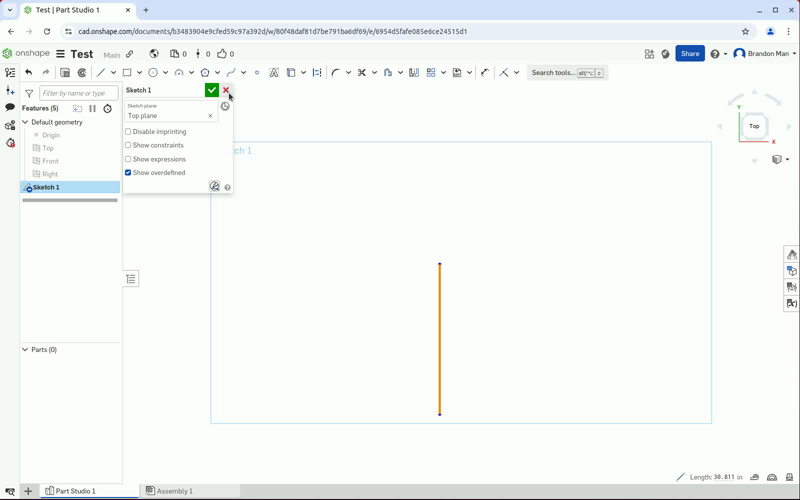
key(shift+h)
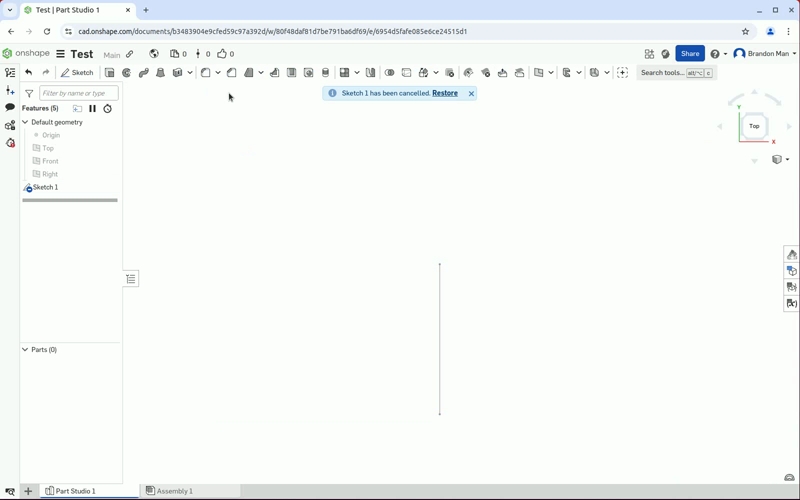
key(shift+s)
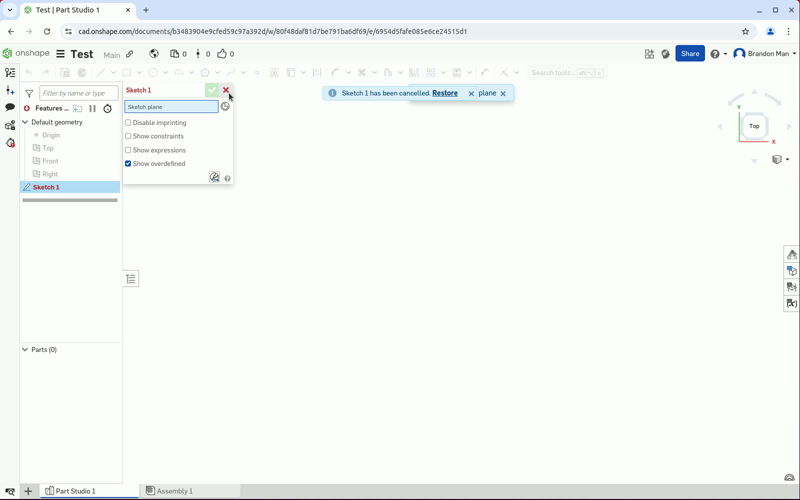
mouse_move(73, 150)
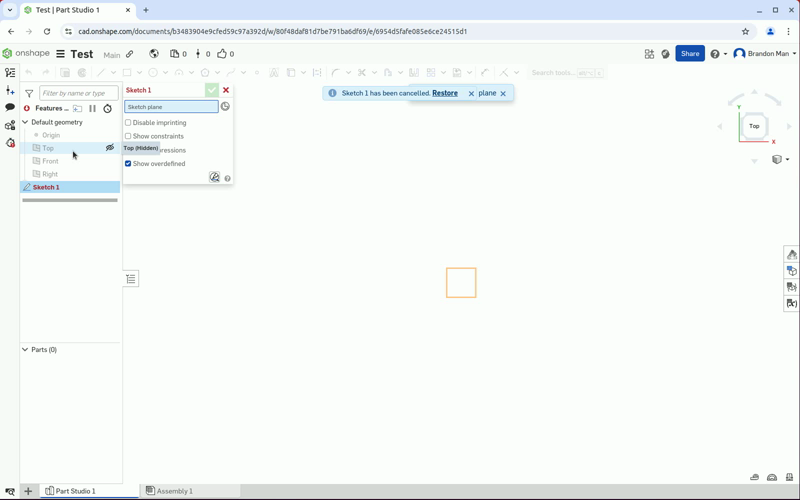
click(73, 150)
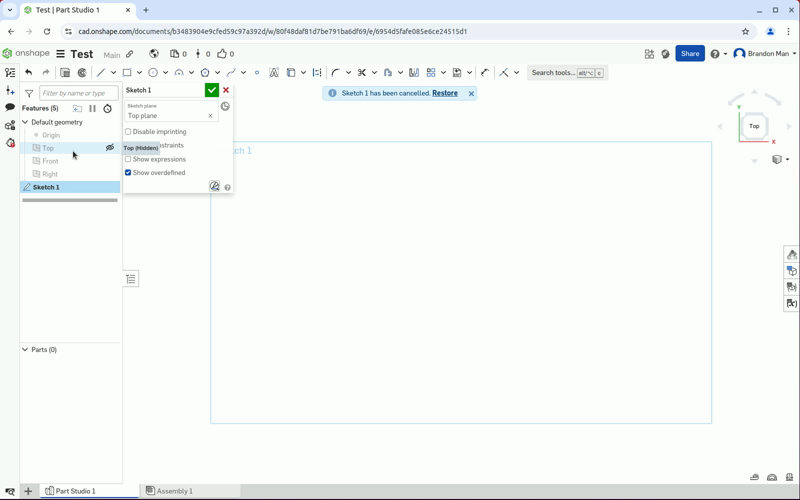
mouse_move(73, 352)
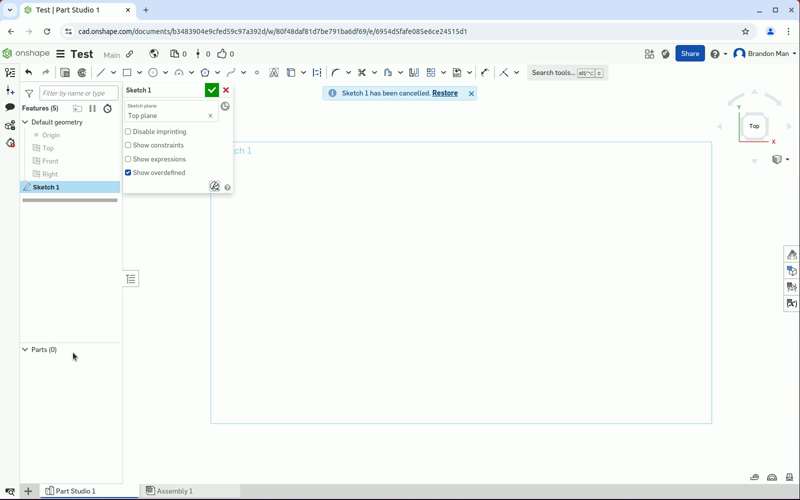
key(y)
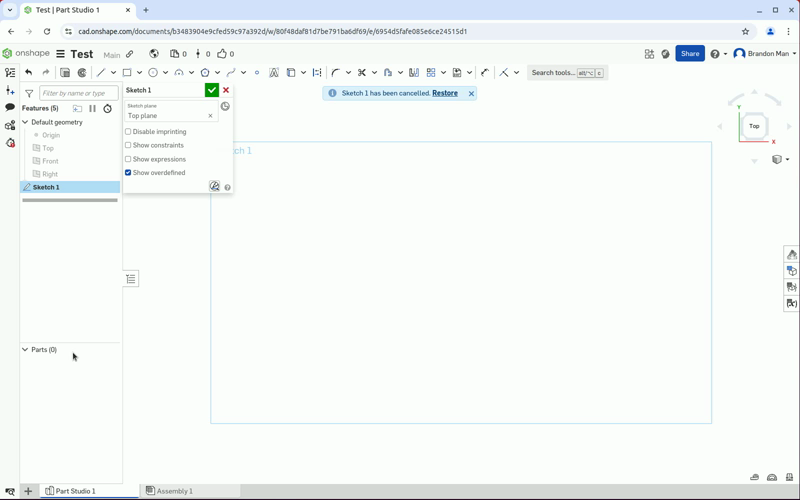
key(c)
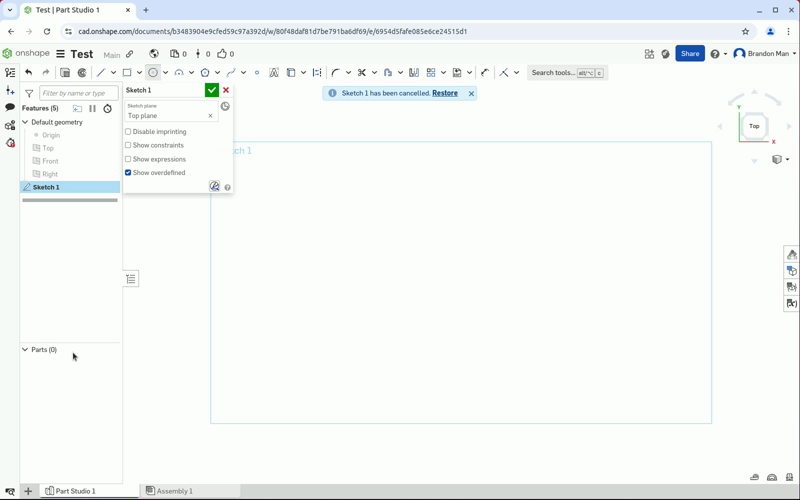
key_down(shift)
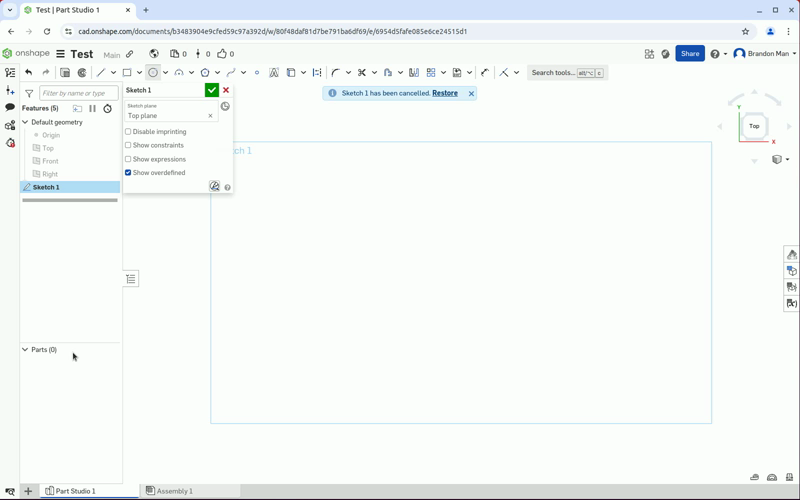
mouse_move(461, 282)
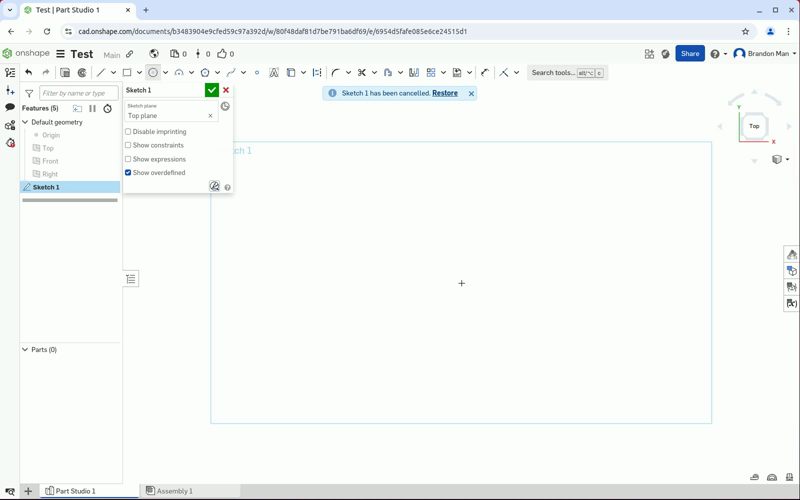
click(461, 282)
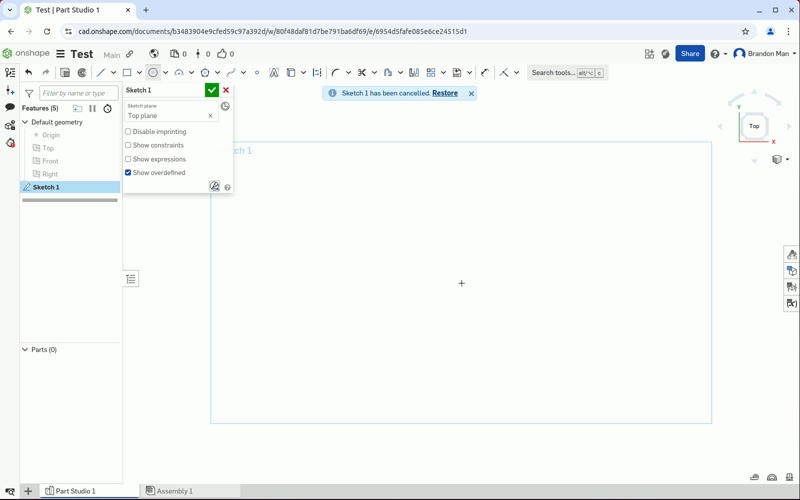
key_up(shift)
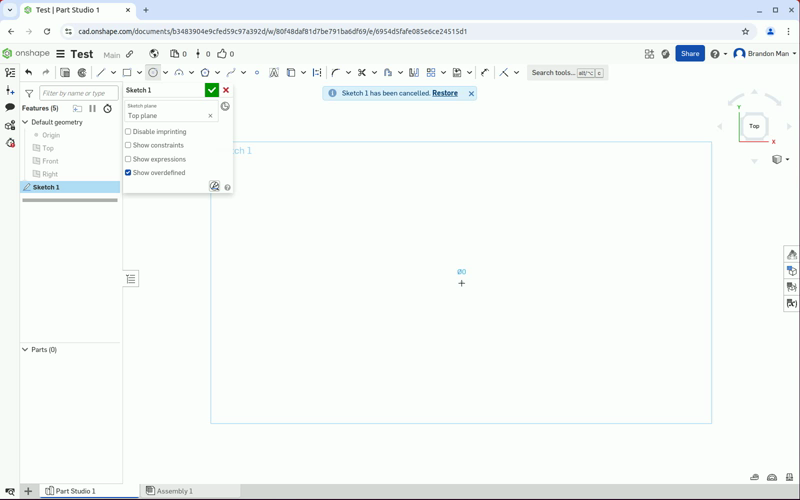
mouse_move(472, 282)
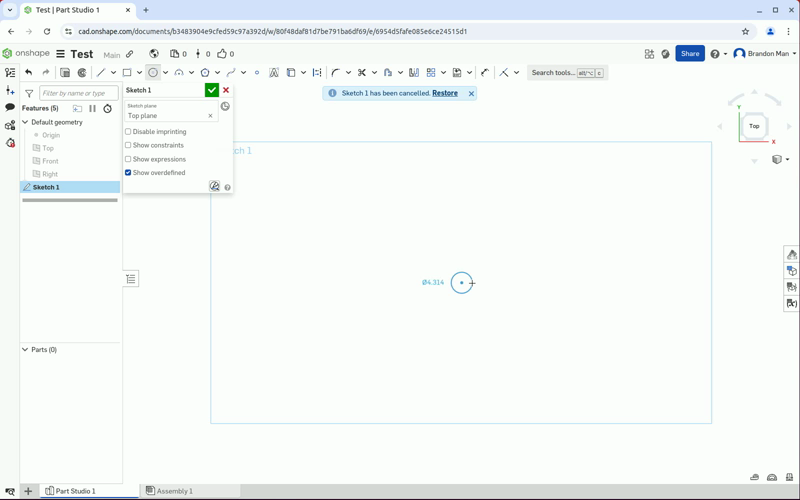
click(472, 282)
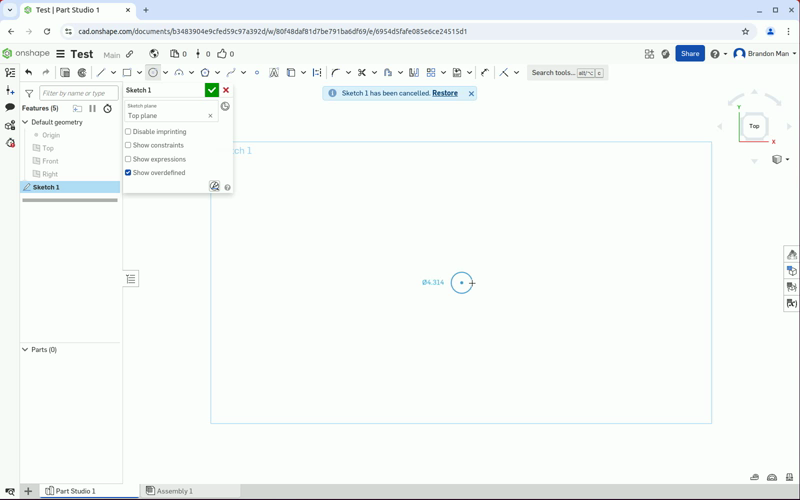
key(esc)
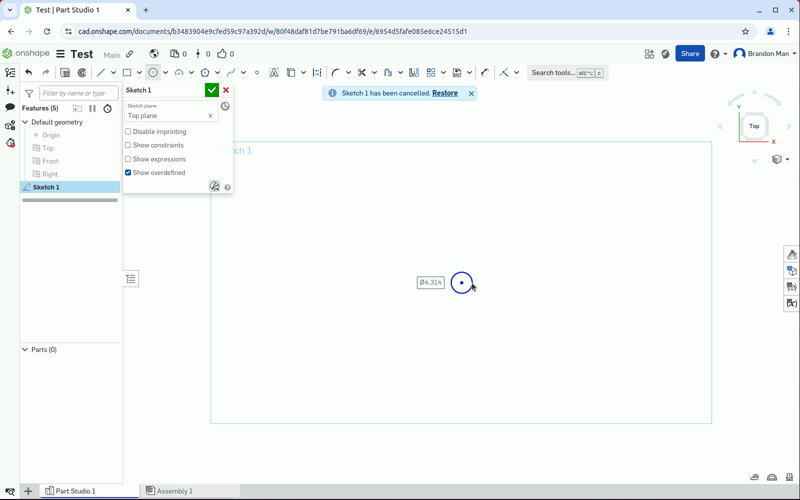
key(c)
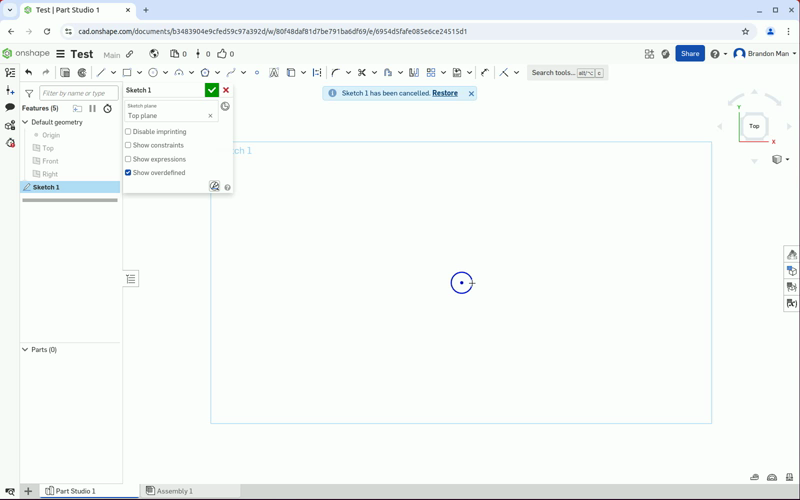
key_down(shift)
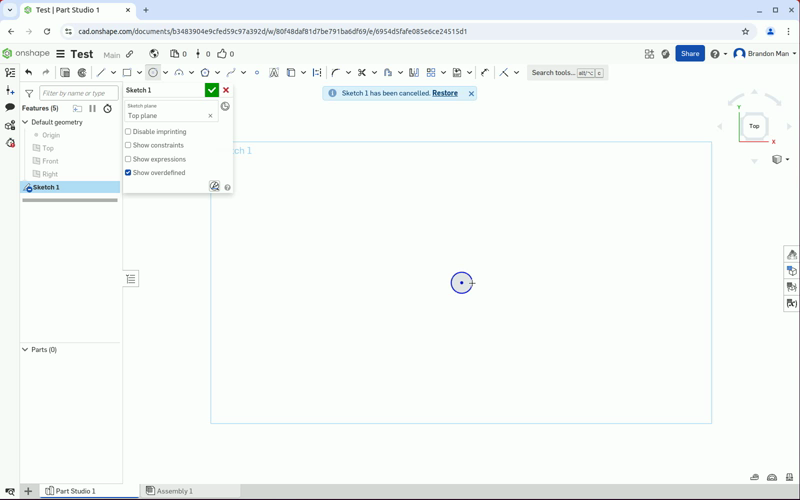
mouse_move(461, 282)
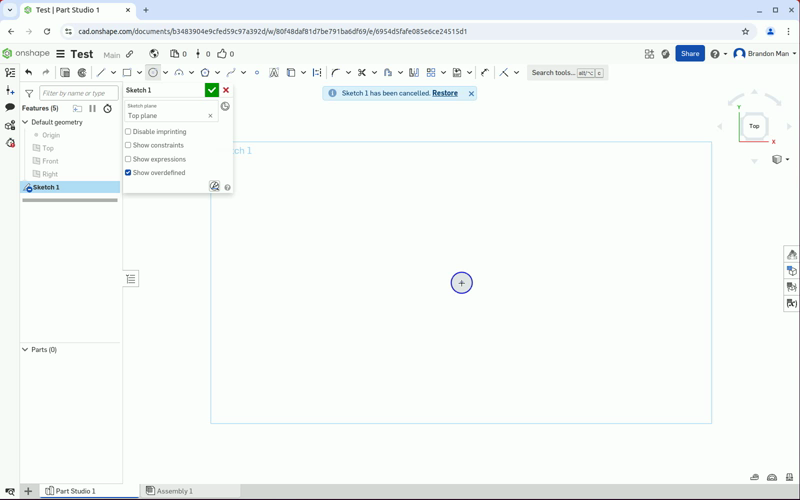
click(461, 282)
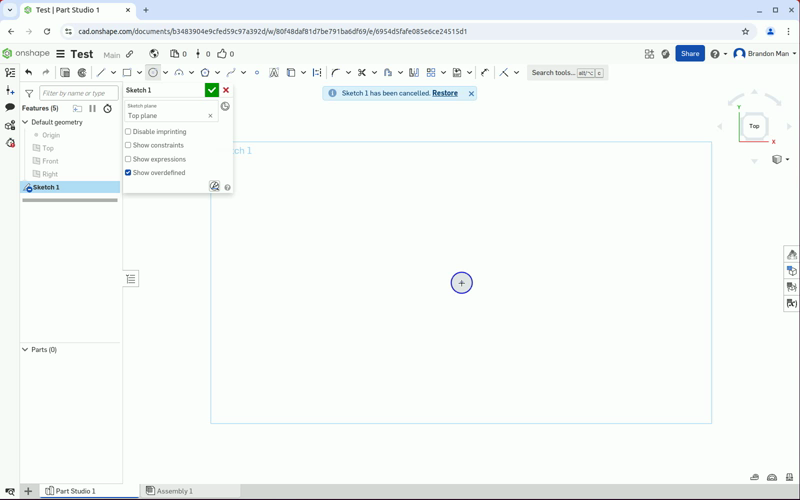
key_up(shift)
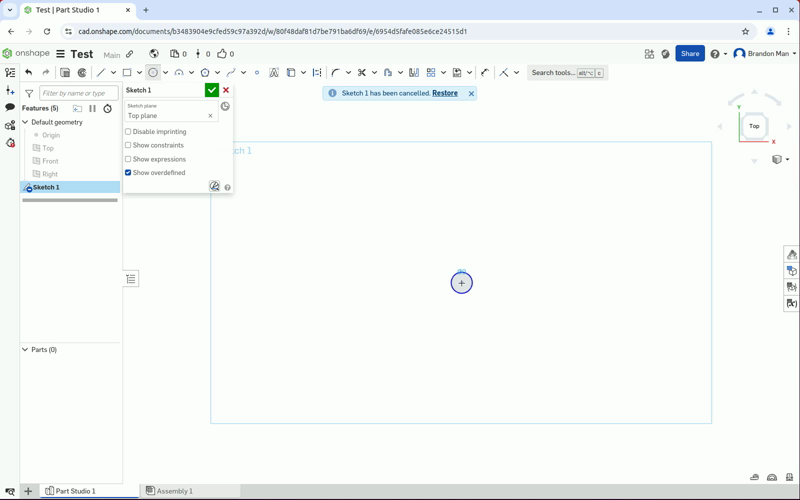
mouse_move(470, 282)
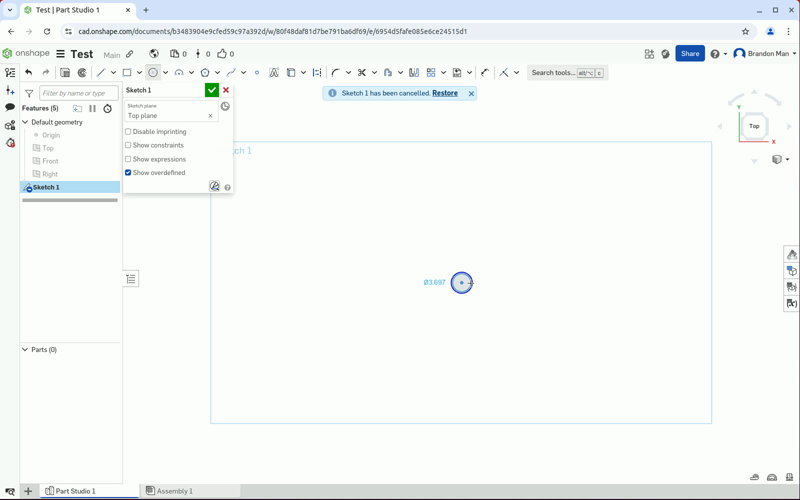
scroll(6)
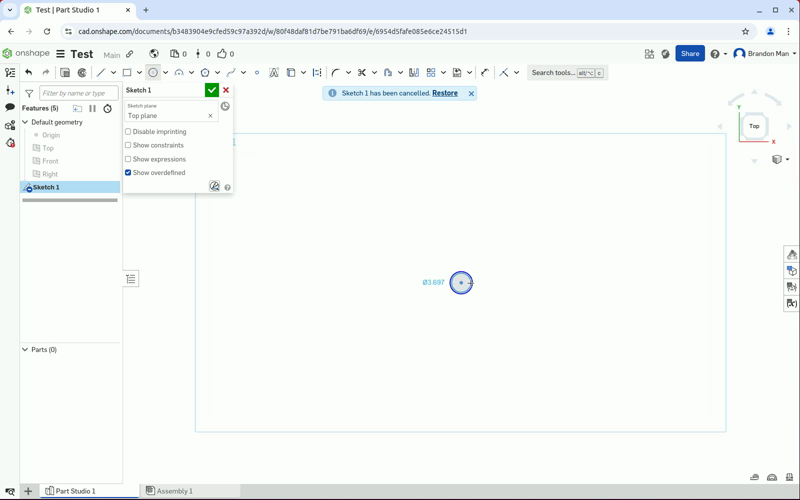
scroll(6)
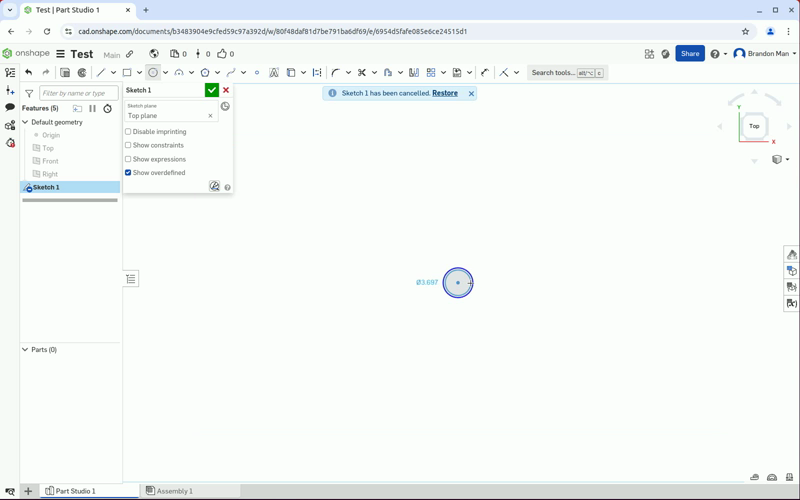
scroll(6)
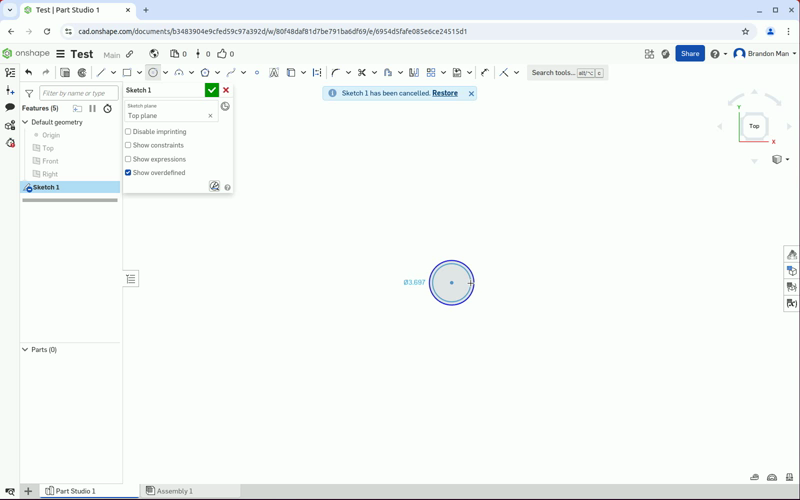
scroll(6)
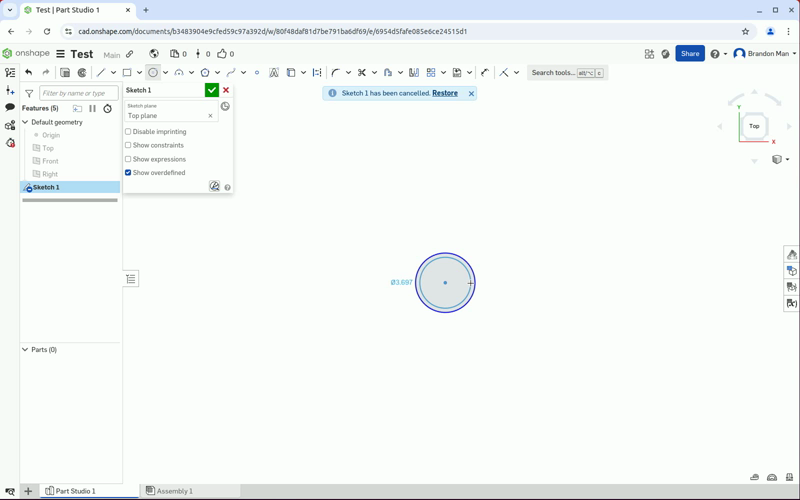
scroll(6)
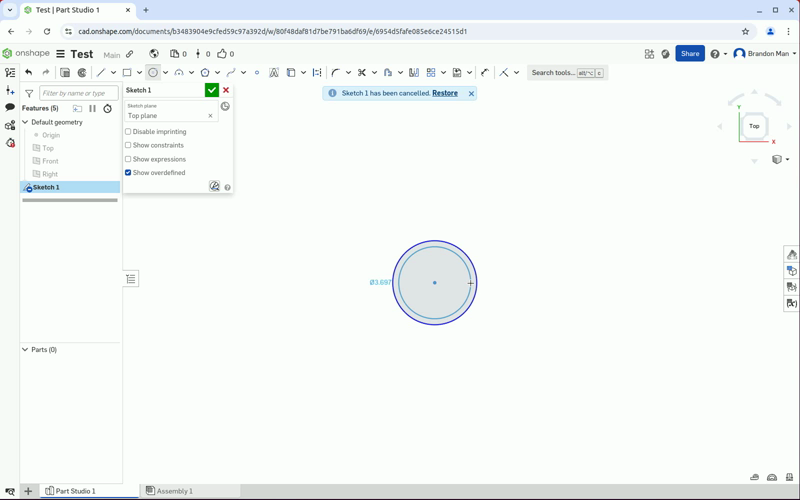
scroll(6)
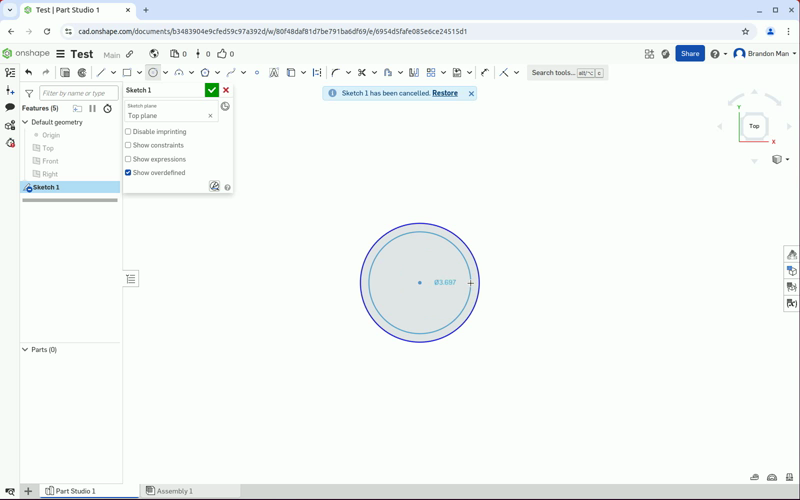
scroll(6)
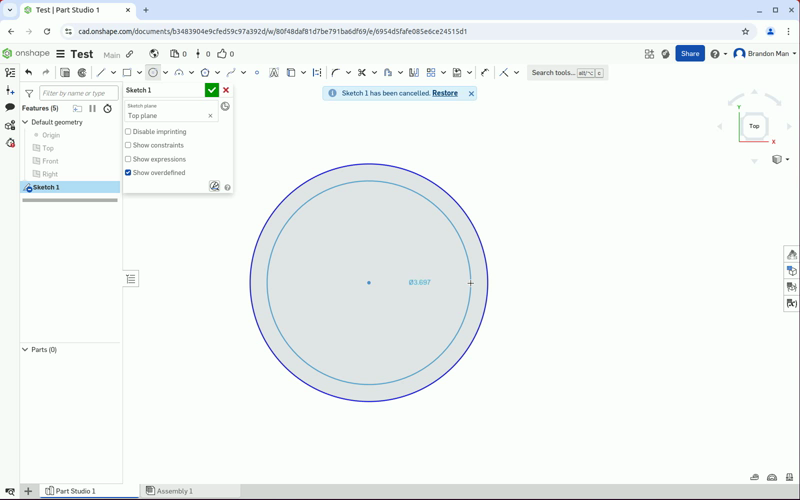
click(470, 282)
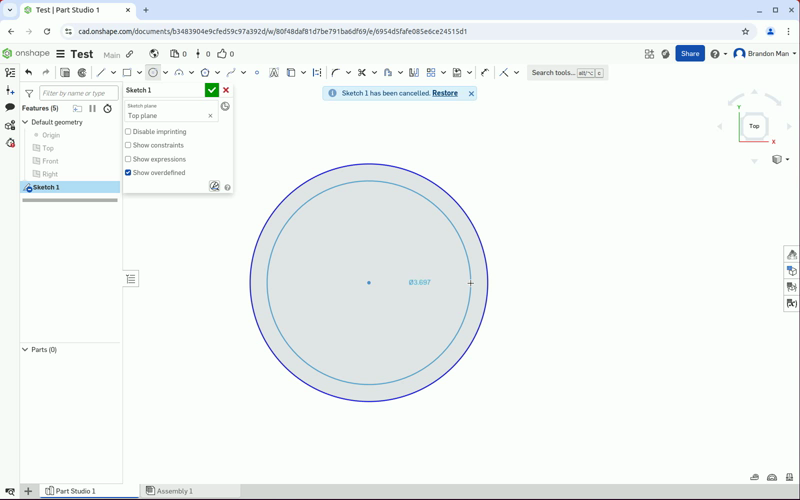
scroll(-6)
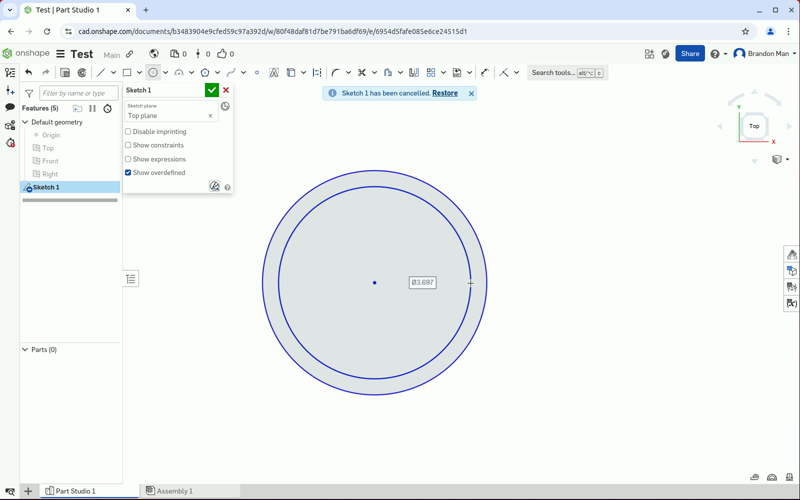
scroll(-6)
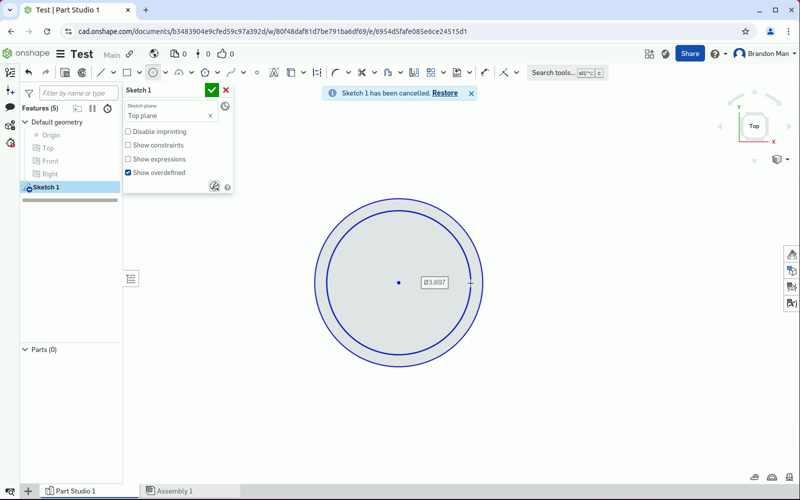
scroll(-6)
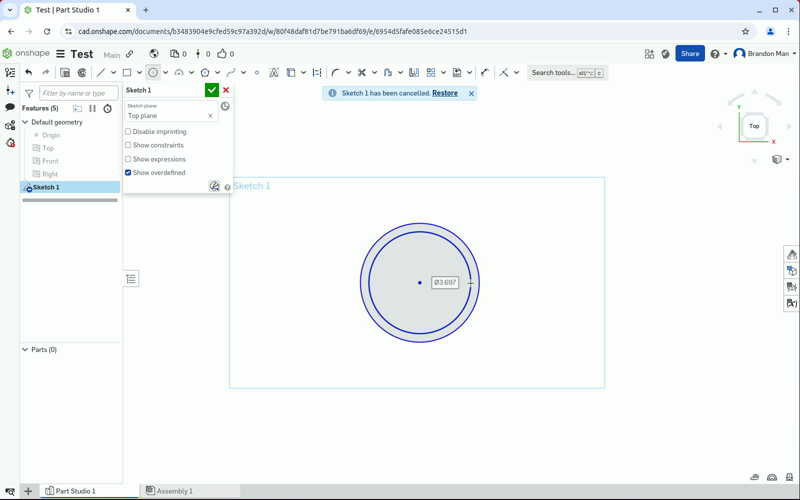
scroll(-6)
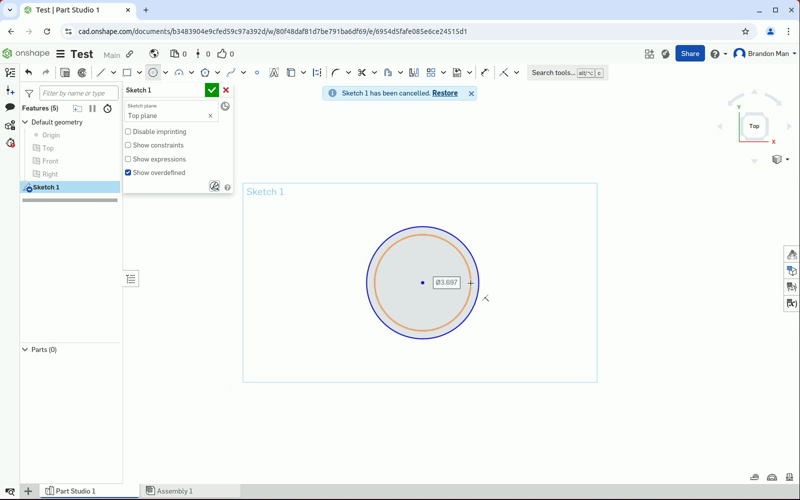
scroll(-6)
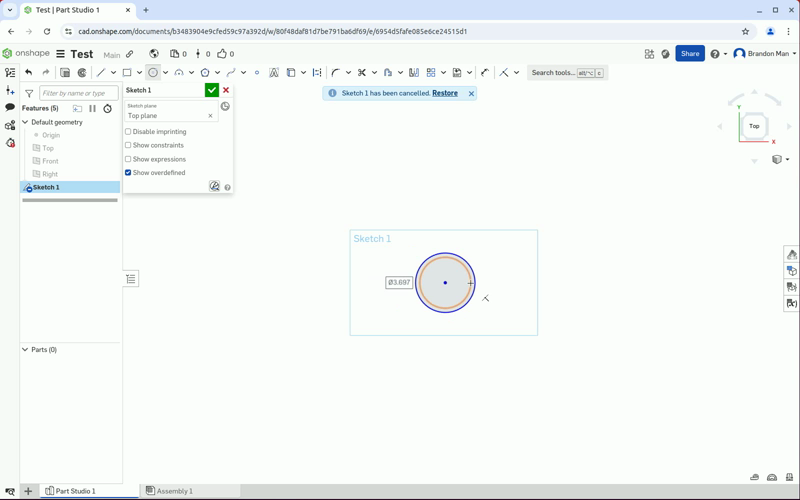
scroll(-6)
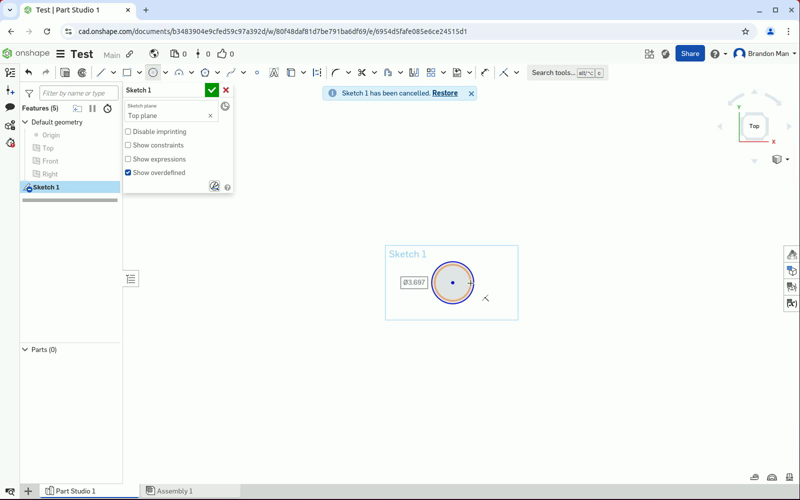
scroll(-6)
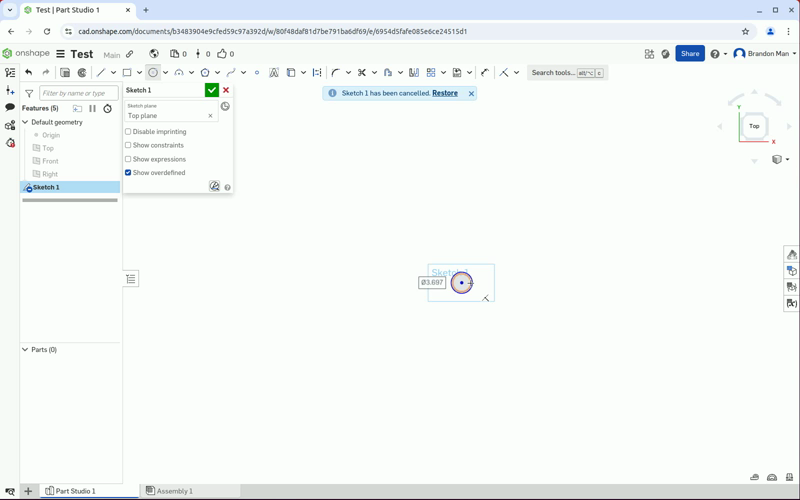
key(esc)
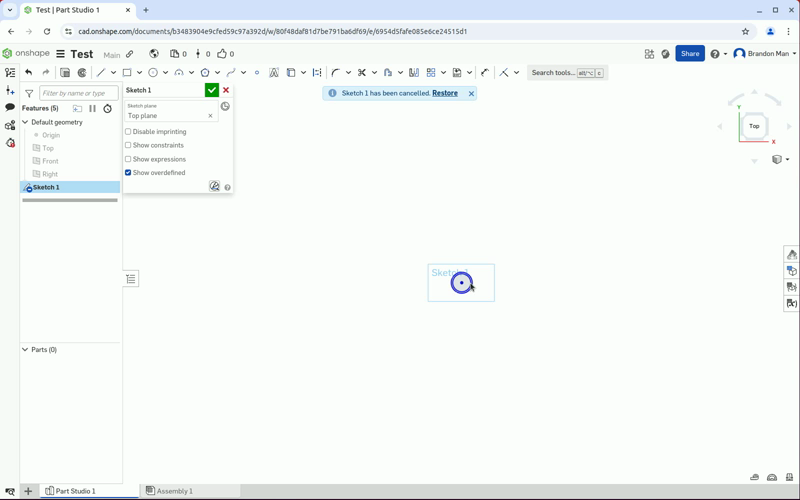
mouse_move(453, 278)
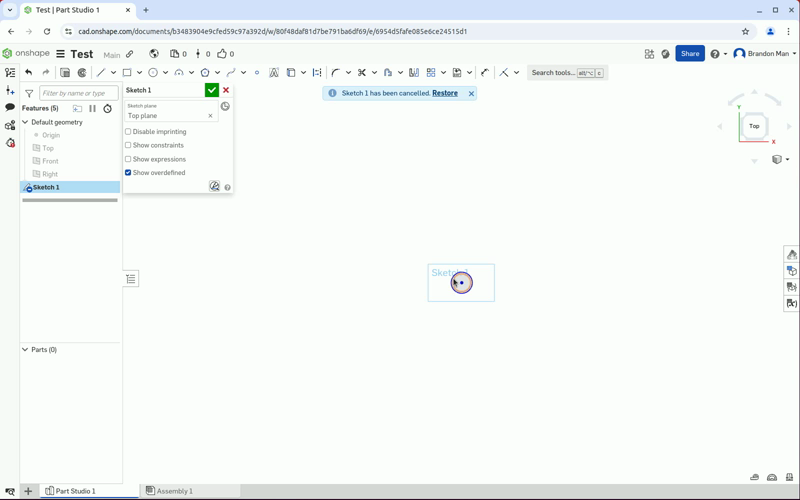
scroll(6)
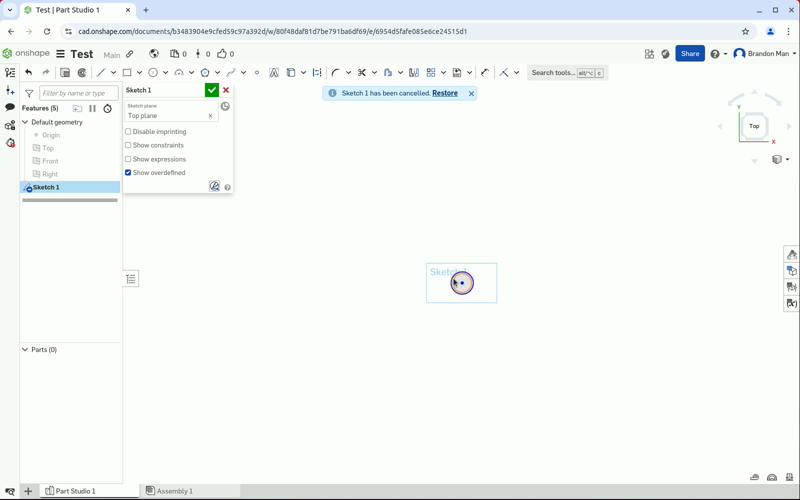
scroll(6)
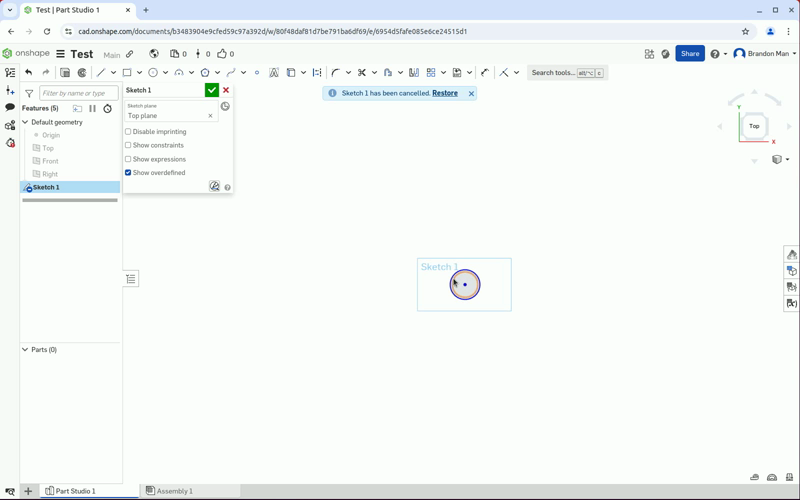
scroll(6)
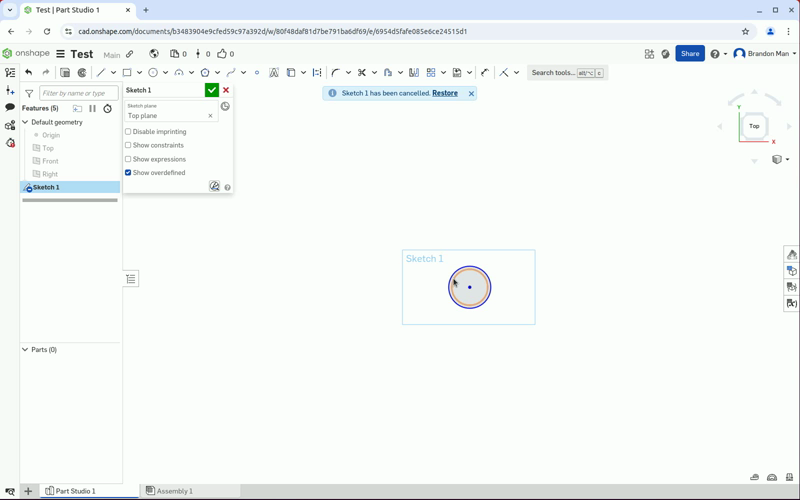
scroll(6)
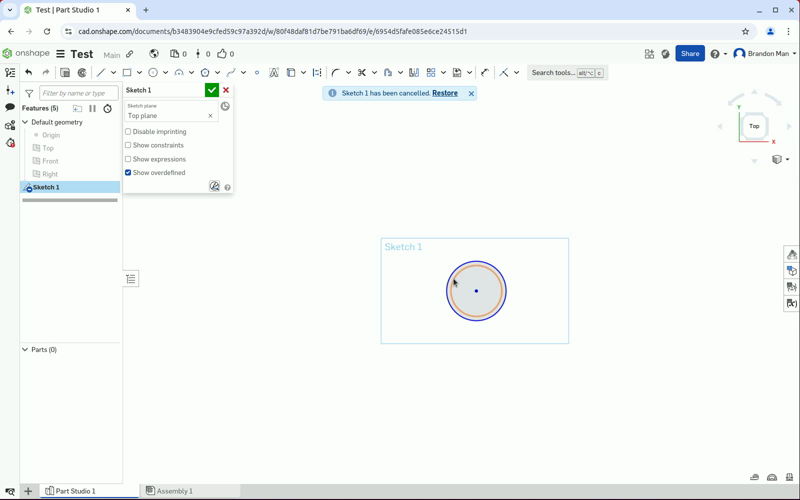
scroll(6)
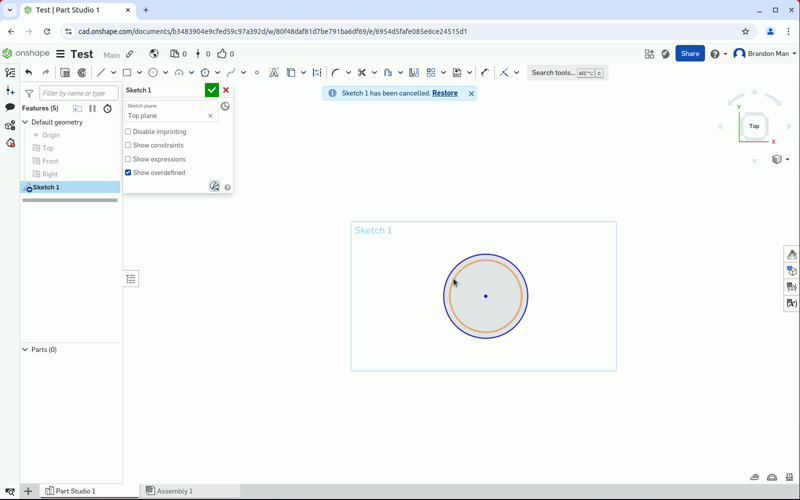
scroll(6)
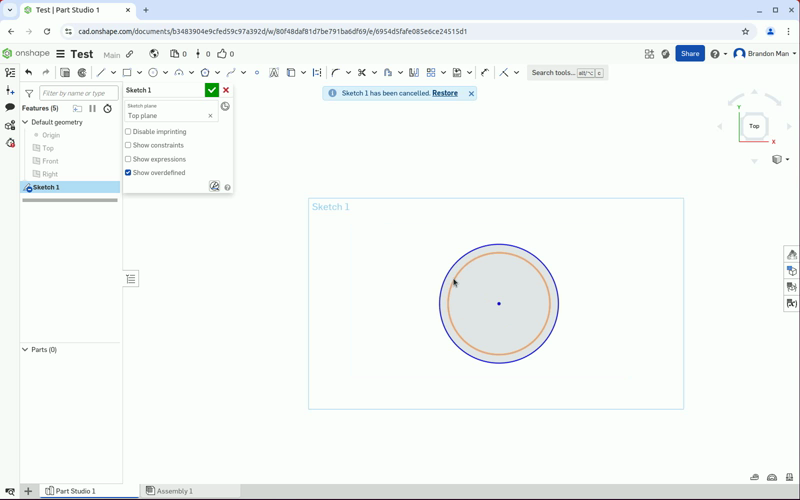
scroll(6)
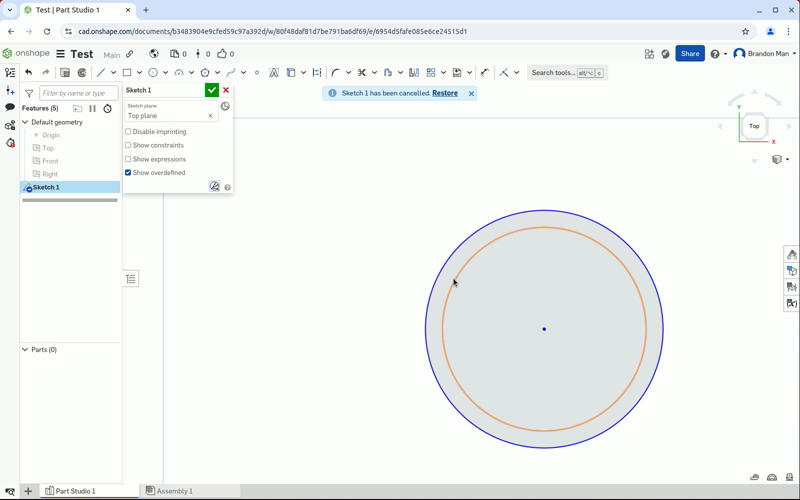
click(453, 278)
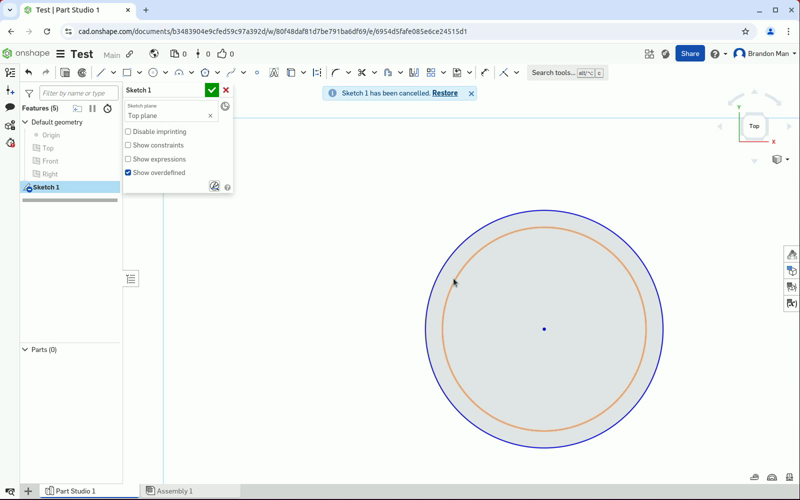
scroll(-6)
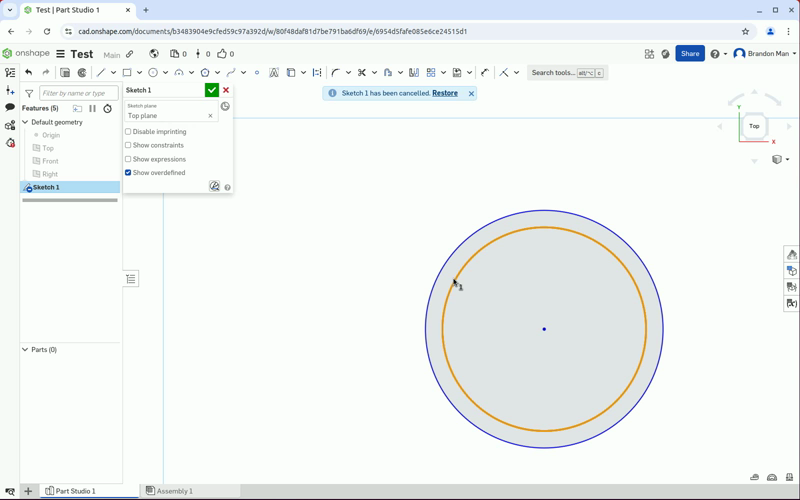
scroll(-6)
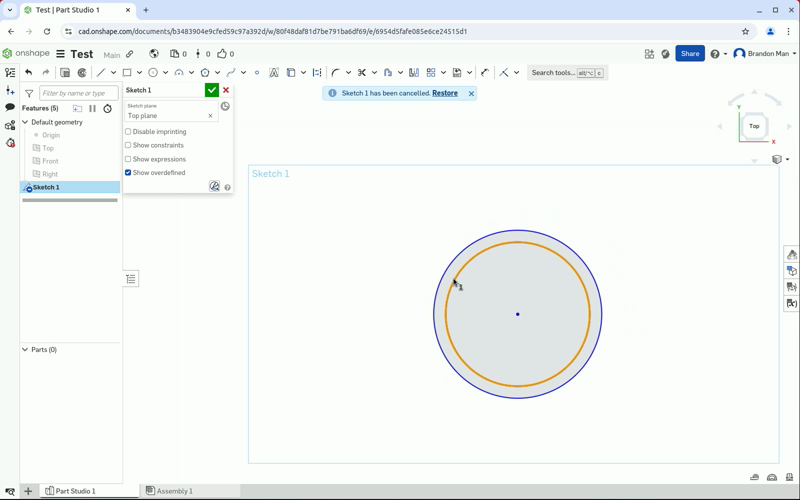
scroll(-6)
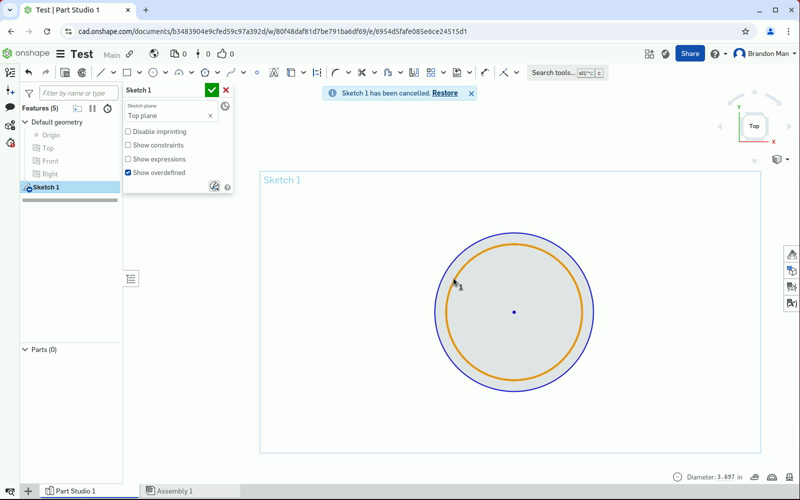
scroll(-6)
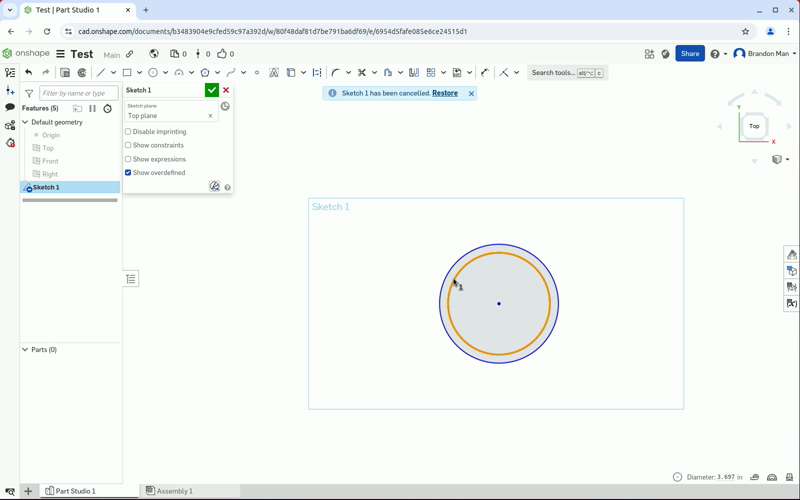
scroll(-6)
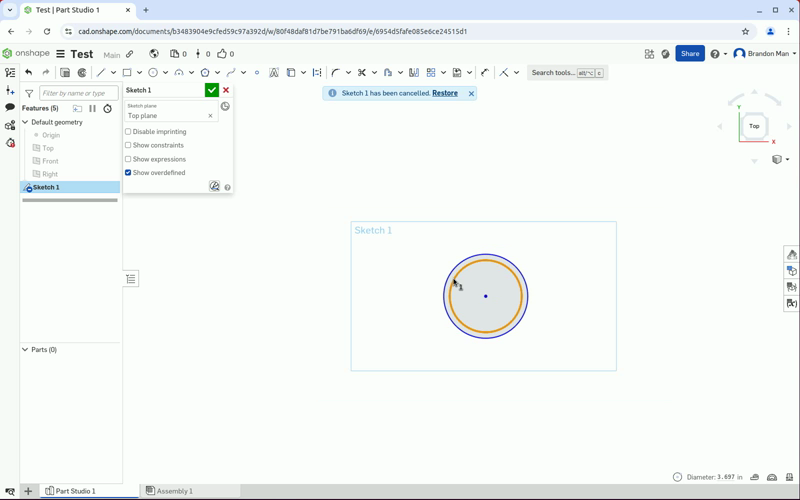
scroll(-6)
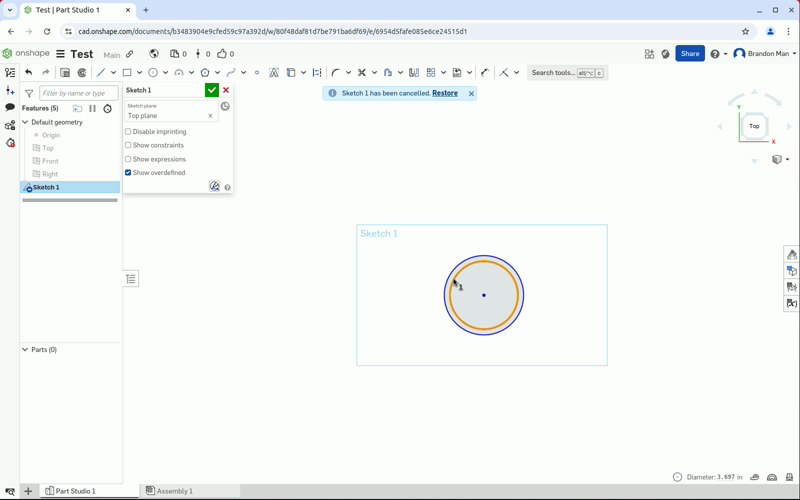
scroll(-6)
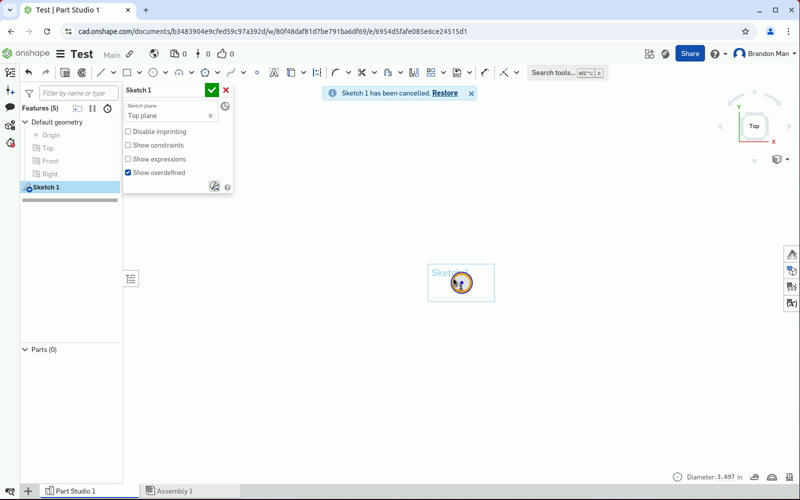
mouse_move(73, 352)
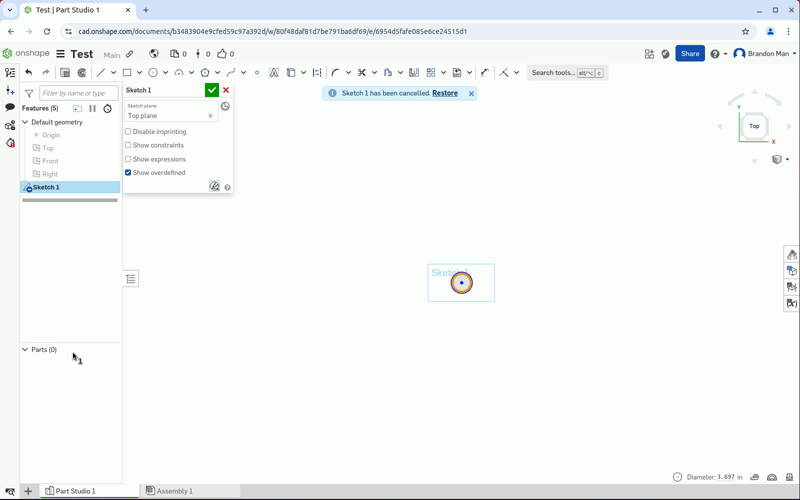
key(shift+y)
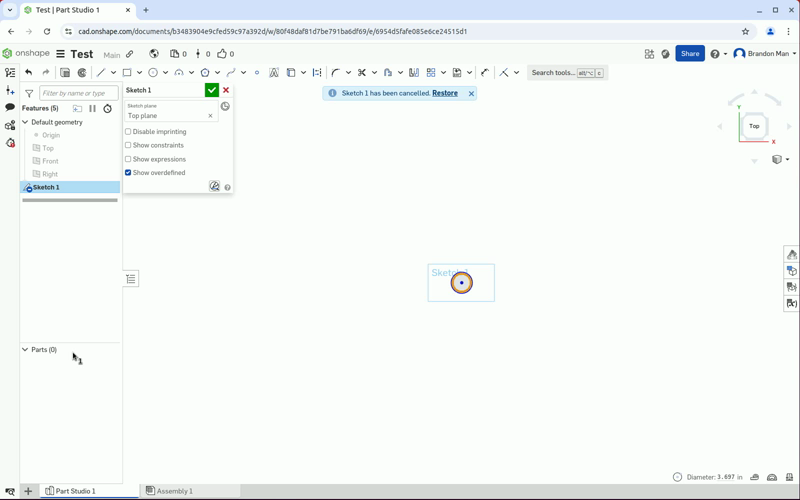
key(shift+e)
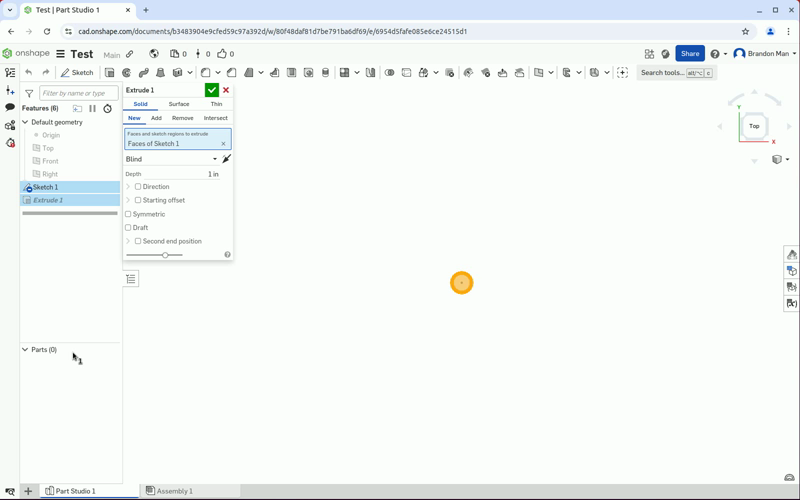
mouse_move(143, 106)
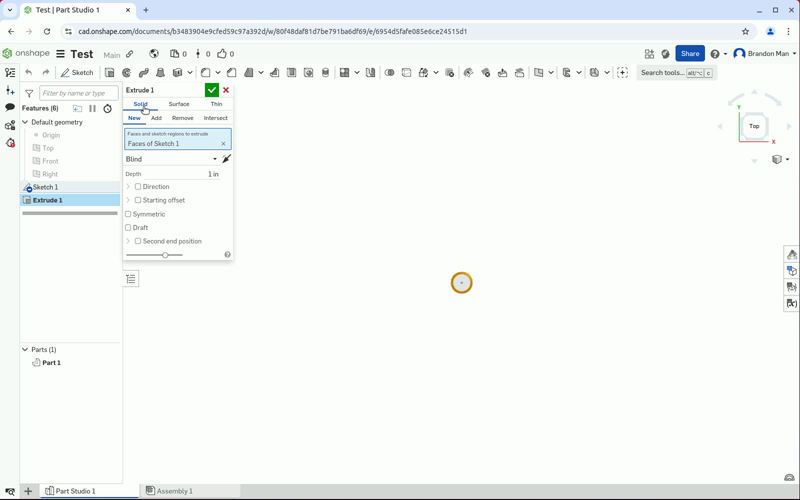
click(143, 106)
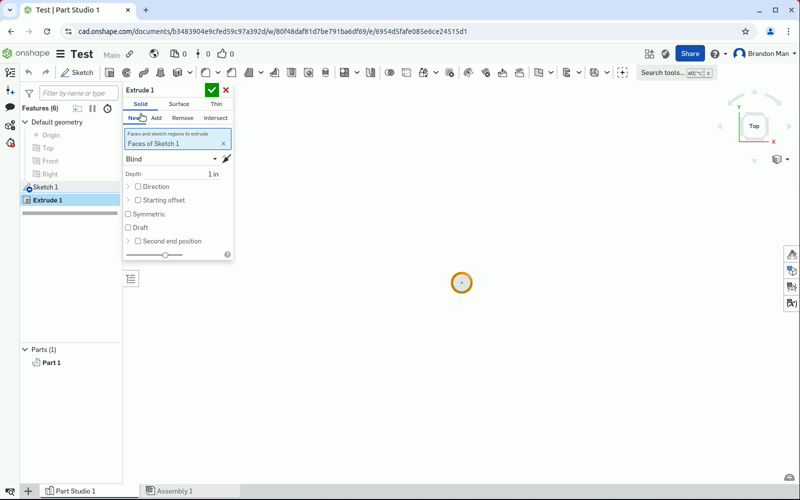
mouse_move(137, 120)
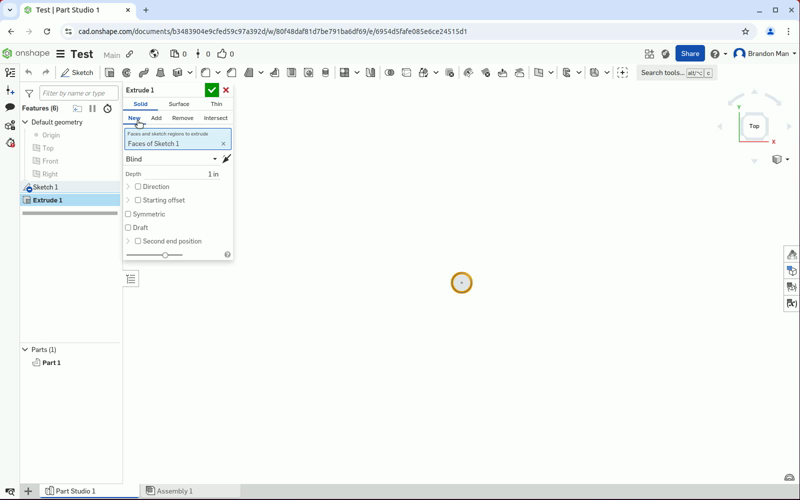
click(137, 120)
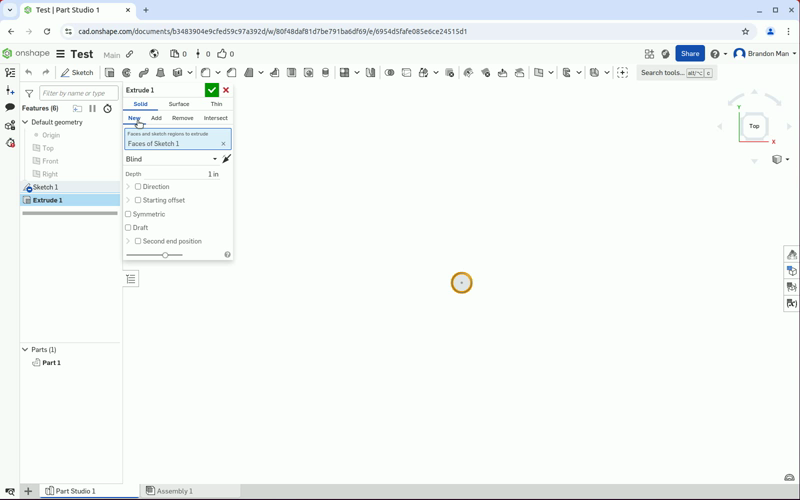
key(tab, 4)
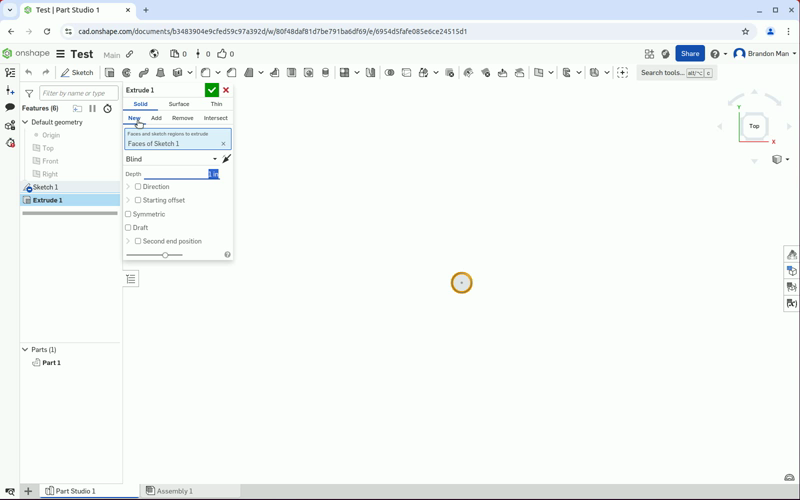
text(14.924)
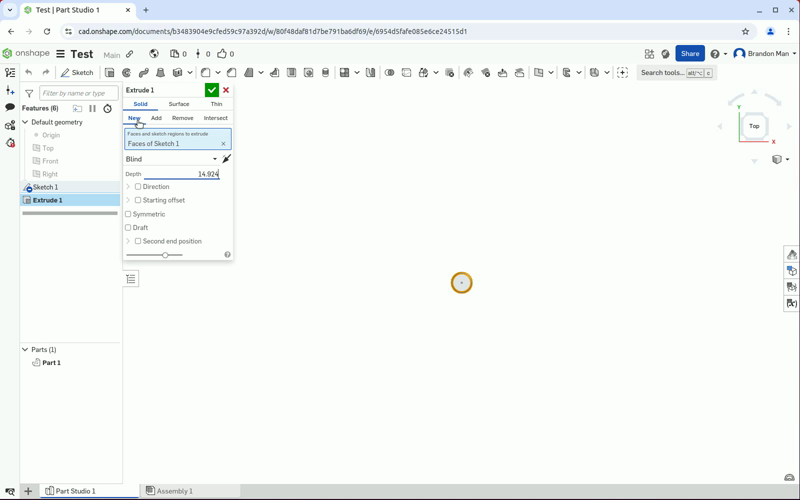
key(enter)
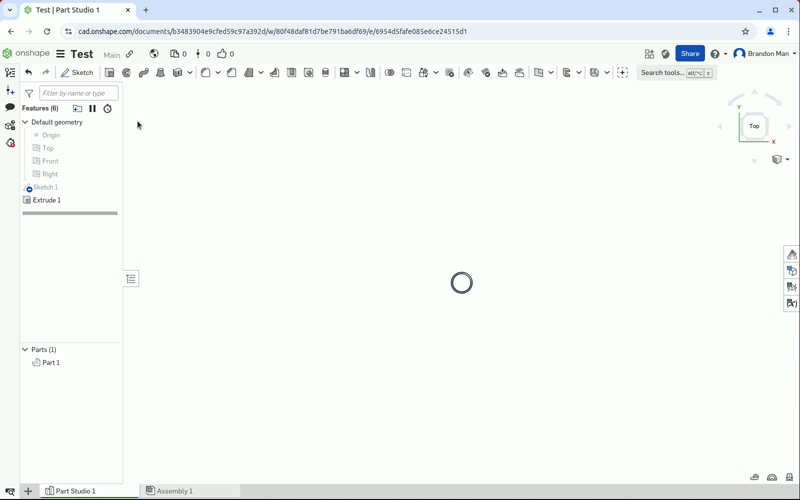
key(shift+h)
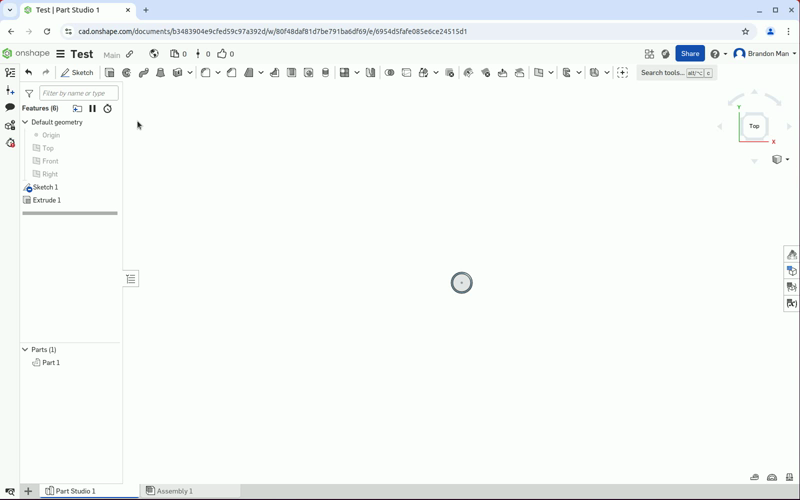
key(shift+h)
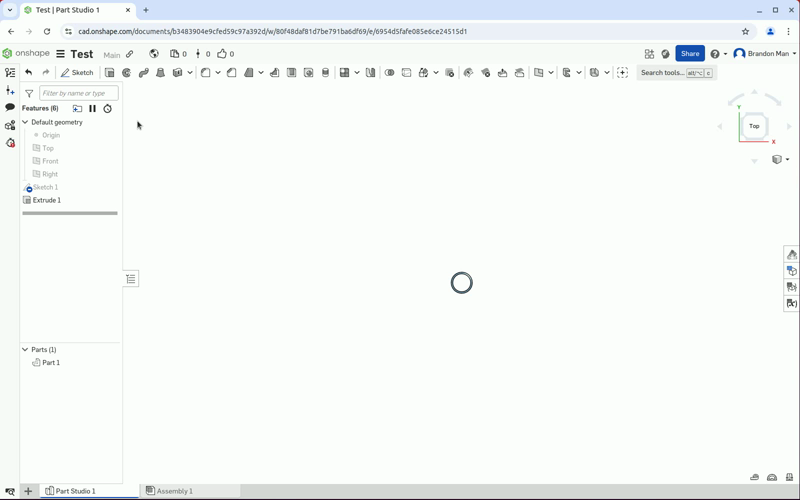
mouse_move(73, 189)
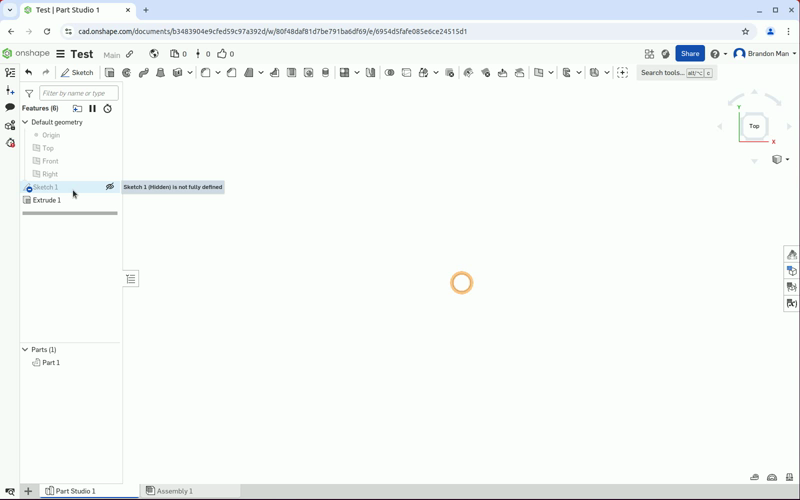
click(73, 189)
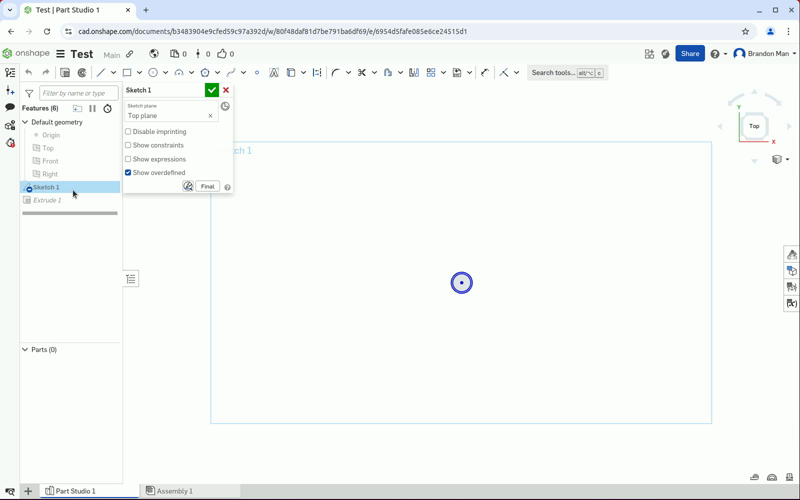
mouse_move(229, 92)
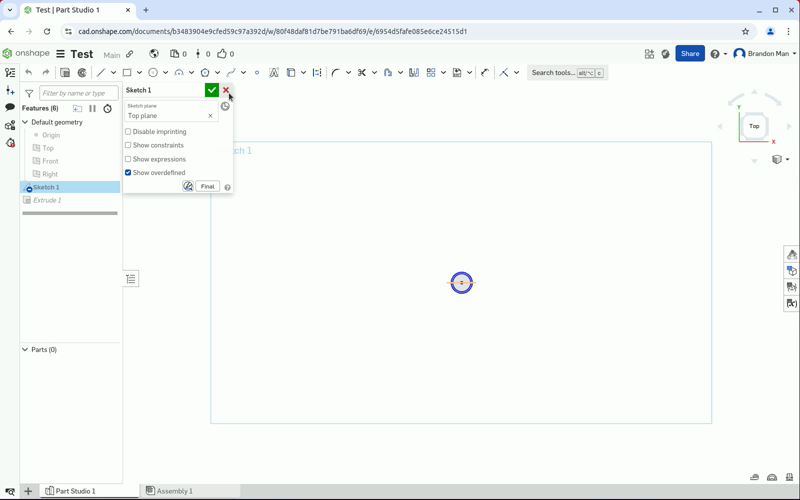
click(229, 92)
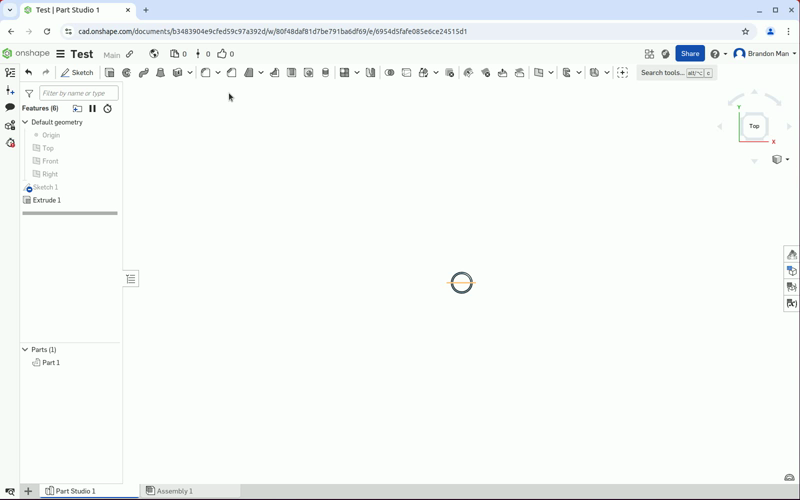
mouse_move(541, 75)
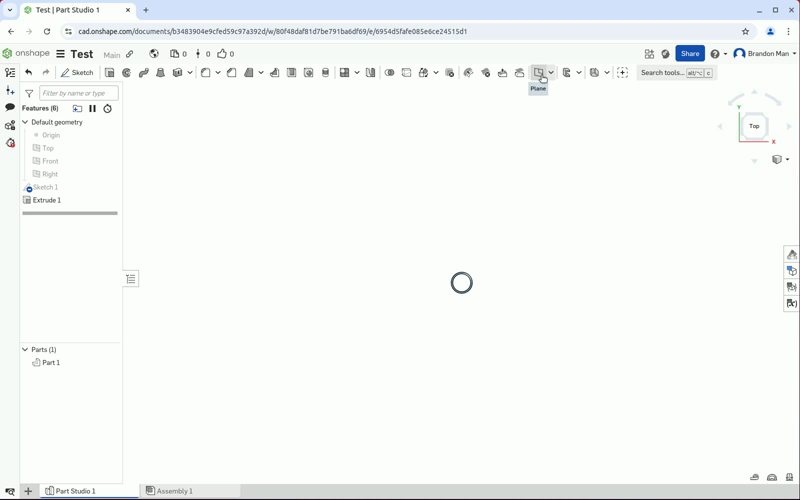
click(541, 75)
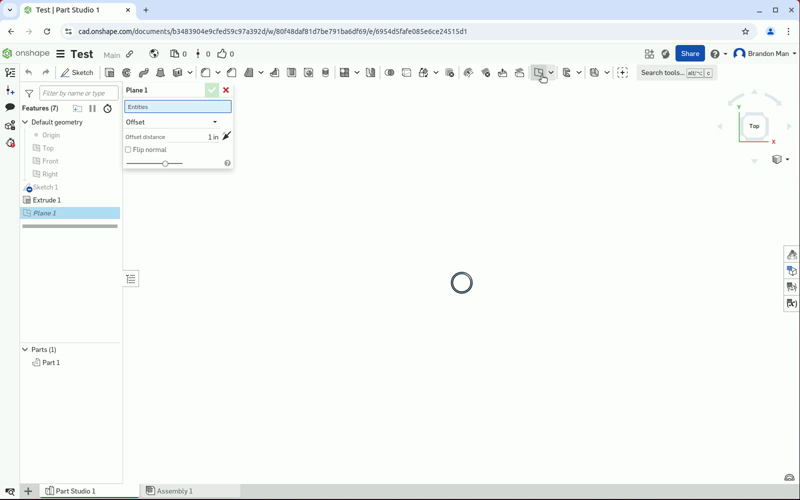
mouse_move(73, 150)
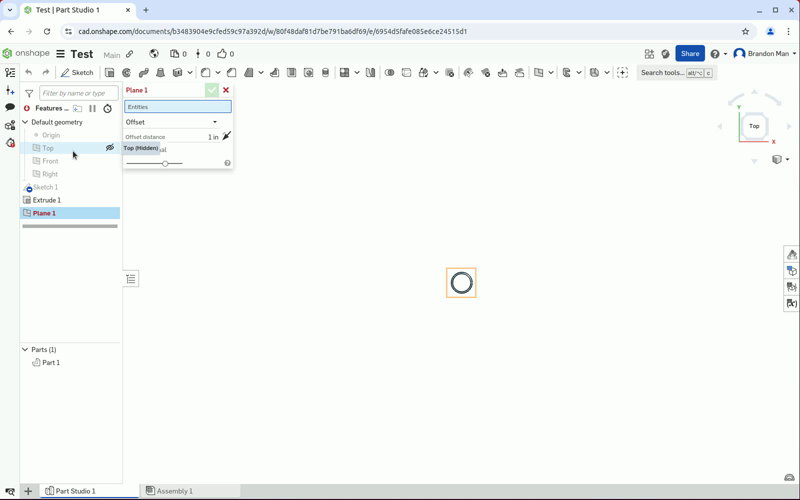
click(73, 150)
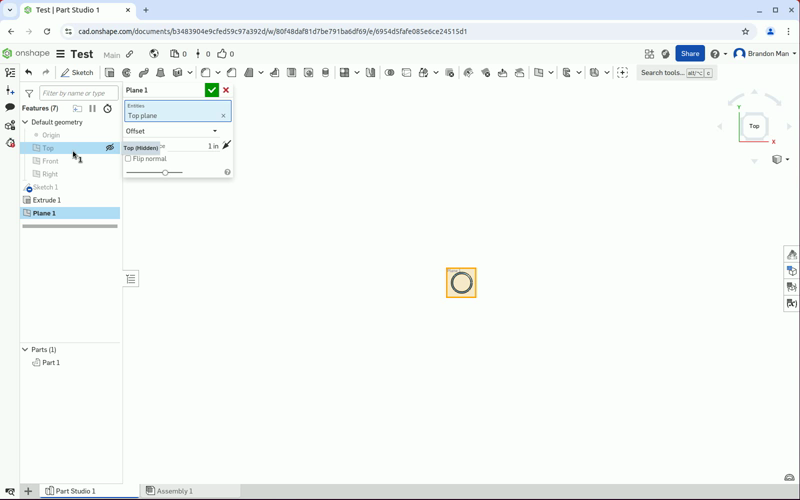
key(tab, 2)
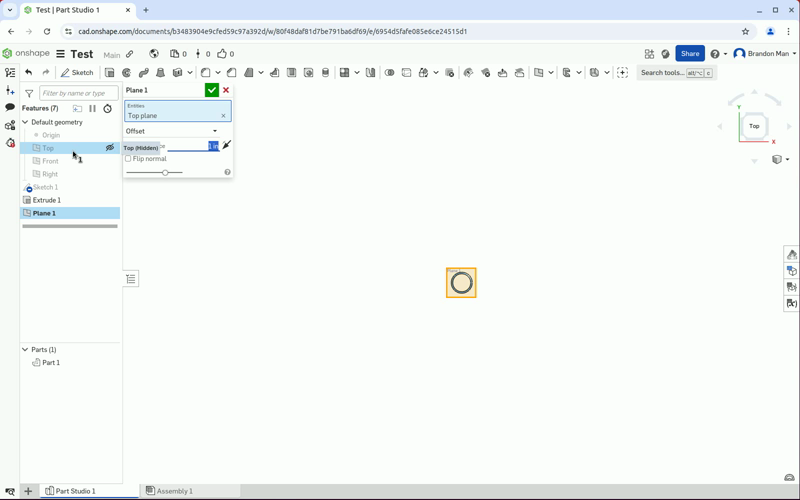
text(14.913)
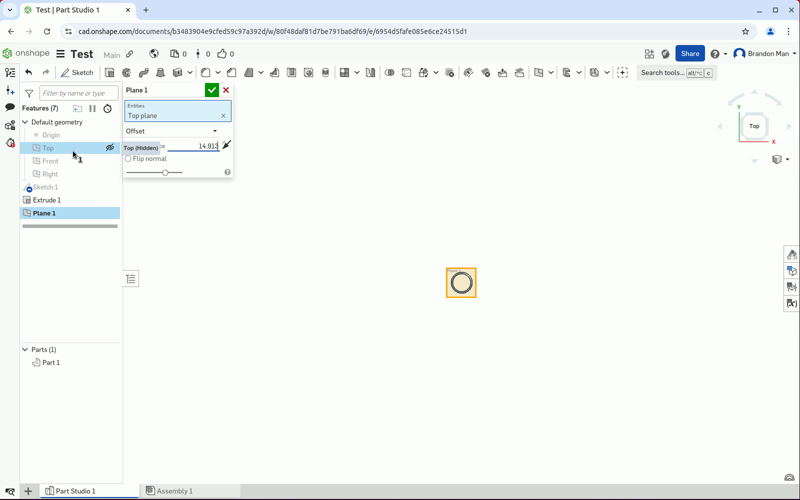
key(enter, 2)
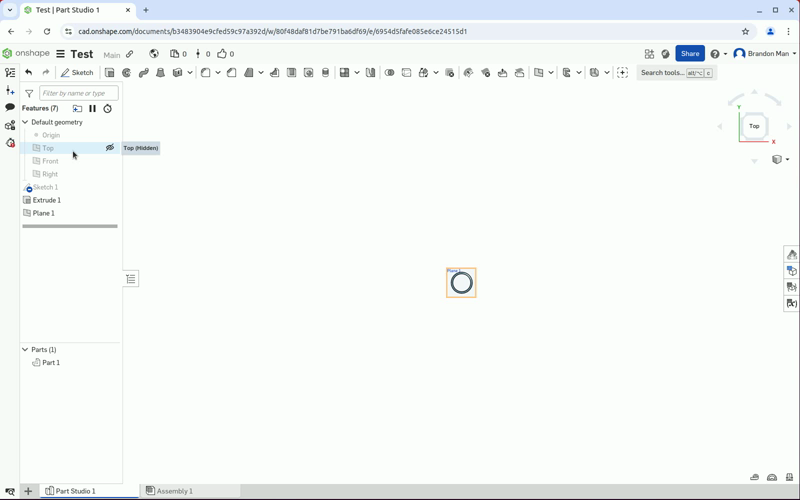
key(shift+s)
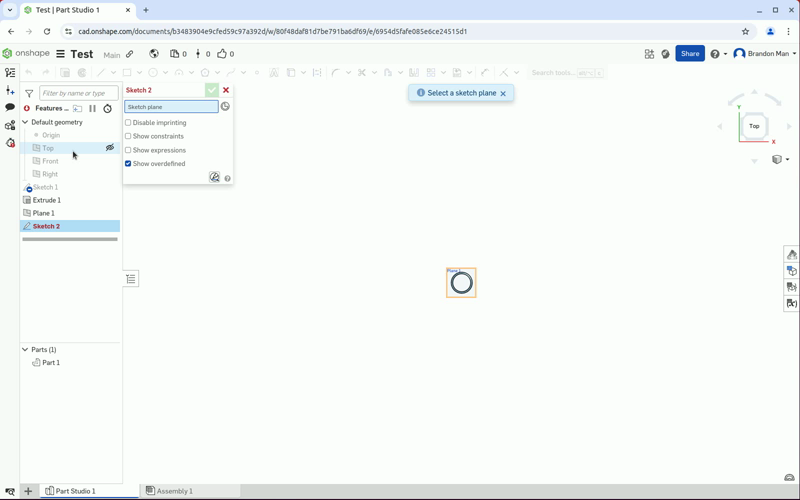
mouse_move(73, 215)
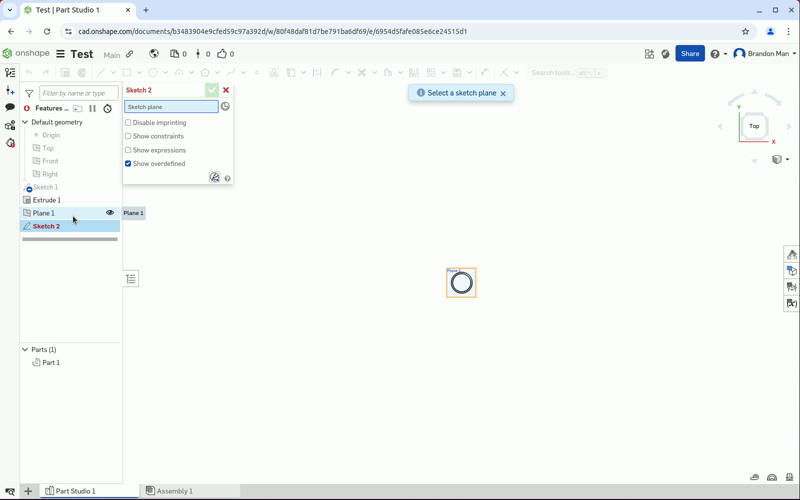
click(73, 215)
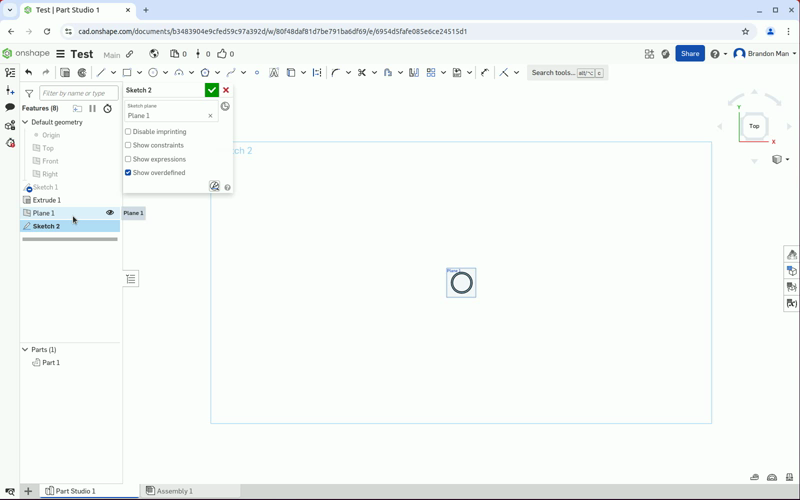
mouse_move(73, 352)
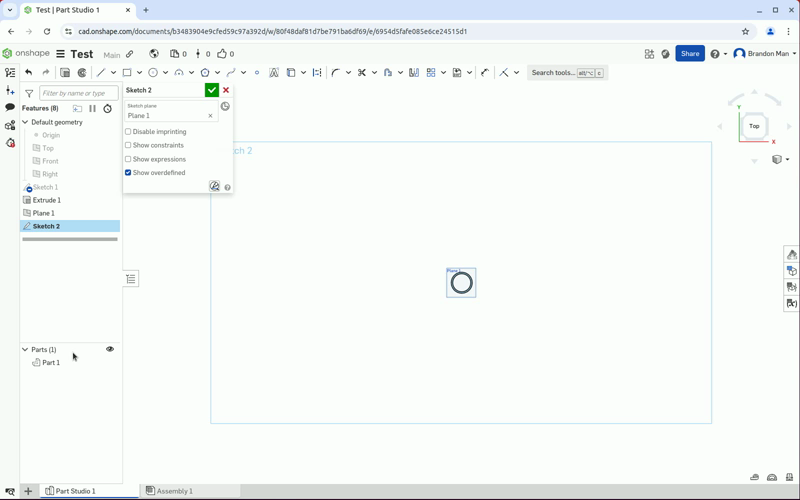
key(y)
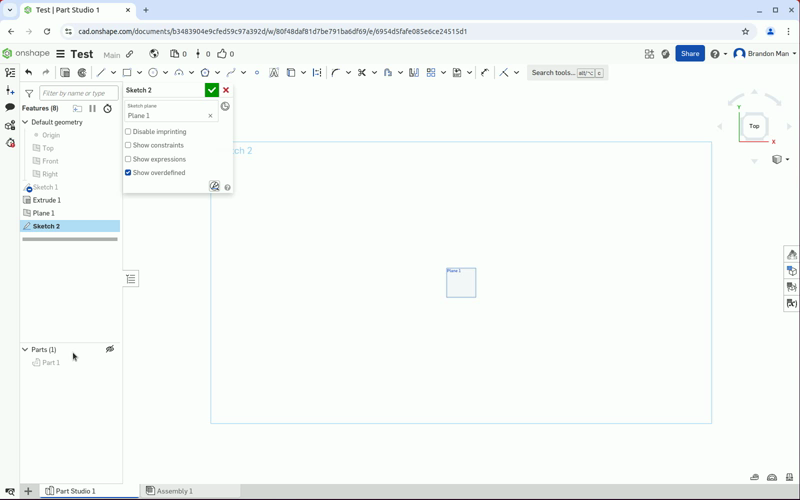
key(l)
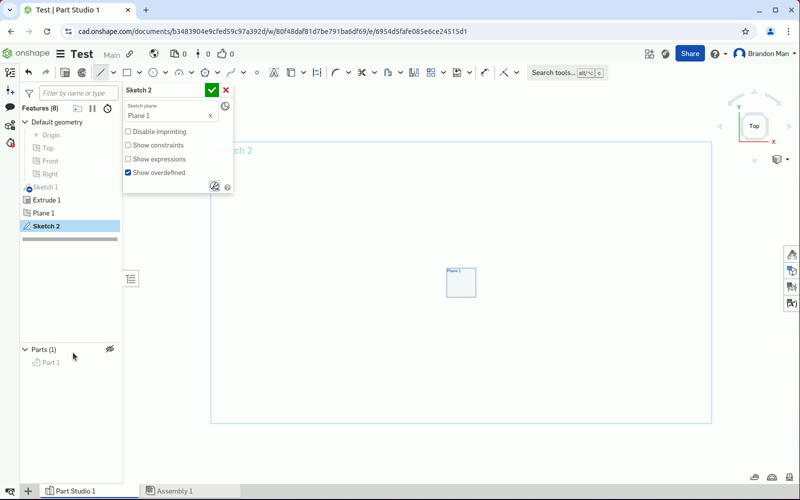
key_down(shift)
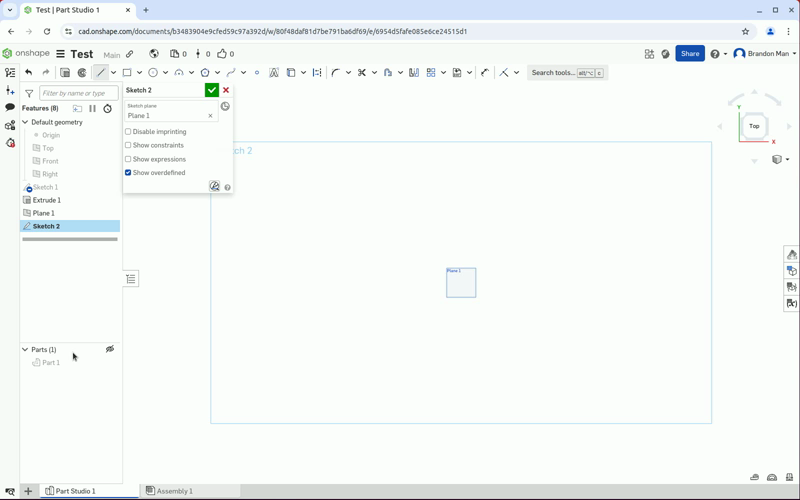
mouse_move(445, 282)
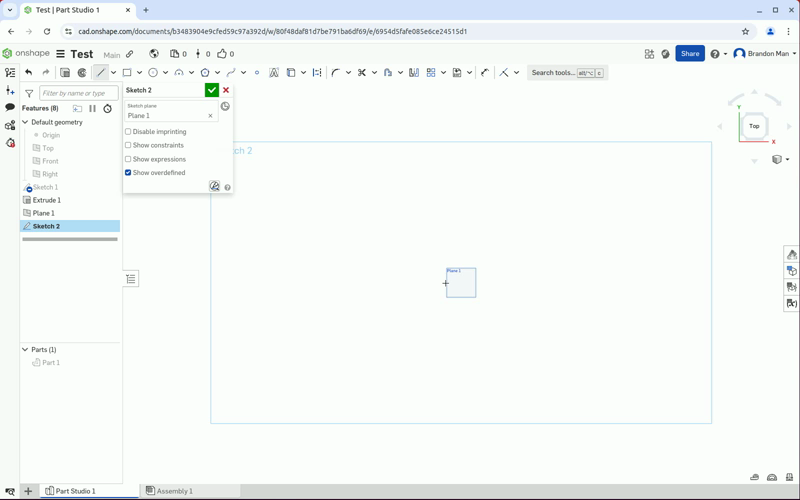
click(445, 282)
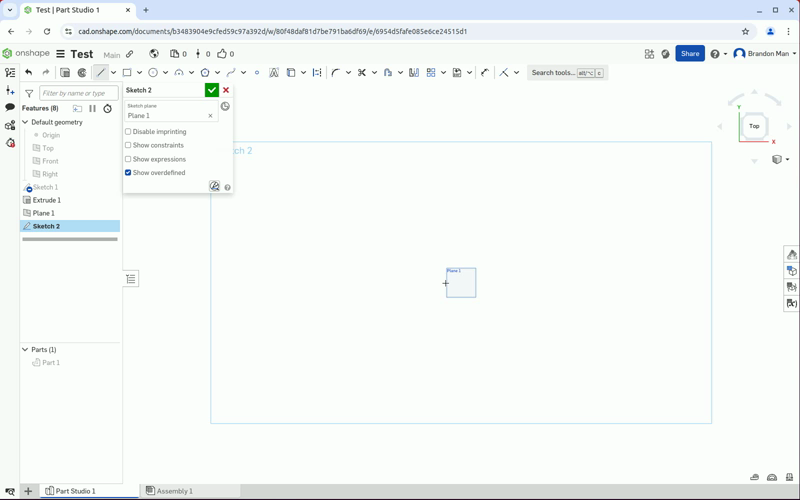
key_up(shift)
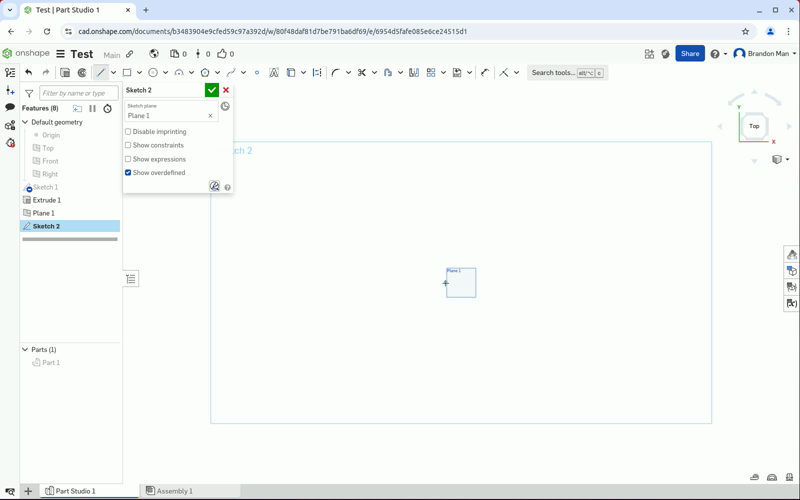
key_down(shift)
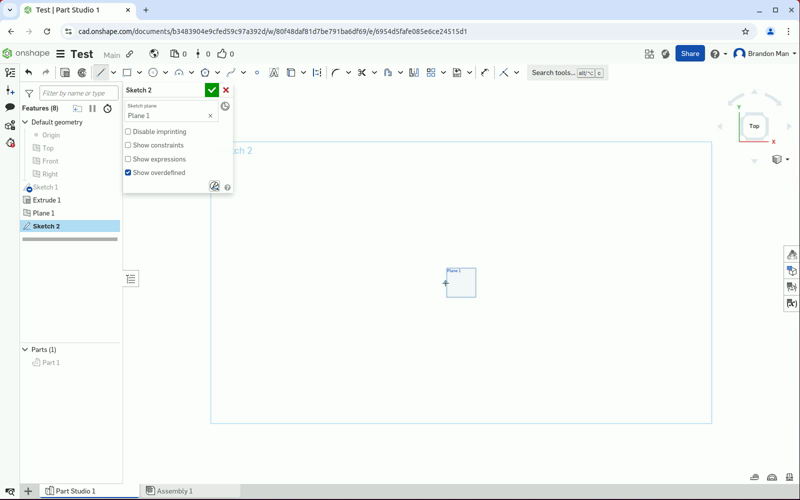
mouse_move(475, 282)
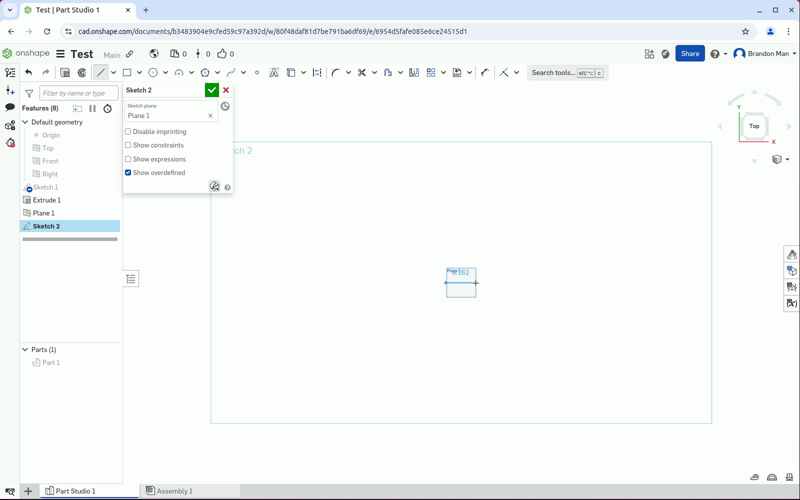
mouse_move(461, 305)
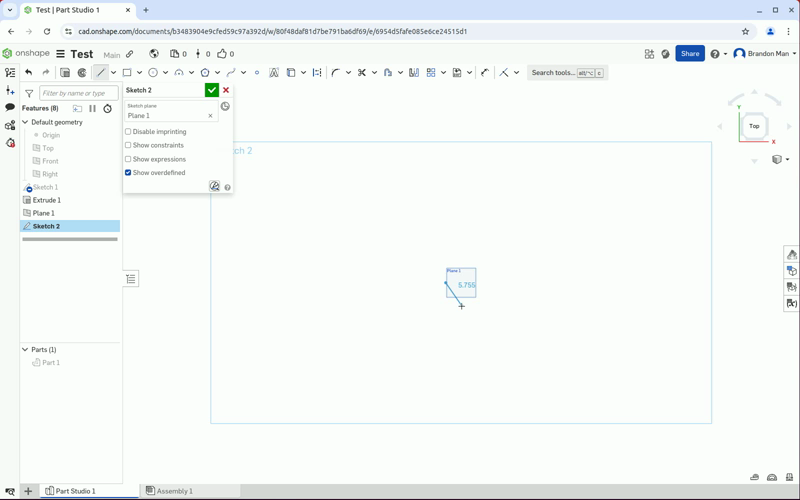
click(461, 305)
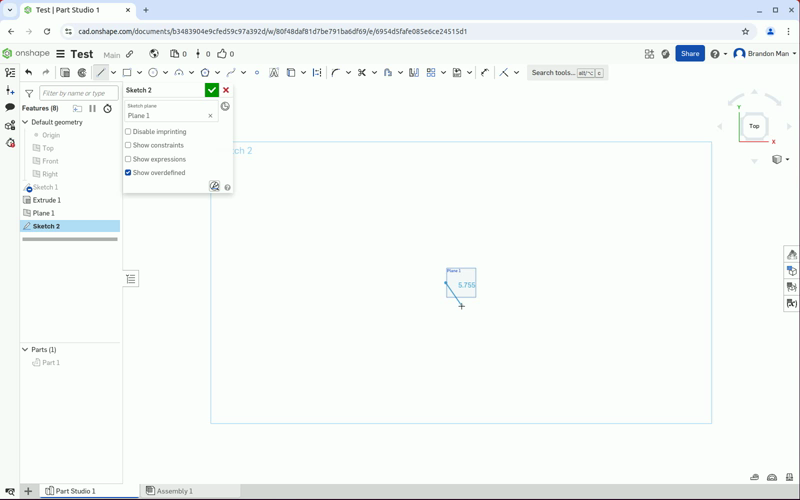
key_up(shift)
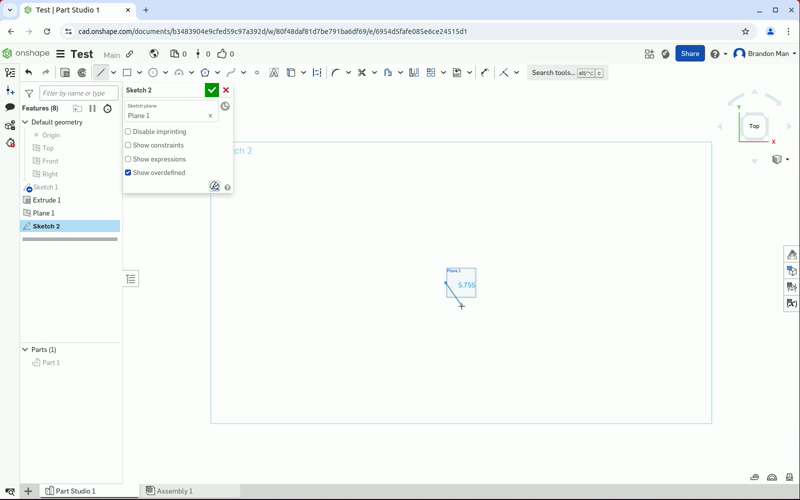
key_down(shift)
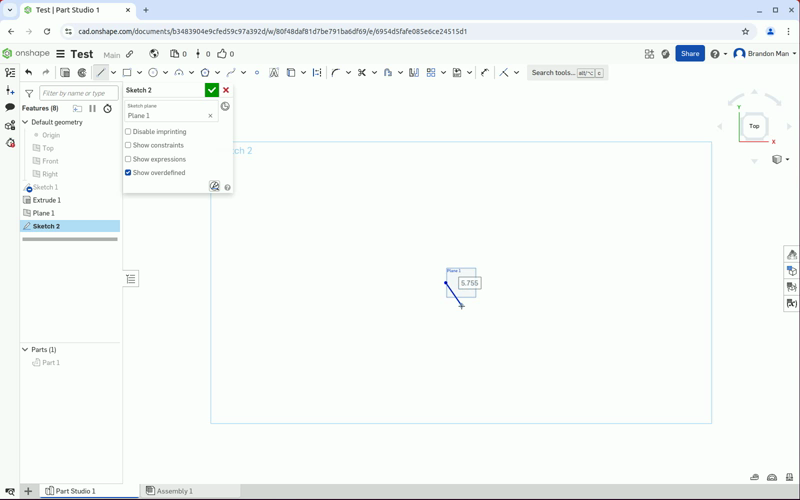
mouse_move(492, 305)
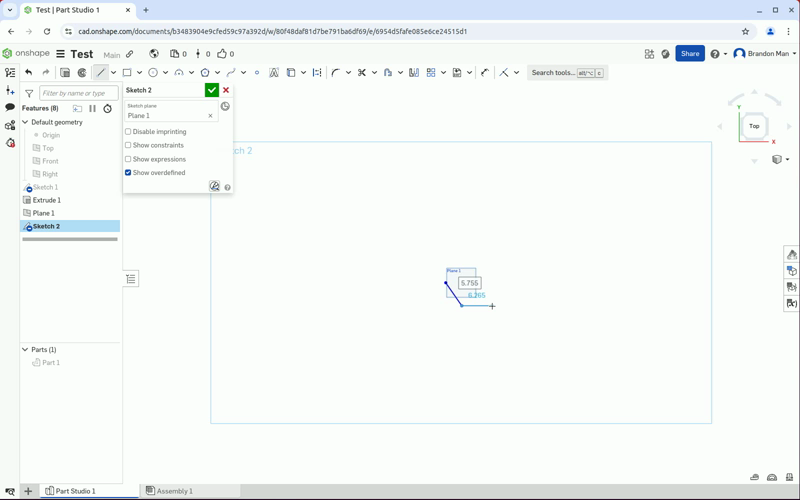
mouse_move(477, 282)
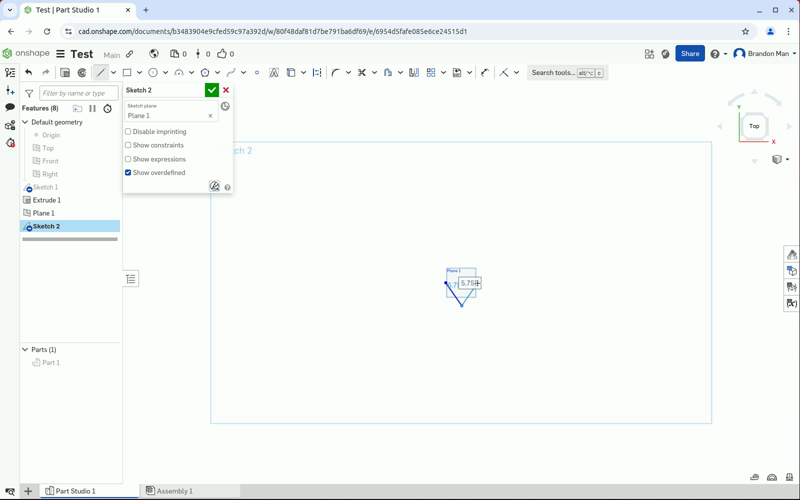
click(477, 282)
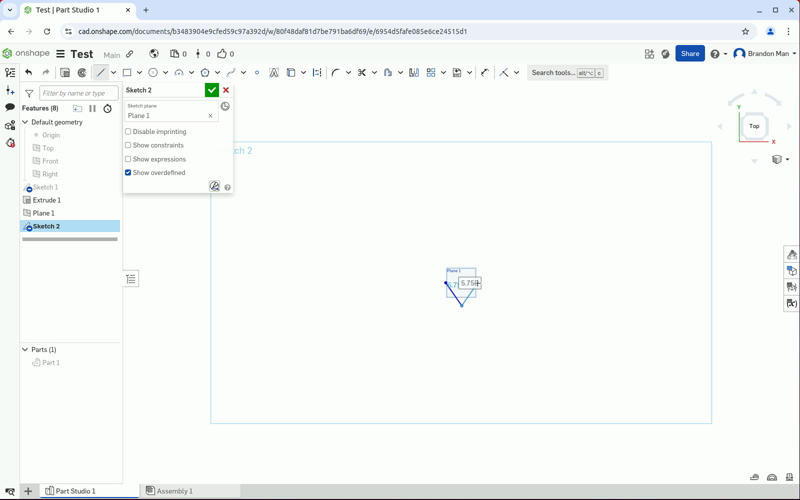
key_up(shift)
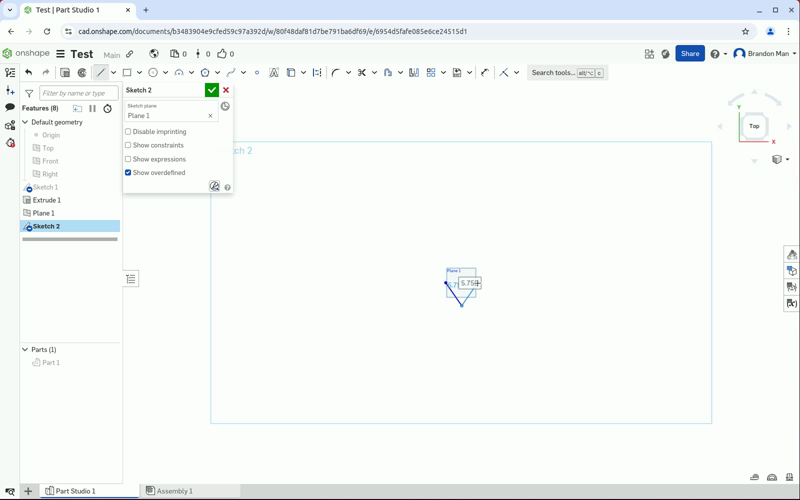
key_down(shift)
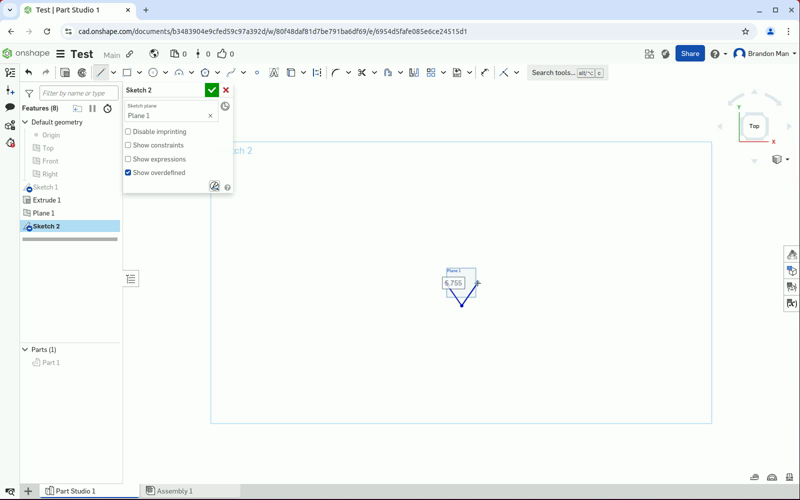
mouse_move(507, 282)
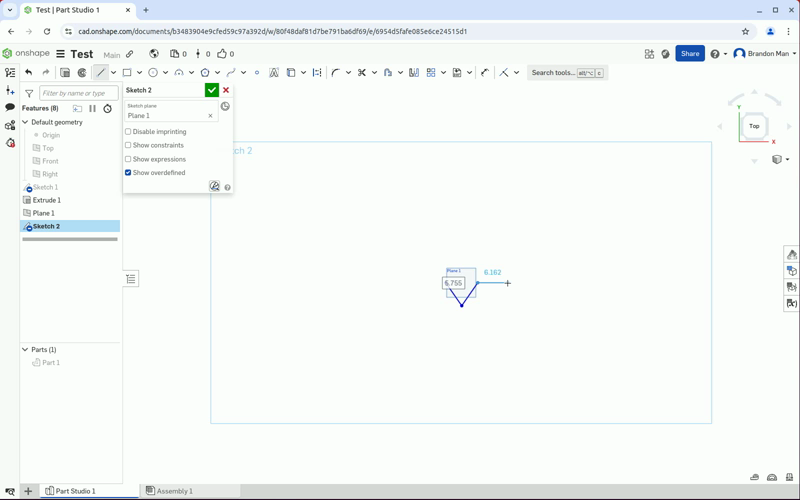
mouse_move(461, 260)
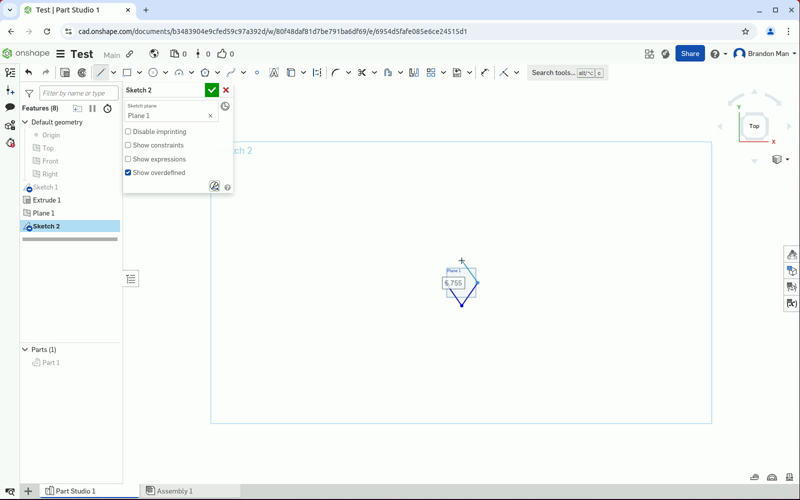
click(461, 260)
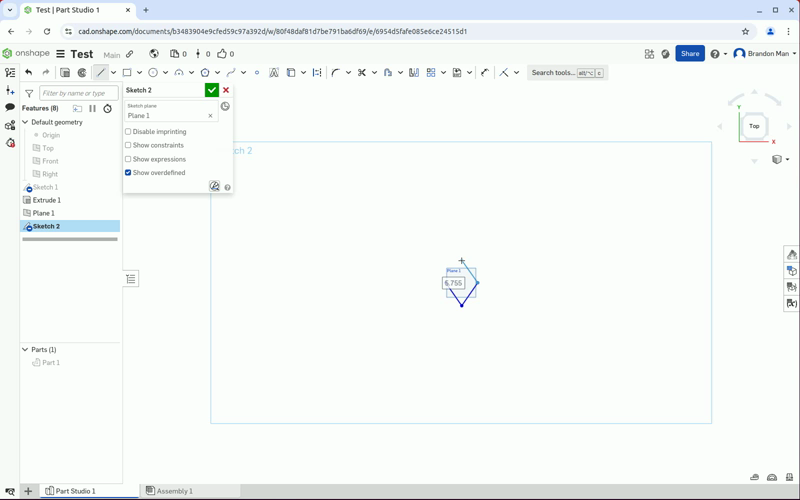
key_up(shift)
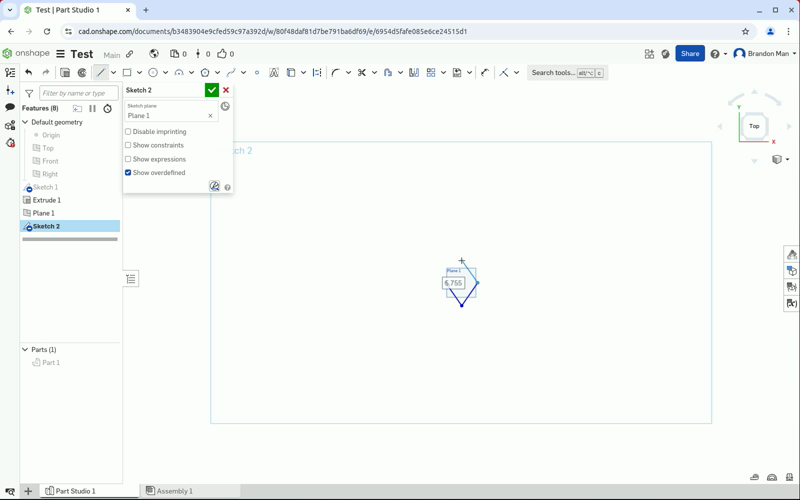
mouse_move(492, 260)
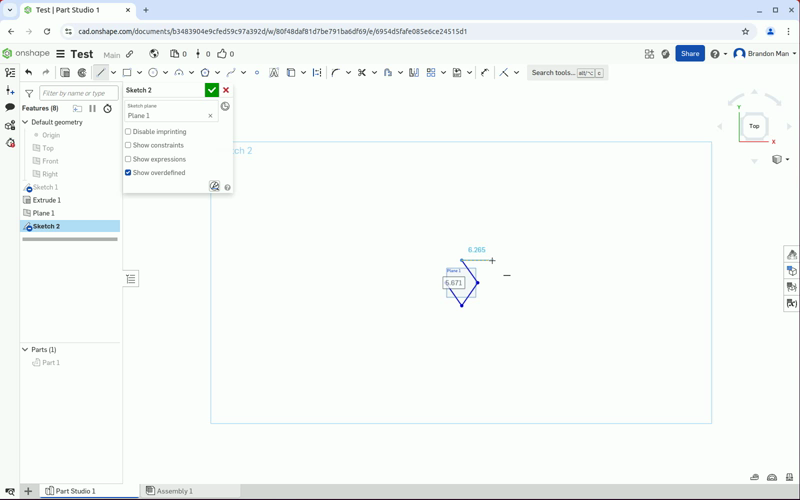
key_down(shift)
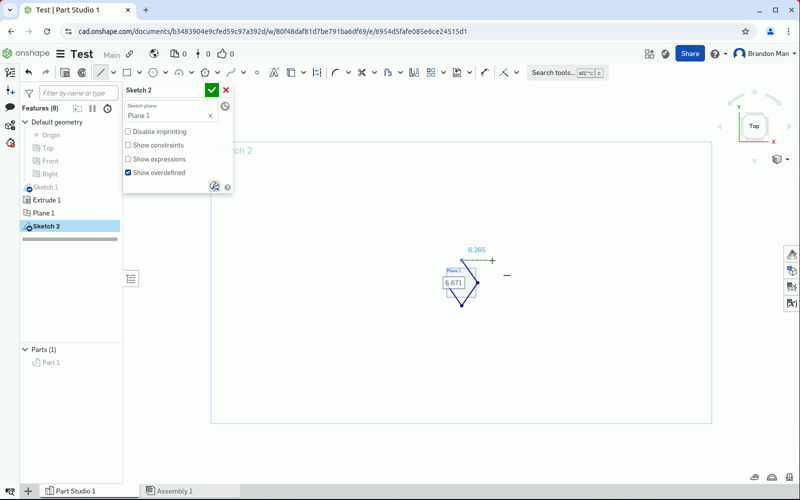
mouse_move(445, 282)
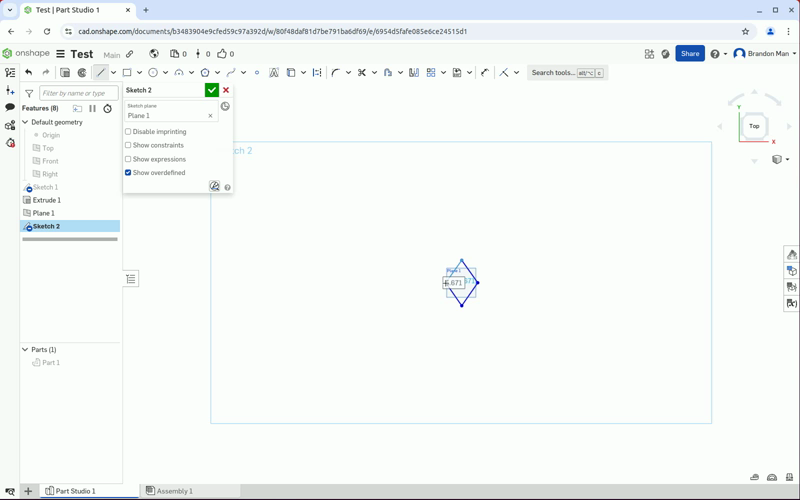
key_up(shift)
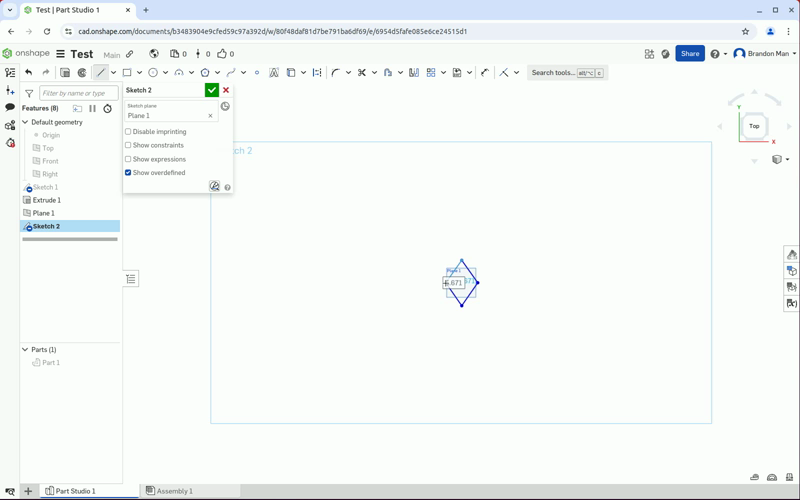
click(445, 282)
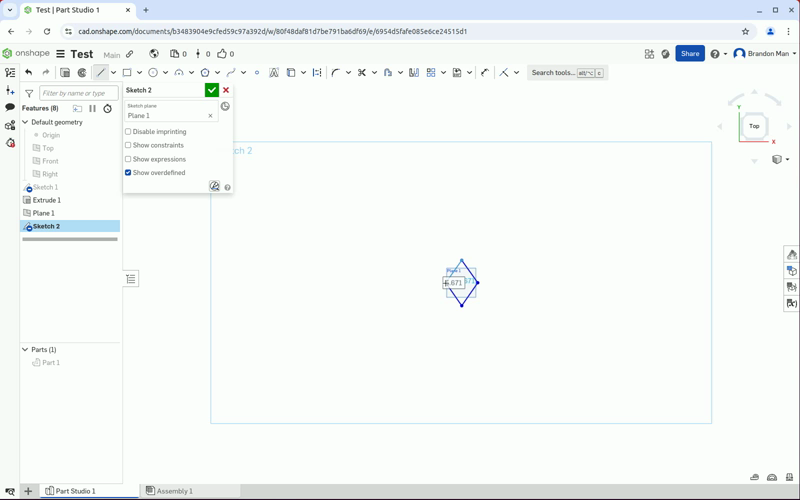
key(esc)
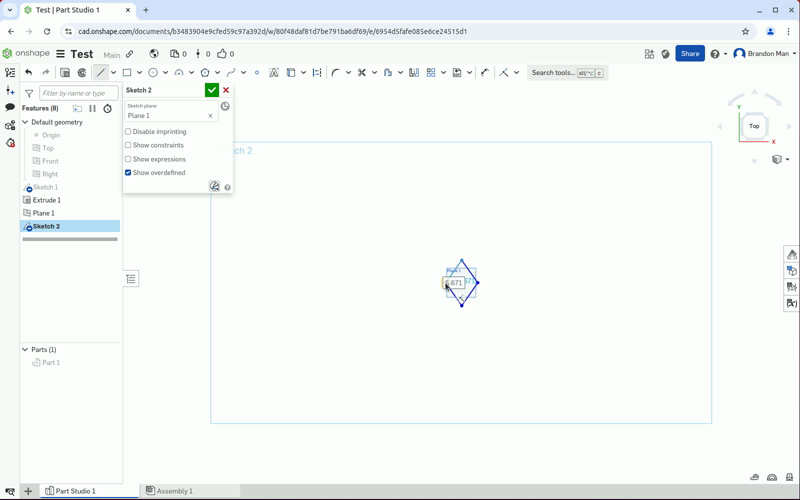
key(l)
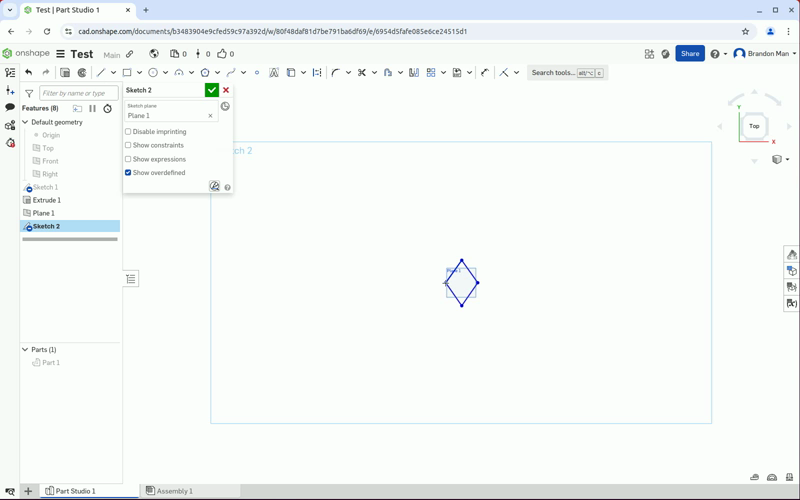
key_down(shift)
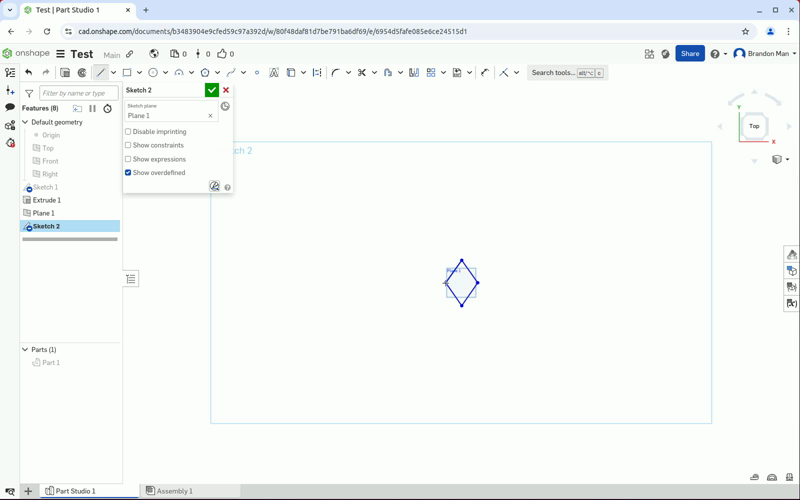
mouse_move(447, 282)
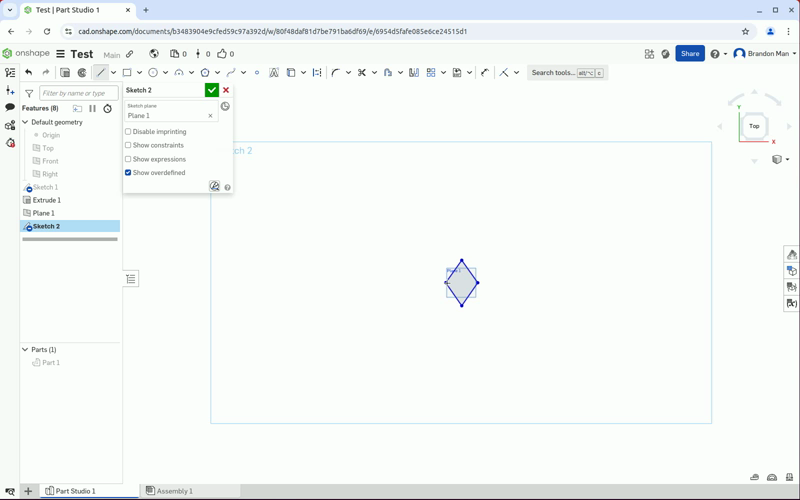
scroll(6)
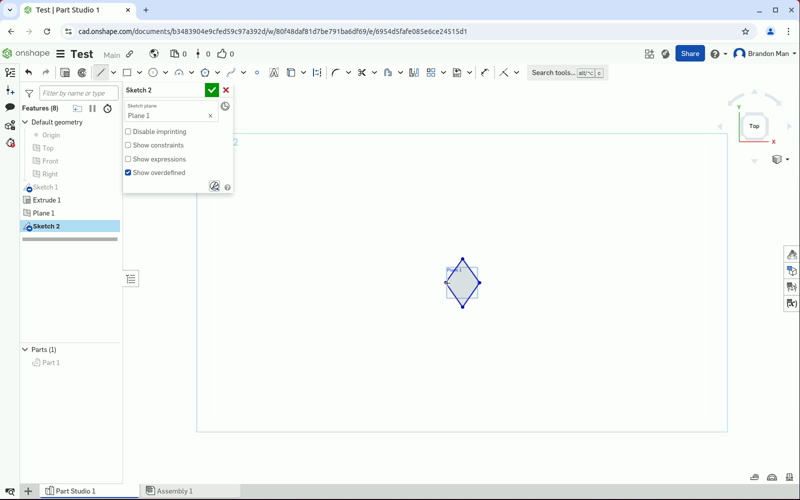
scroll(6)
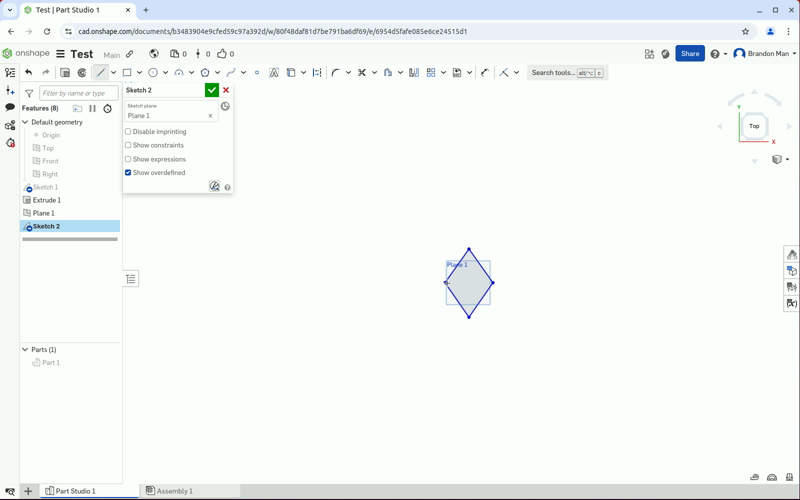
scroll(6)
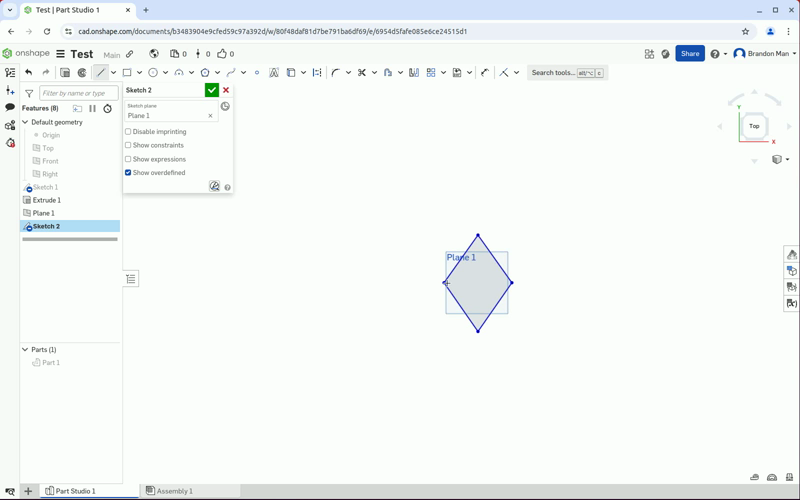
scroll(6)
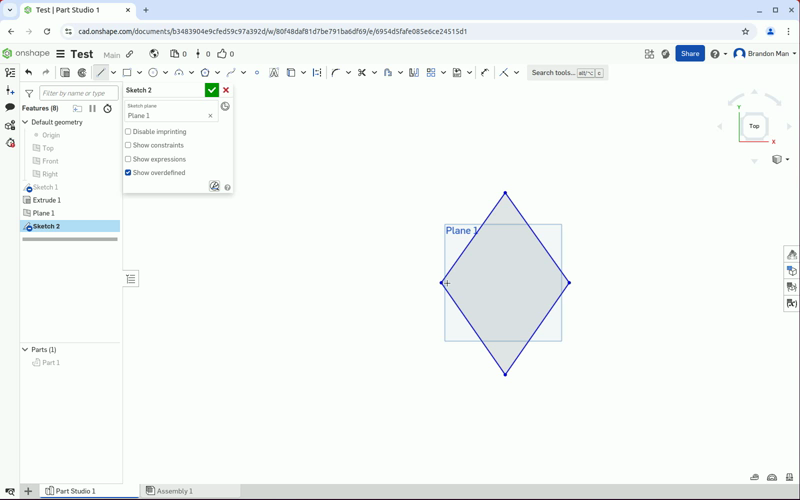
scroll(6)
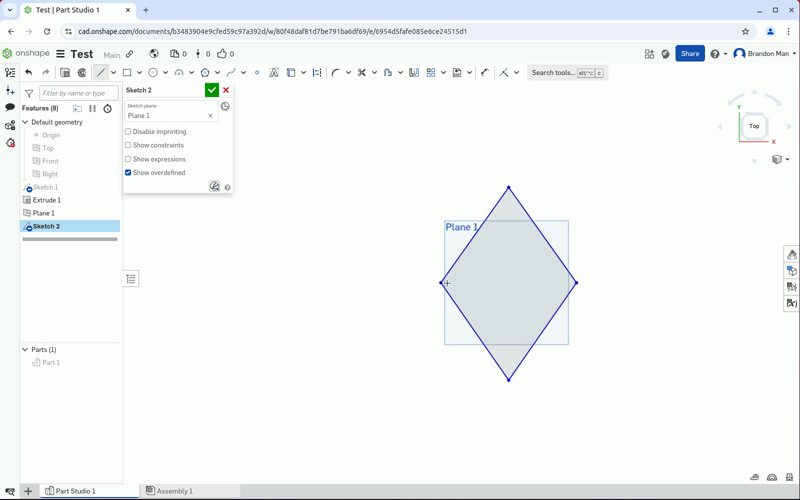
scroll(6)
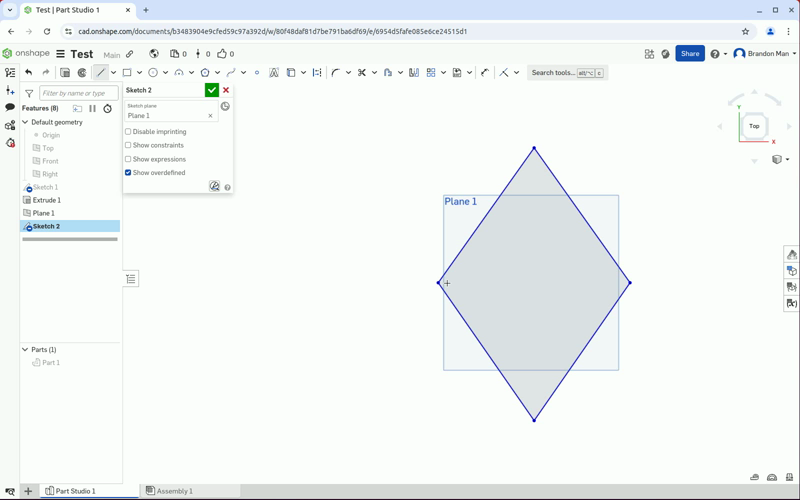
scroll(6)
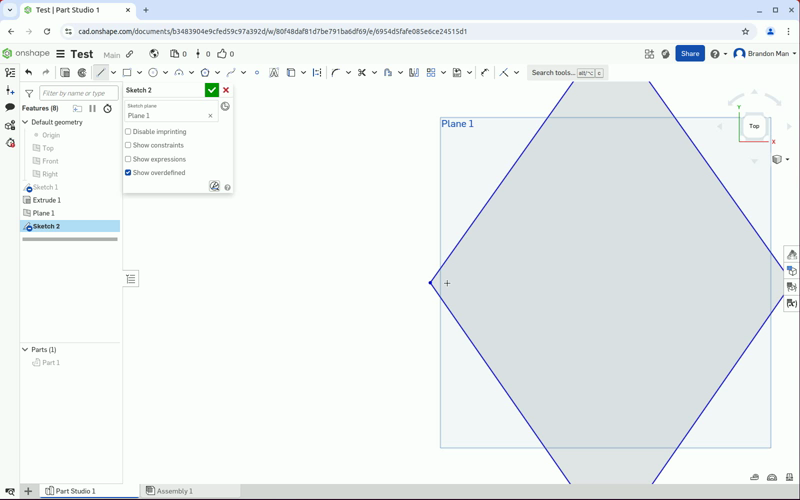
click(447, 282)
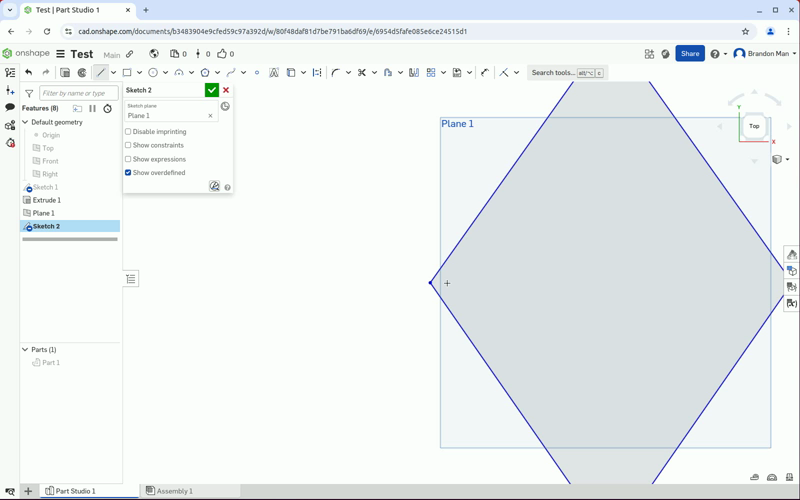
scroll(-6)
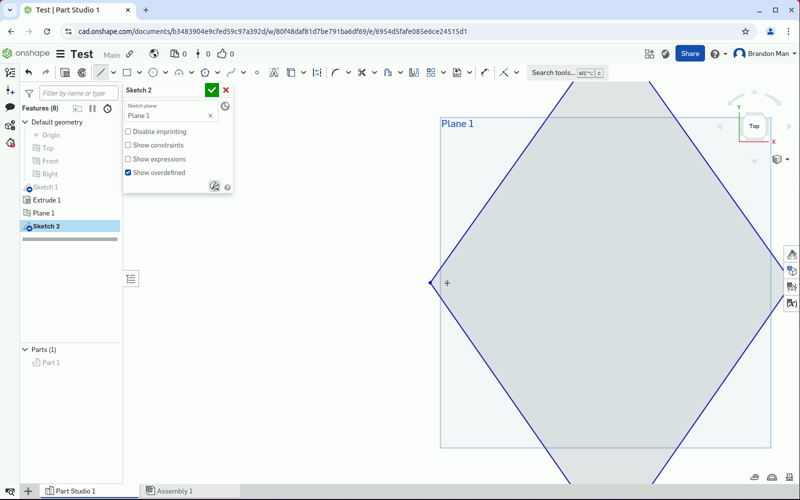
scroll(-6)
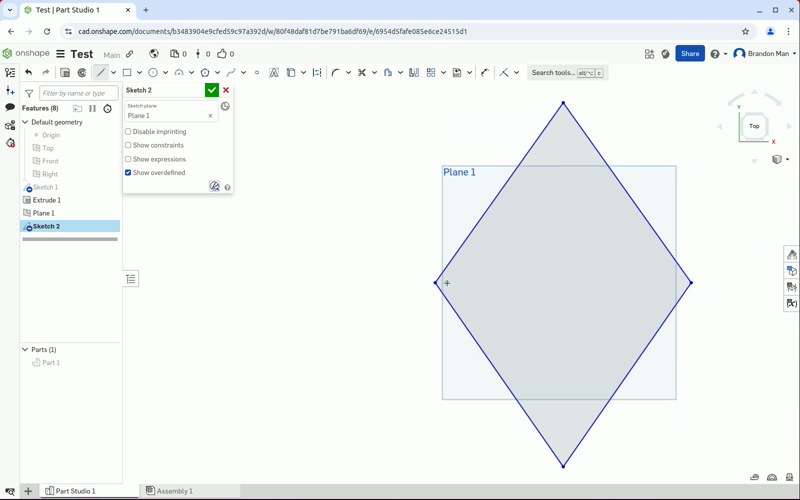
scroll(-6)
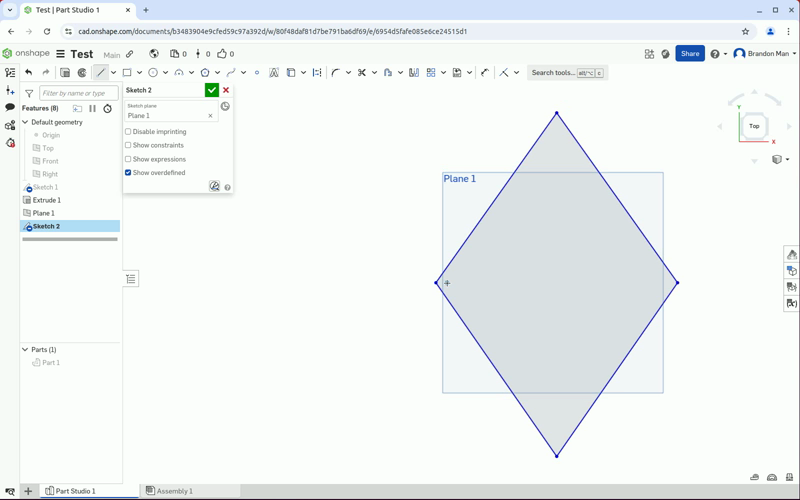
scroll(-6)
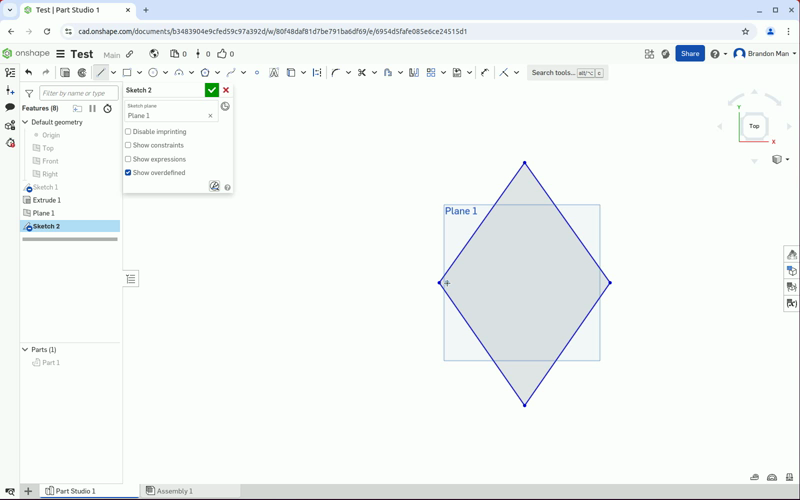
scroll(-6)
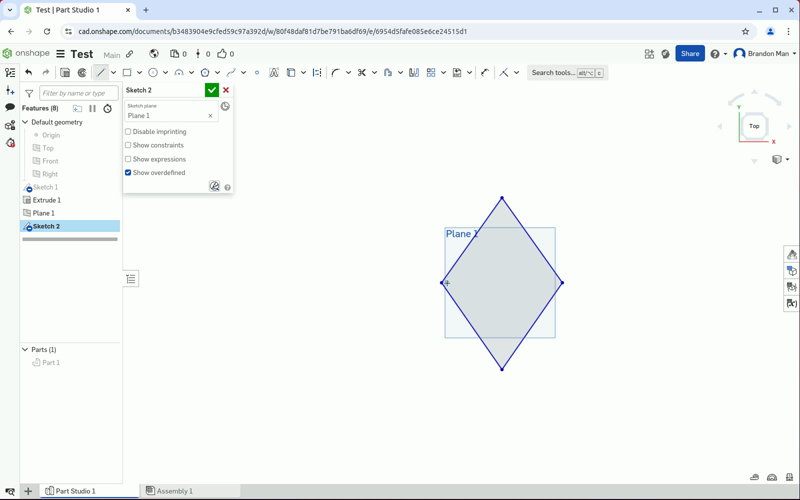
scroll(-6)
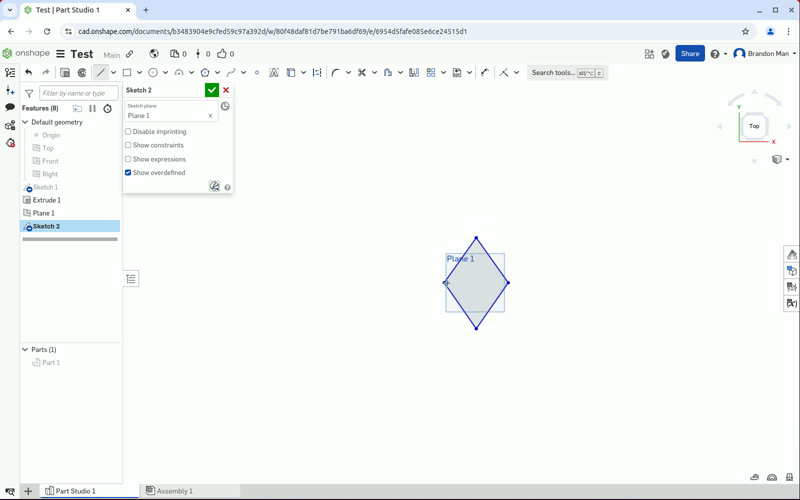
scroll(-6)
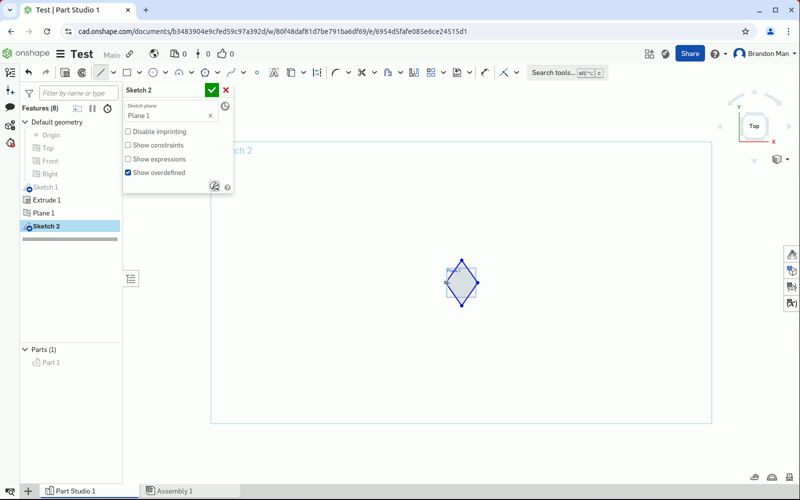
key_up(shift)
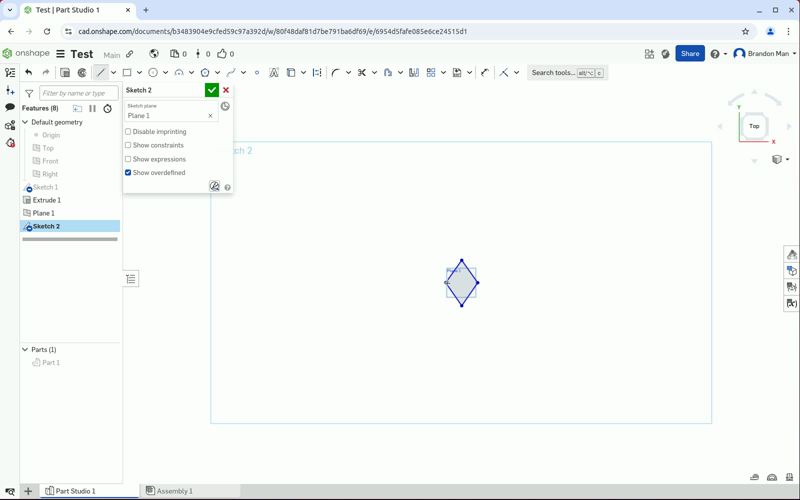
key_down(shift)
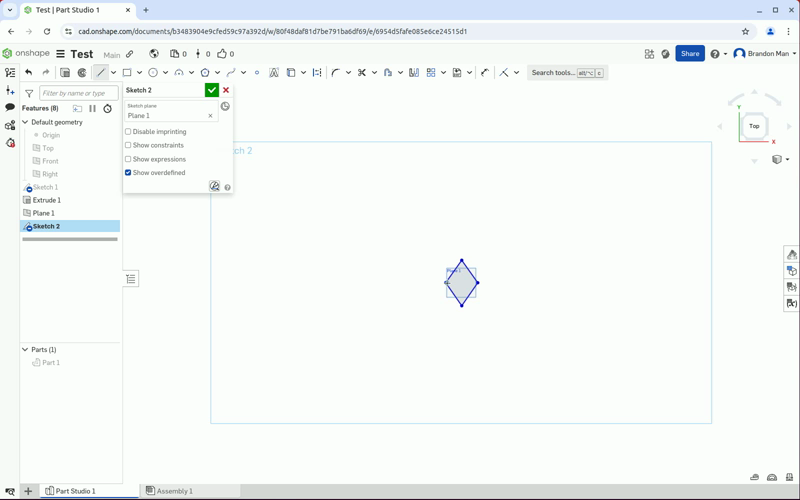
mouse_move(477, 282)
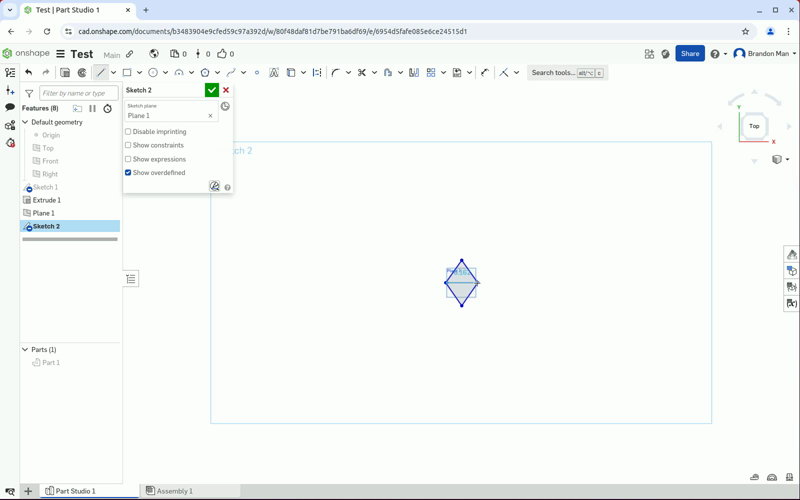
mouse_move(461, 303)
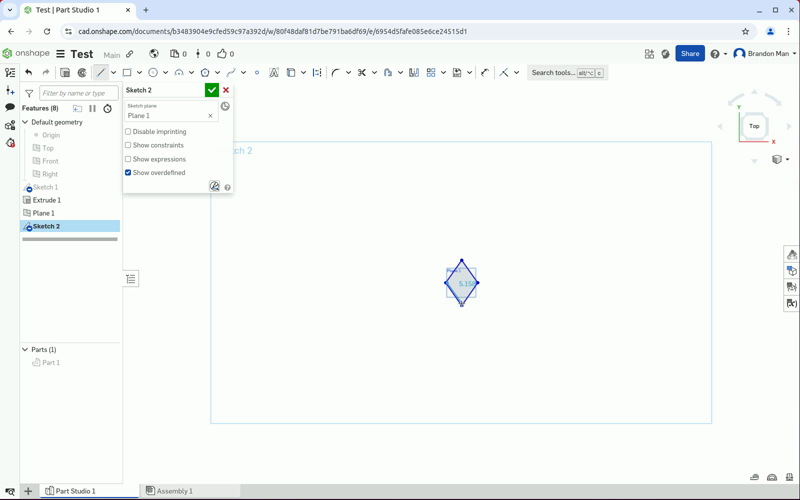
scroll(6)
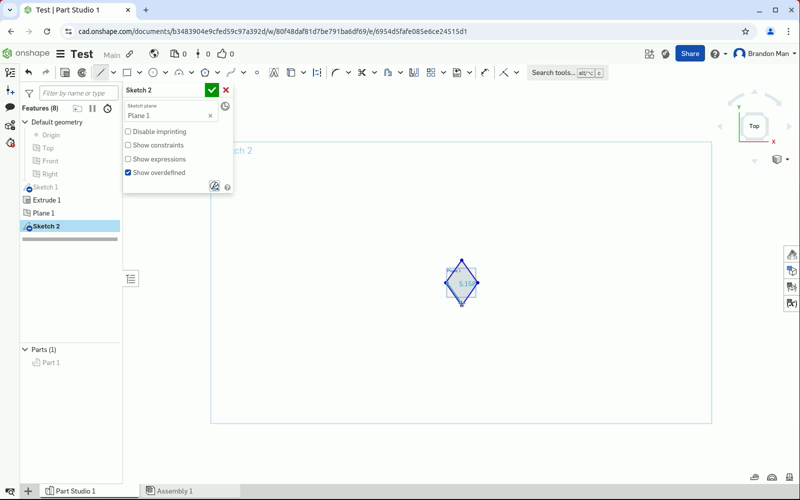
scroll(6)
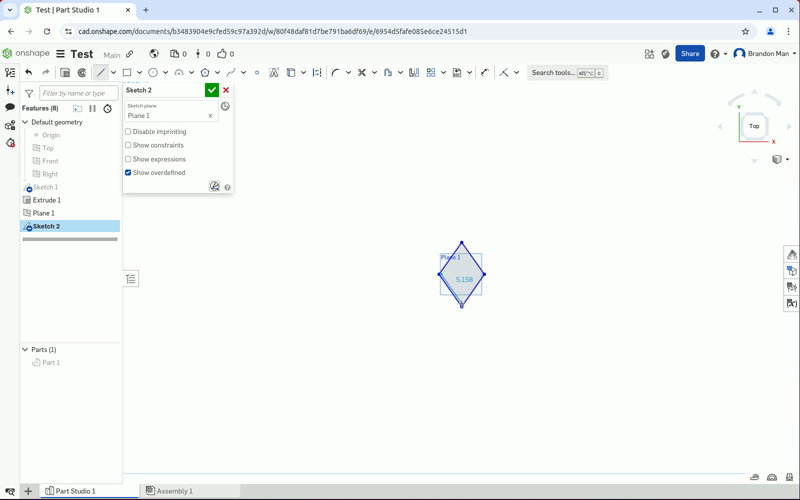
scroll(6)
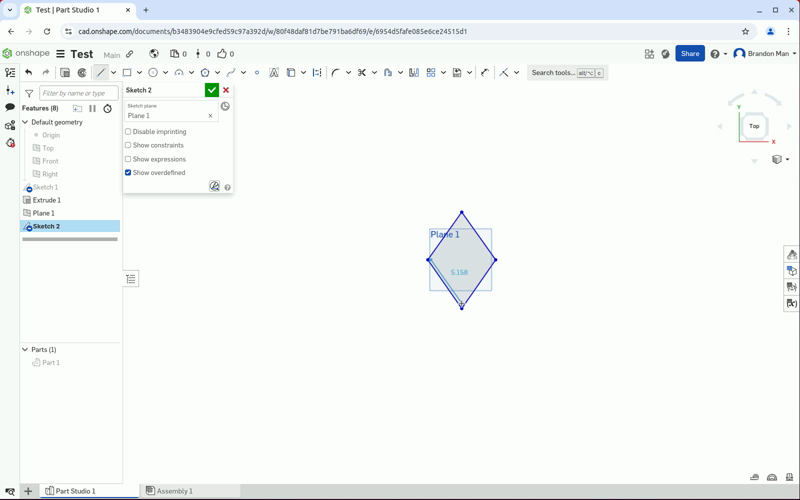
scroll(6)
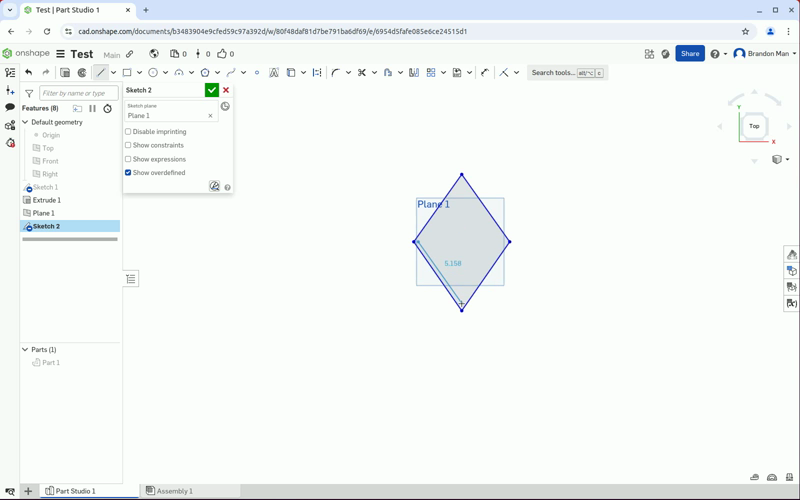
scroll(6)
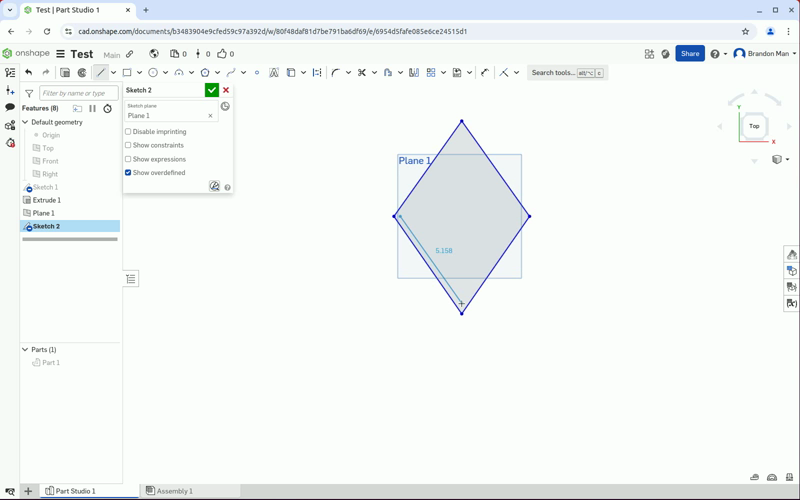
scroll(6)
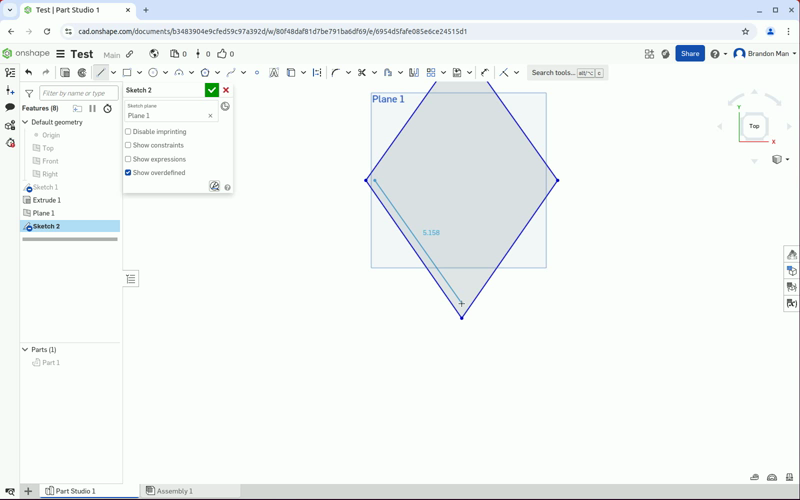
scroll(6)
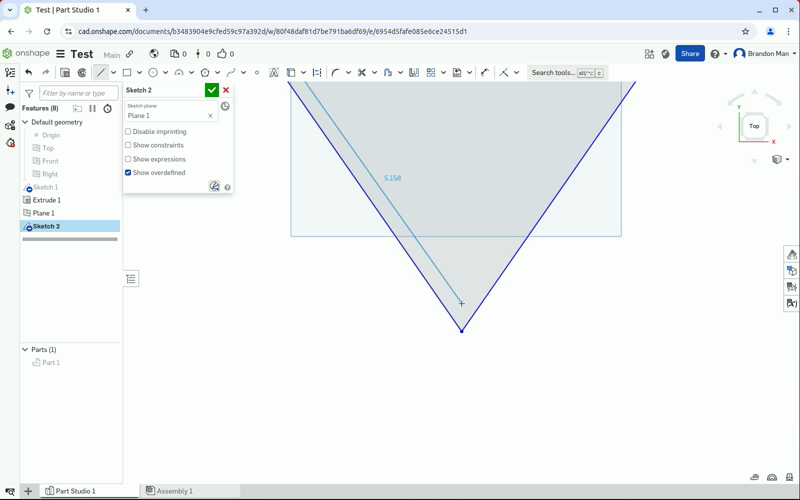
click(461, 303)
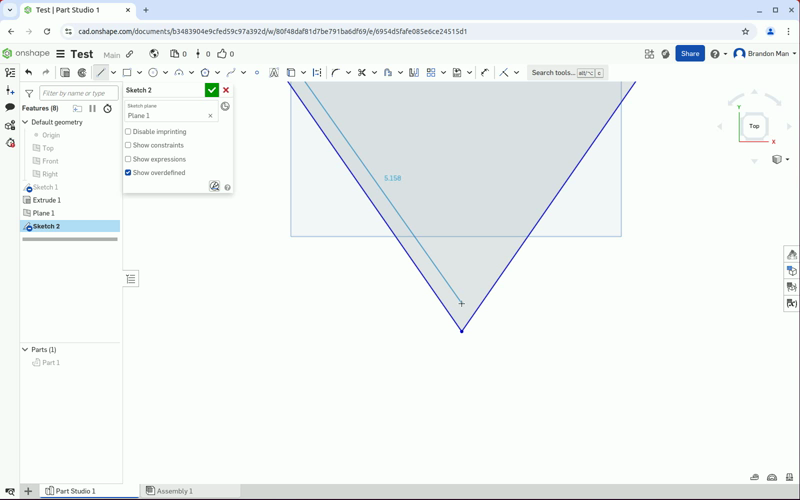
scroll(-6)
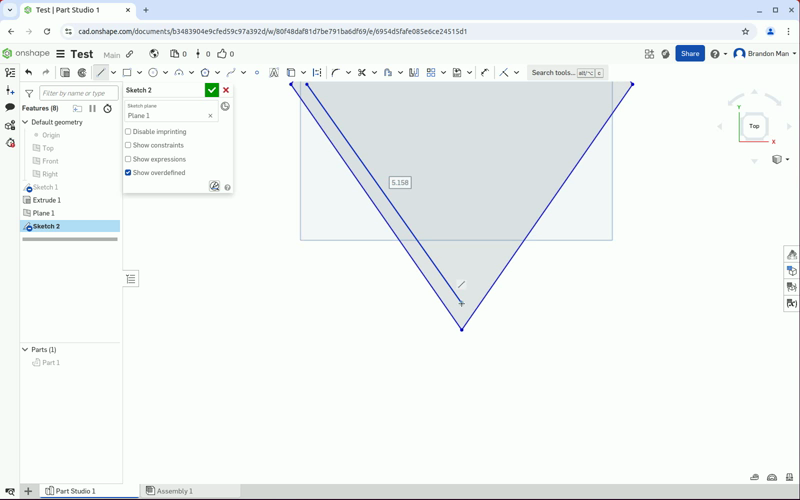
scroll(-6)
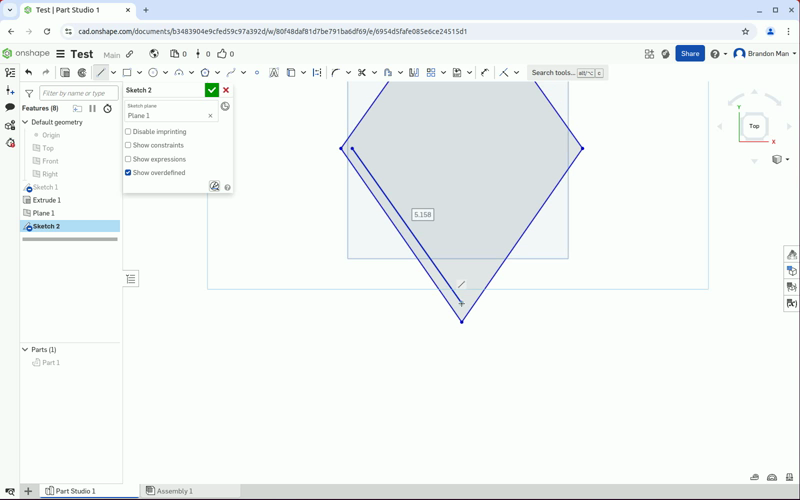
scroll(-6)
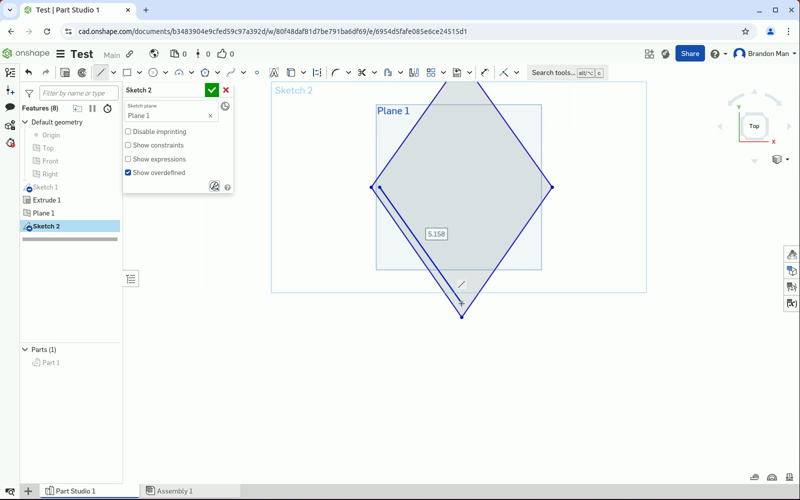
scroll(-6)
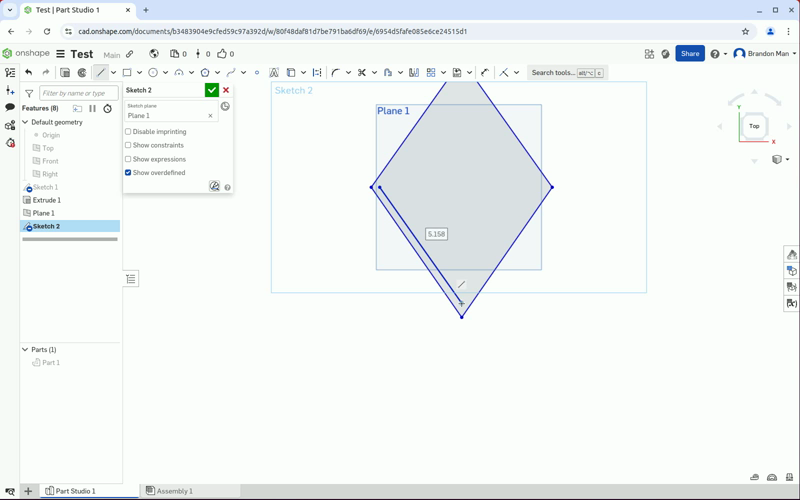
scroll(-6)
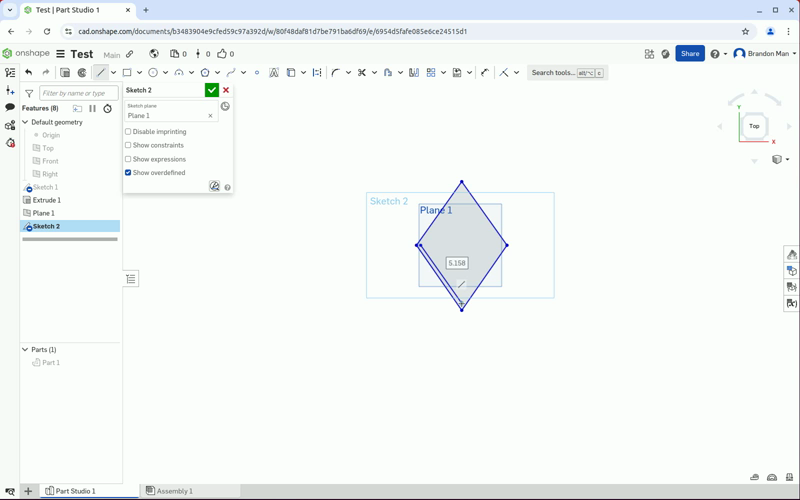
scroll(-6)
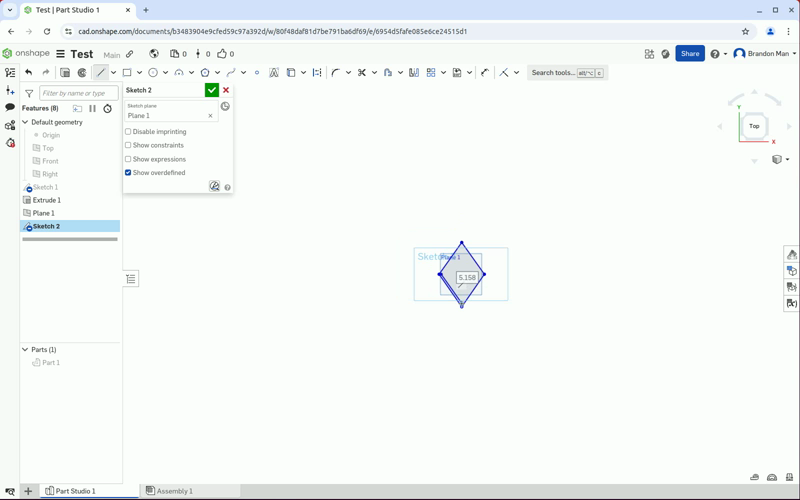
scroll(-6)
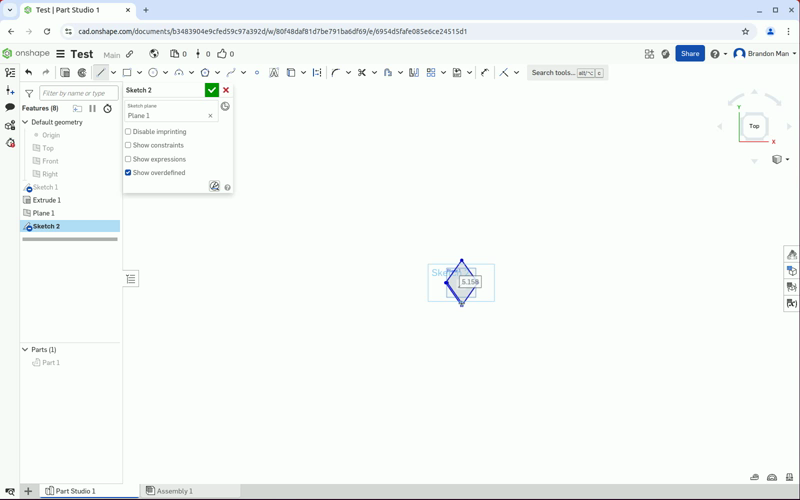
key_up(shift)
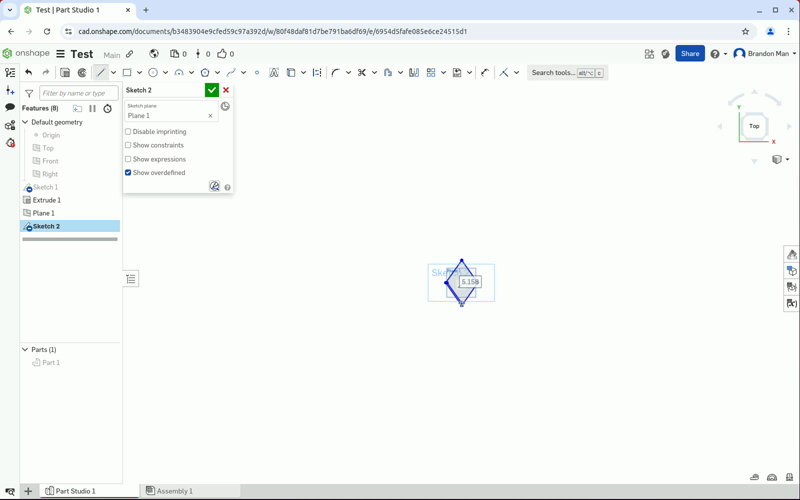
key_down(shift)
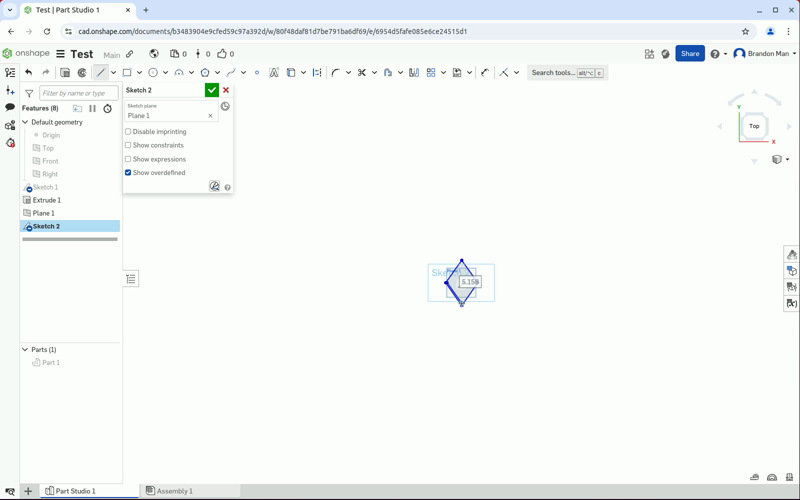
mouse_move(492, 303)
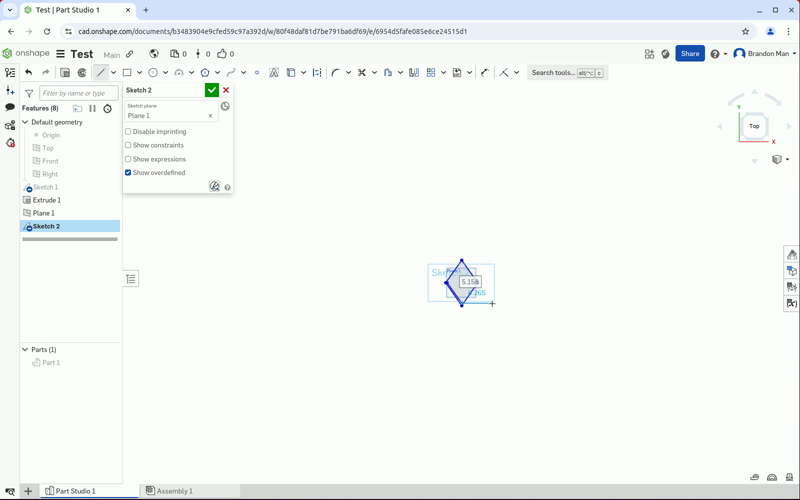
mouse_move(476, 282)
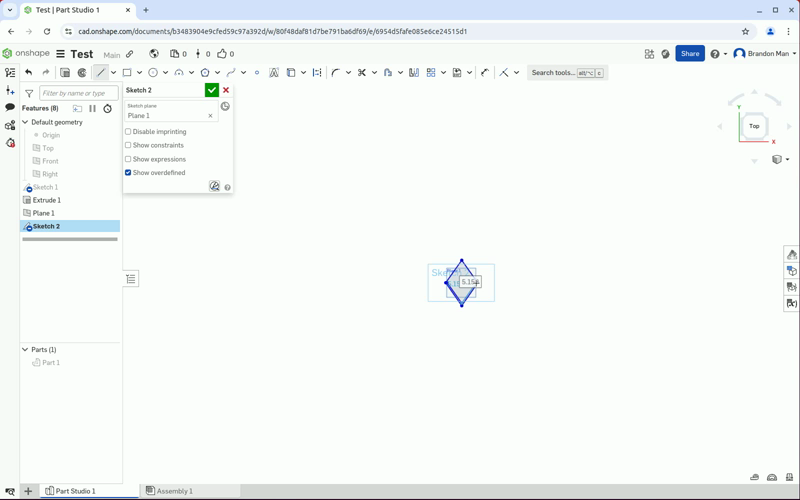
scroll(6)
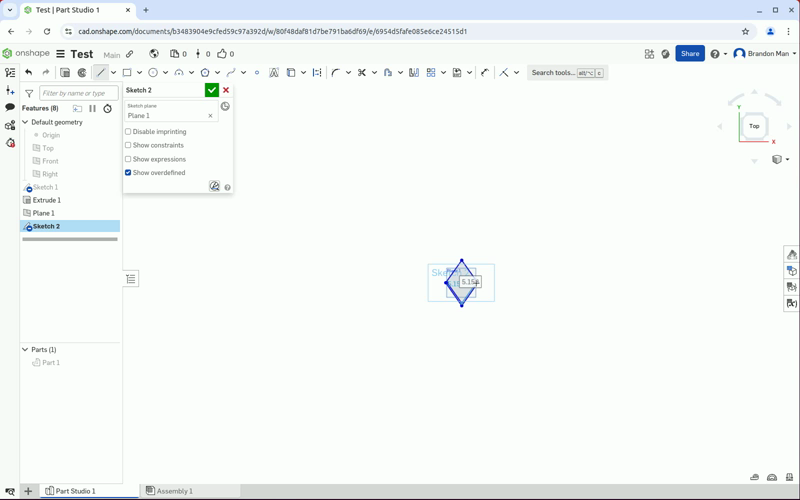
scroll(6)
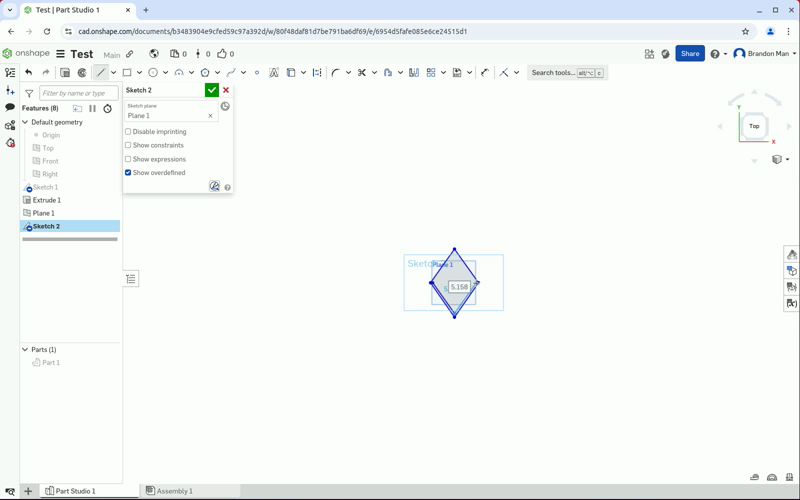
scroll(6)
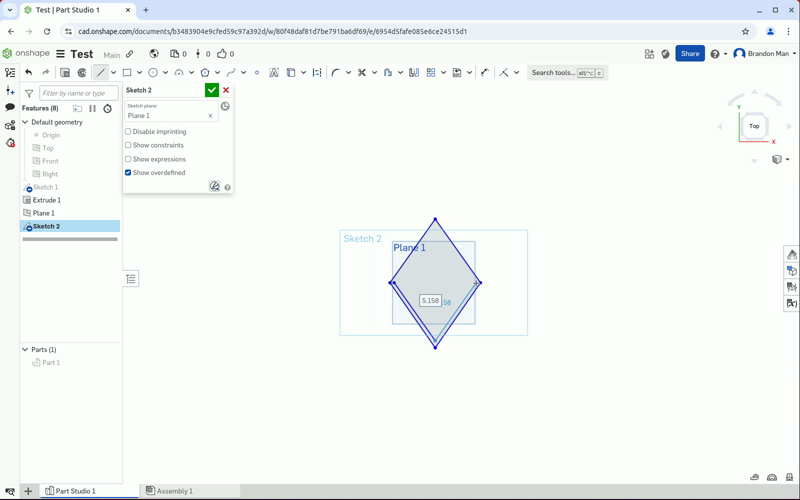
scroll(6)
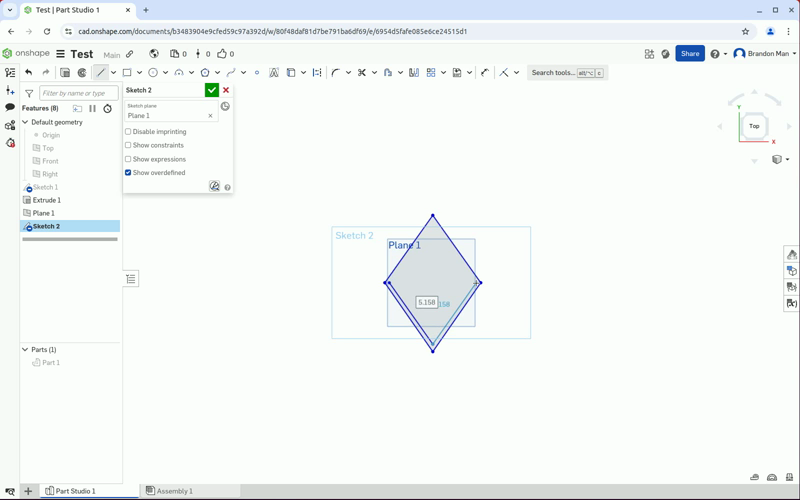
scroll(6)
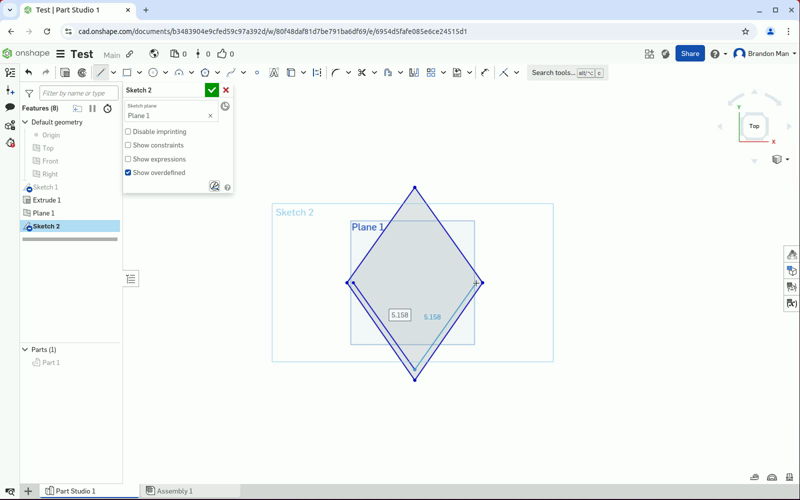
scroll(6)
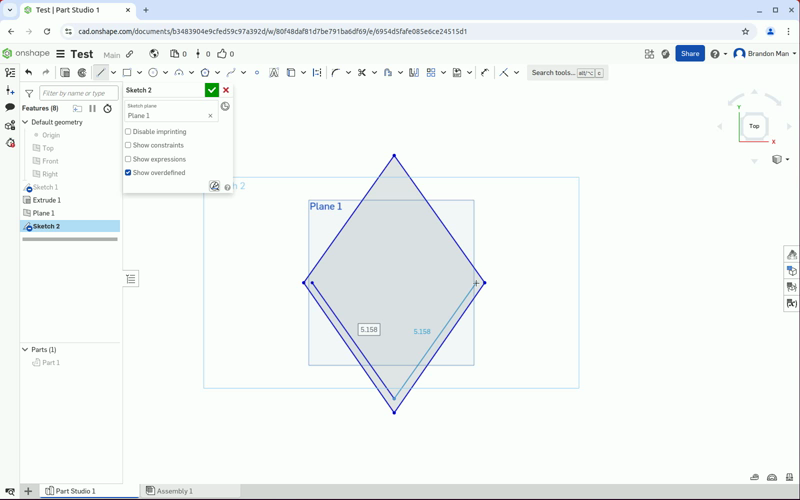
scroll(6)
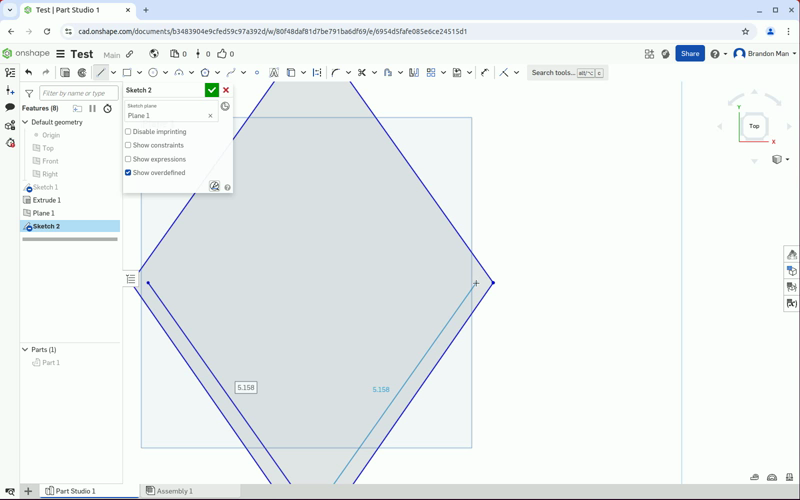
click(476, 282)
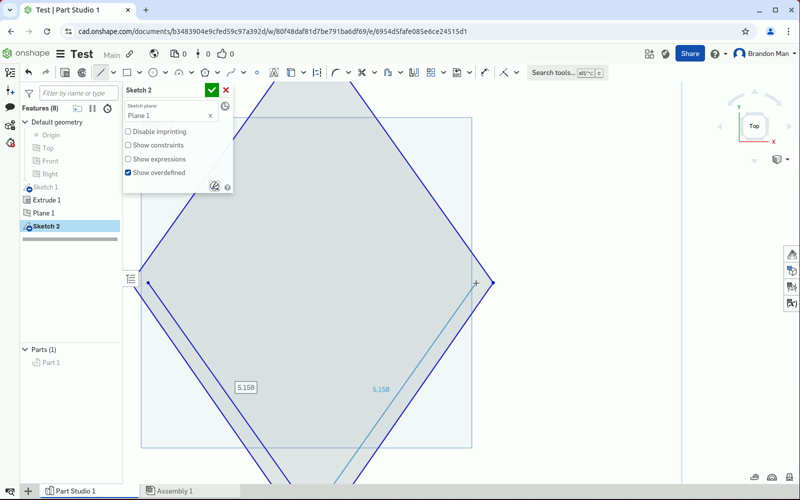
scroll(-6)
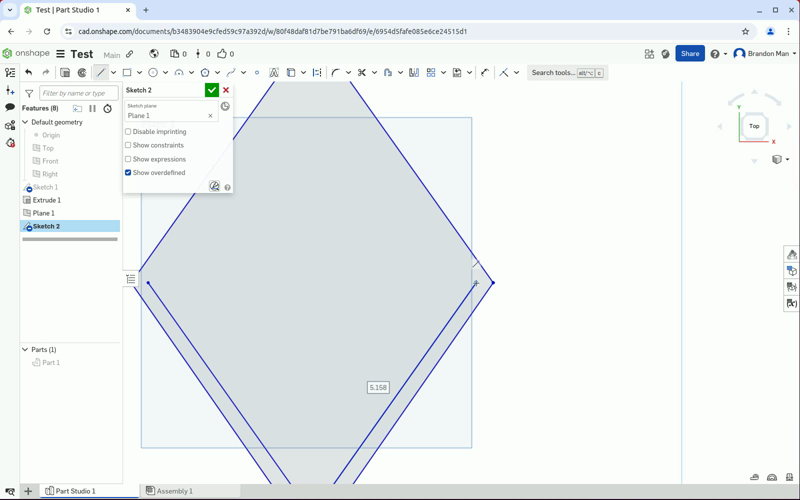
scroll(-6)
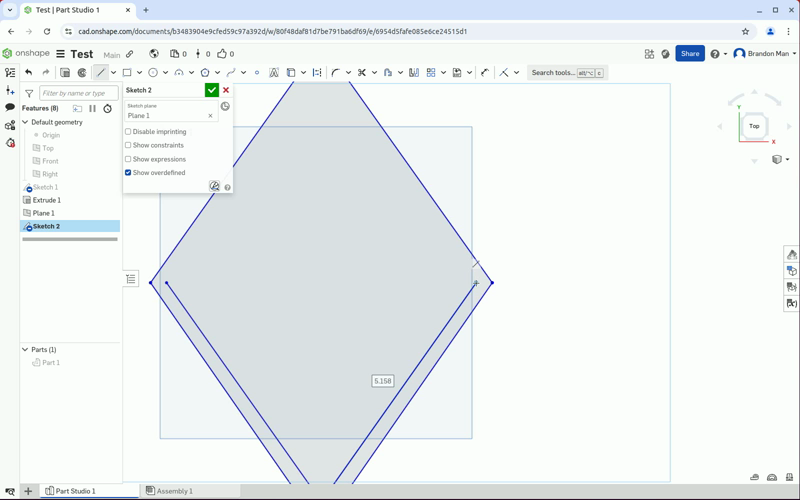
scroll(-6)
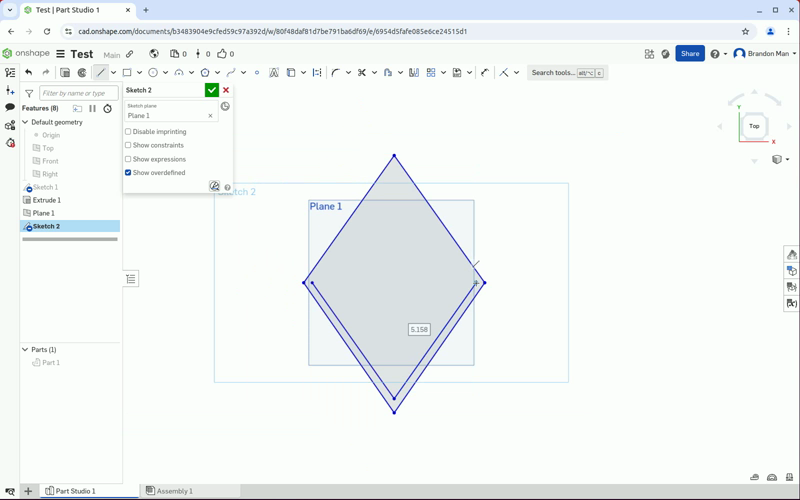
scroll(-6)
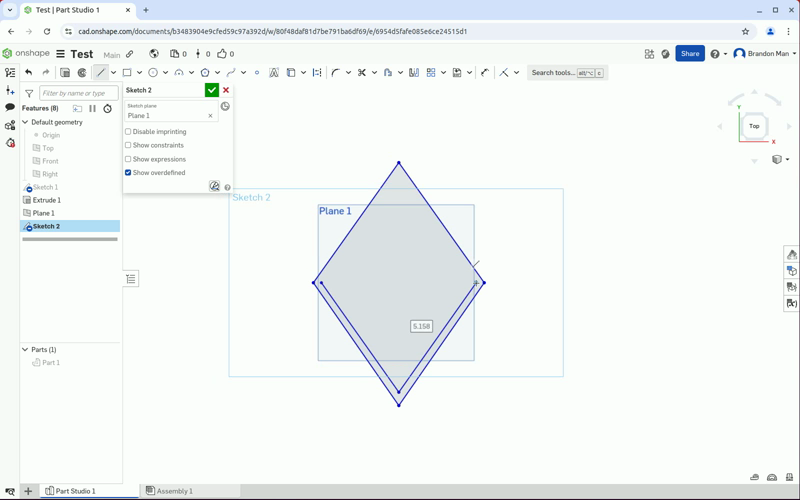
scroll(-6)
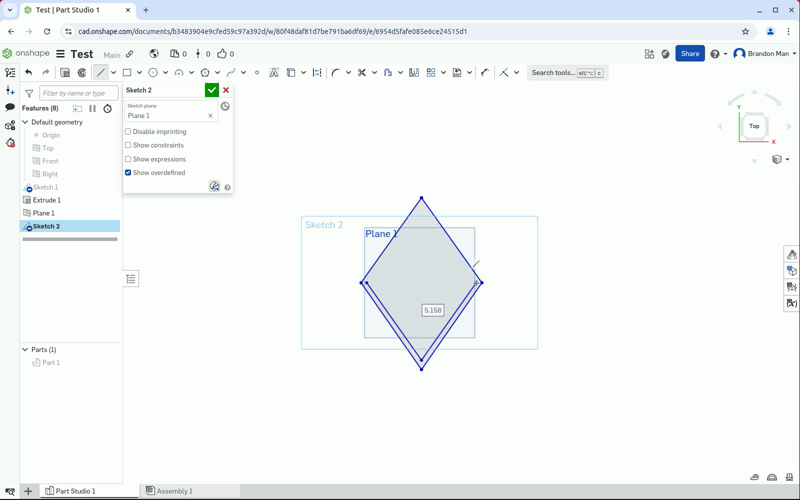
scroll(-6)
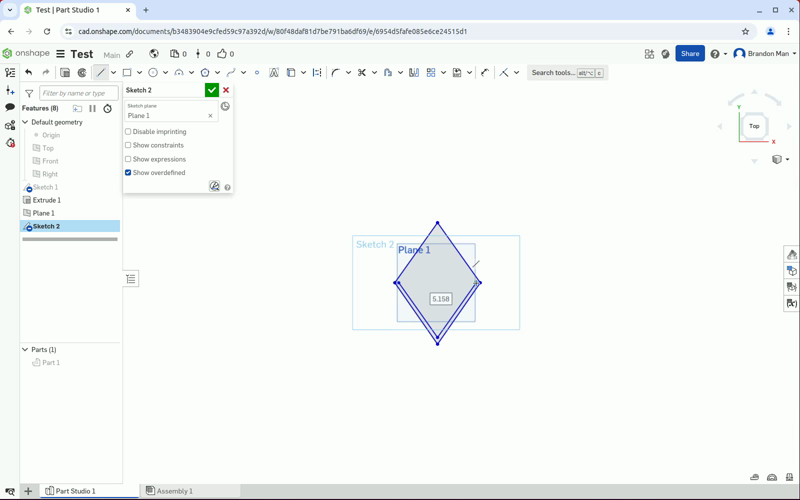
scroll(-6)
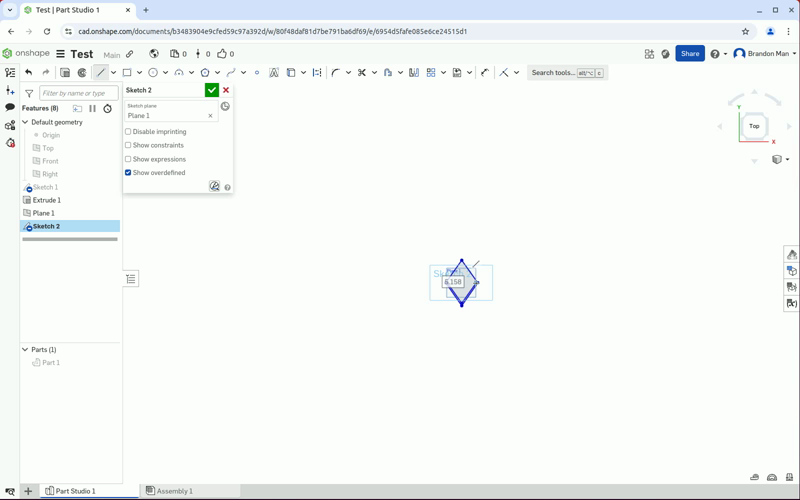
key_up(shift)
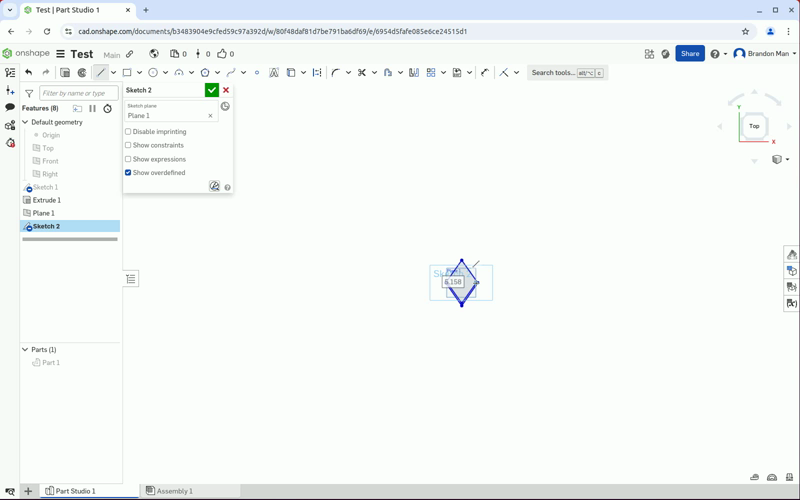
key_down(shift)
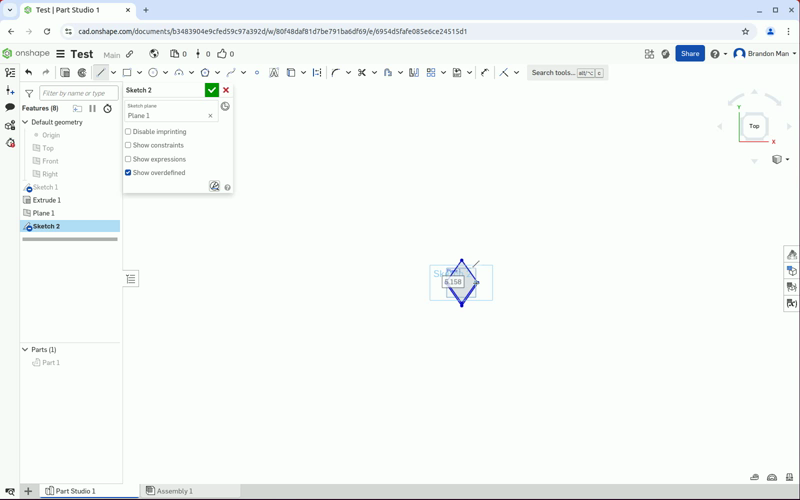
mouse_move(506, 282)
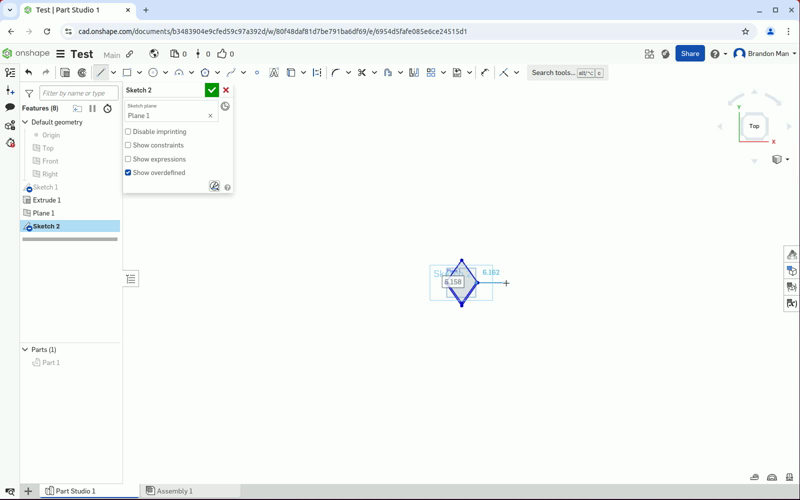
mouse_move(461, 262)
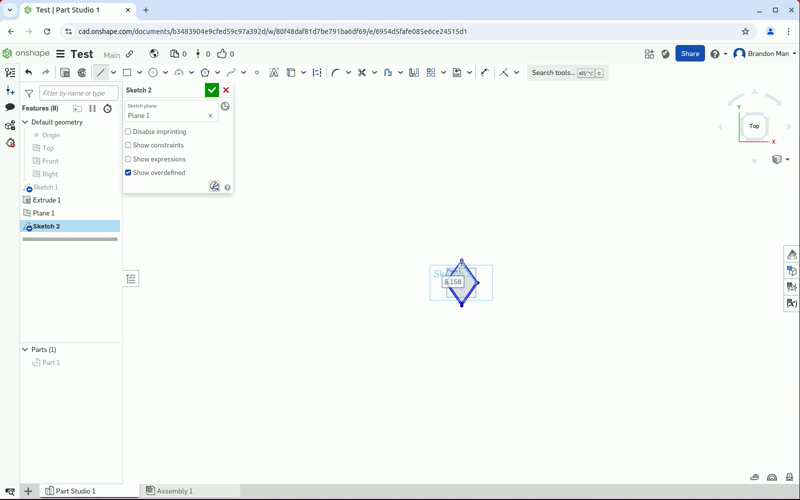
scroll(6)
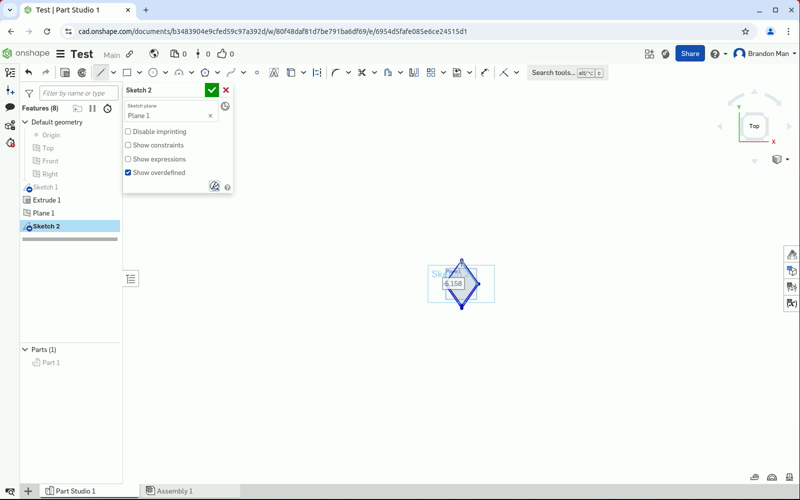
scroll(6)
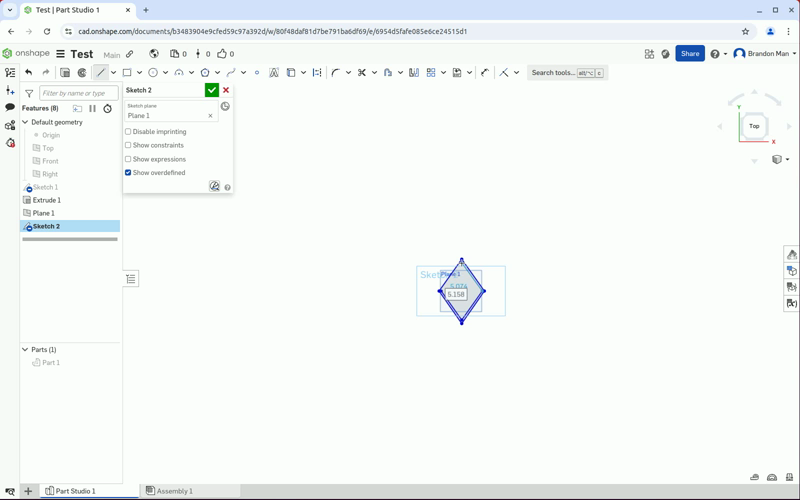
scroll(6)
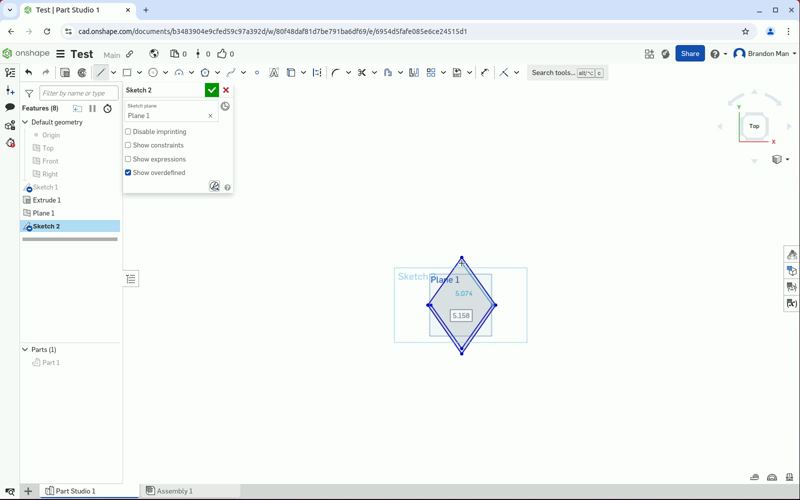
scroll(6)
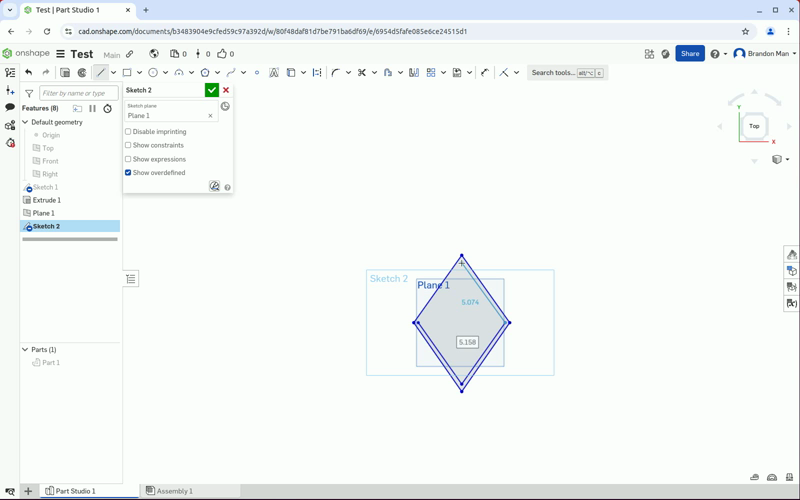
scroll(6)
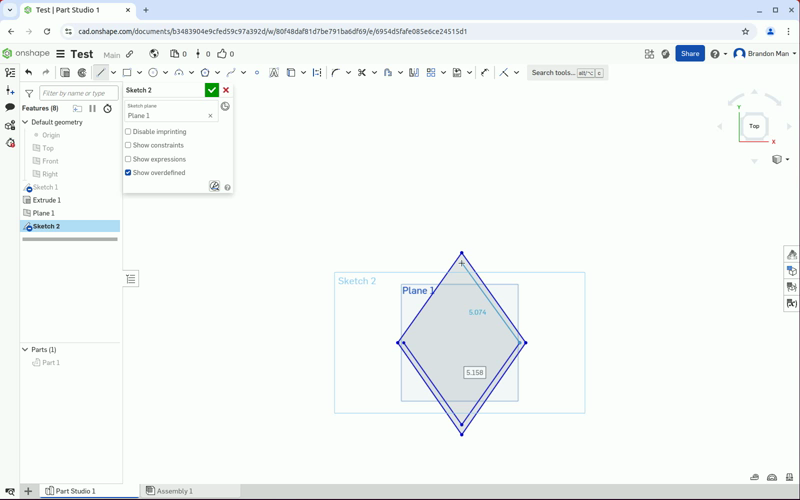
scroll(6)
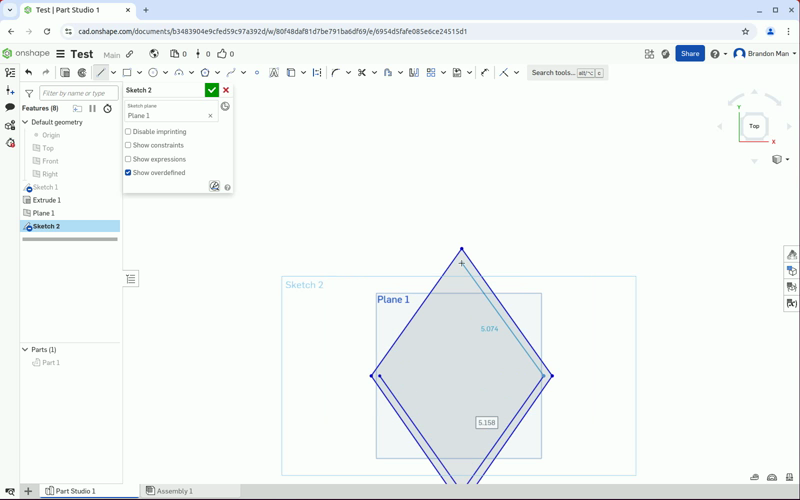
scroll(6)
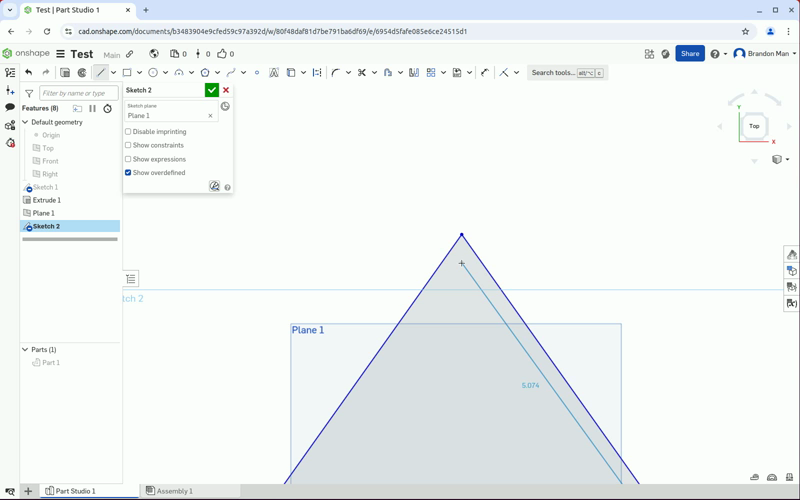
click(461, 262)
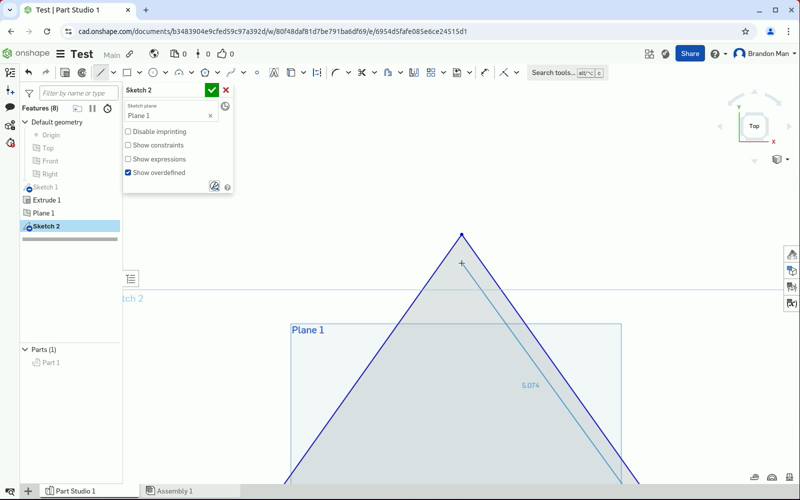
scroll(-6)
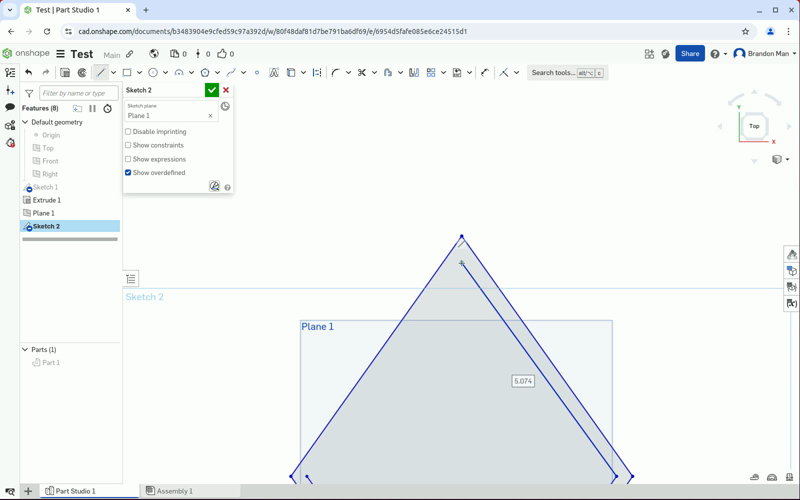
scroll(-6)
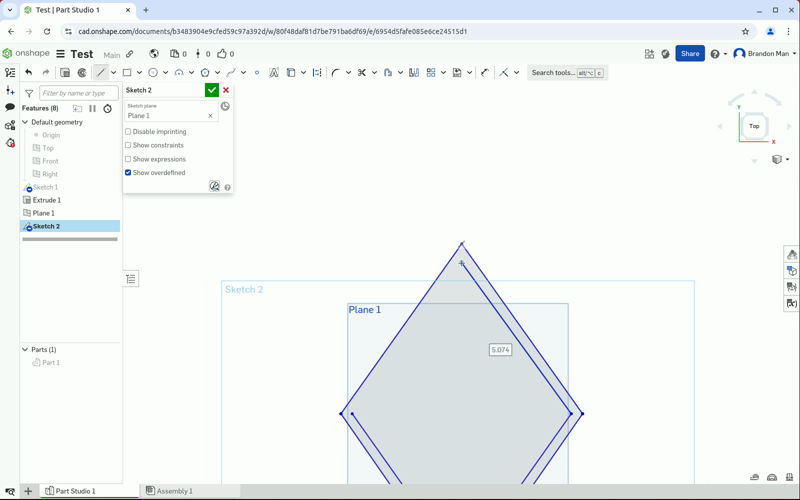
scroll(-6)
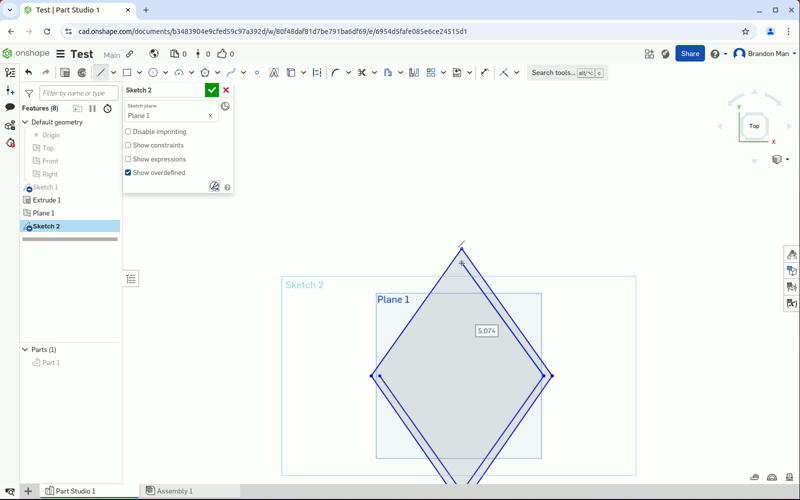
scroll(-6)
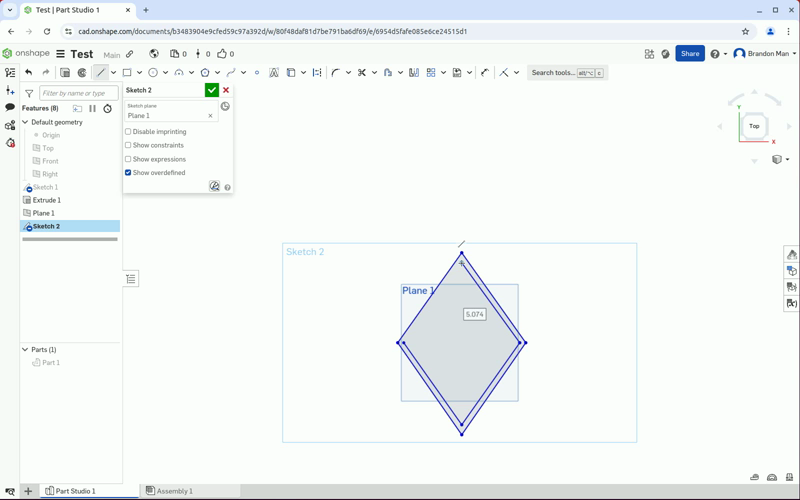
scroll(-6)
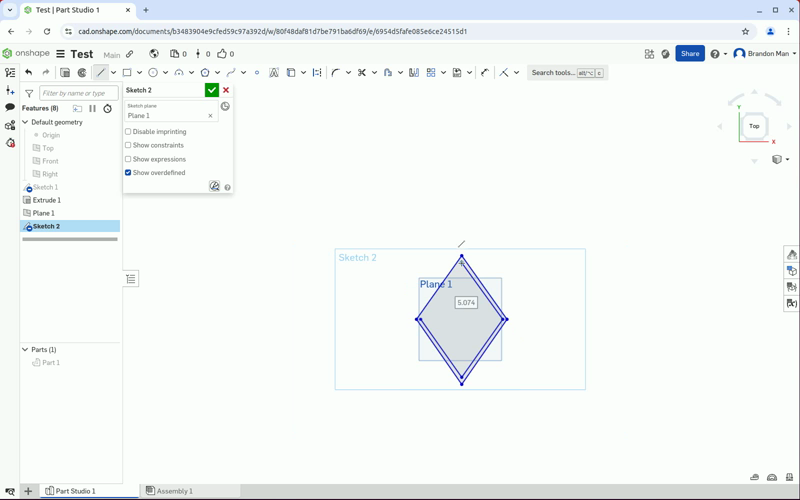
scroll(-6)
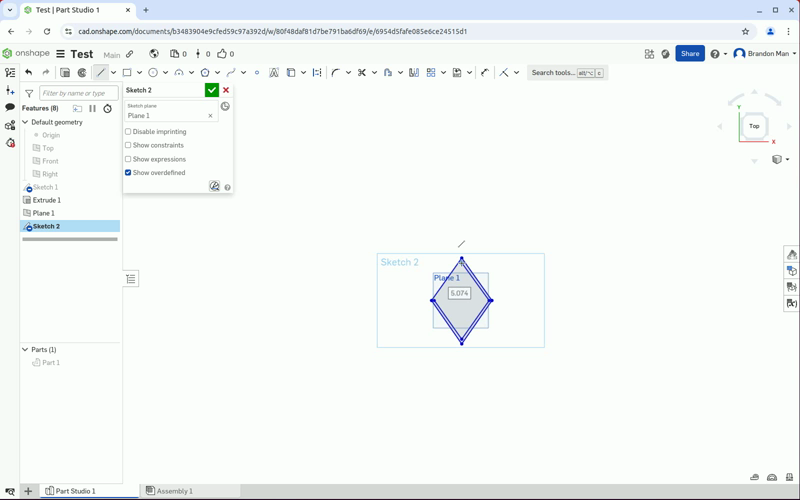
scroll(-6)
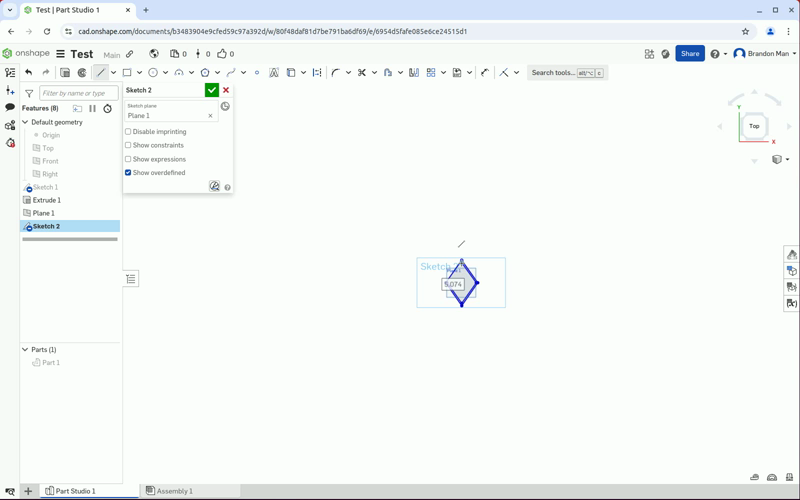
key_up(shift)
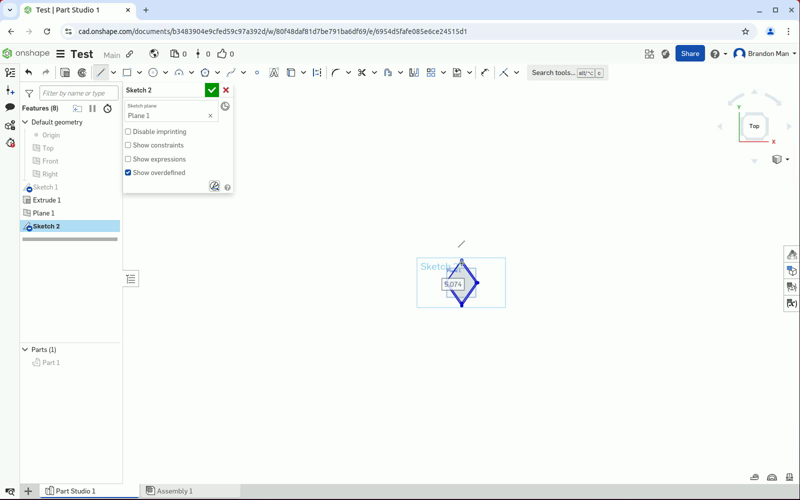
mouse_move(492, 262)
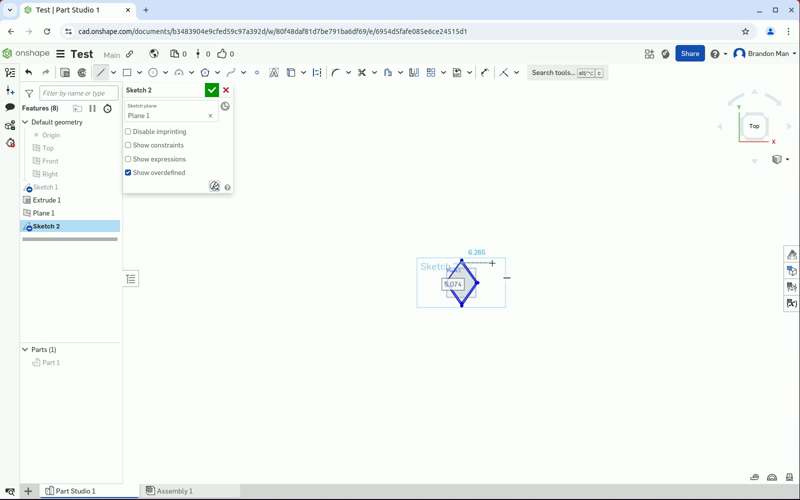
key_down(shift)
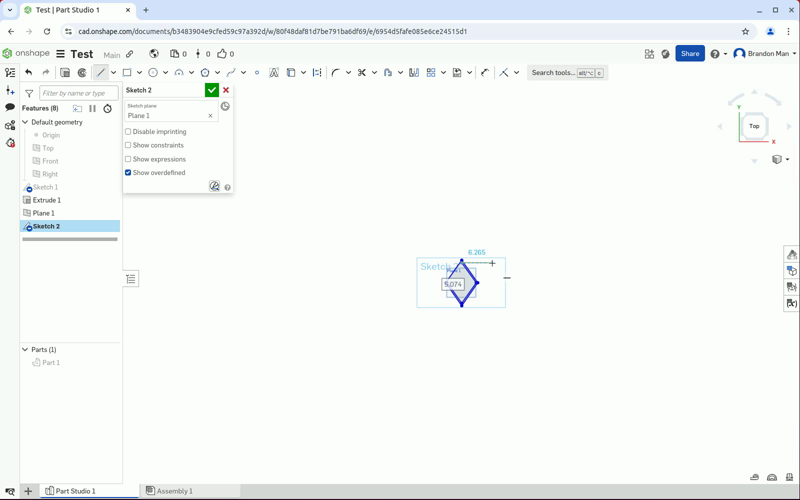
mouse_move(447, 282)
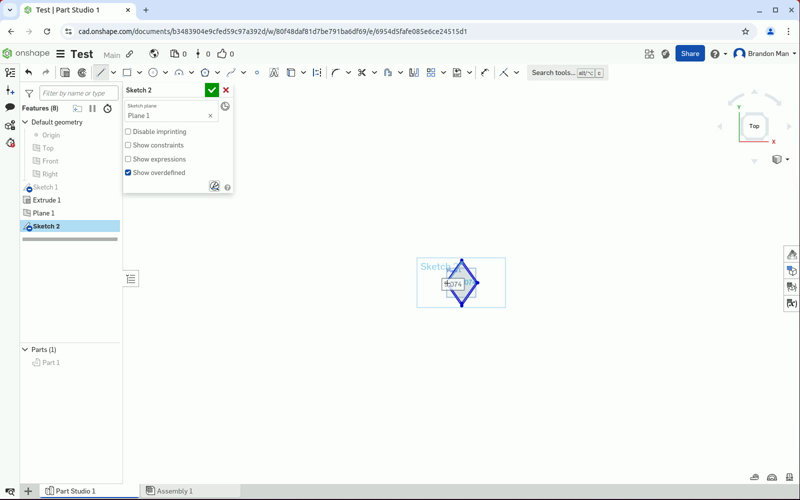
scroll(6)
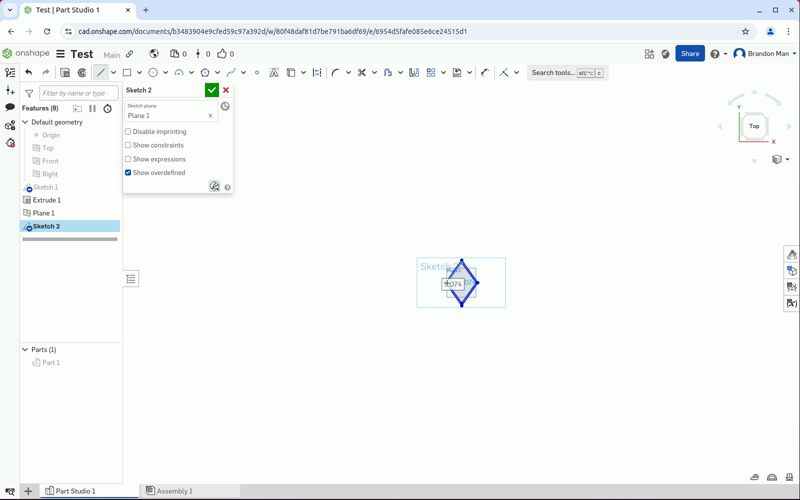
scroll(6)
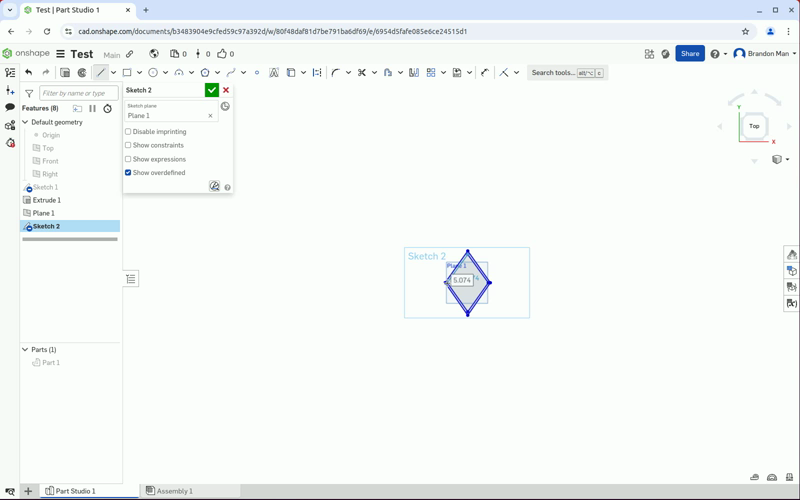
scroll(6)
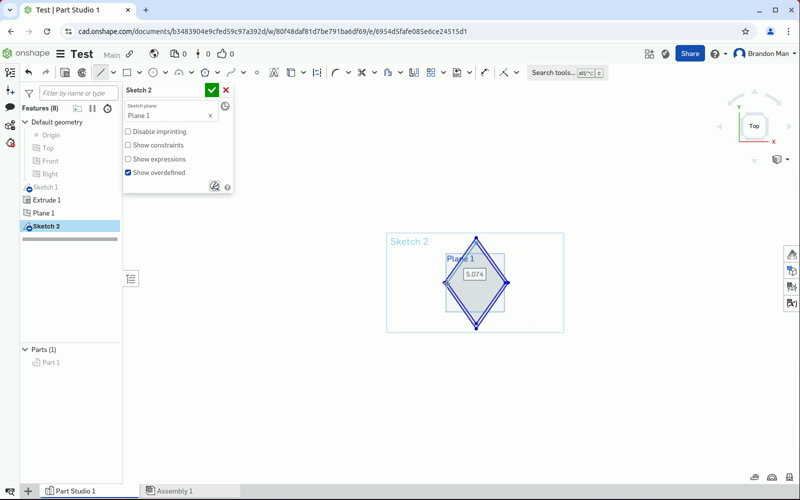
scroll(6)
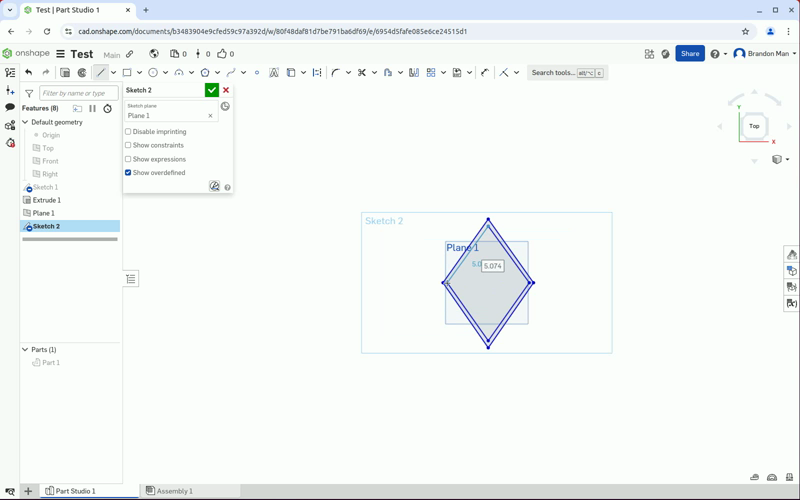
scroll(6)
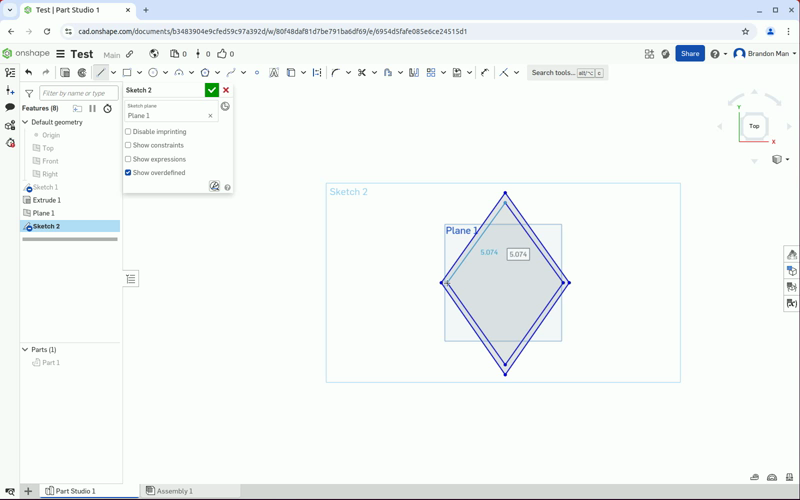
scroll(6)
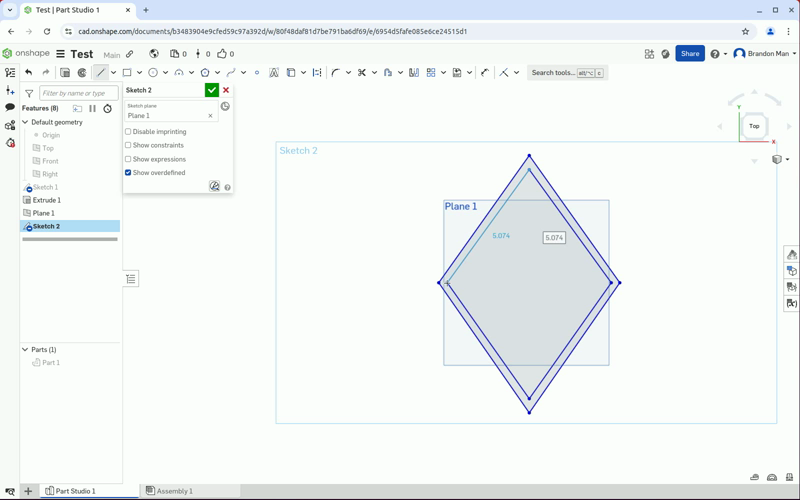
scroll(6)
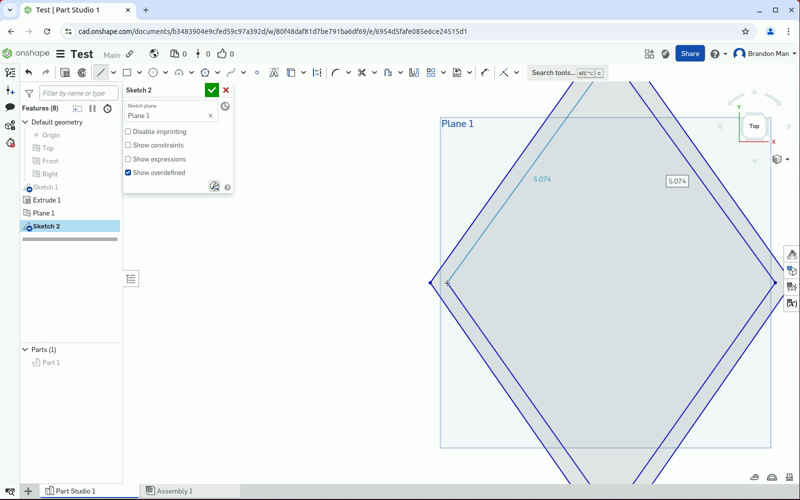
key_up(shift)
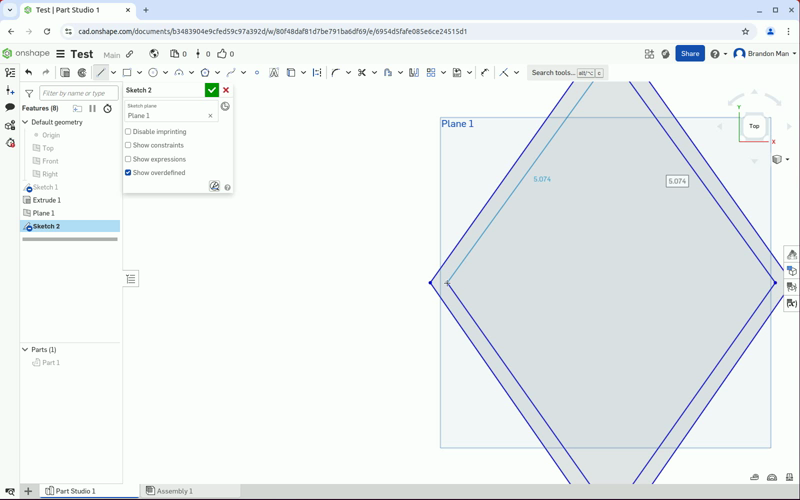
click(447, 282)
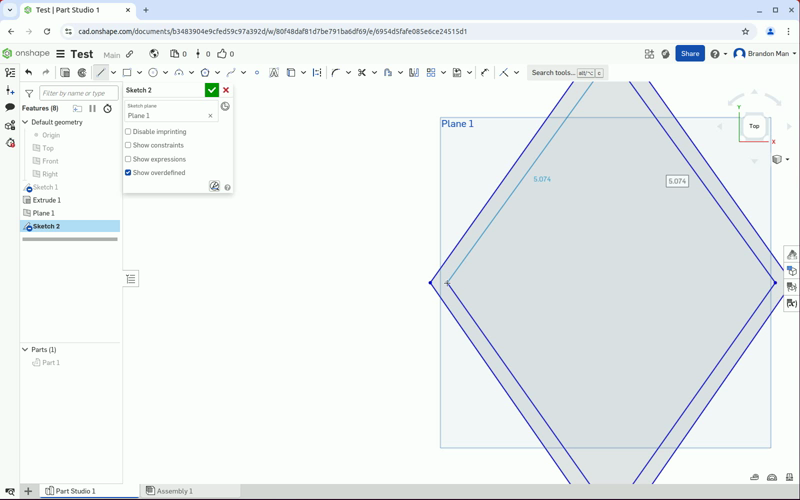
scroll(-6)
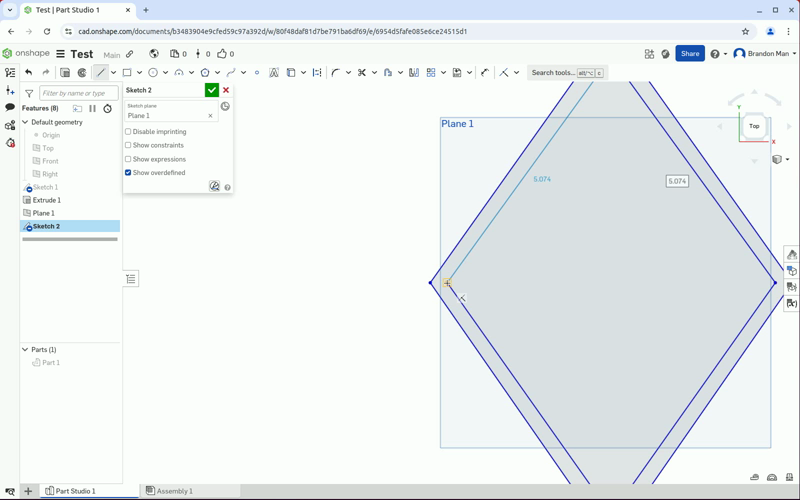
scroll(-6)
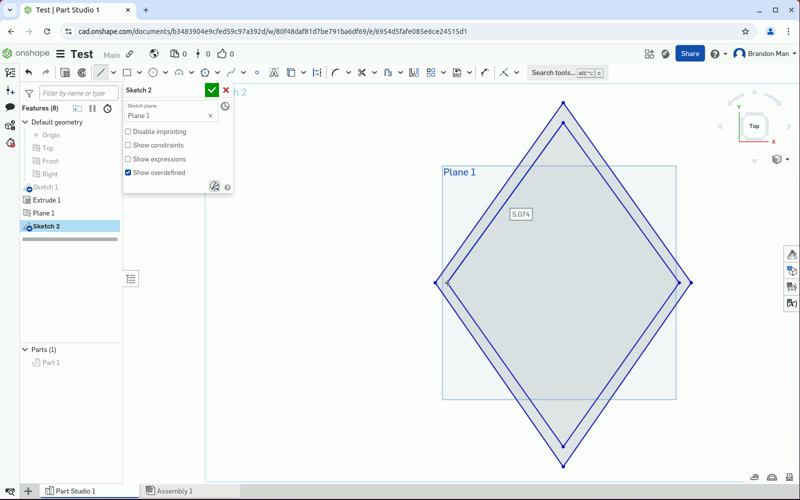
scroll(-6)
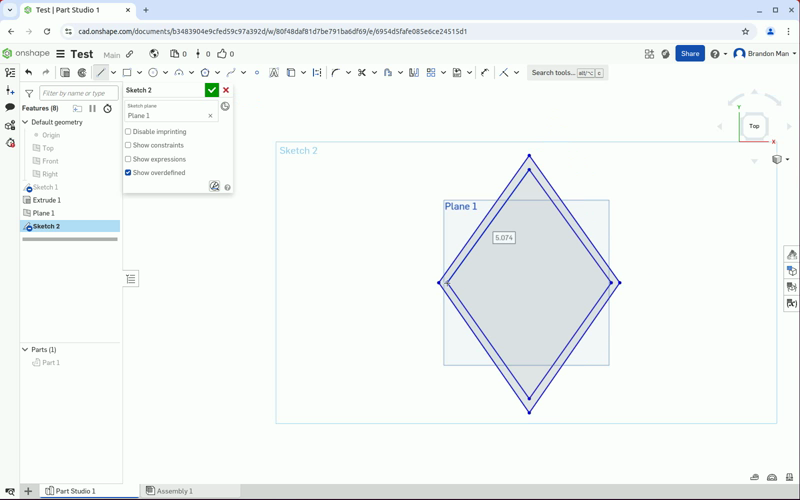
scroll(-6)
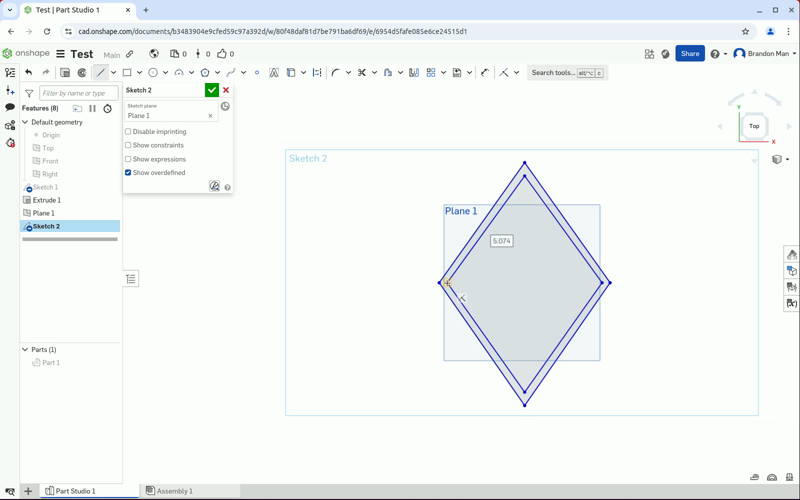
scroll(-6)
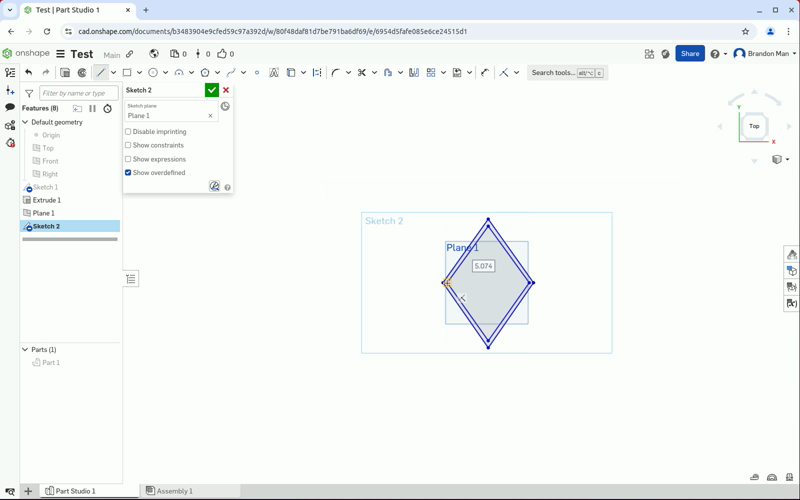
scroll(-6)
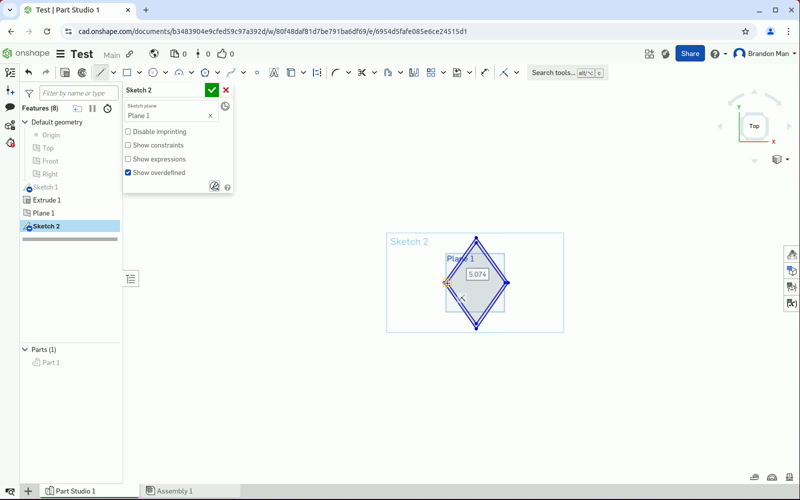
scroll(-6)
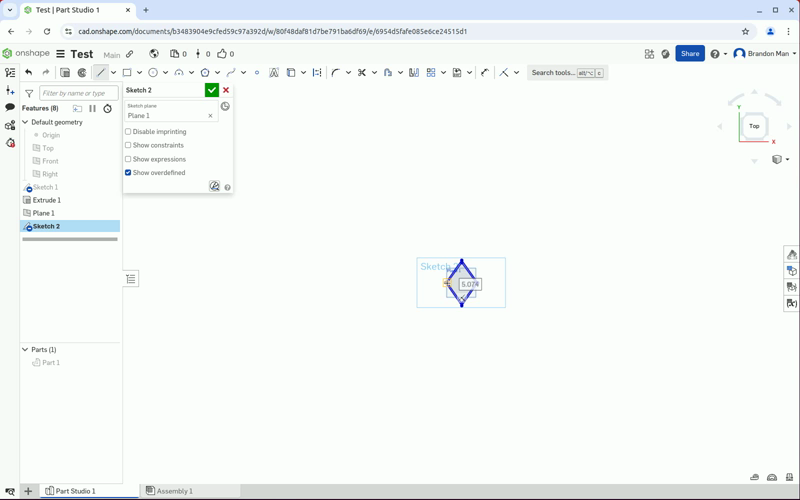
key(esc)
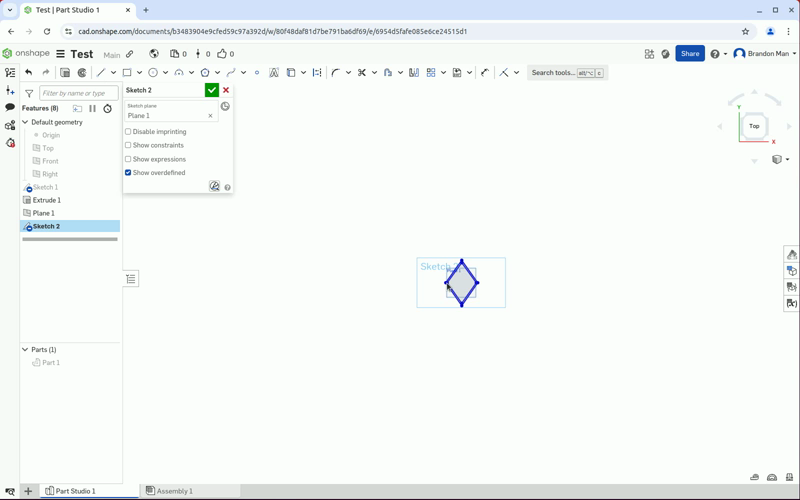
mouse_move(464, 264)
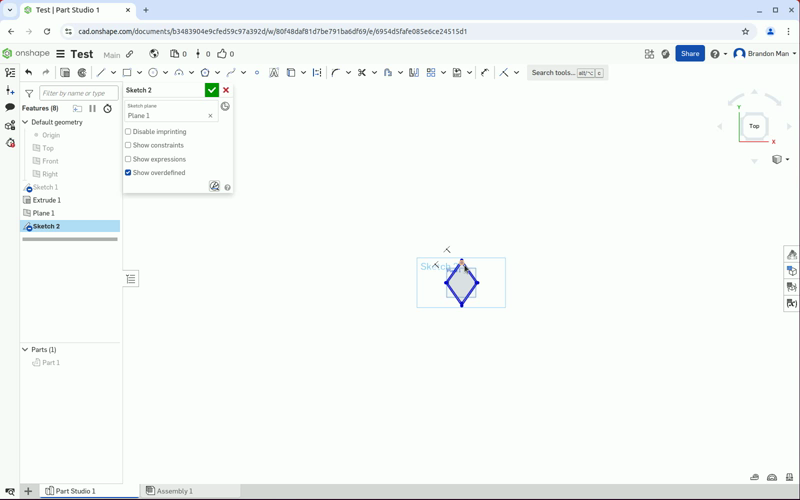
scroll(6)
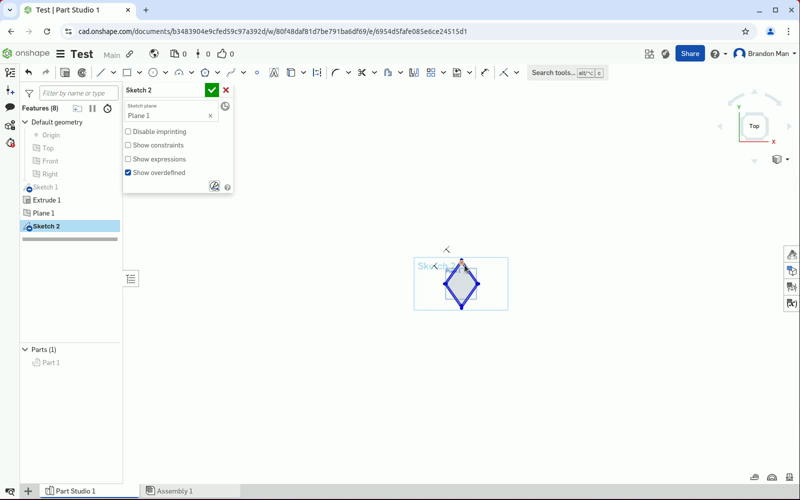
scroll(6)
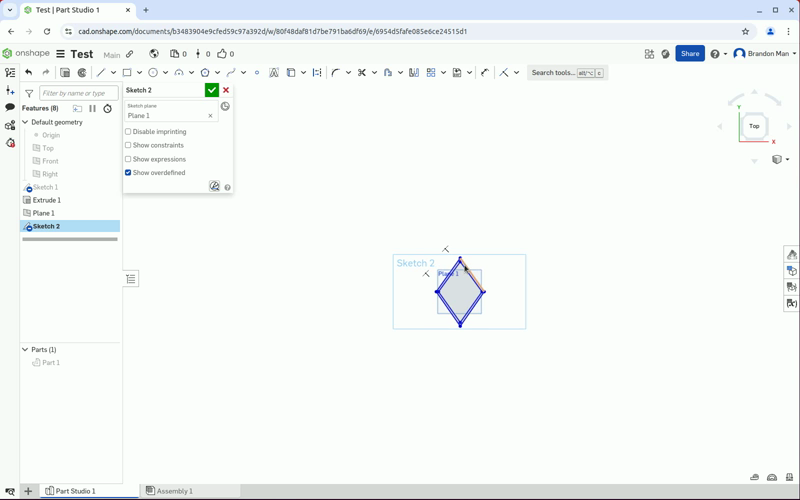
scroll(6)
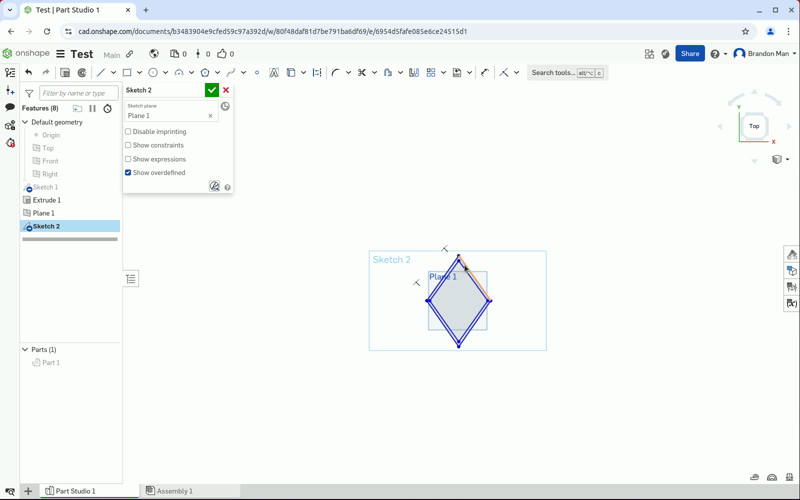
scroll(6)
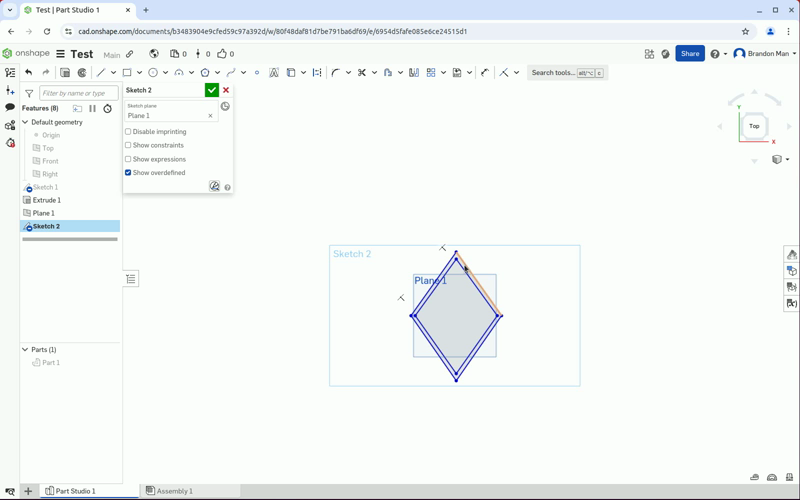
scroll(6)
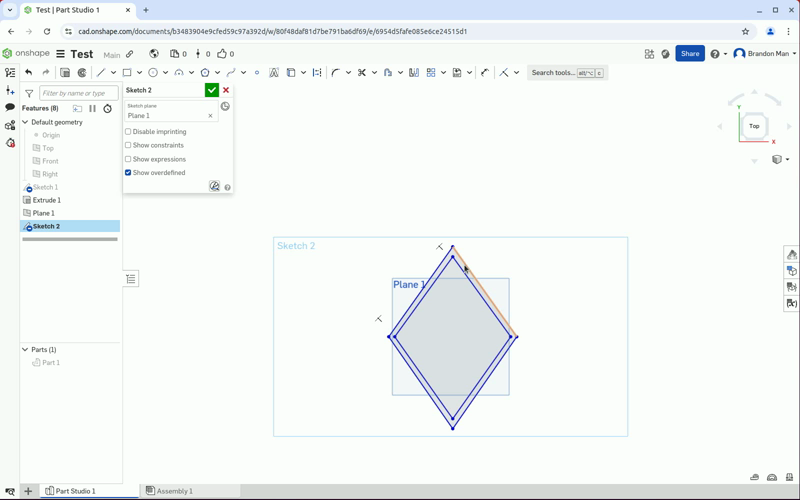
scroll(6)
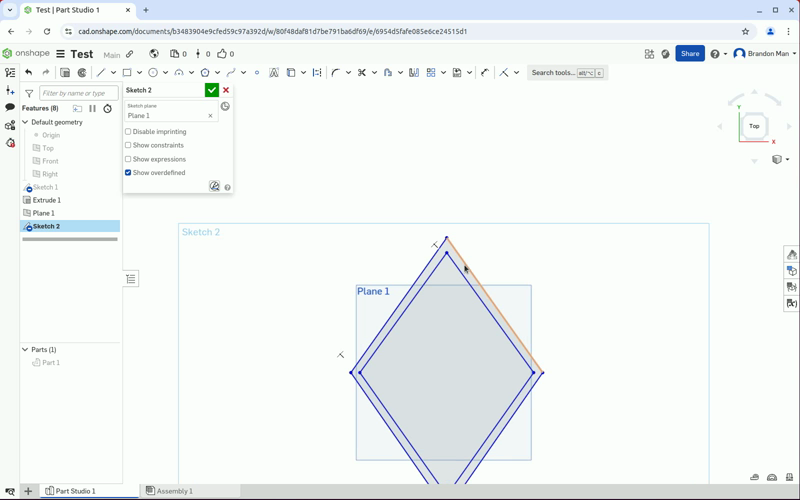
scroll(6)
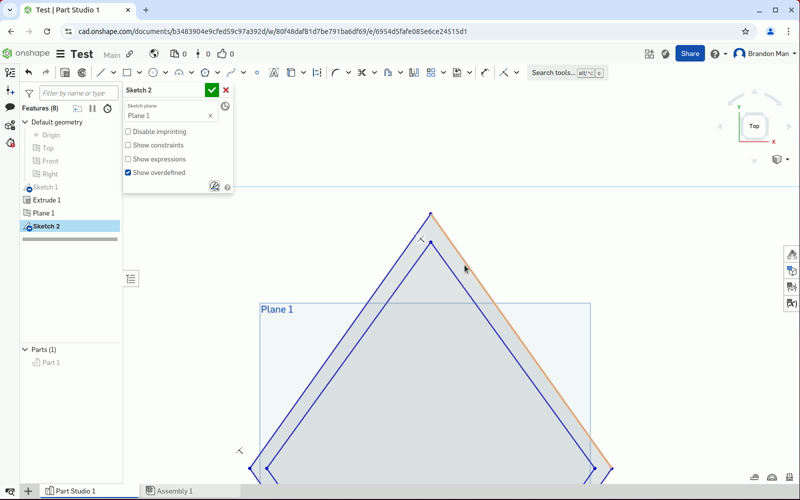
click(464, 264)
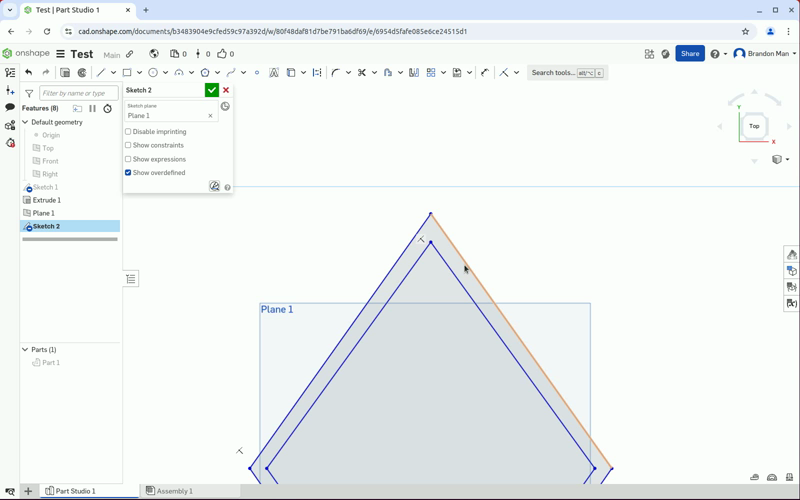
scroll(-6)
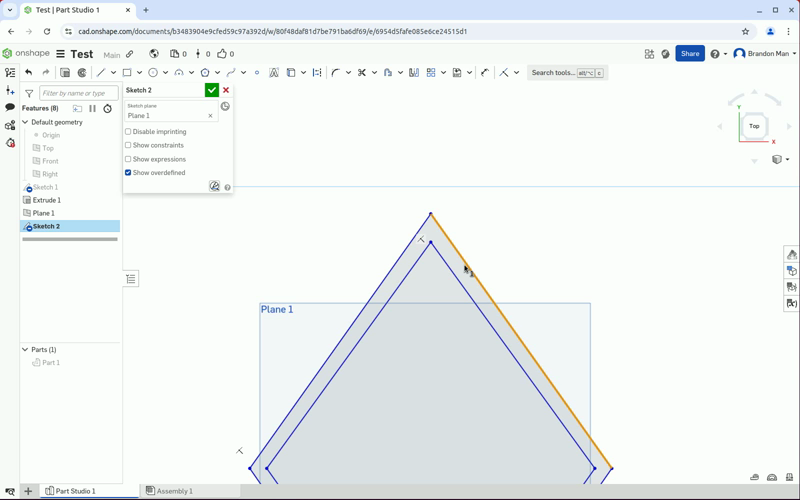
scroll(-6)
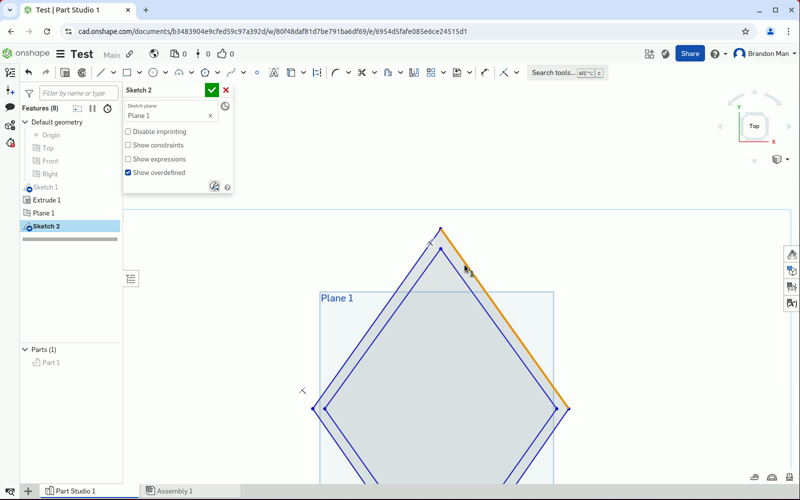
scroll(-6)
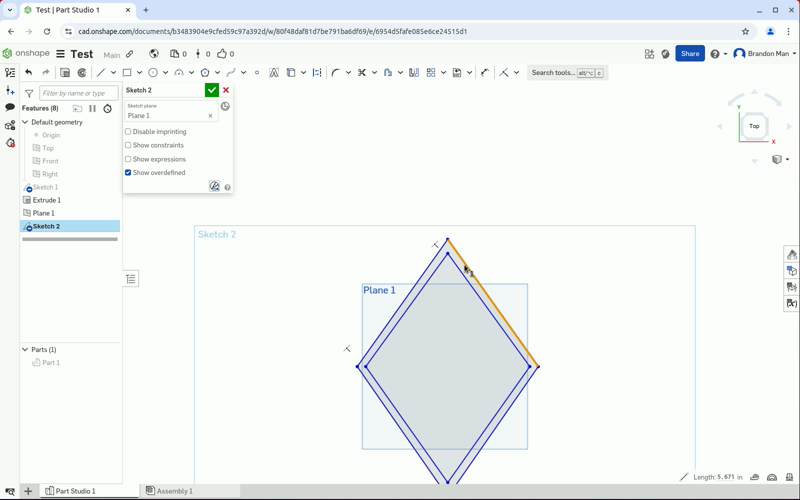
scroll(-6)
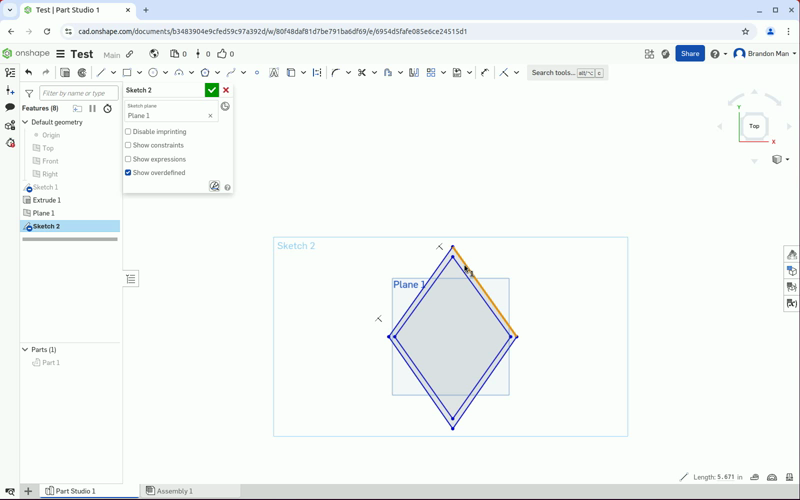
scroll(-6)
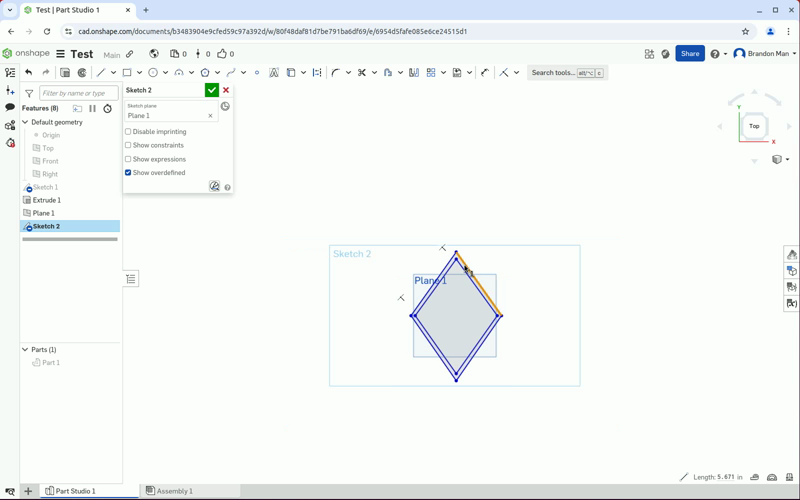
scroll(-6)
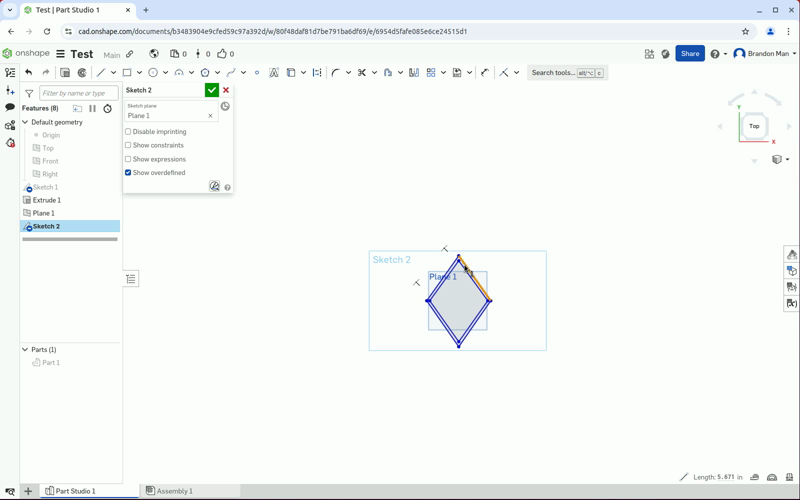
scroll(-6)
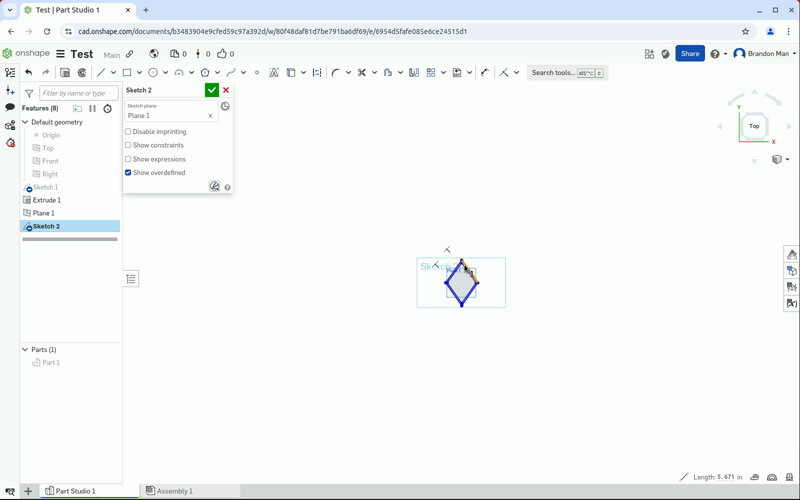
mouse_move(73, 352)
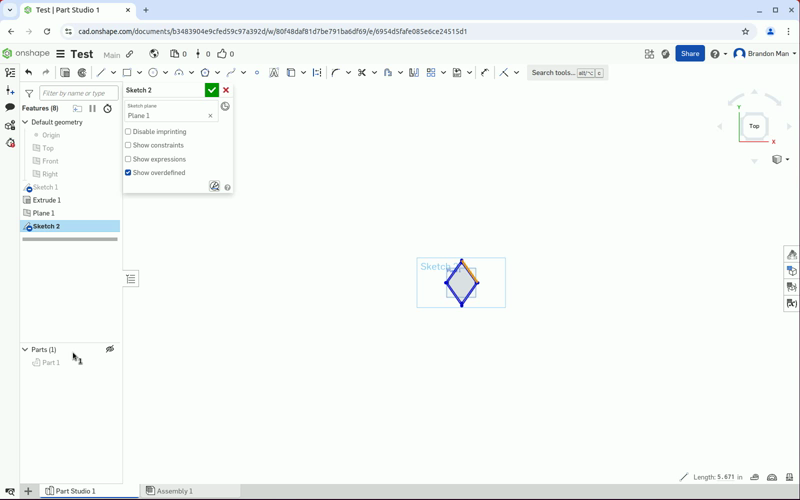
key(shift+y)
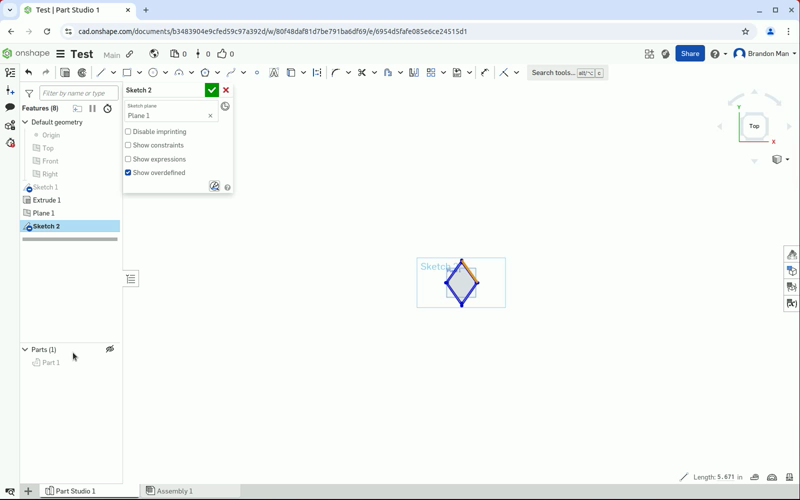
key(shift+e)
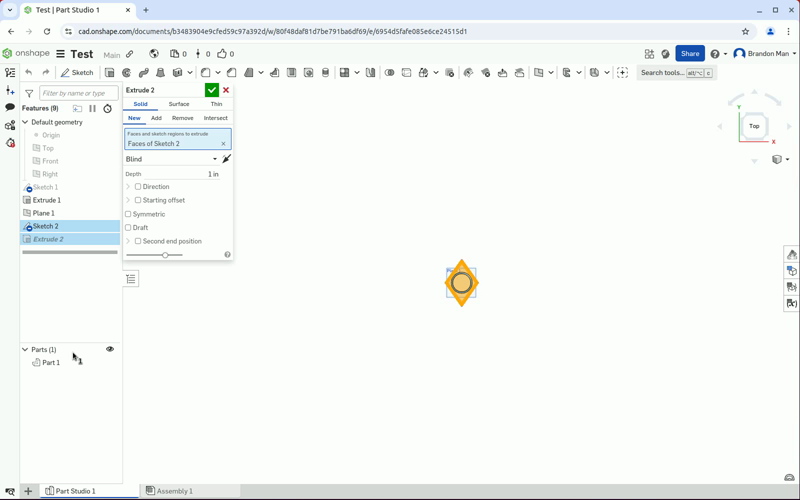
mouse_move(143, 106)
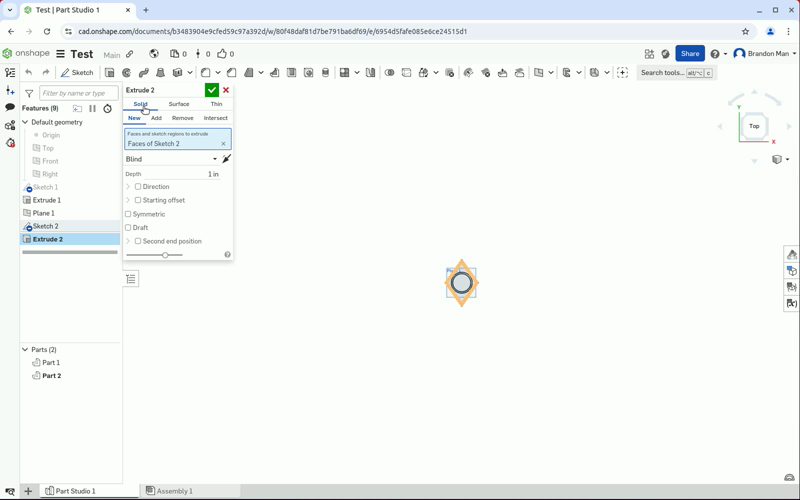
click(143, 106)
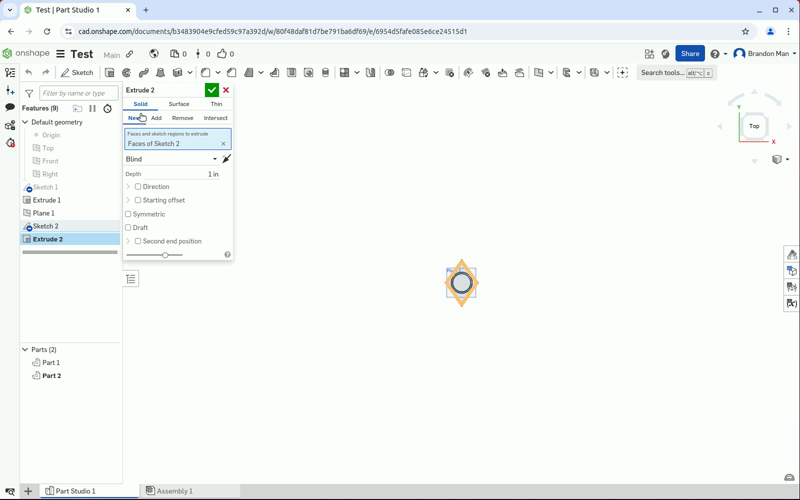
mouse_move(137, 120)
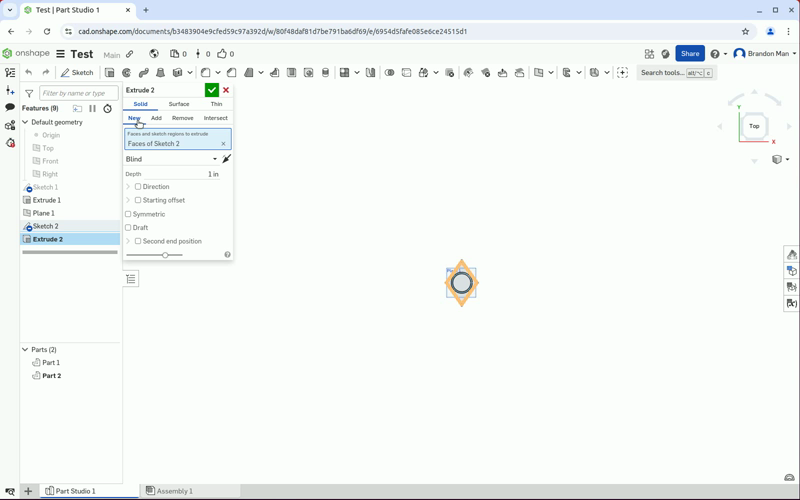
click(137, 120)
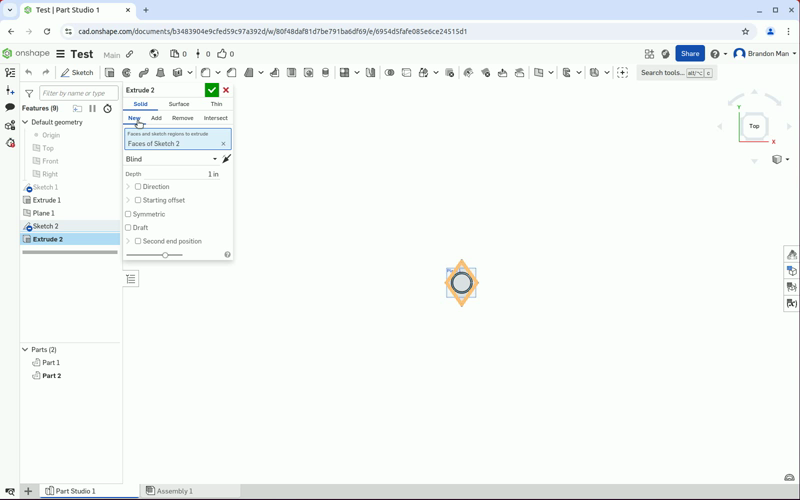
key(tab, 4)
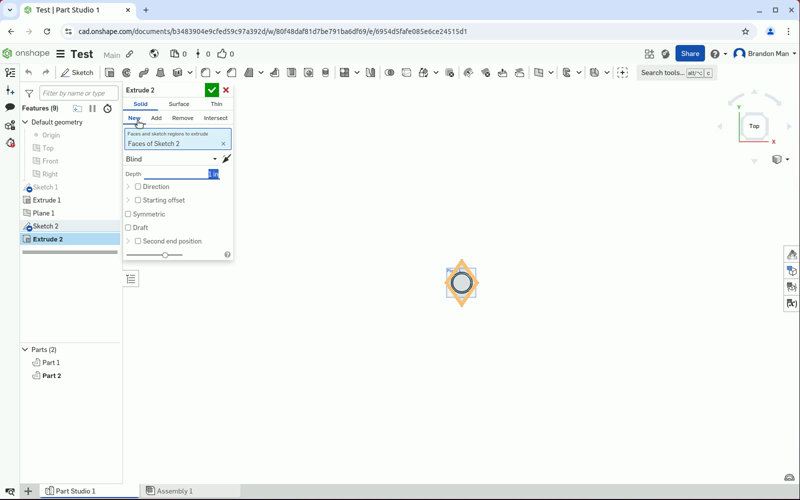
text(8.184)
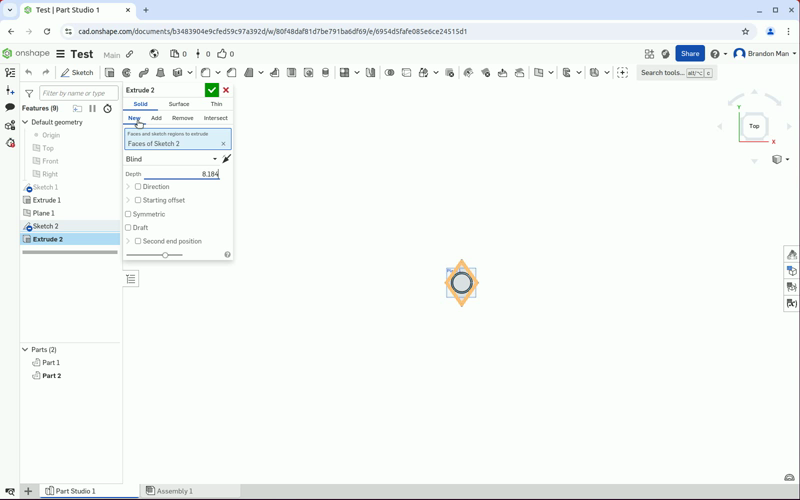
key(enter)
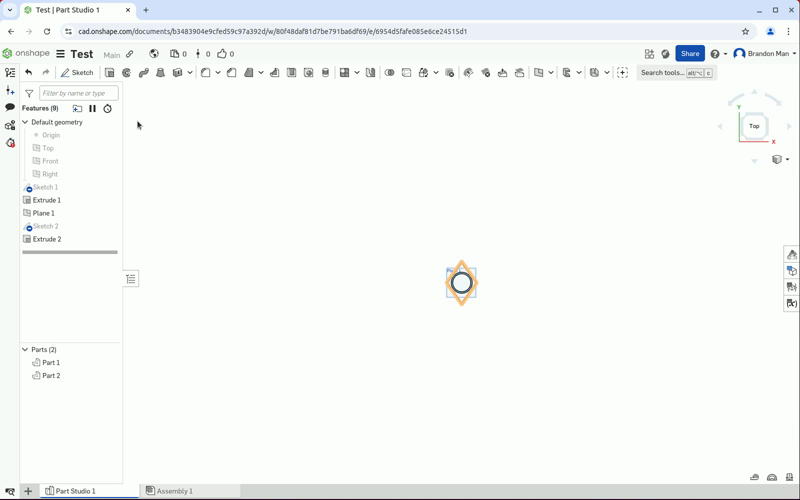
key(shift+h)
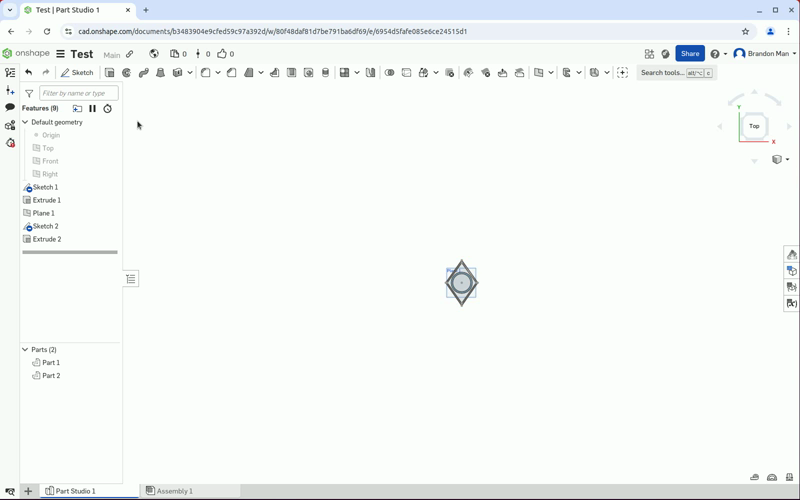
key(shift+h)
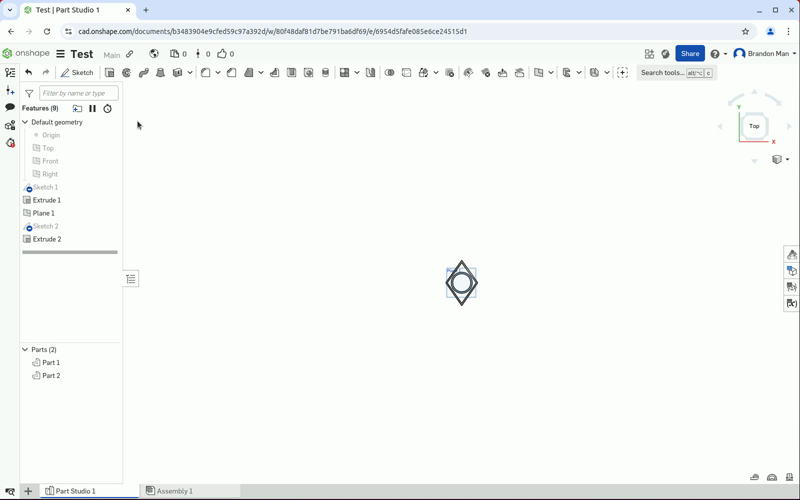
mouse_move(73, 189)
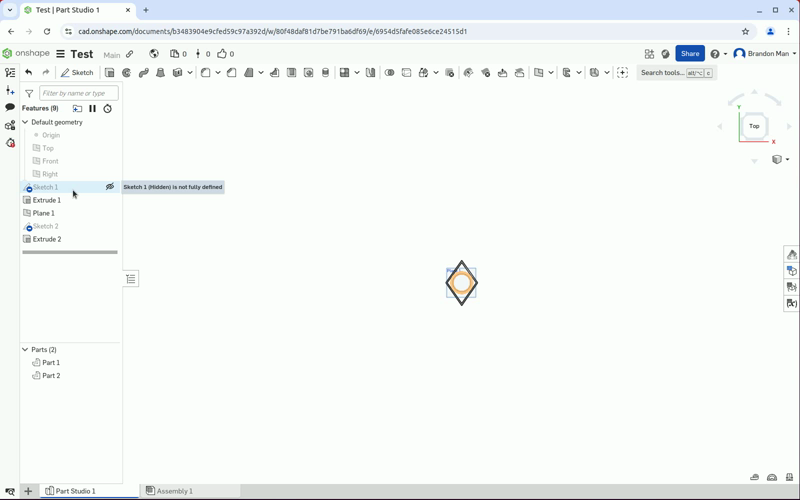
click(73, 189)
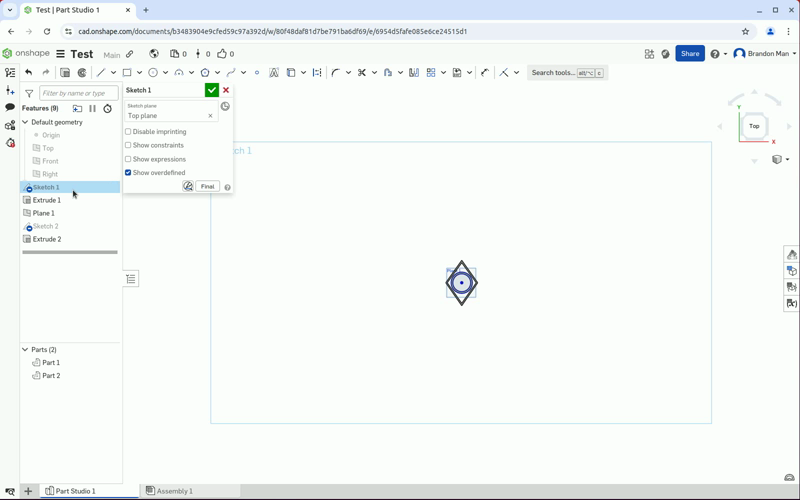
mouse_move(229, 92)
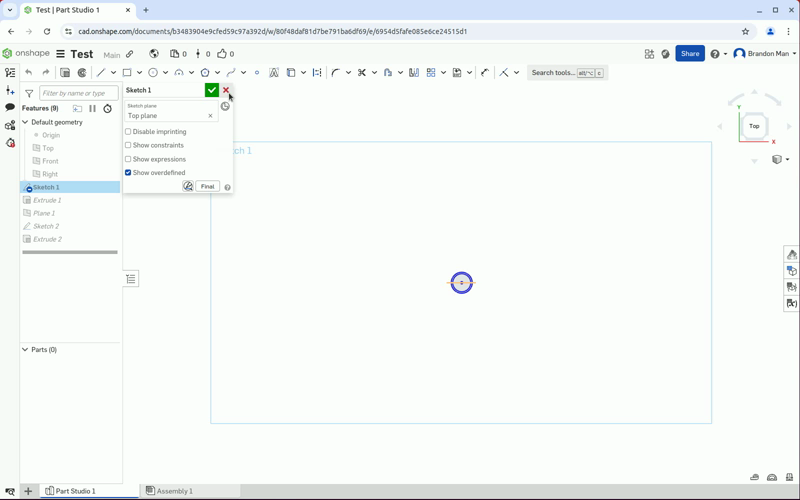
click(229, 92)
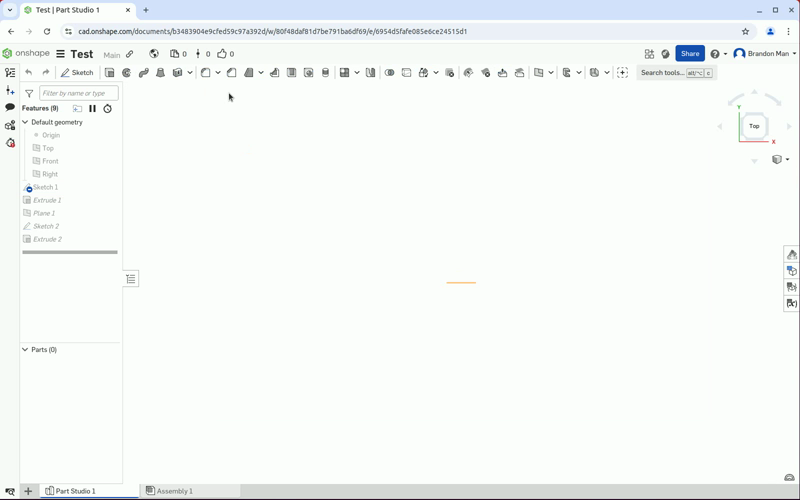
key(shift+s)
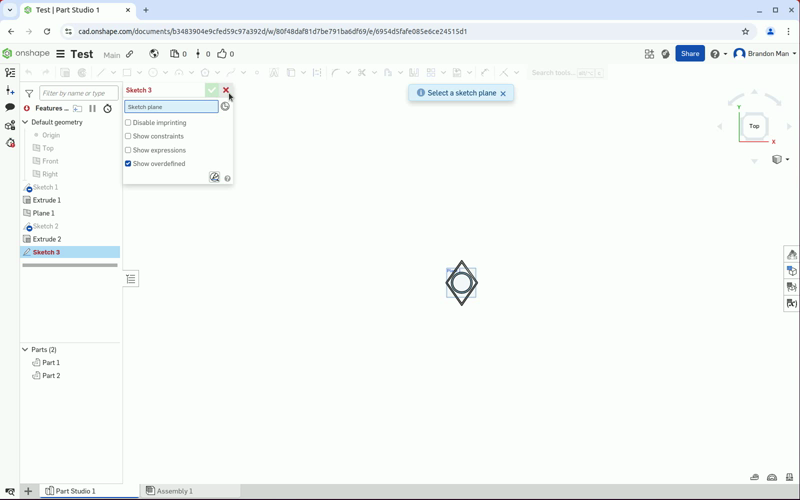
mouse_move(73, 215)
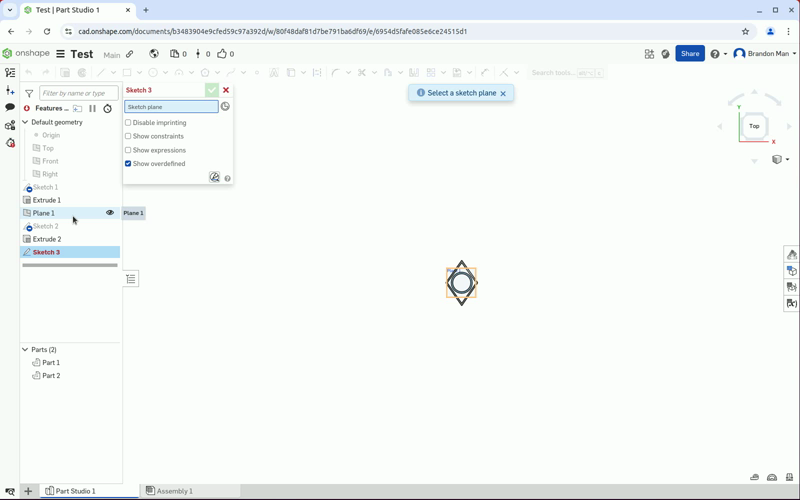
click(73, 215)
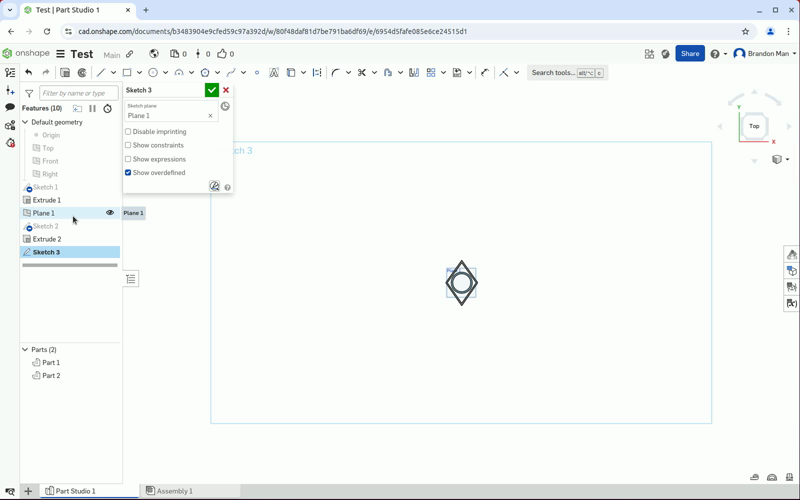
mouse_move(73, 352)
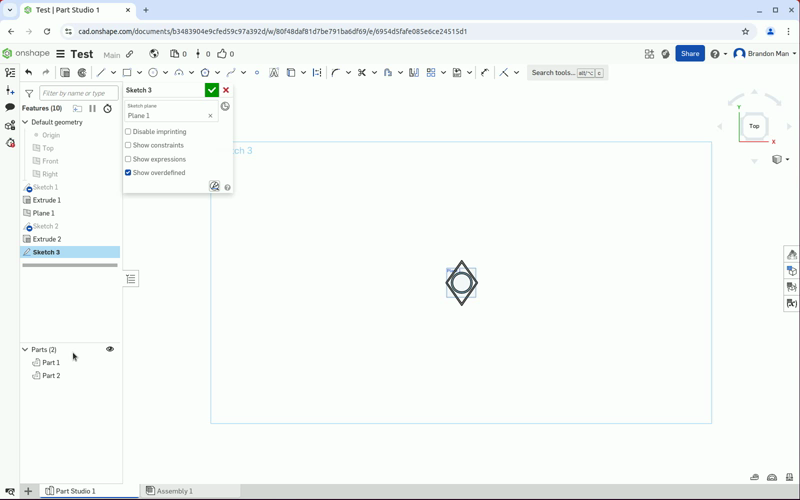
key(y)
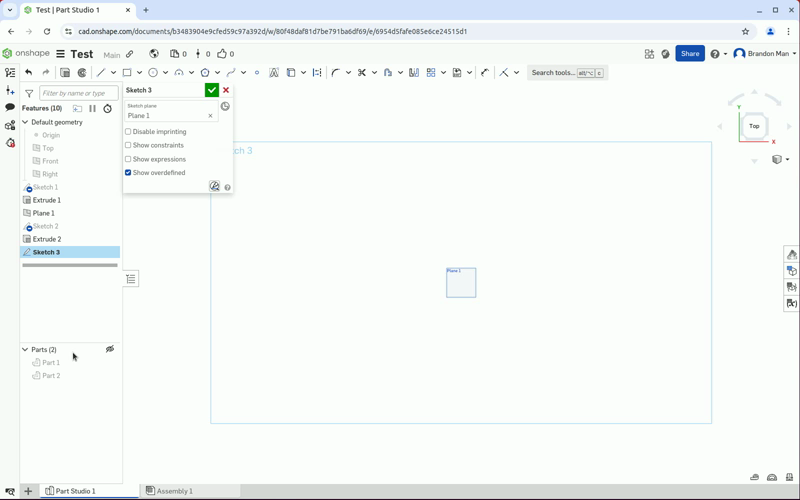
key(l)
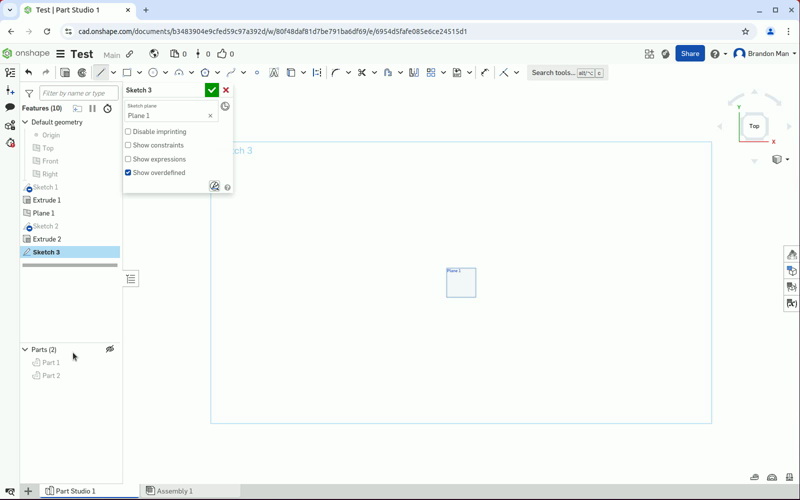
key_down(shift)
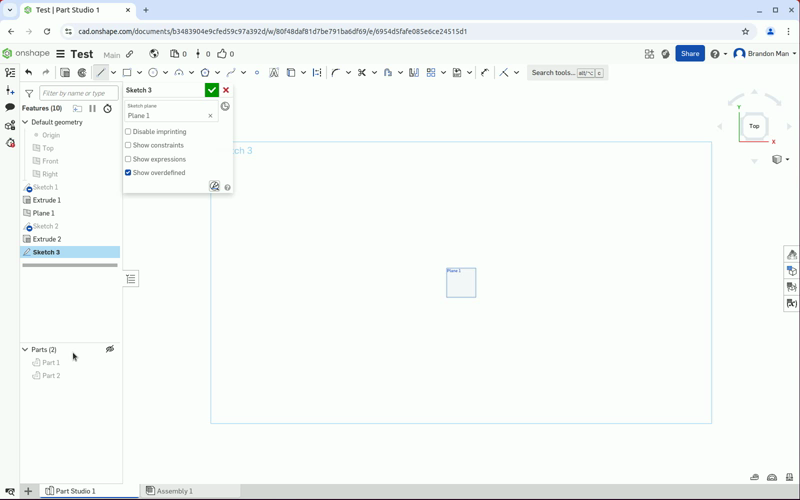
mouse_move(446, 282)
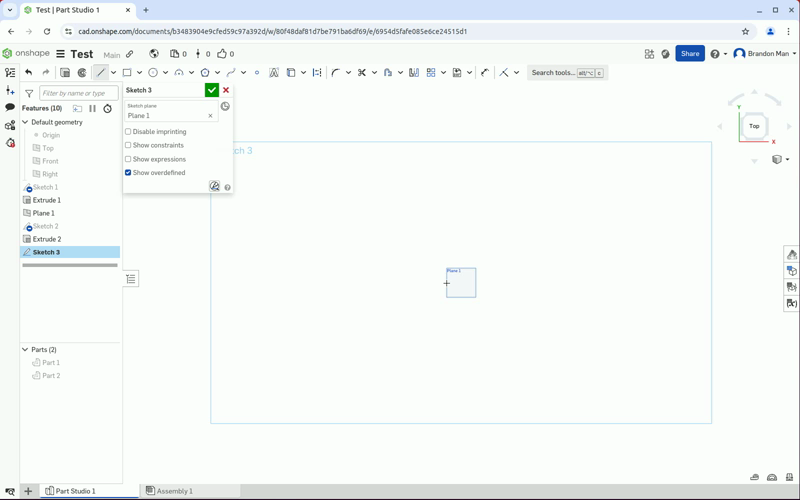
click(446, 282)
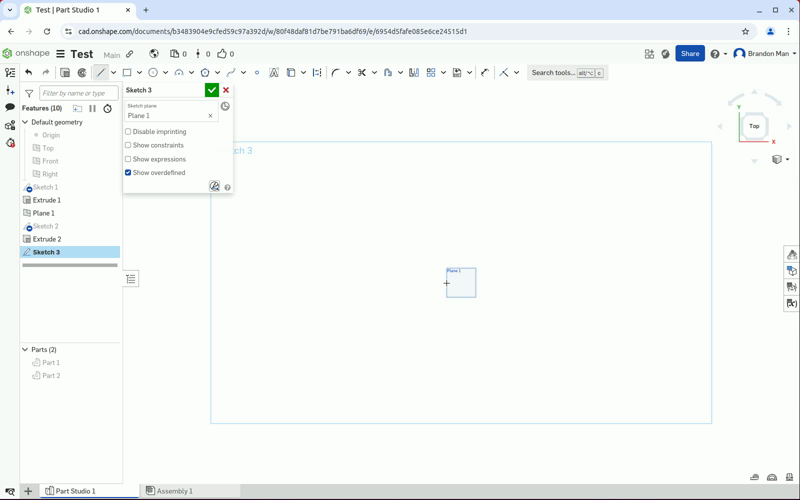
key_up(shift)
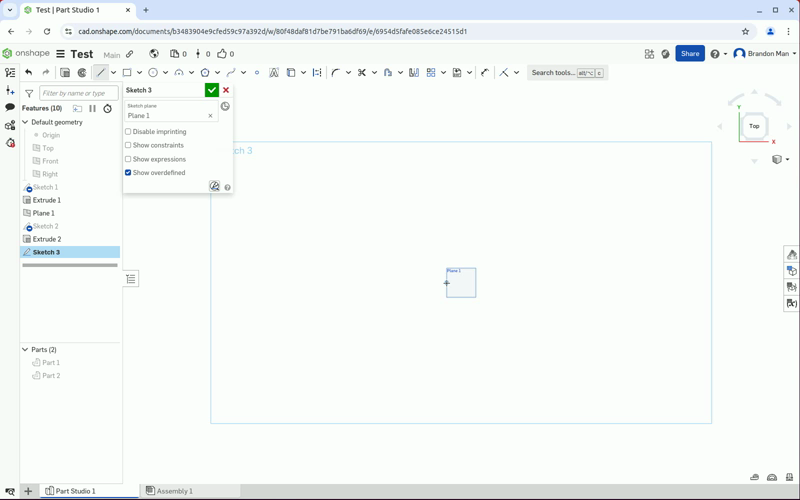
key_down(shift)
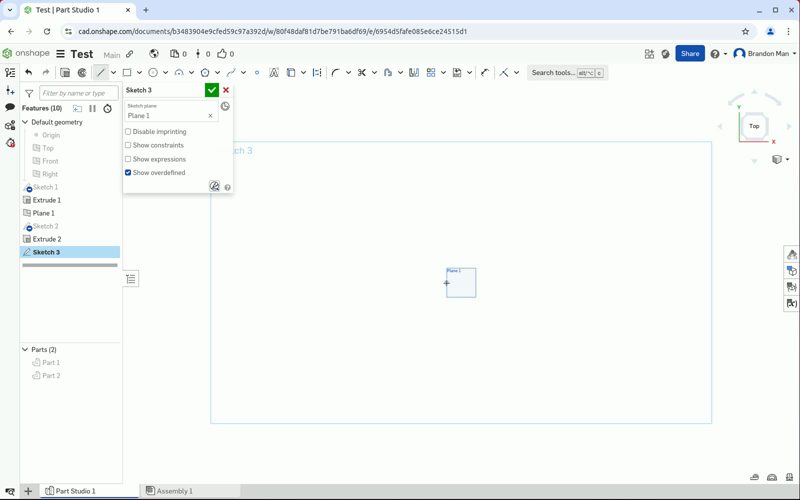
mouse_move(476, 282)
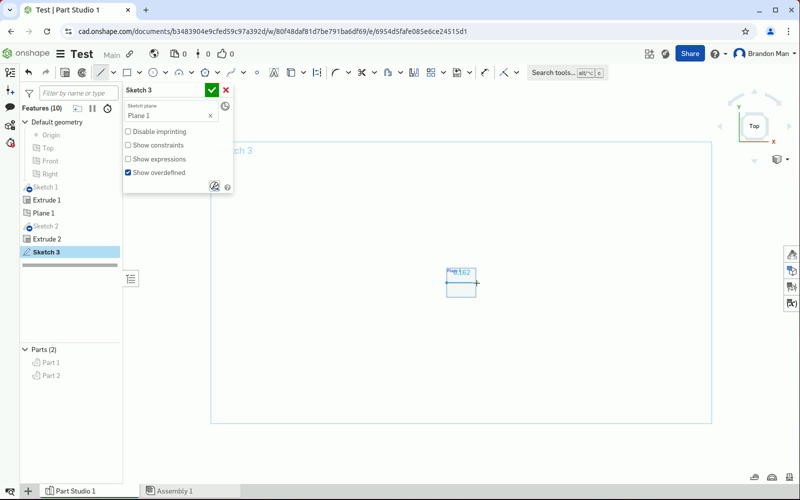
mouse_move(461, 303)
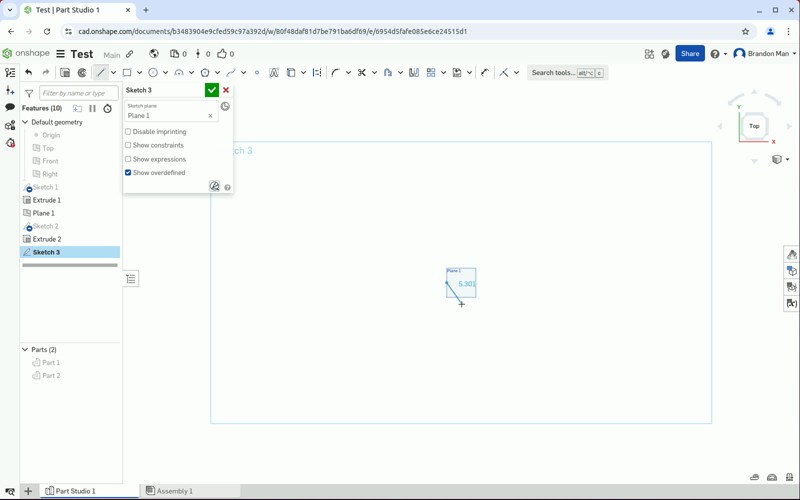
click(461, 303)
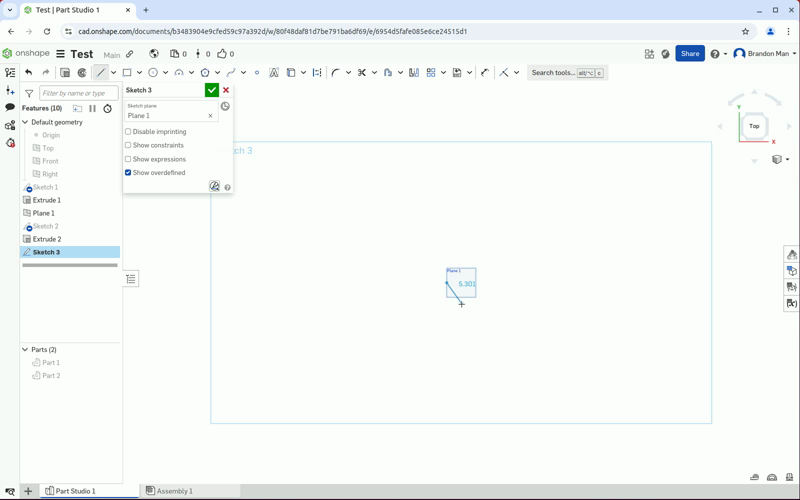
key_up(shift)
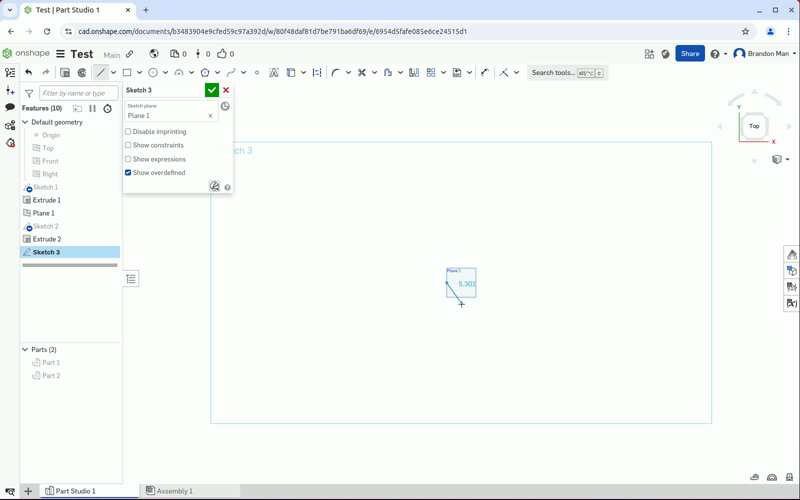
key_down(shift)
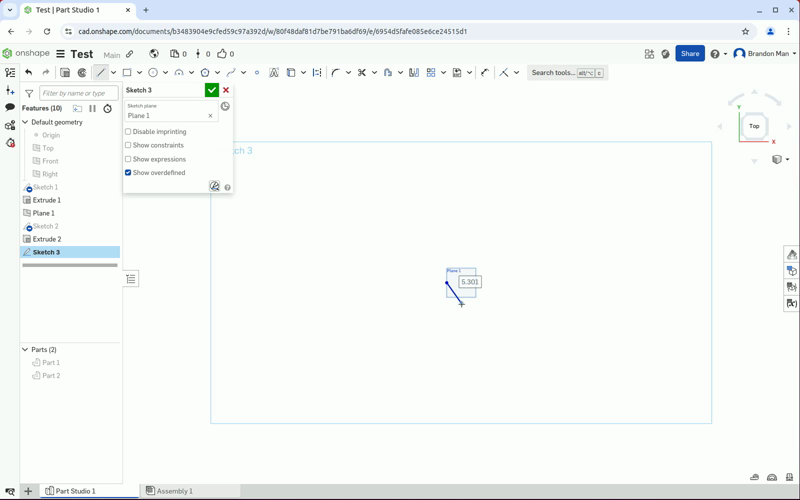
mouse_move(491, 303)
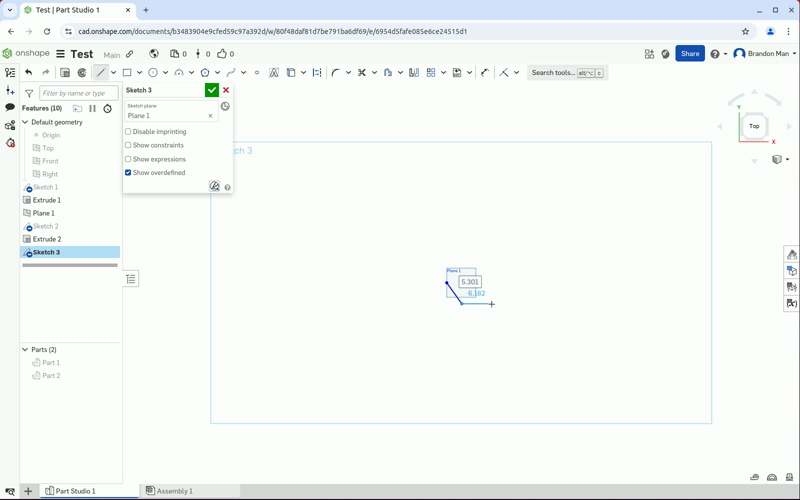
mouse_move(461, 293)
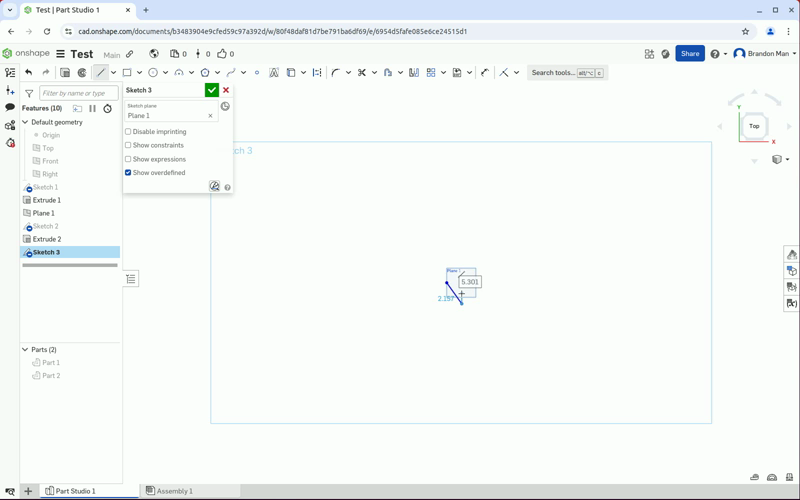
click(461, 293)
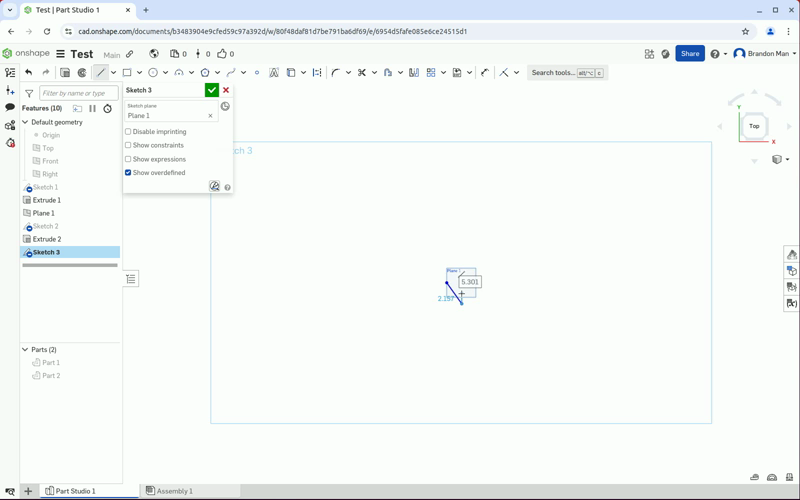
key_up(shift)
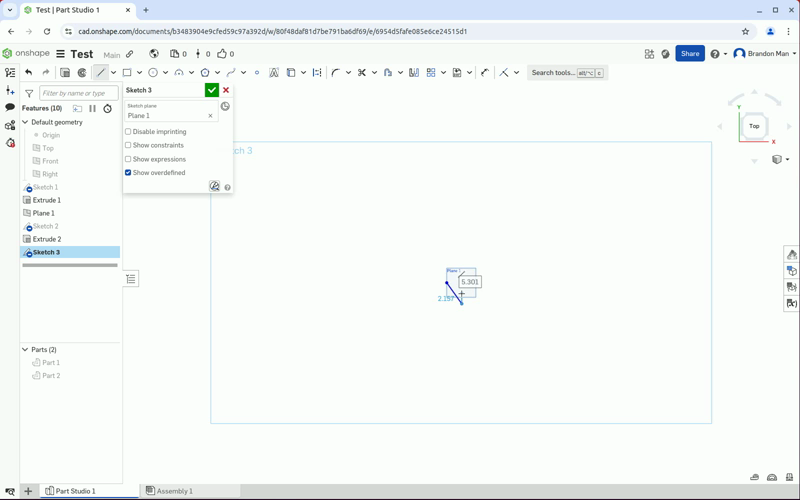
key(esc)
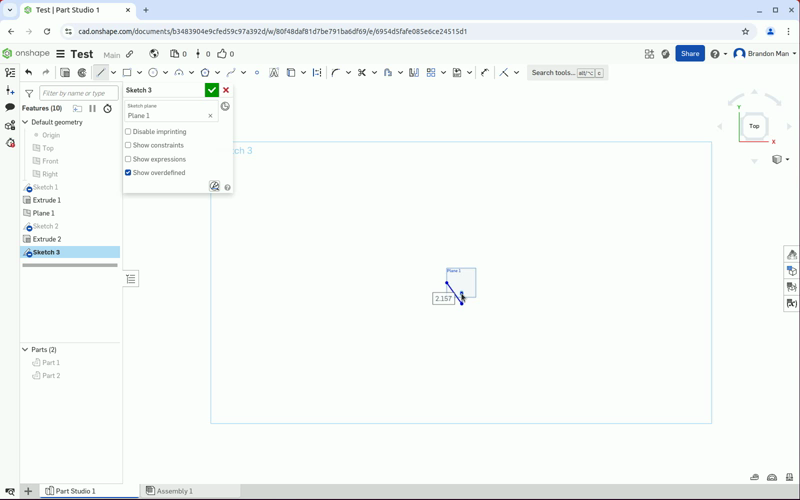
key(a)
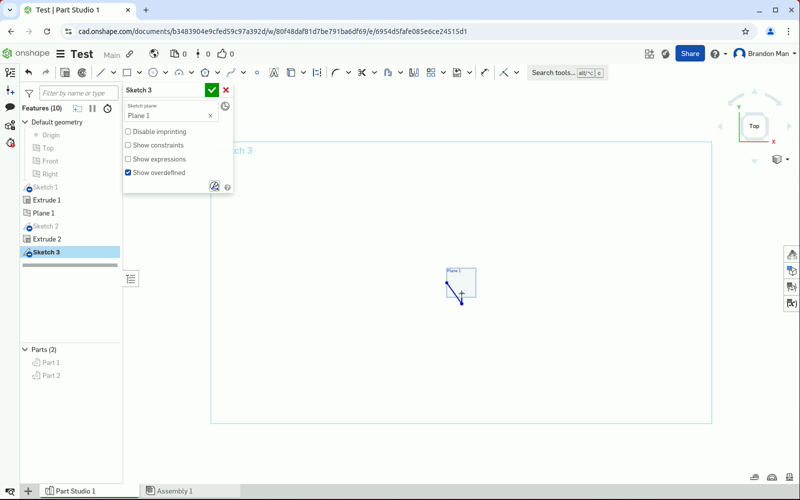
mouse_move(461, 293)
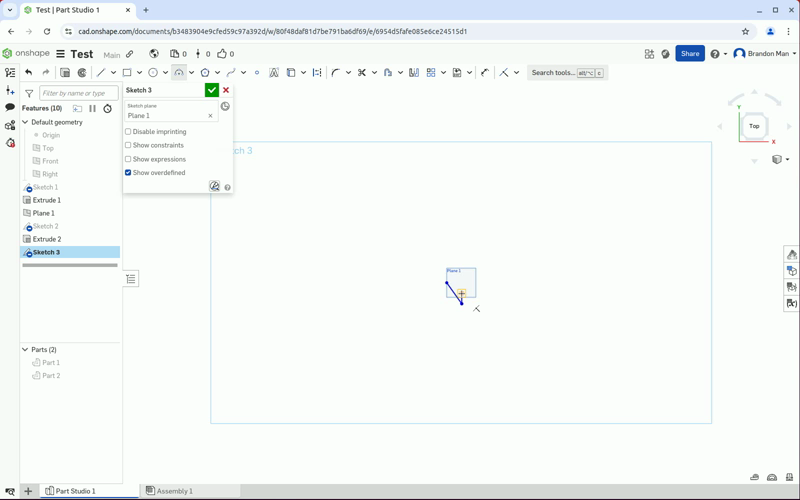
click(461, 293)
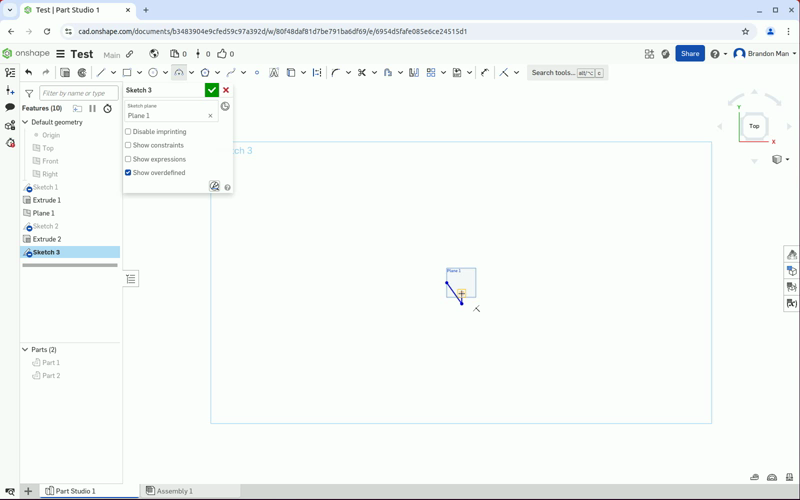
key_down(shift)
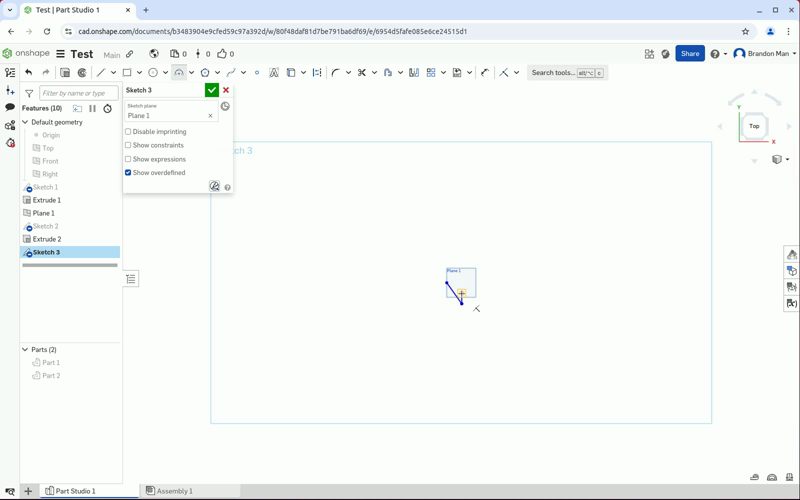
mouse_move(461, 272)
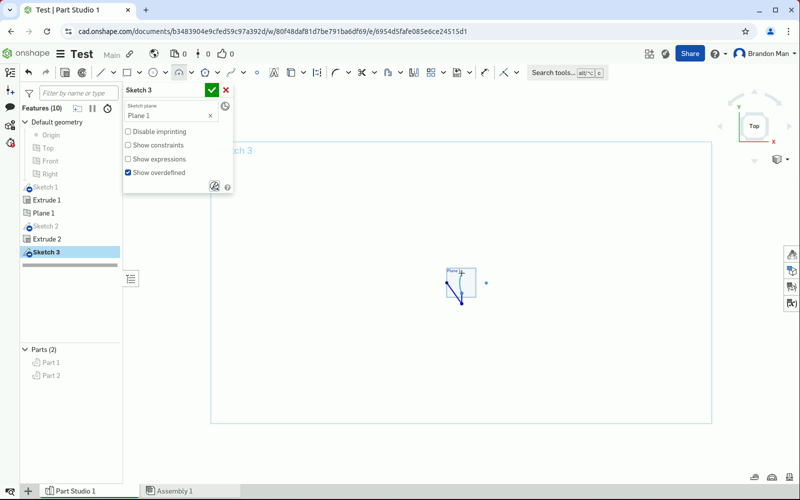
click(461, 272)
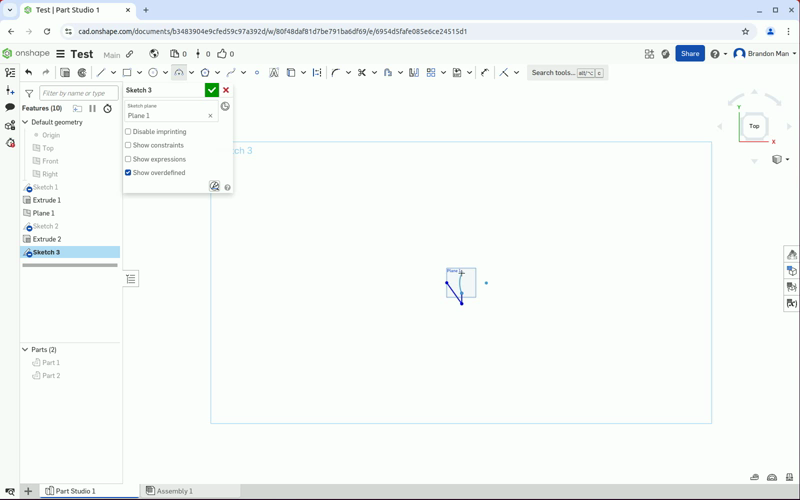
mouse_move(451, 282)
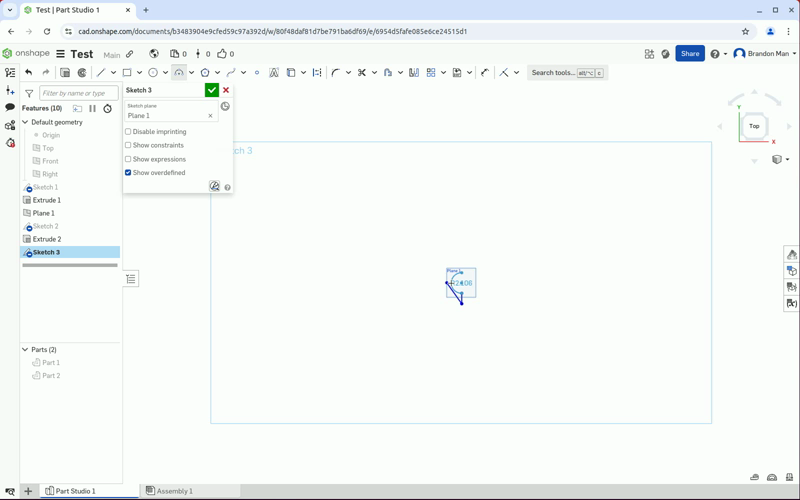
click(451, 282)
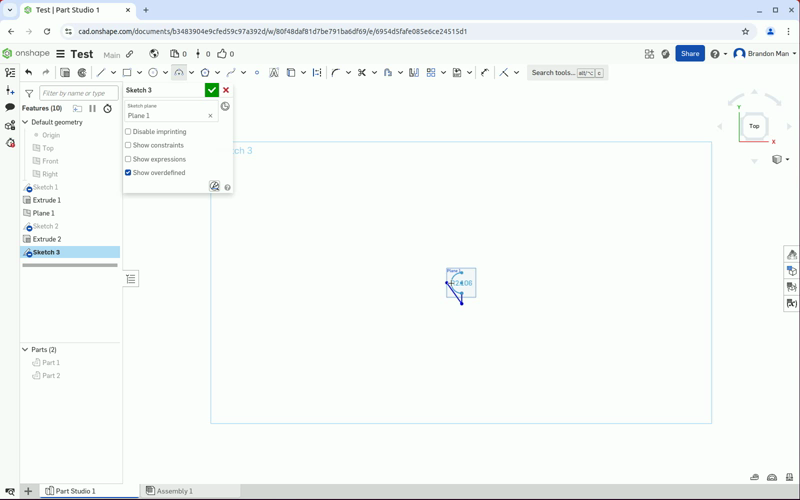
key_up(shift)
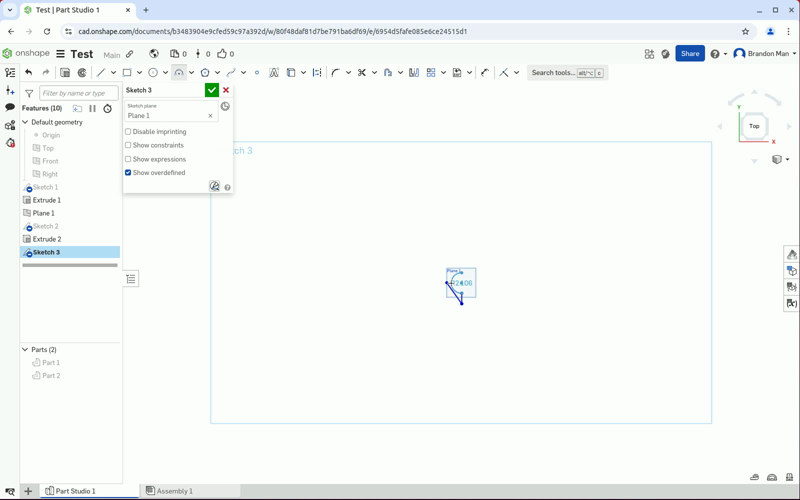
key(esc)
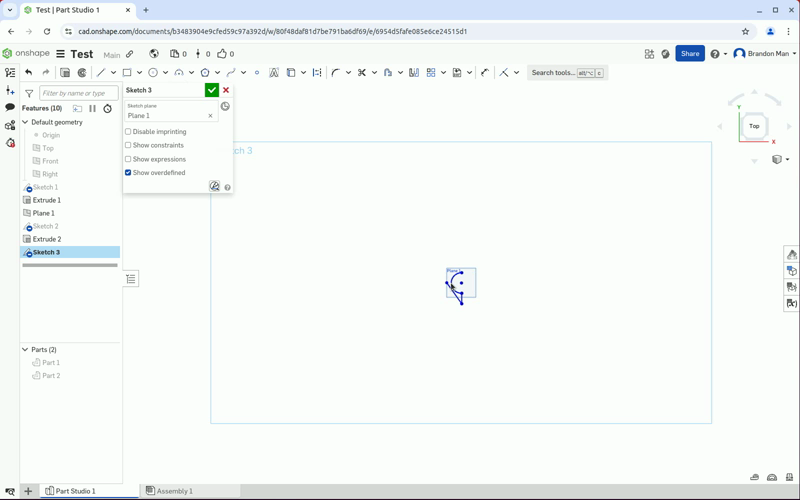
key(l)
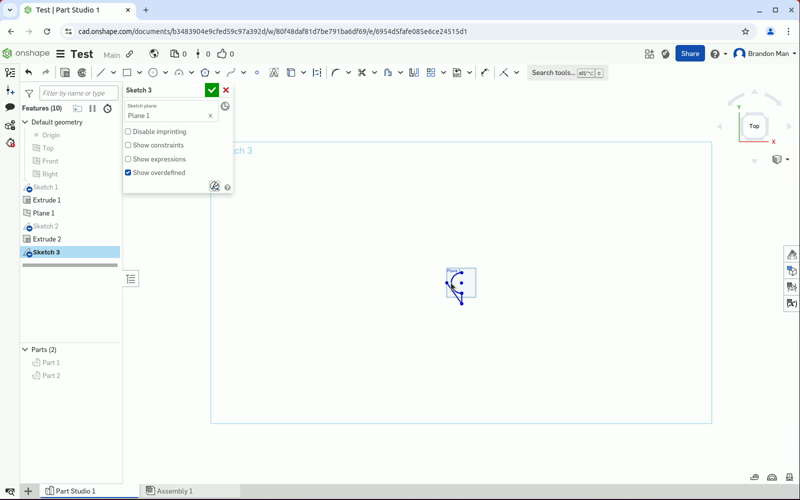
mouse_move(461, 272)
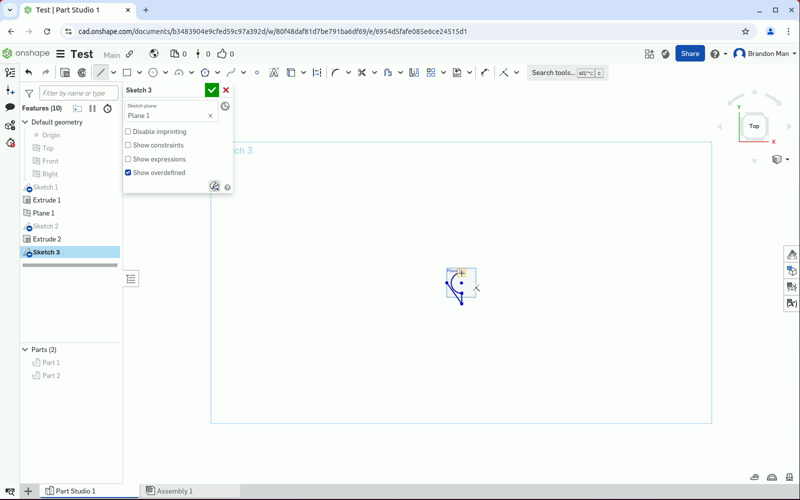
click(461, 272)
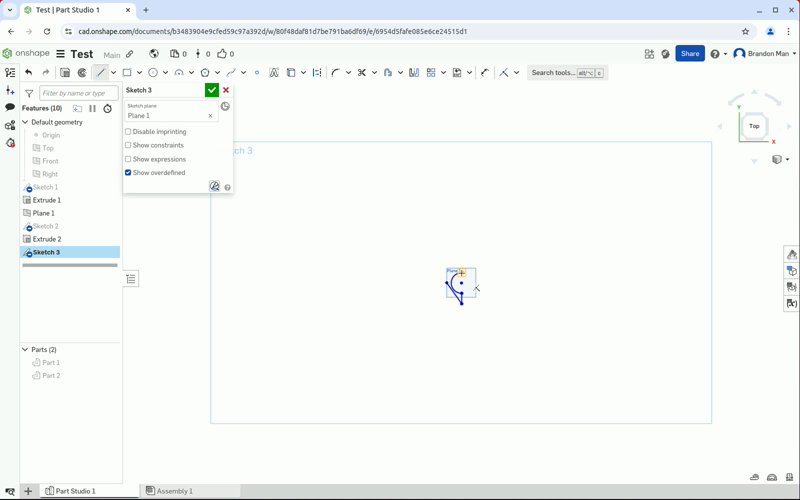
key_down(shift)
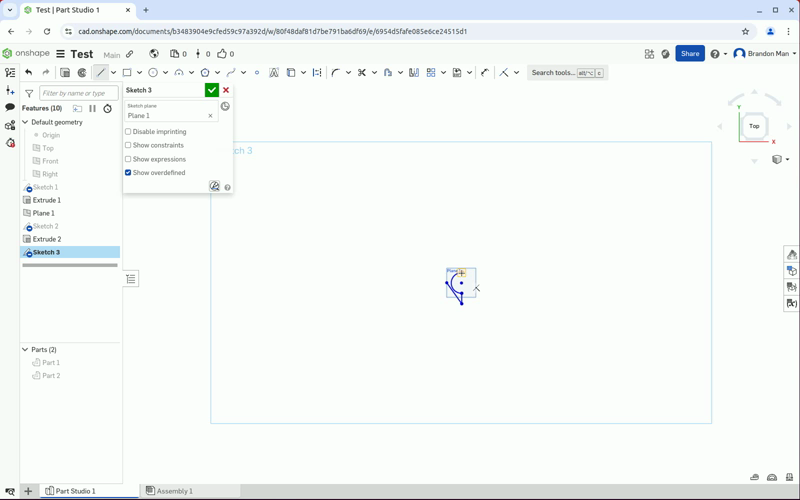
mouse_move(491, 272)
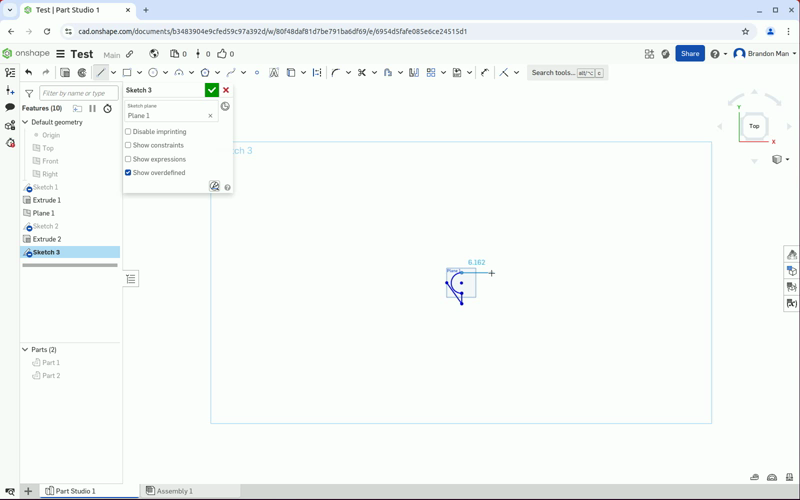
mouse_move(461, 261)
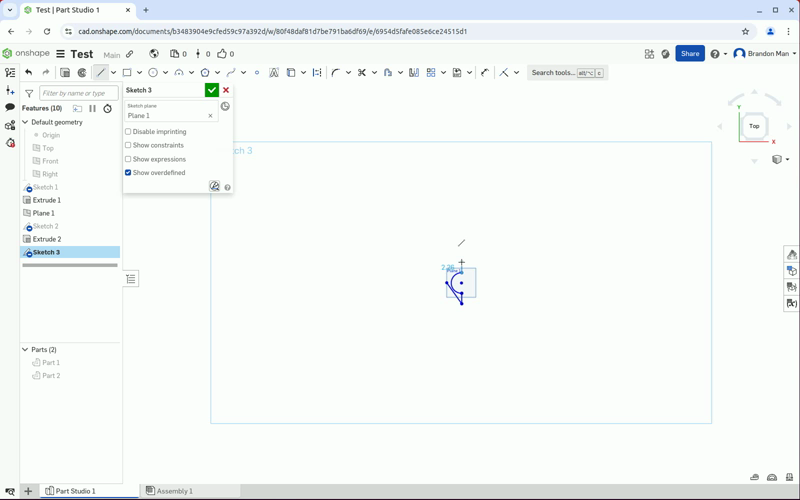
click(461, 261)
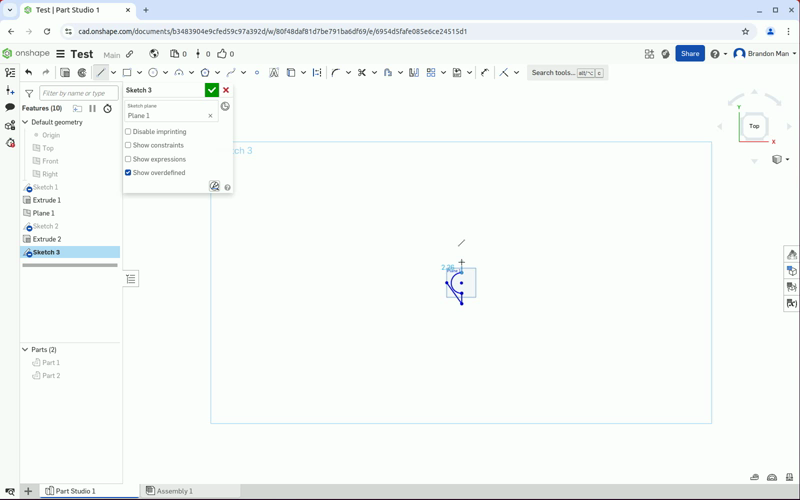
key_up(shift)
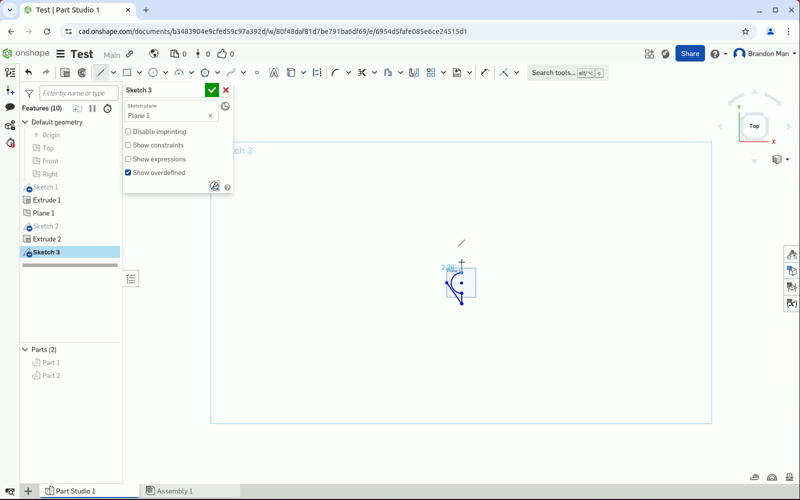
mouse_move(491, 261)
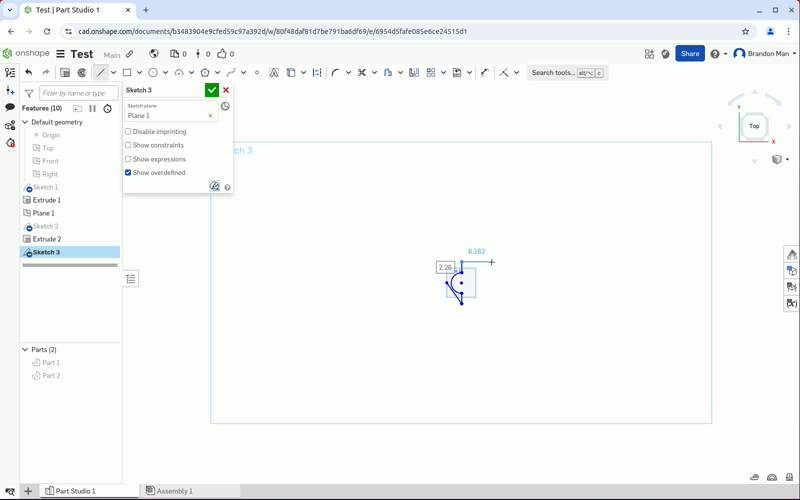
key_down(shift)
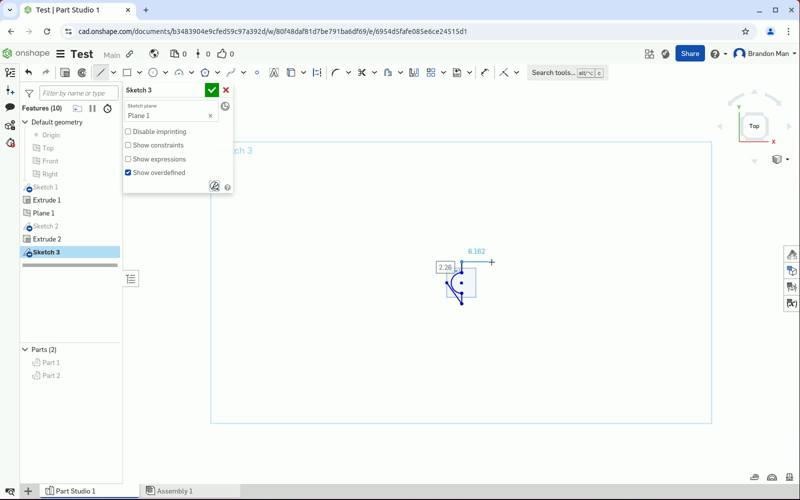
mouse_move(446, 282)
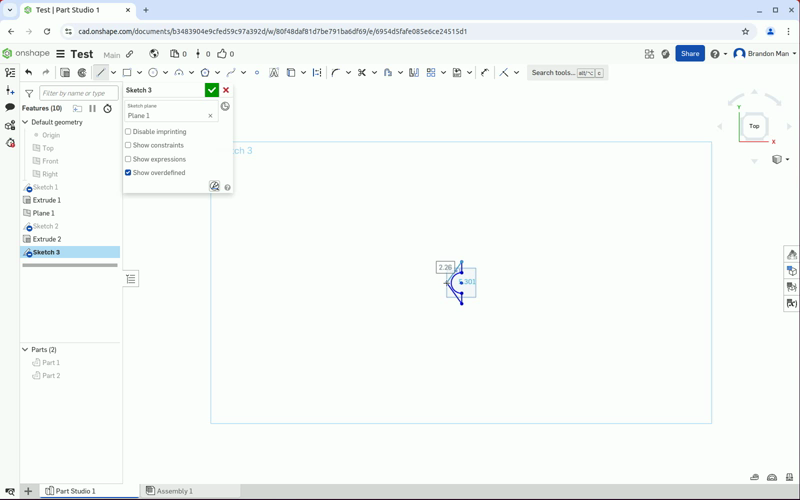
key_up(shift)
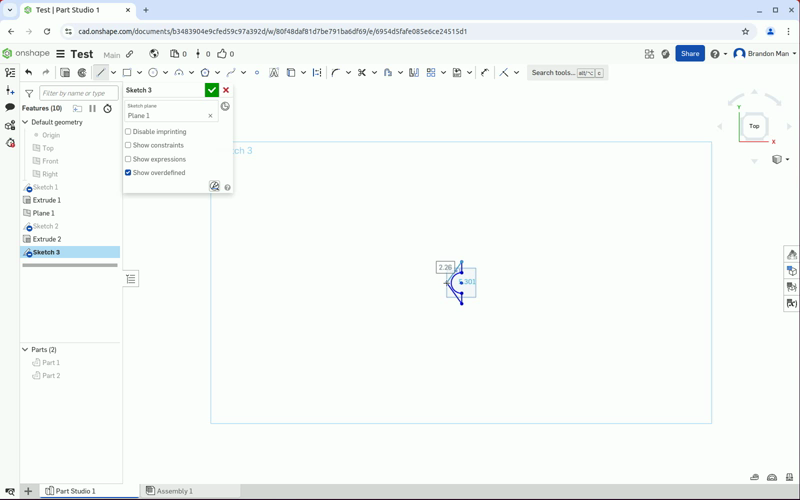
click(446, 282)
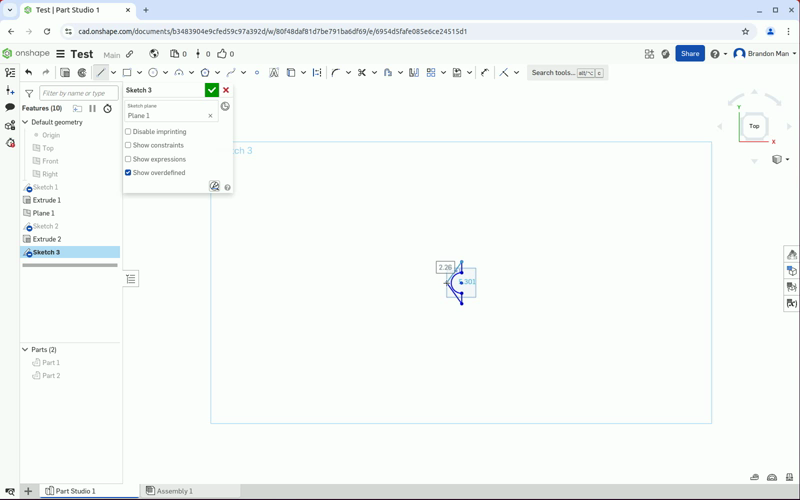
key(esc)
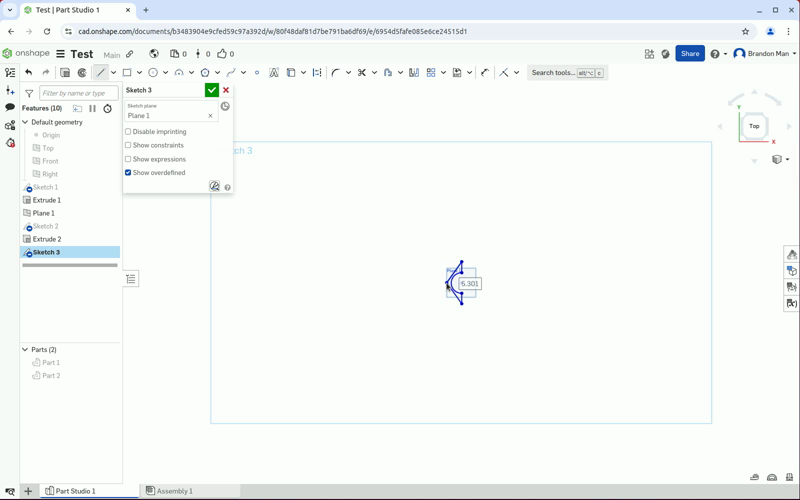
mouse_move(456, 294)
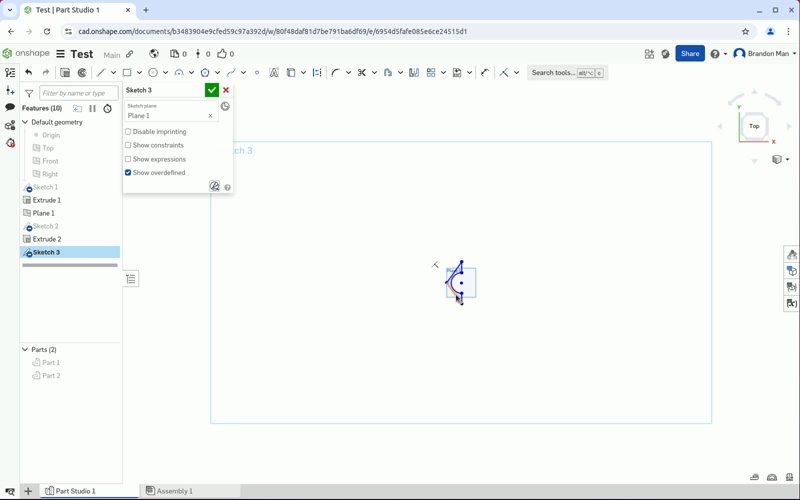
scroll(6)
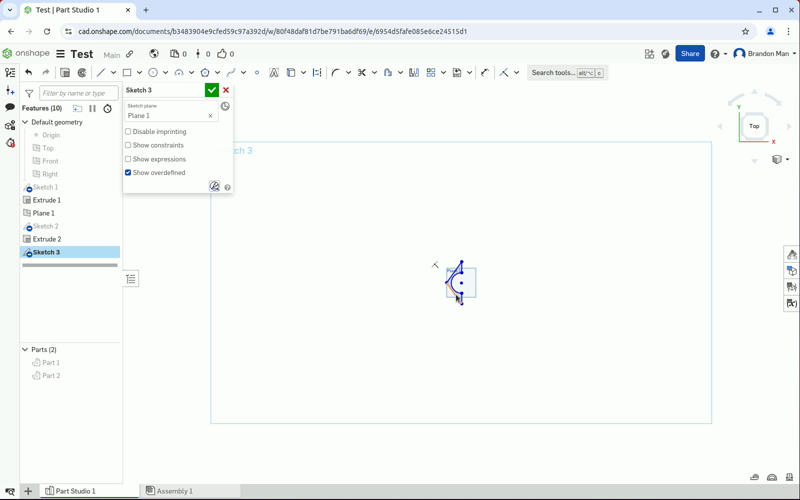
scroll(6)
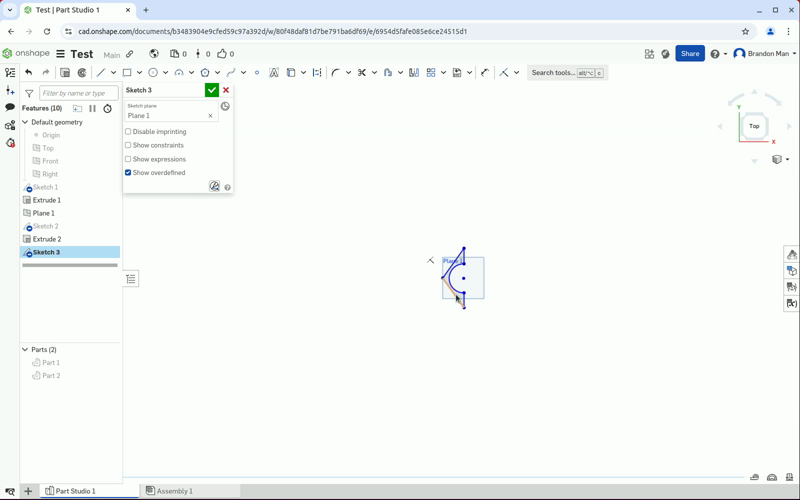
scroll(6)
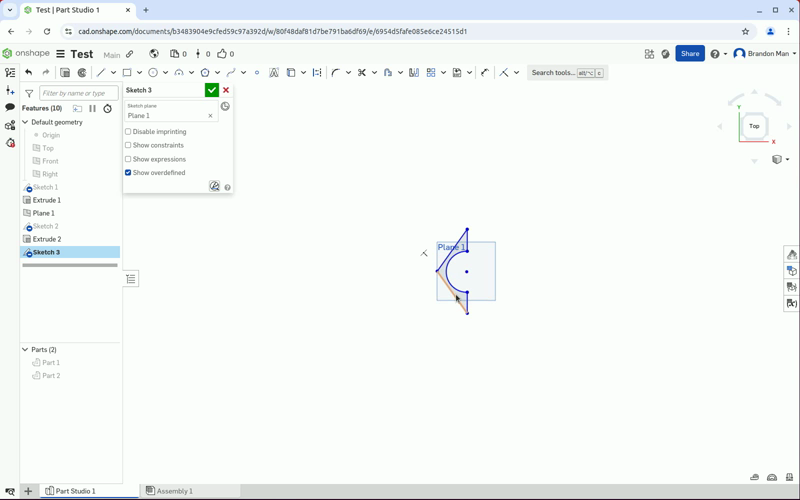
scroll(6)
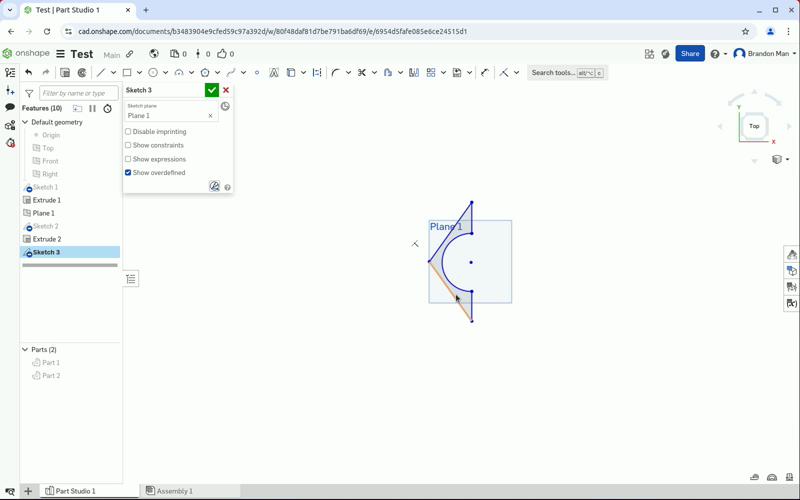
scroll(6)
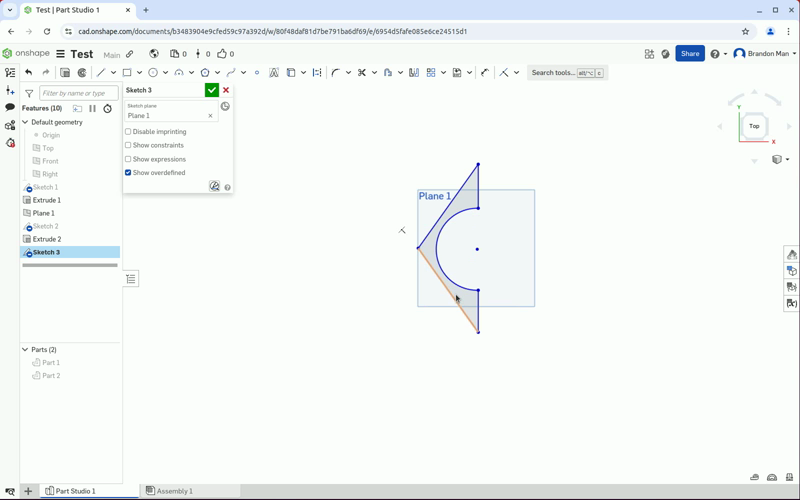
scroll(6)
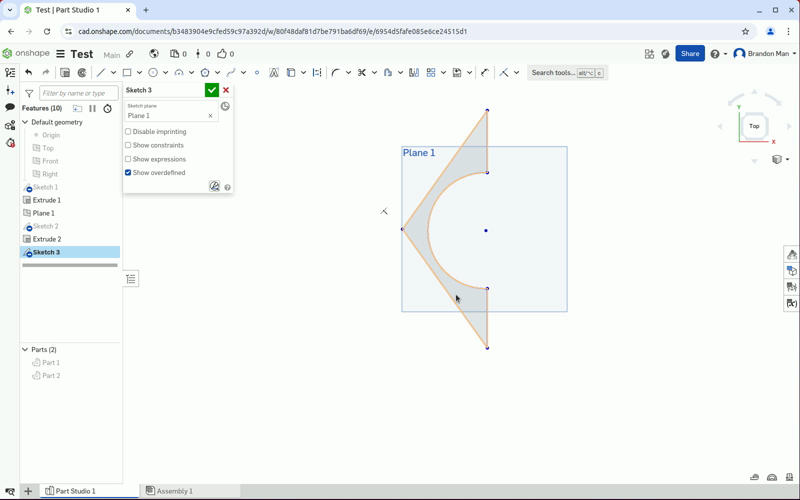
scroll(6)
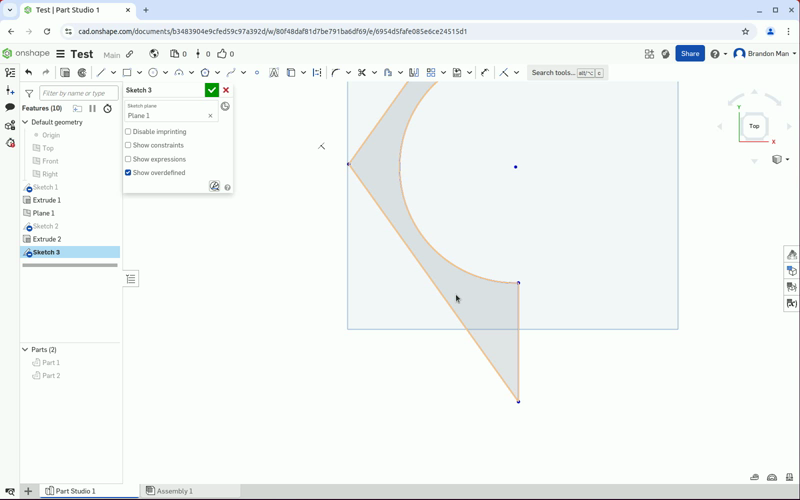
click(456, 294)
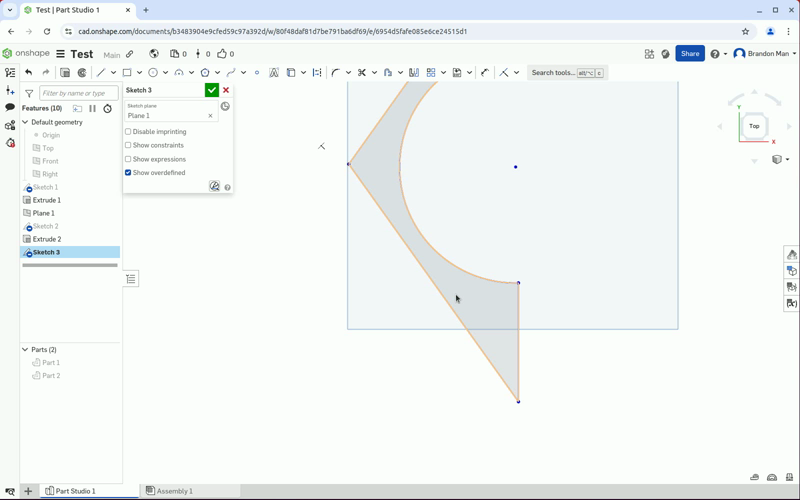
scroll(-6)
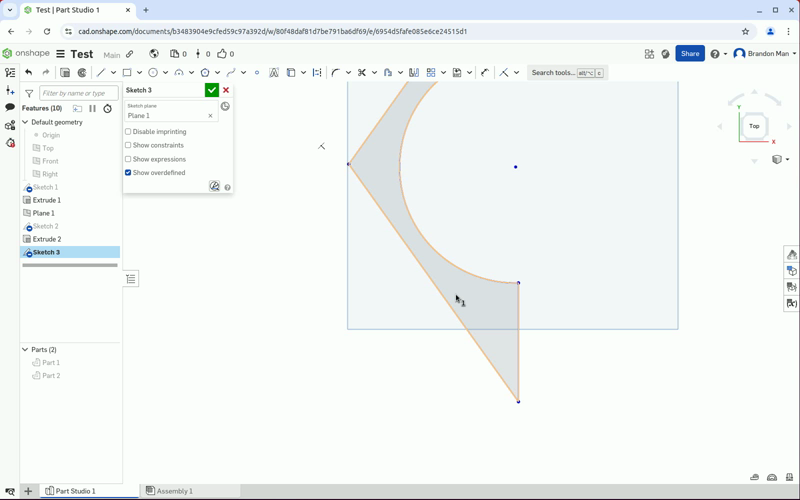
scroll(-6)
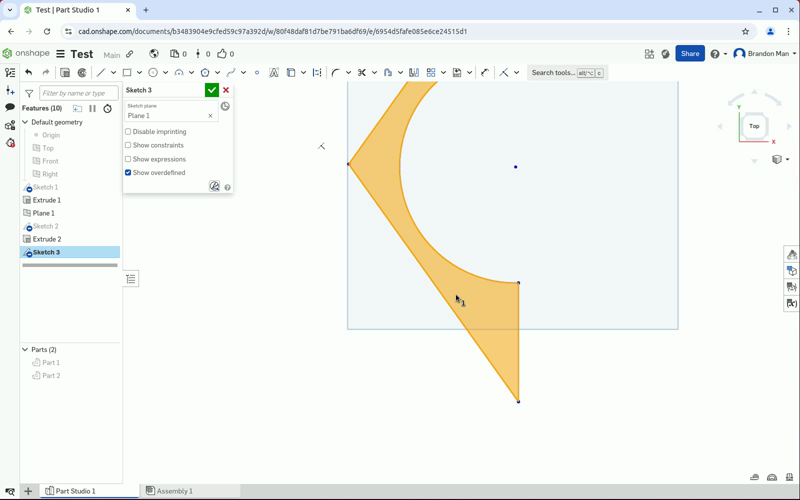
scroll(-6)
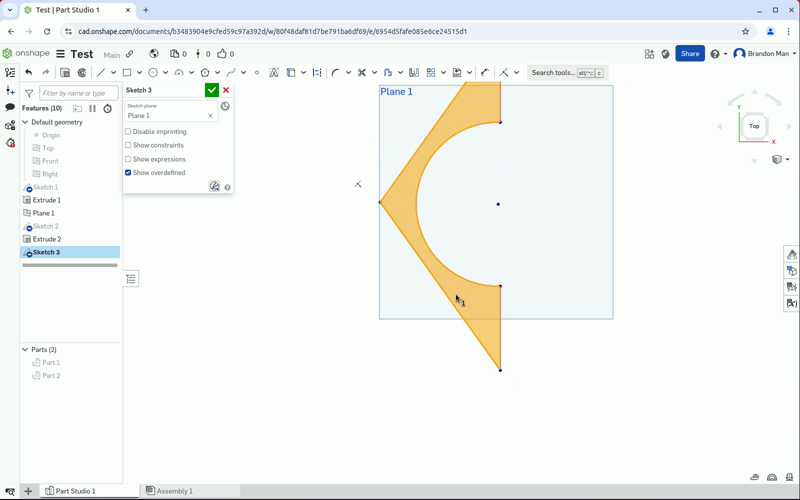
scroll(-6)
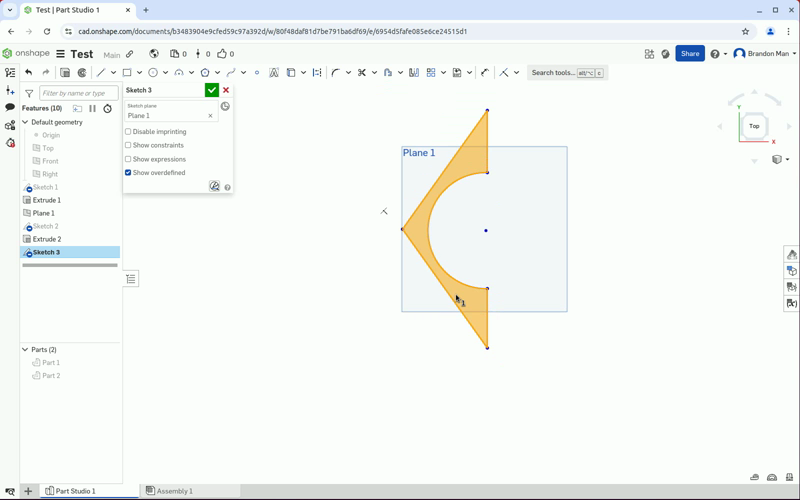
scroll(-6)
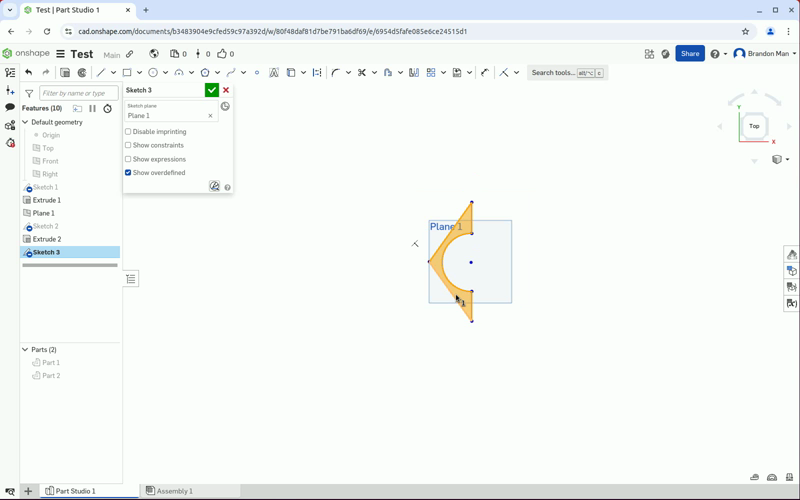
scroll(-6)
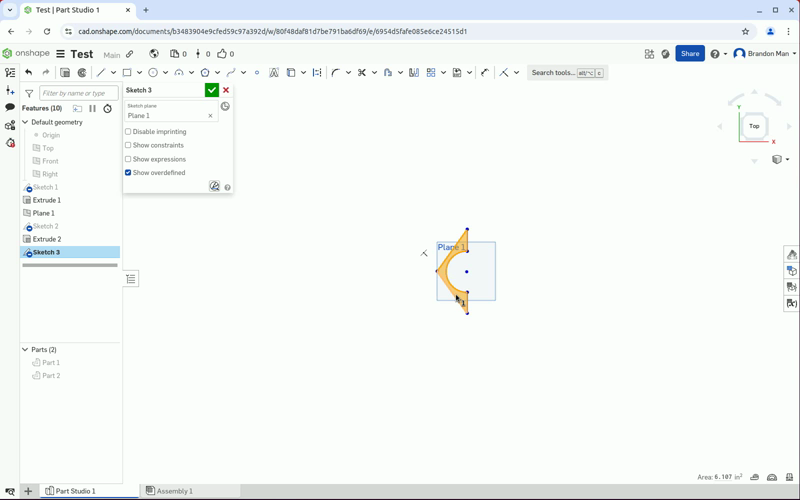
scroll(-6)
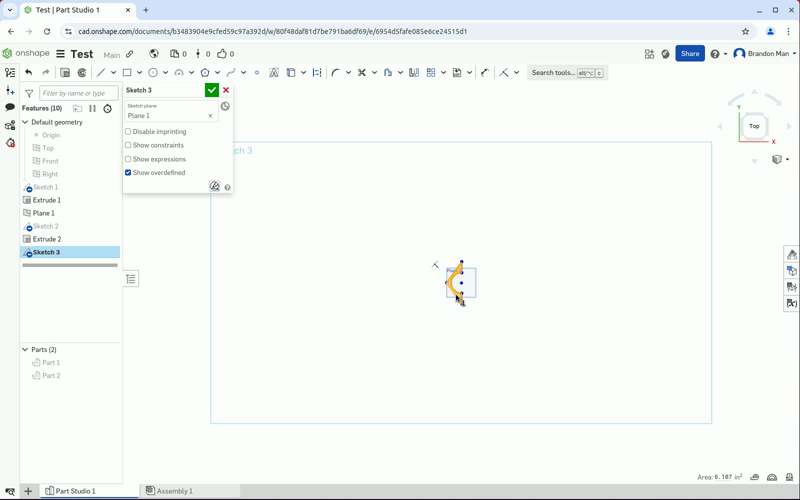
mouse_move(73, 352)
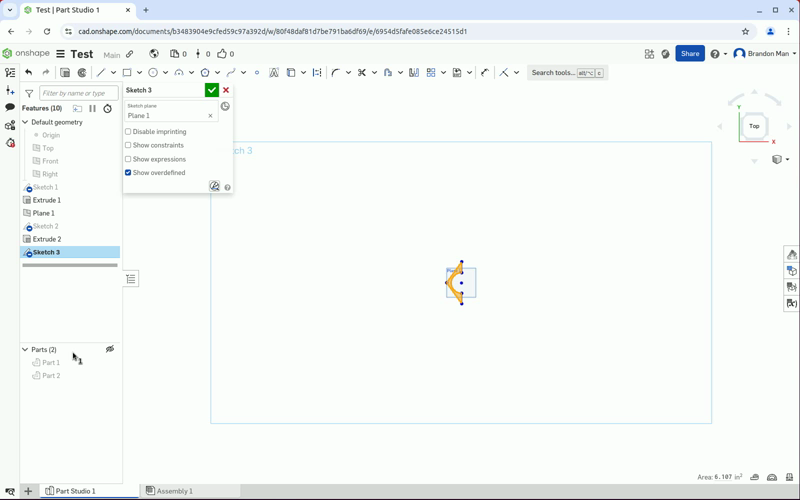
key(shift+y)
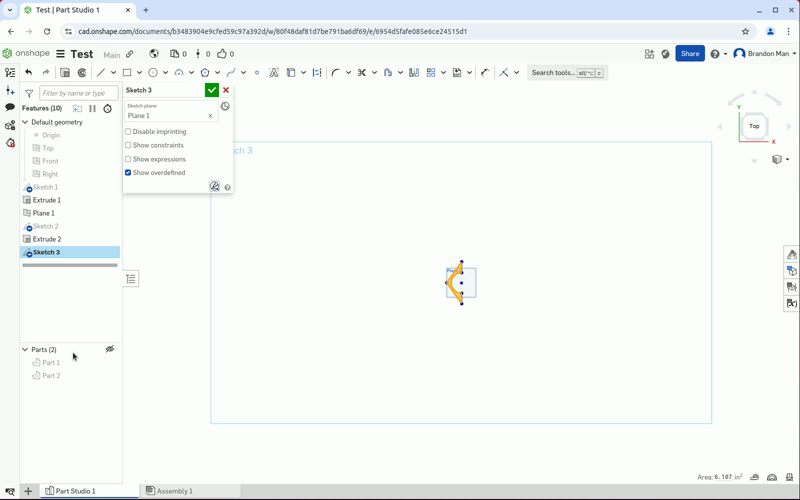
key(shift+e)
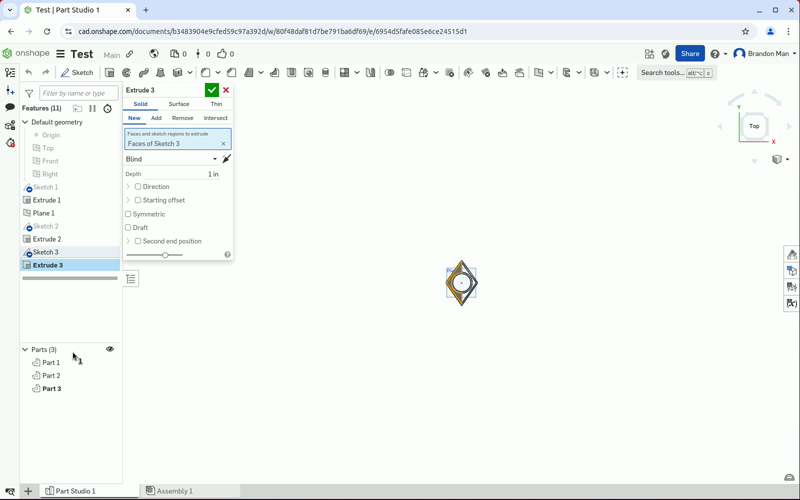
mouse_move(143, 106)
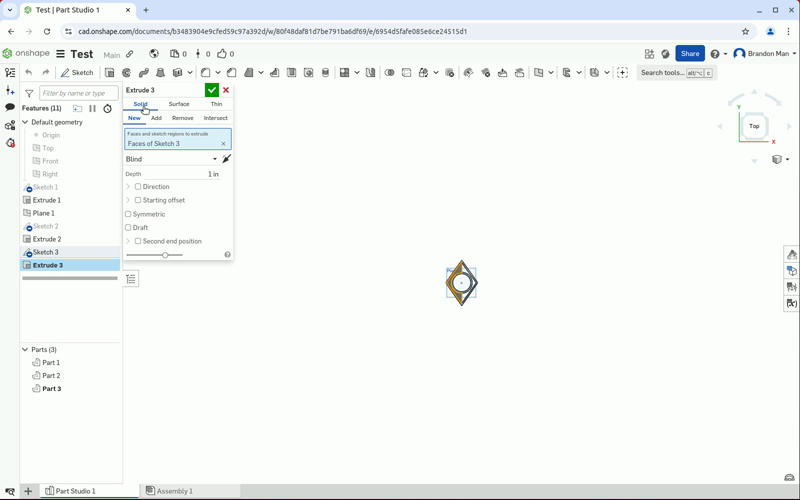
click(143, 106)
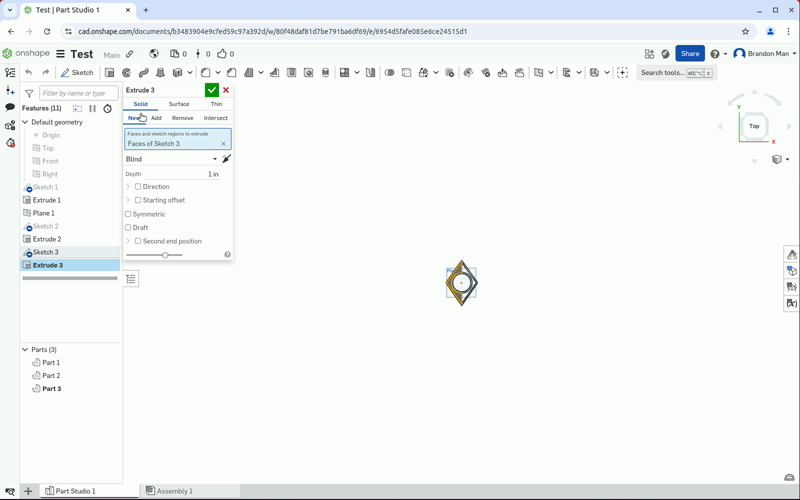
mouse_move(137, 120)
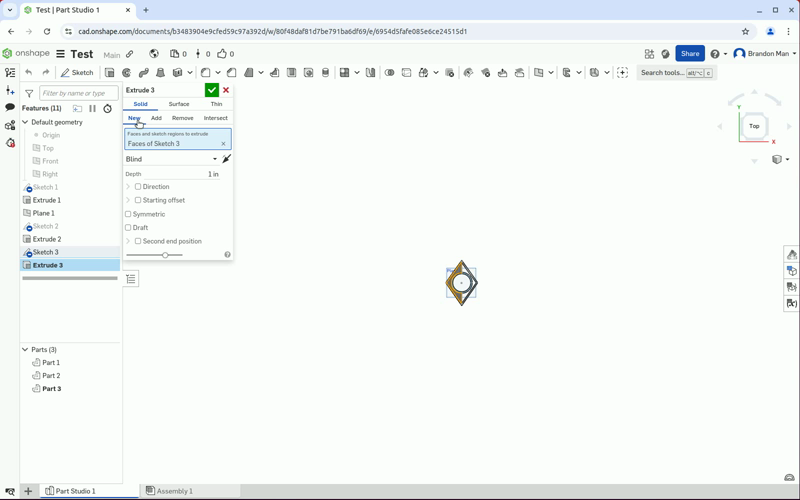
click(137, 120)
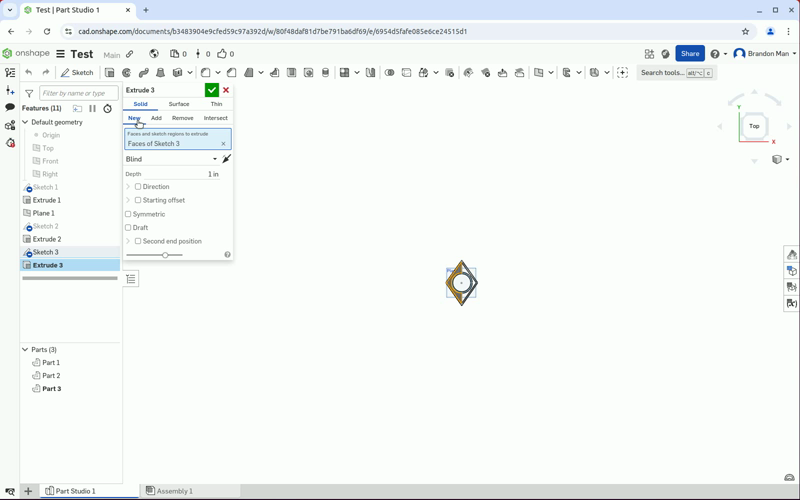
key(tab, 4)
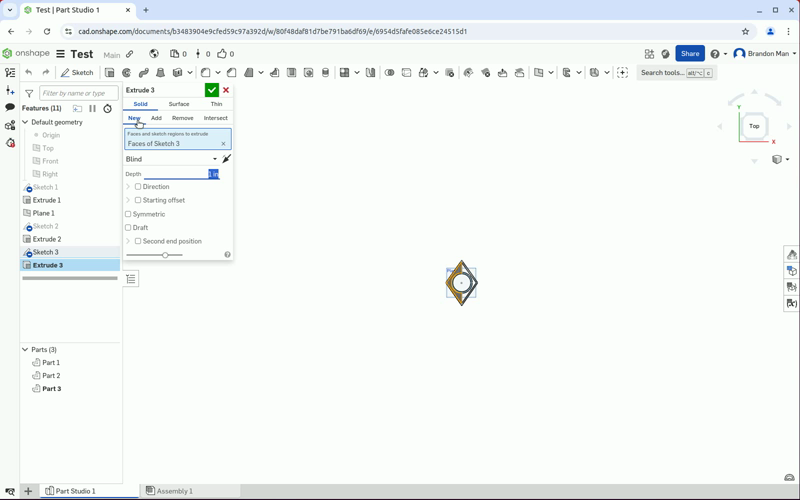
text(0.241)
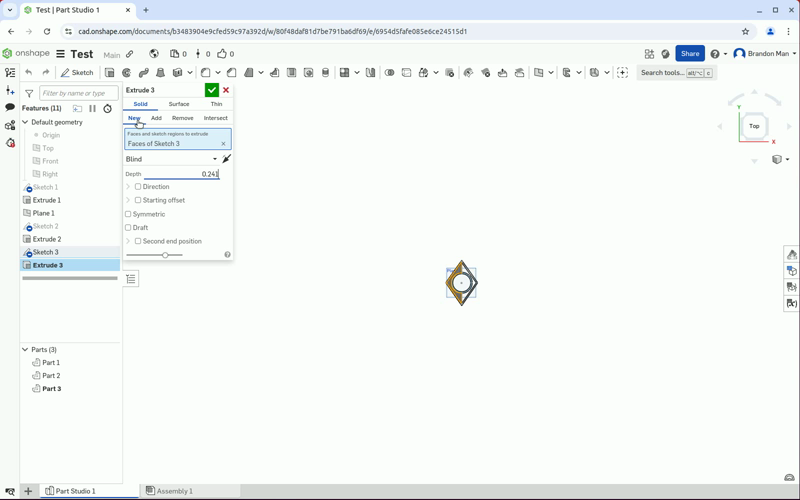
key(enter)
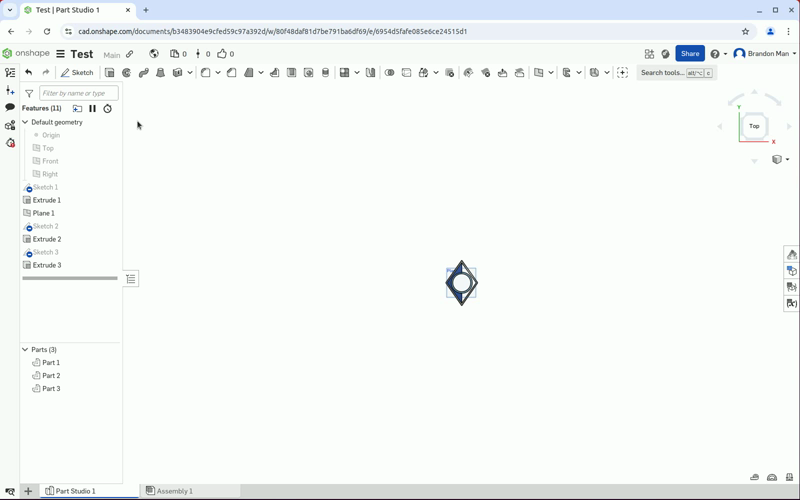
key(shift+h)
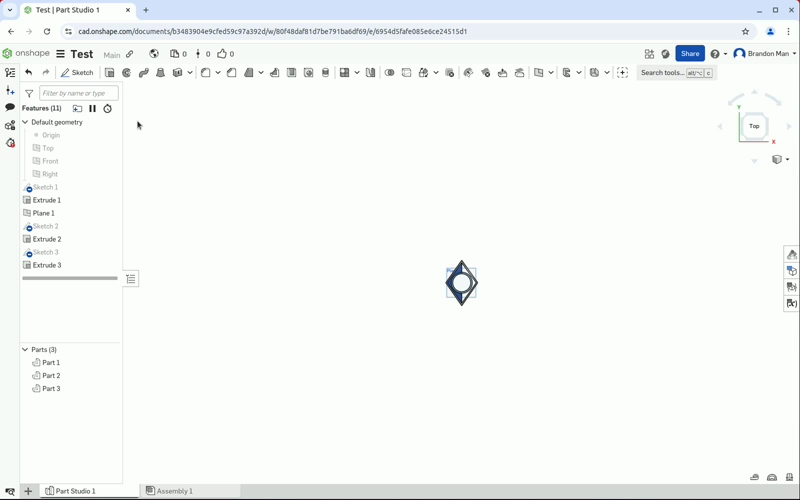
key(shift+h)
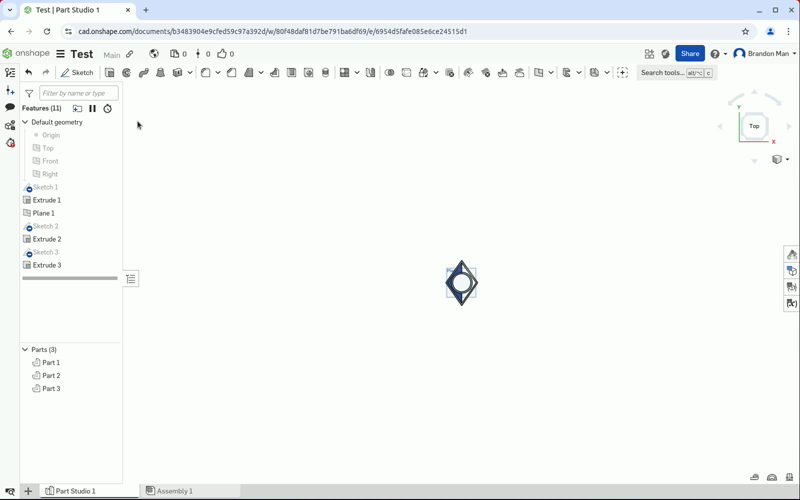
mouse_move(73, 189)
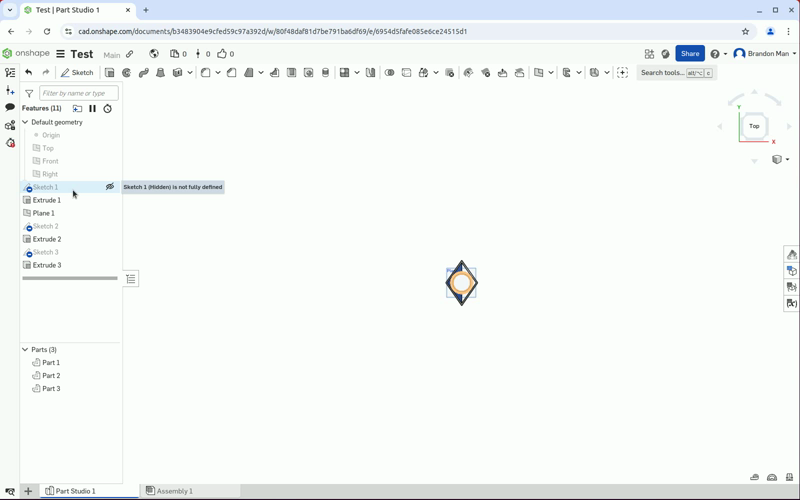
click(73, 189)
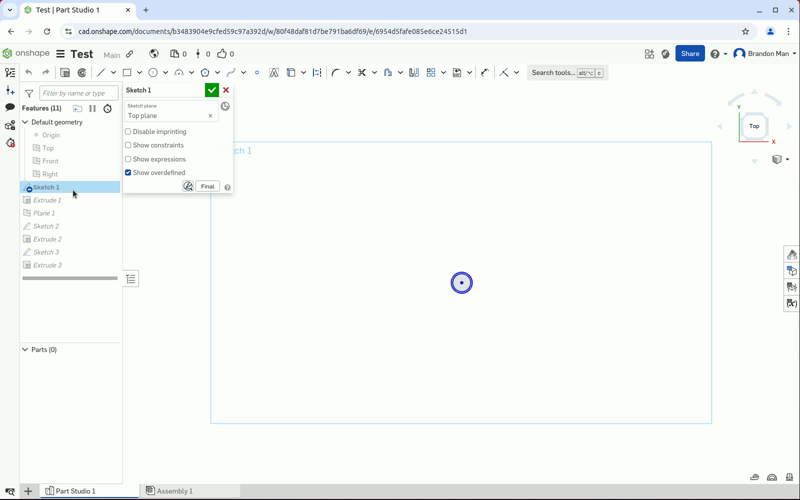
mouse_move(229, 92)
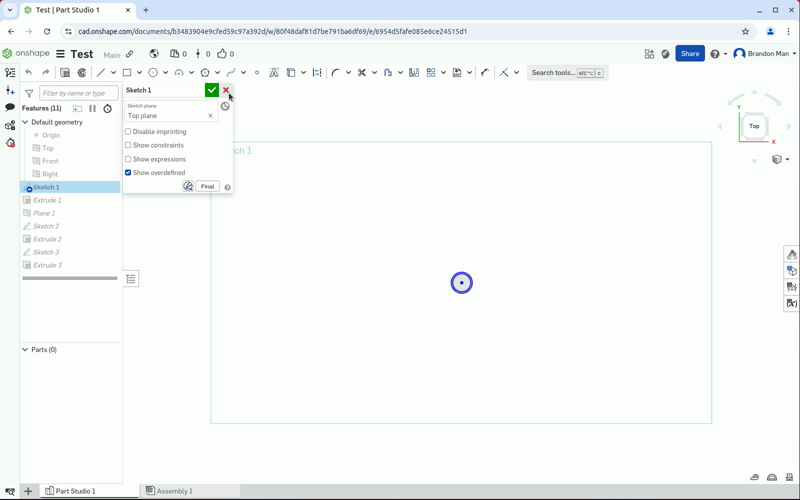
click(229, 92)
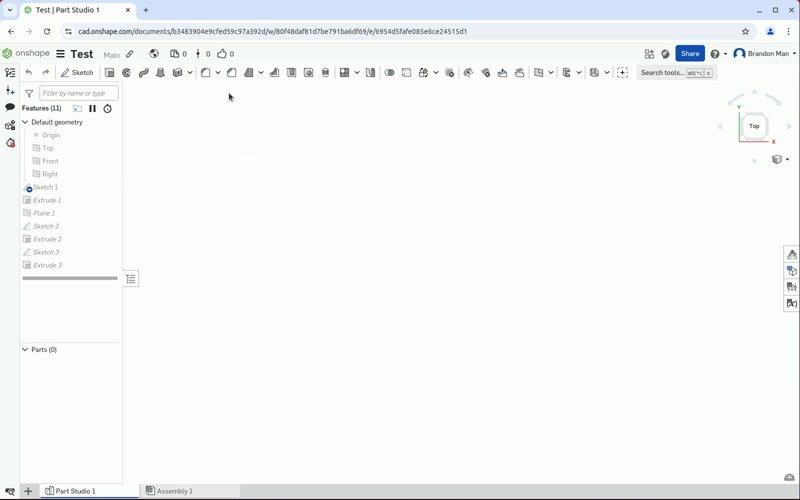
key(shift+s)
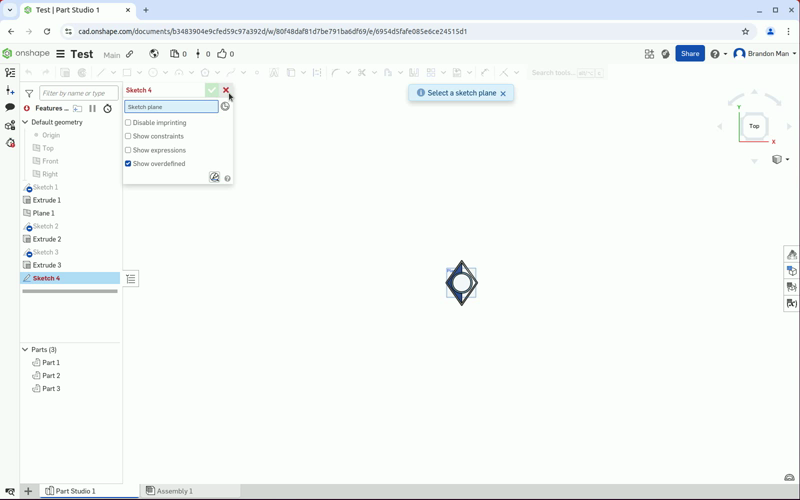
mouse_move(73, 215)
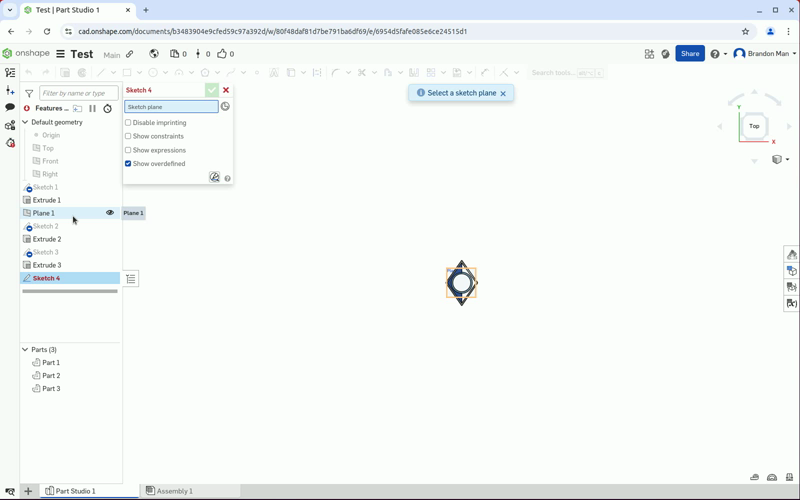
click(73, 215)
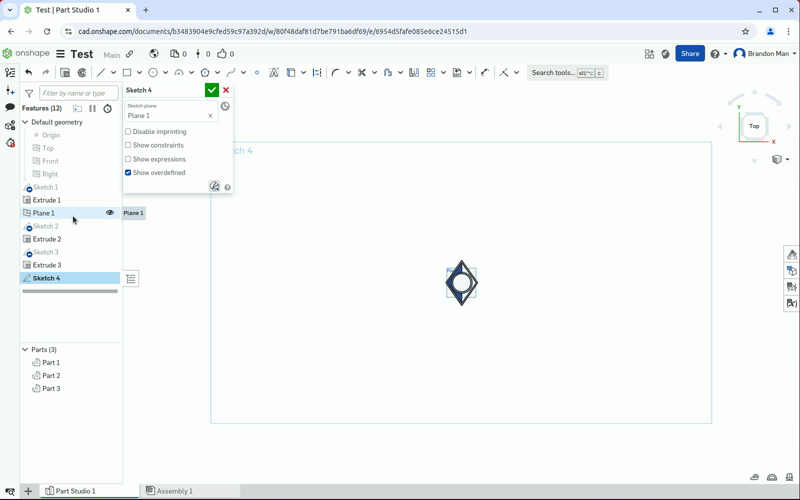
mouse_move(73, 352)
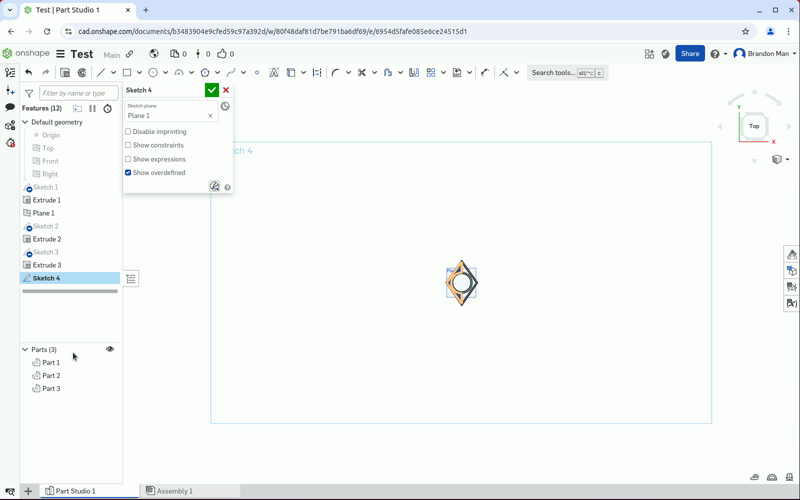
key(y)
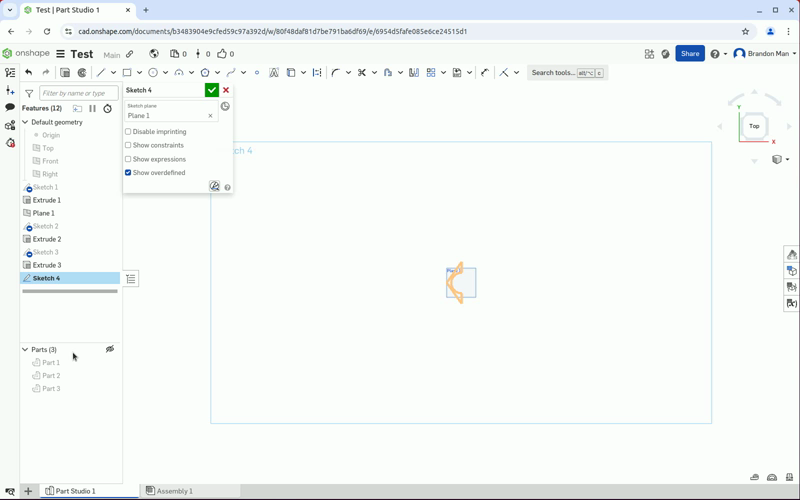
key(l)
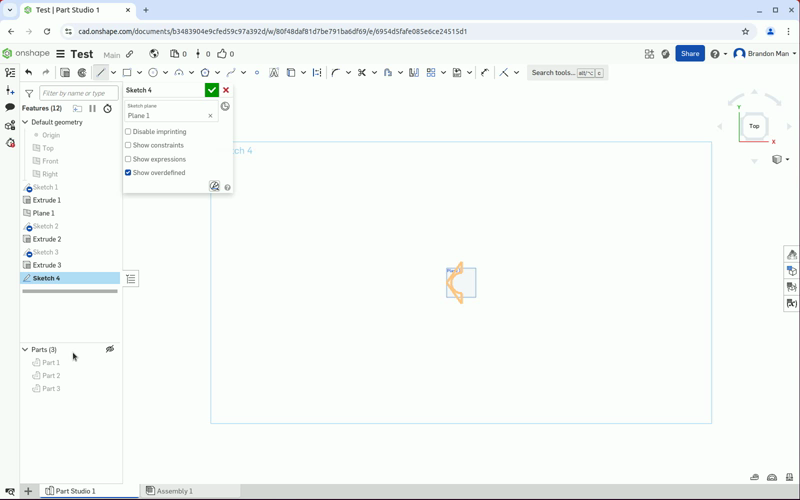
key_down(shift)
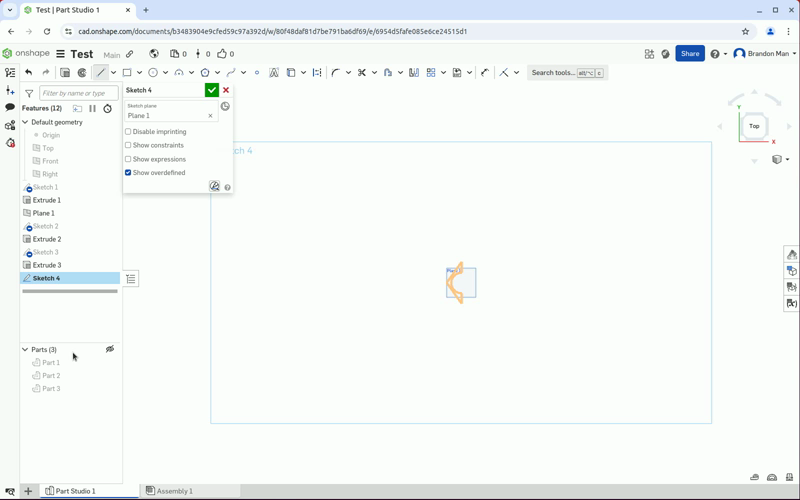
mouse_move(460, 303)
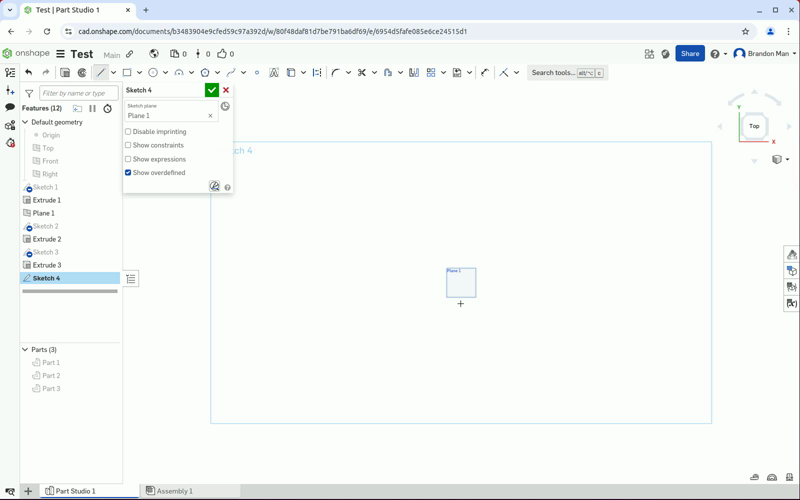
click(460, 303)
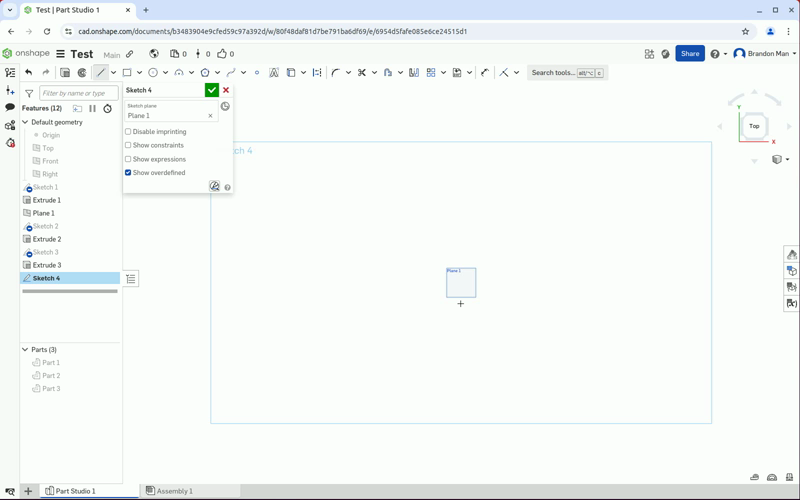
key_up(shift)
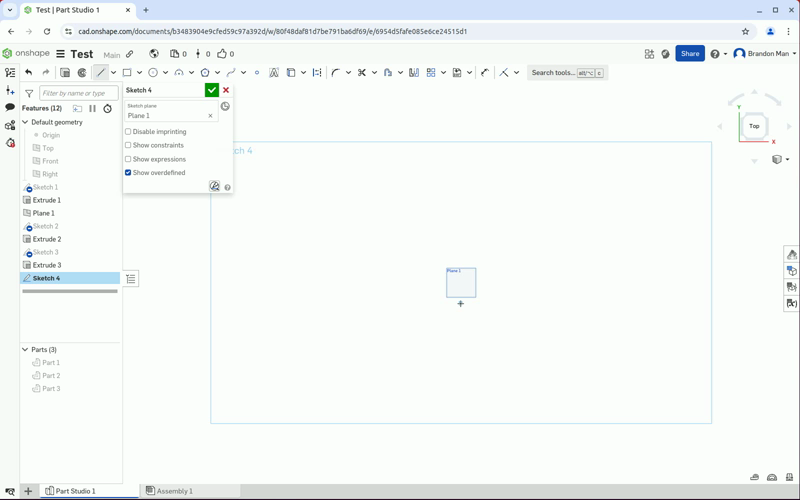
key_down(shift)
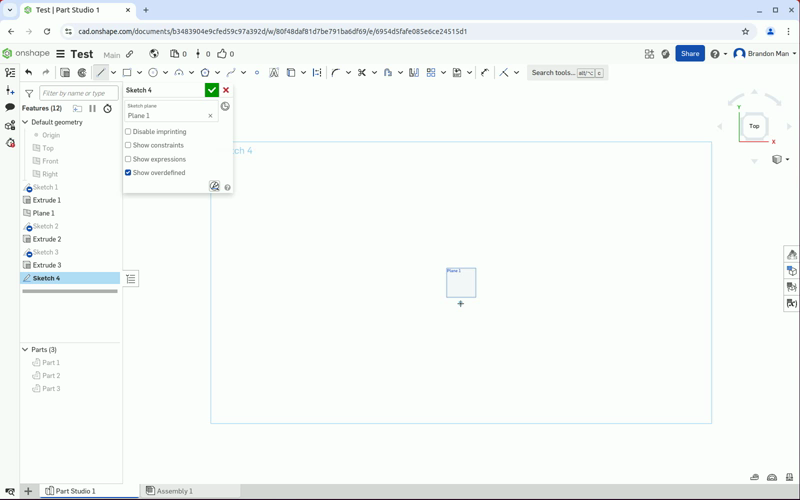
mouse_move(490, 303)
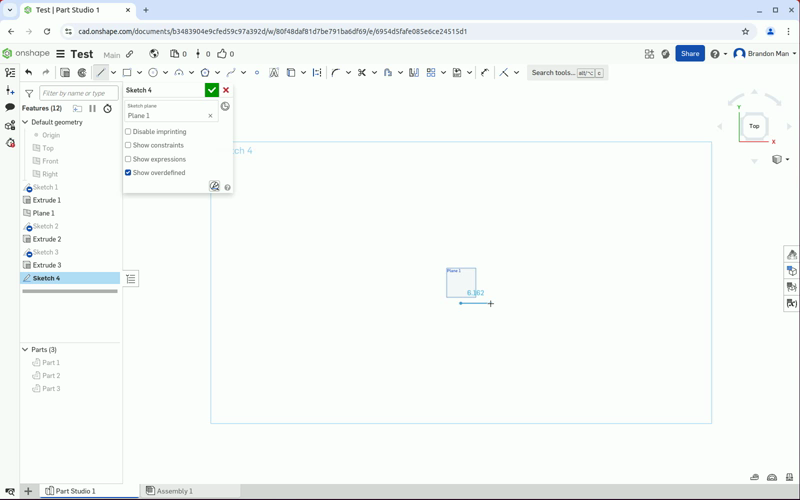
mouse_move(475, 282)
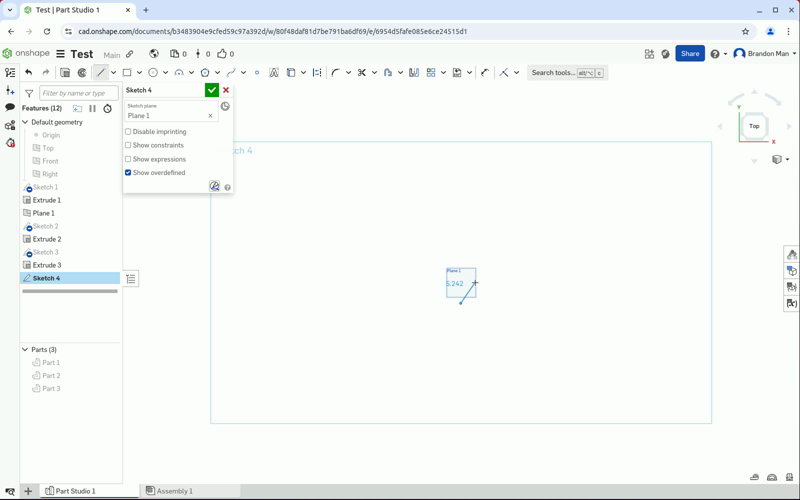
click(475, 282)
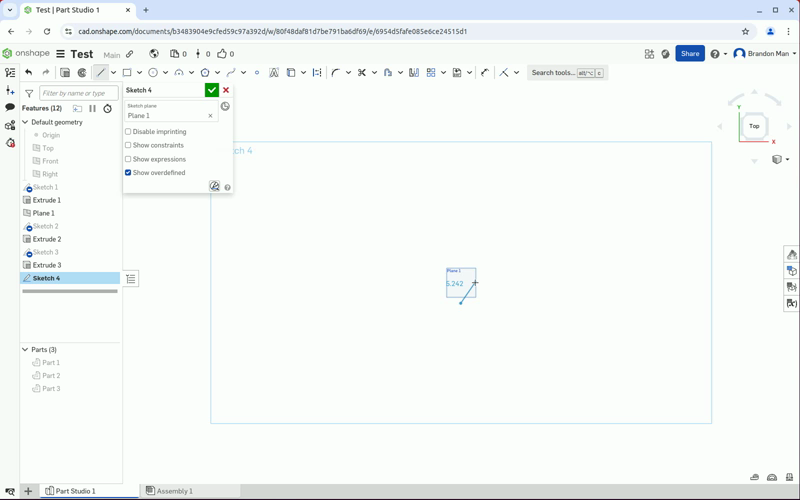
key_up(shift)
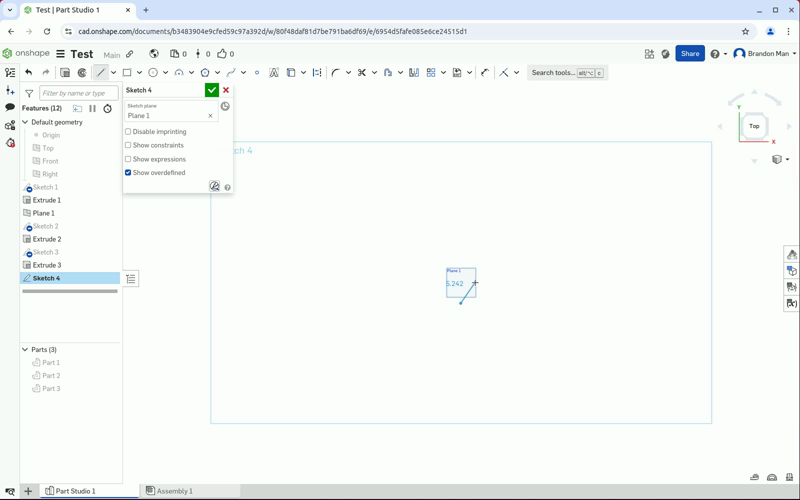
key_down(shift)
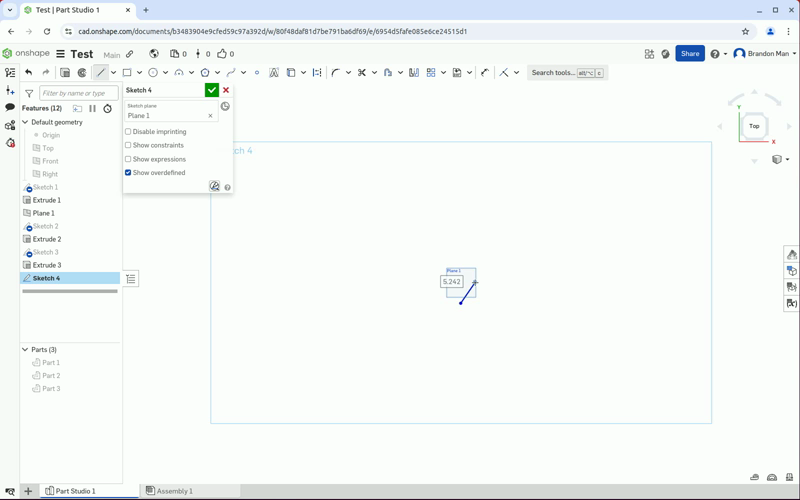
mouse_move(505, 282)
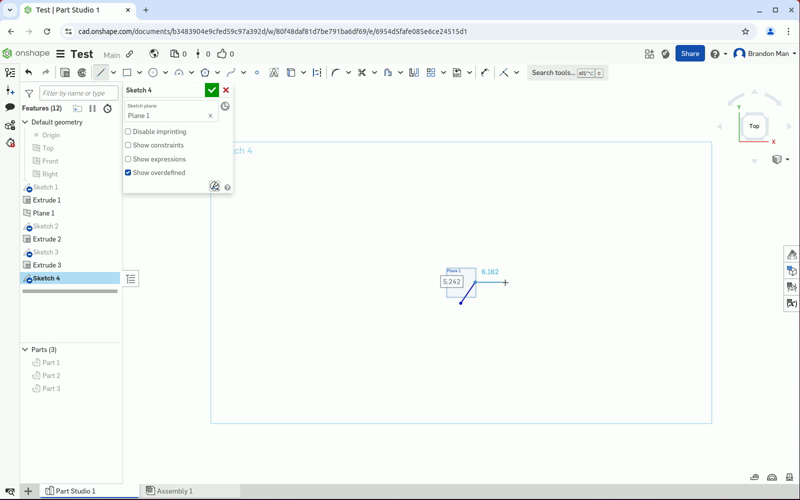
mouse_move(460, 262)
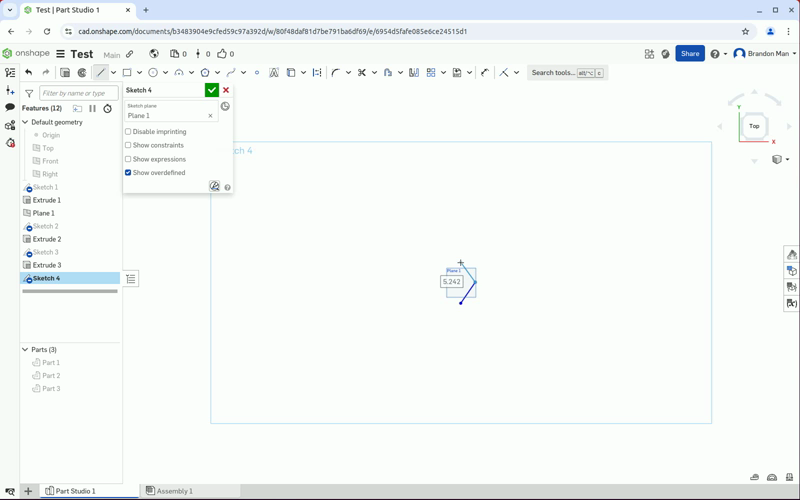
click(460, 262)
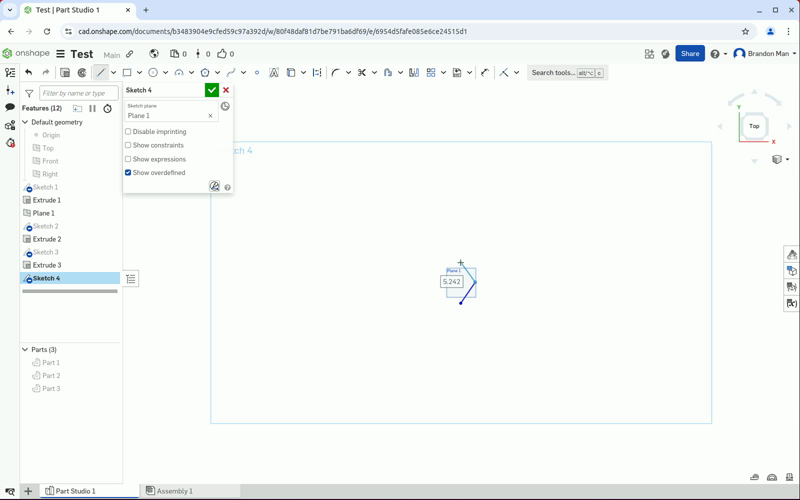
key_up(shift)
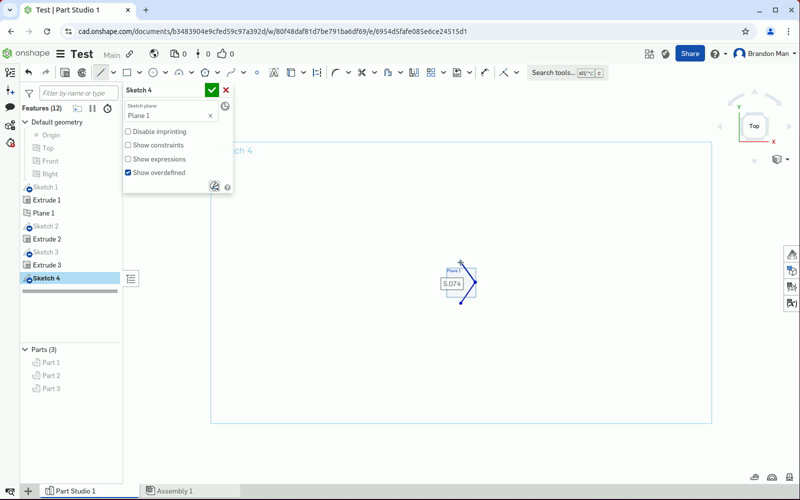
key_down(shift)
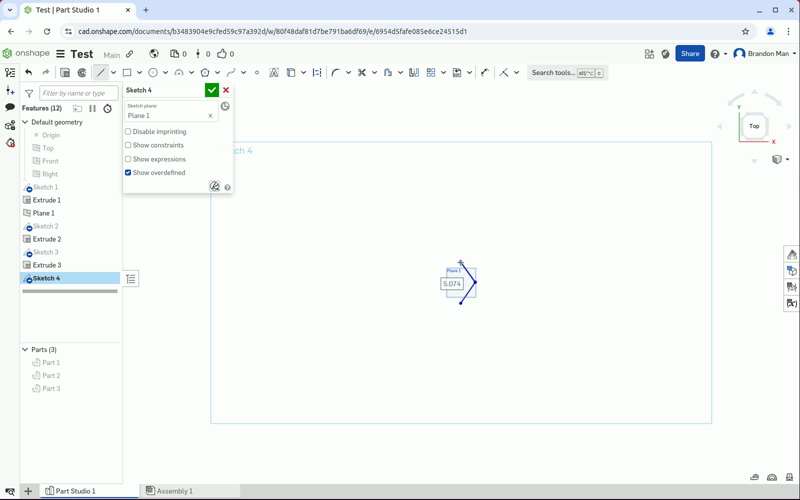
mouse_move(490, 262)
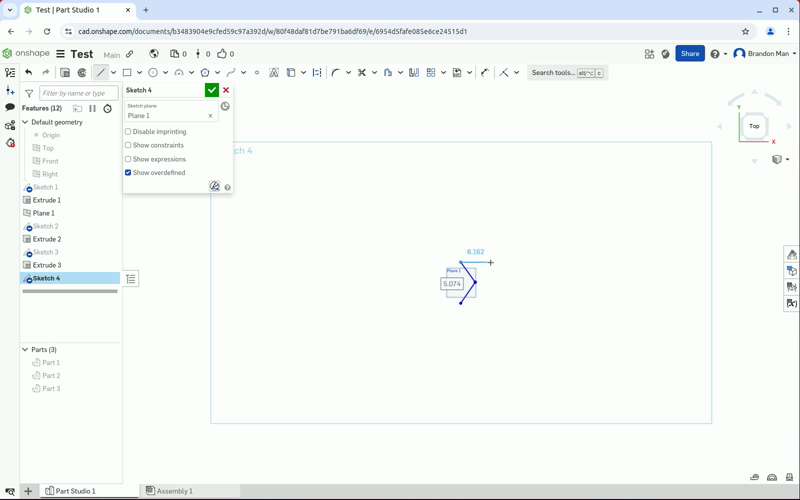
mouse_move(460, 272)
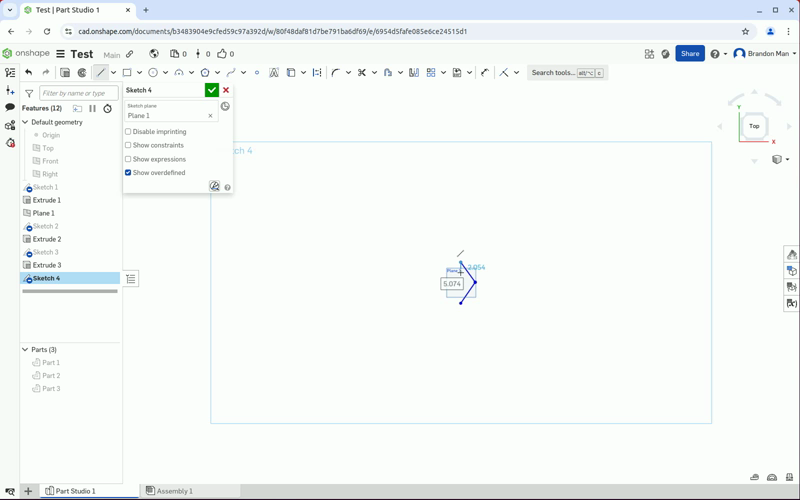
click(460, 272)
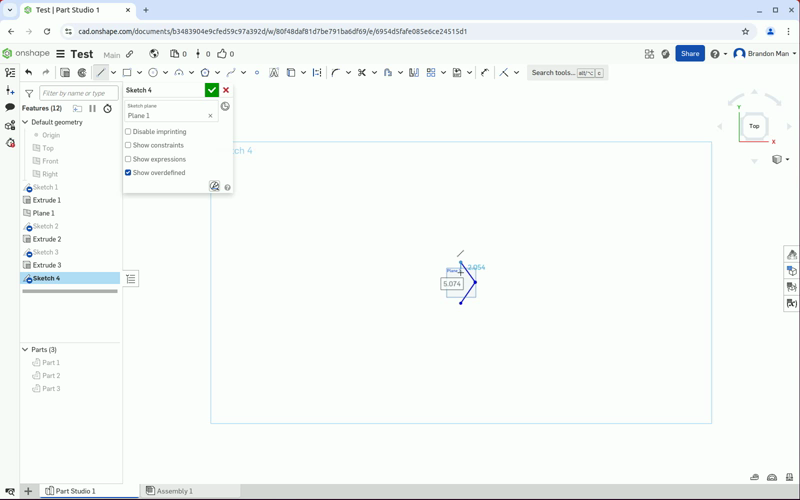
key_up(shift)
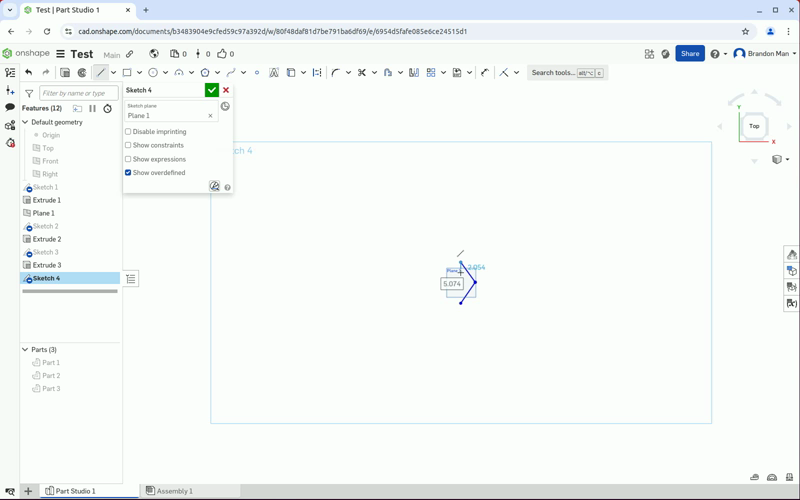
key(esc)
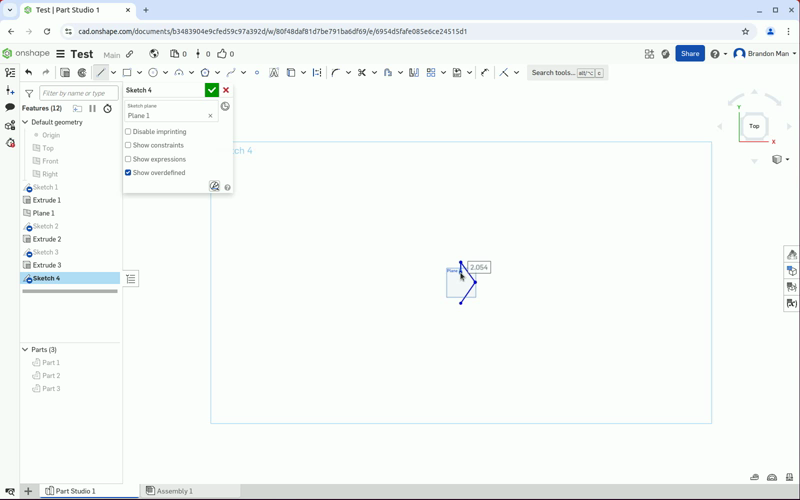
key(a)
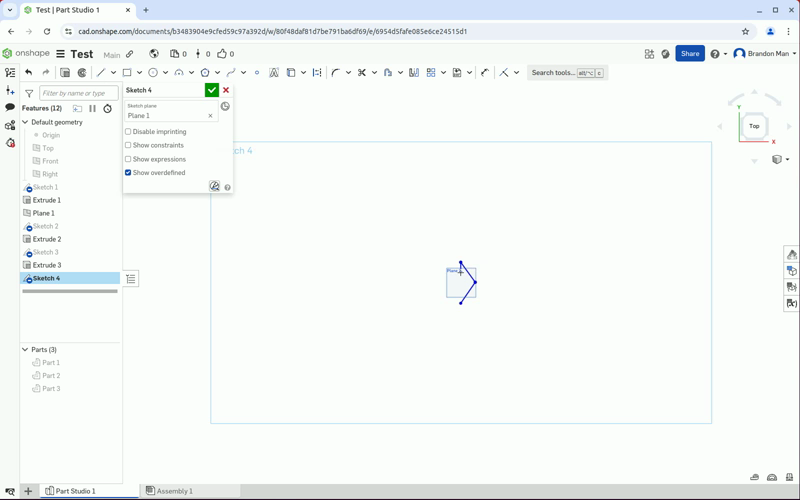
mouse_move(460, 272)
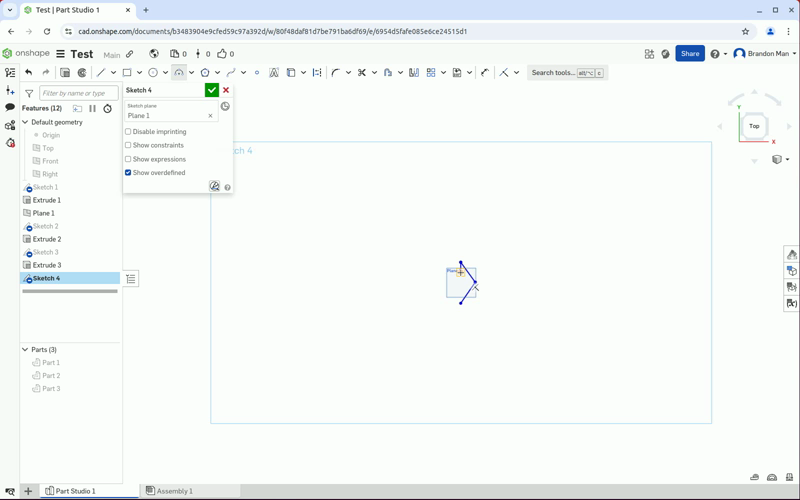
click(460, 272)
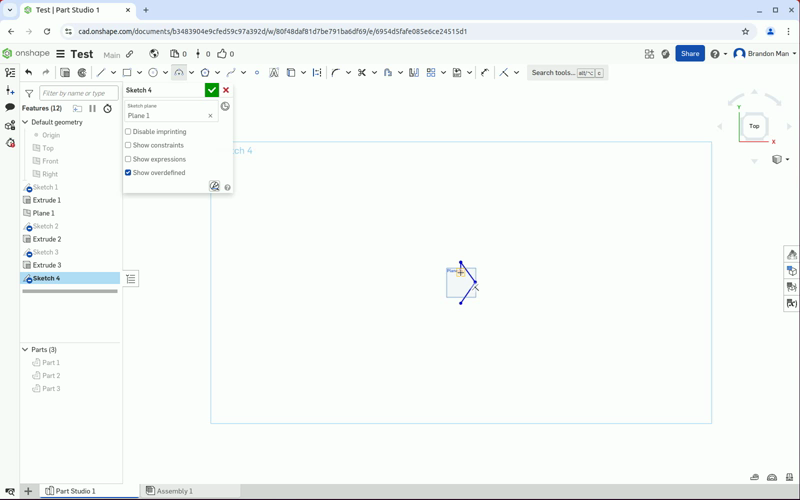
key_down(shift)
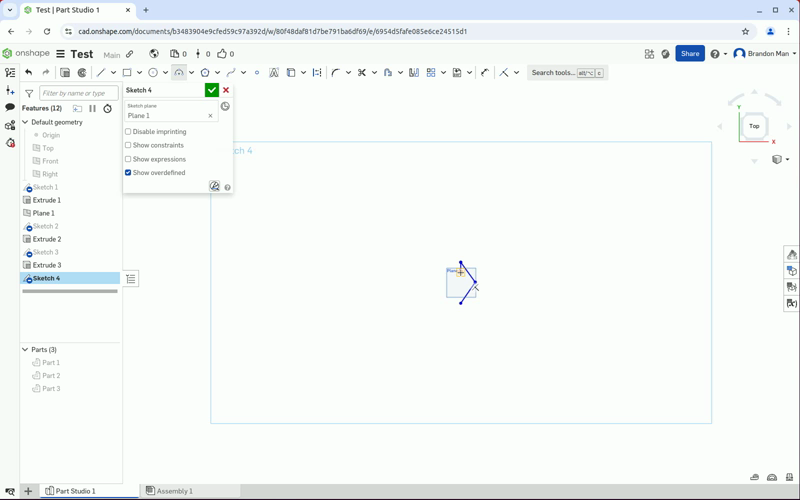
mouse_move(460, 292)
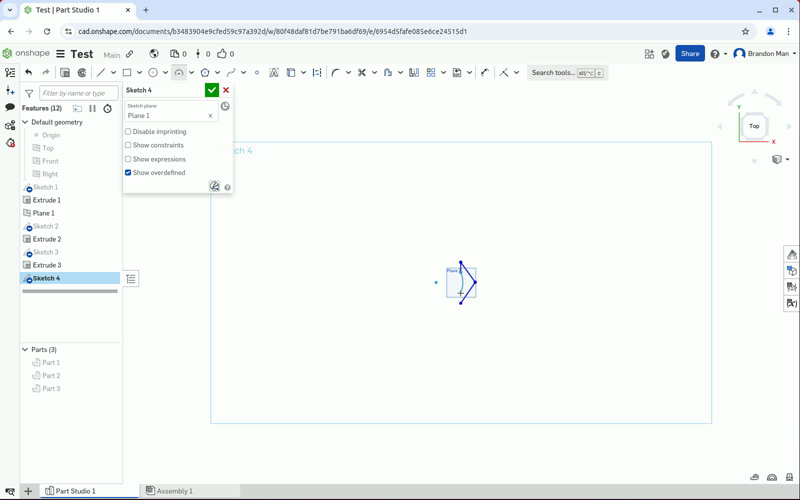
click(460, 292)
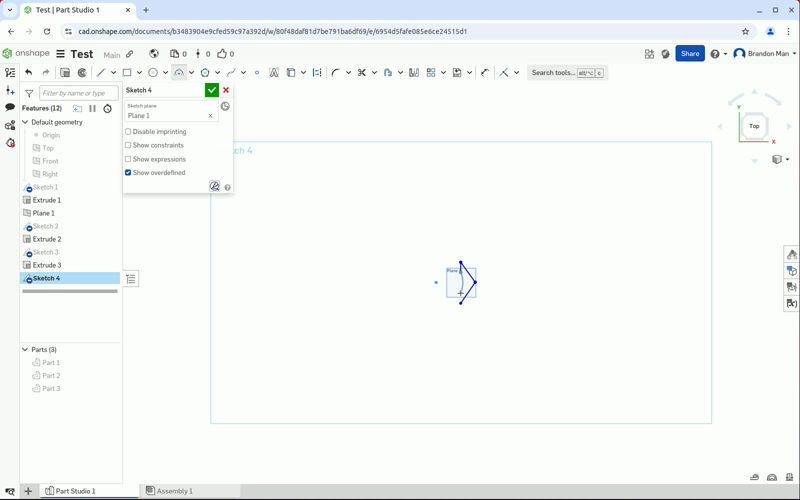
mouse_move(470, 282)
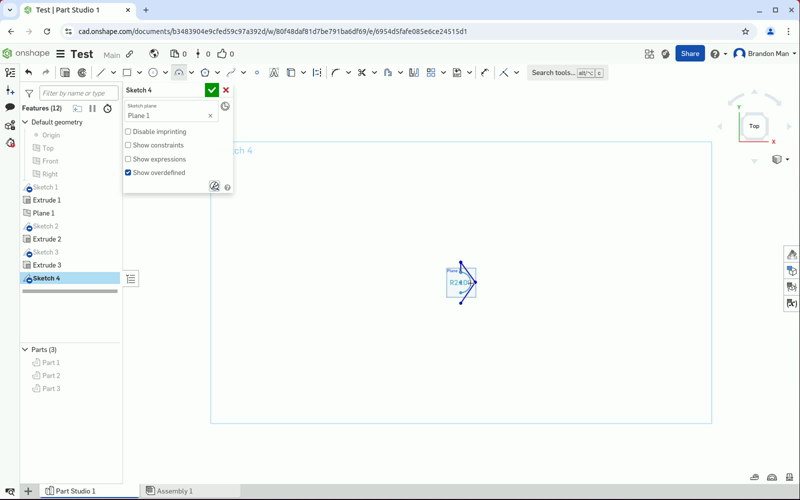
click(470, 282)
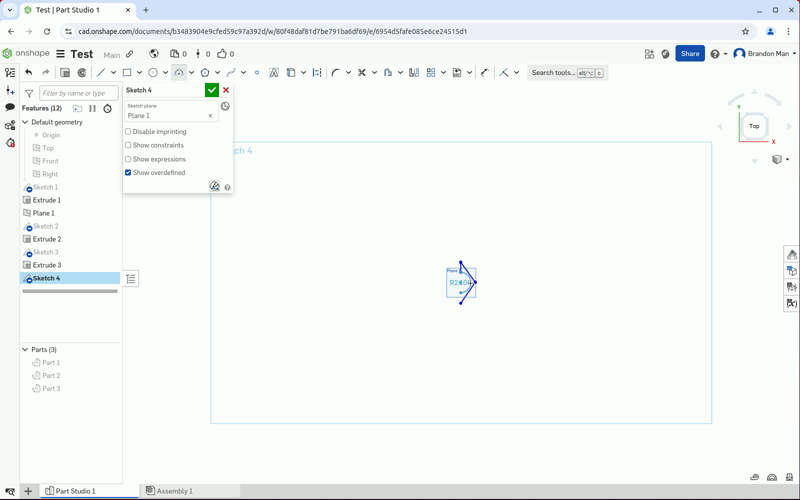
key_up(shift)
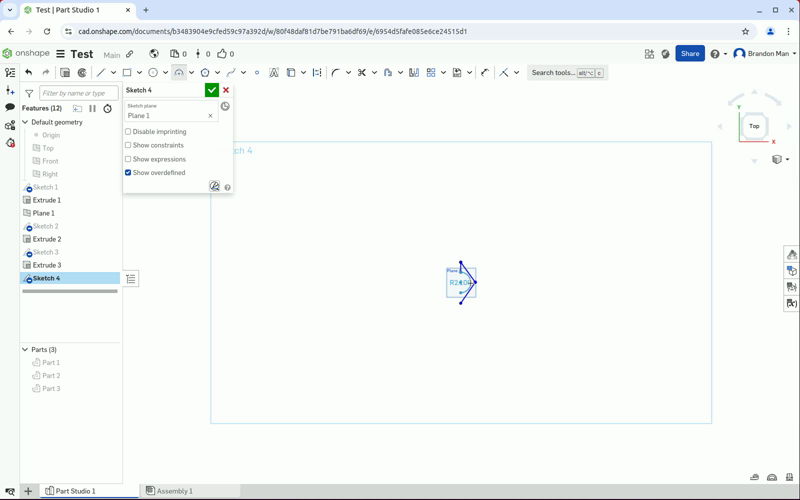
key(esc)
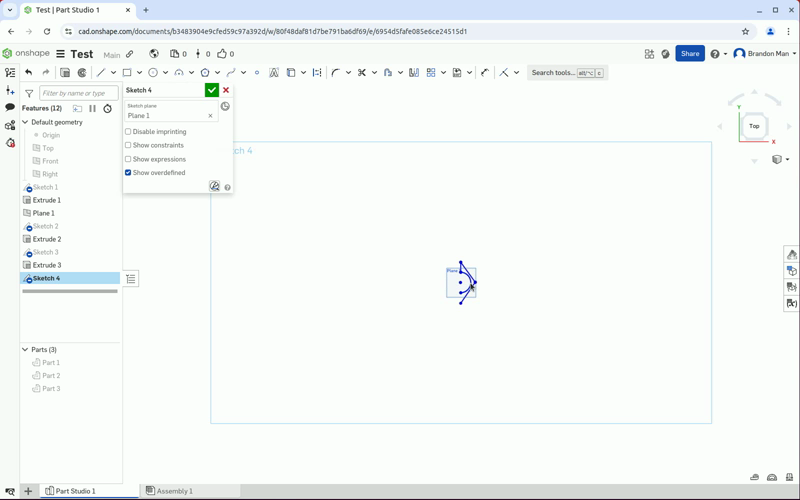
key(l)
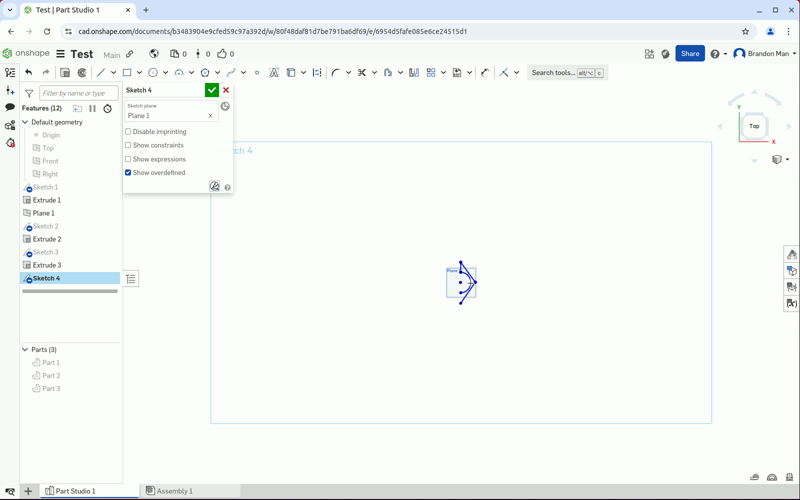
mouse_move(460, 292)
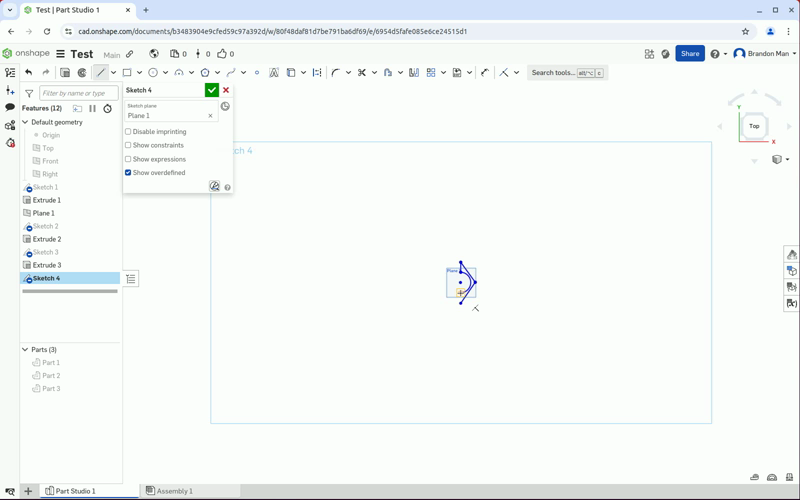
click(460, 292)
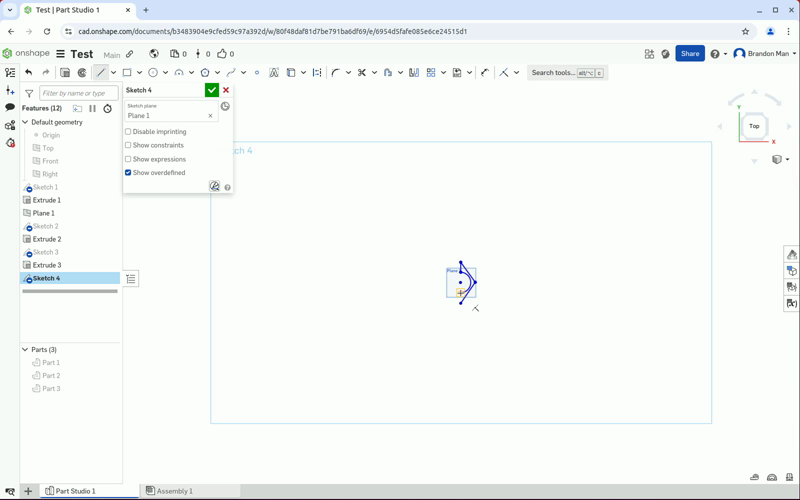
mouse_move(490, 292)
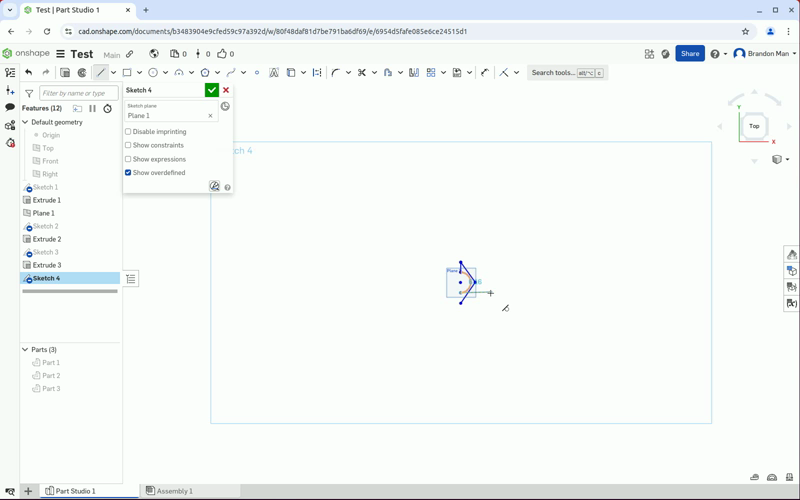
key_down(shift)
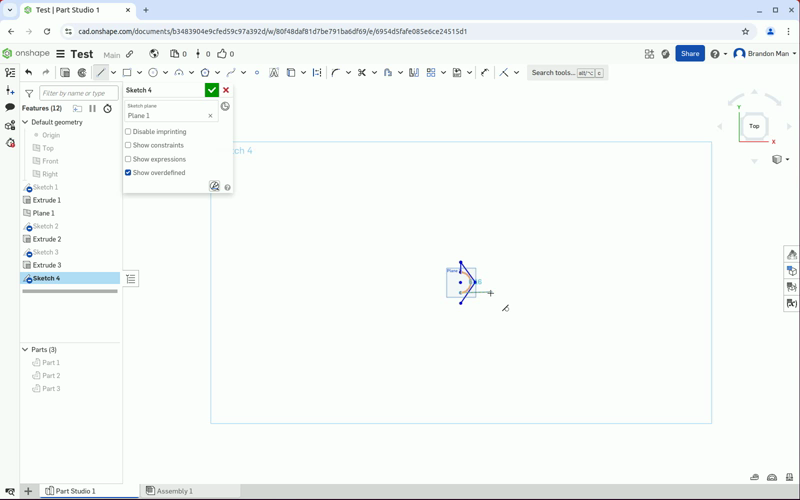
mouse_move(460, 303)
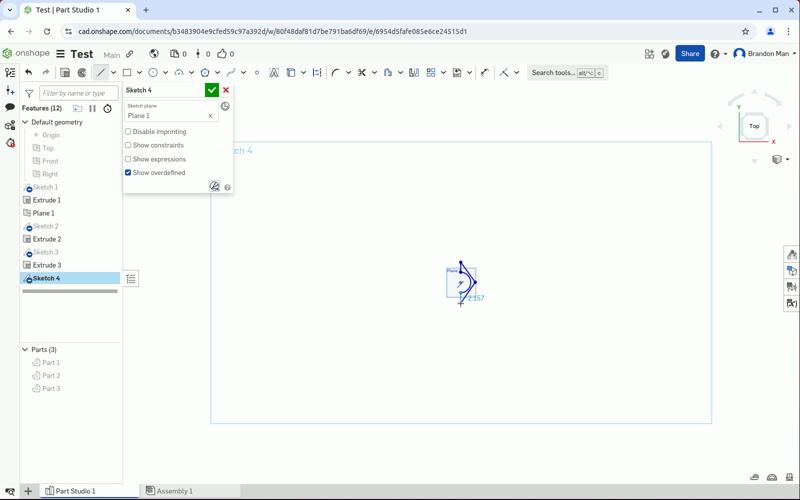
key_up(shift)
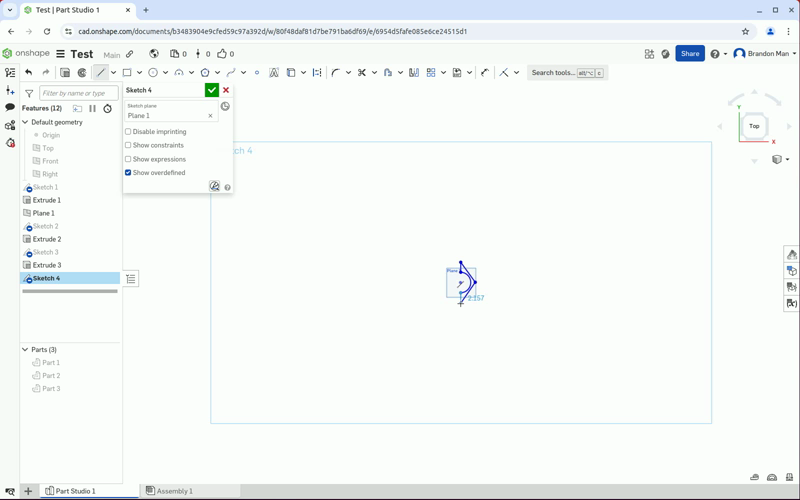
click(460, 303)
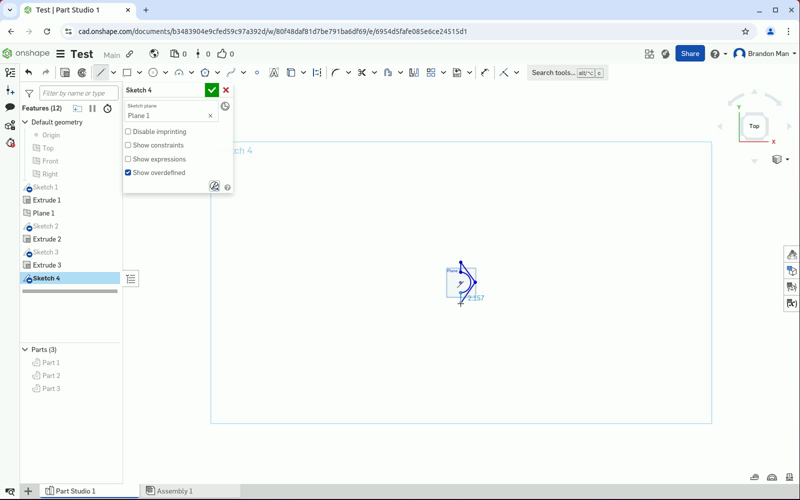
key(esc)
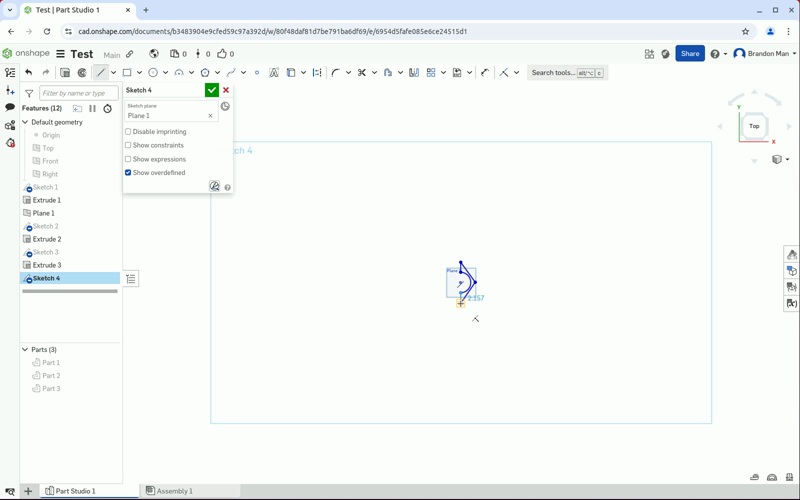
mouse_move(464, 276)
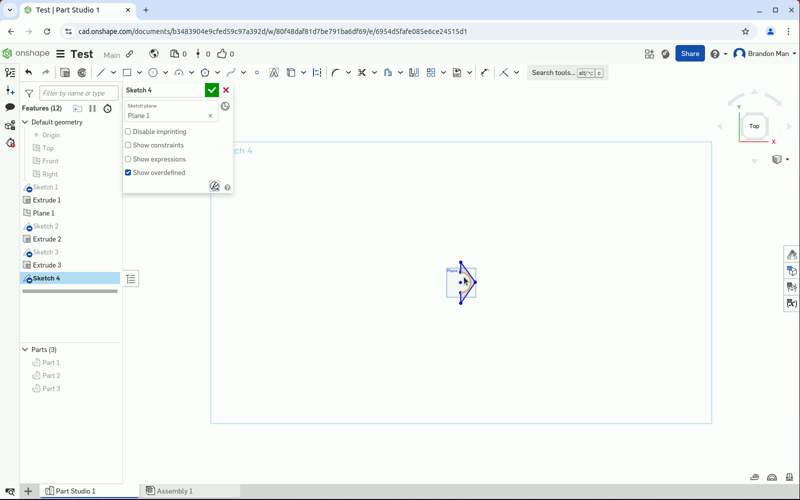
scroll(6)
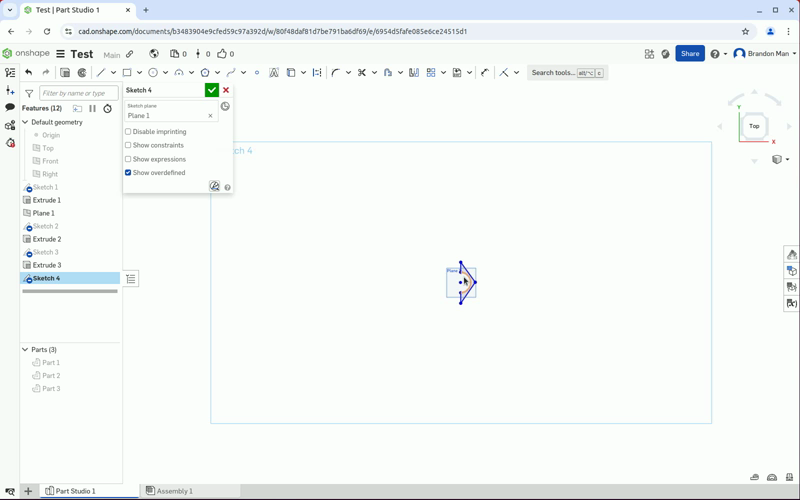
scroll(6)
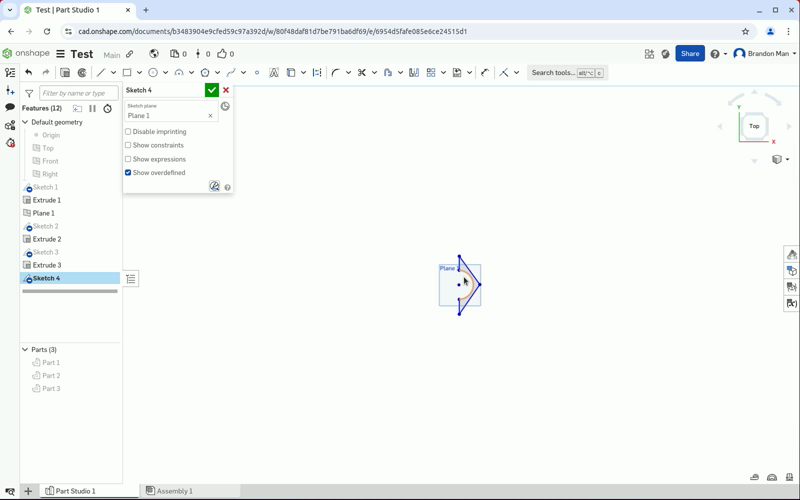
scroll(6)
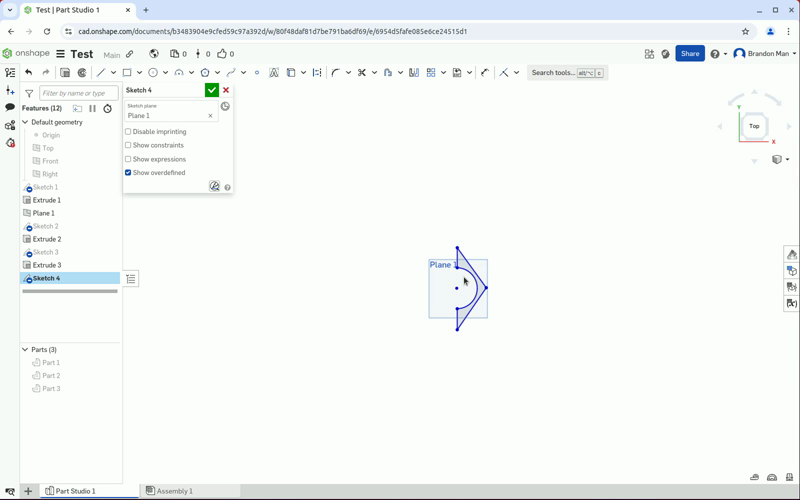
scroll(6)
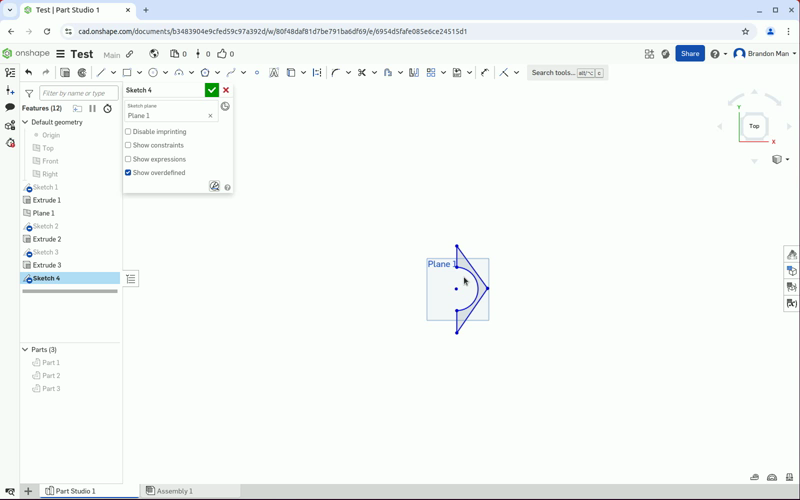
scroll(6)
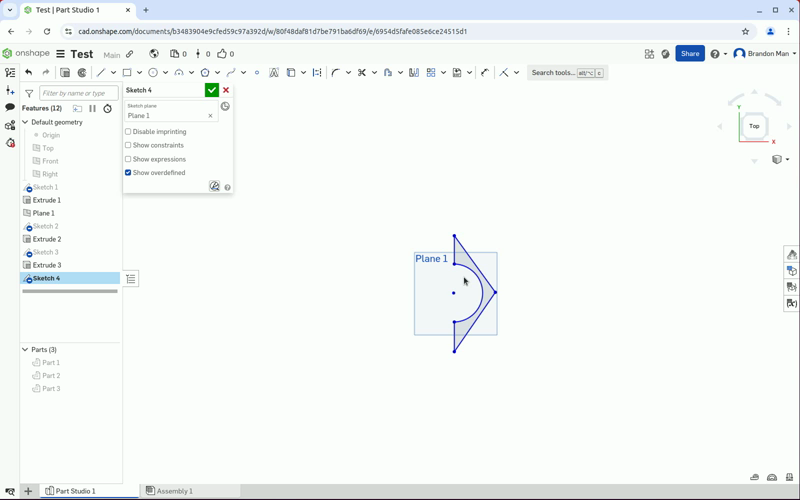
scroll(6)
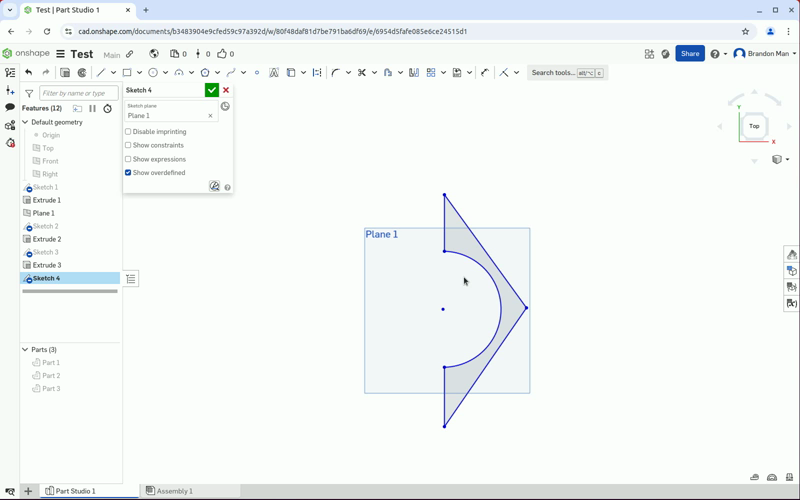
scroll(6)
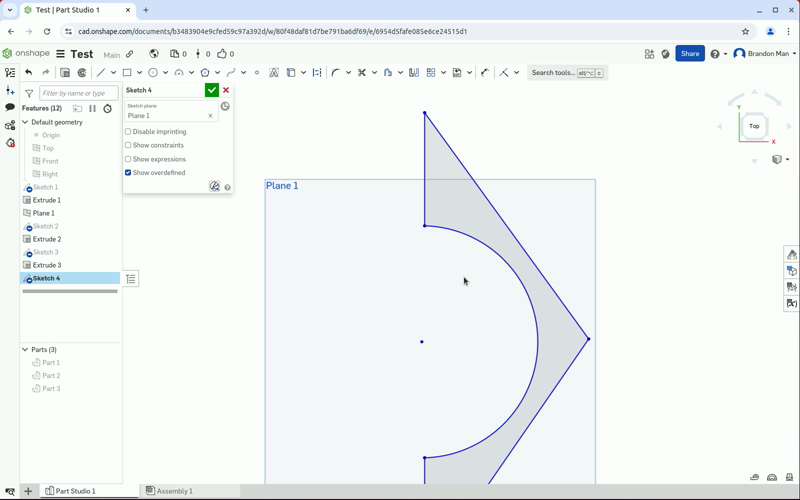
click(464, 276)
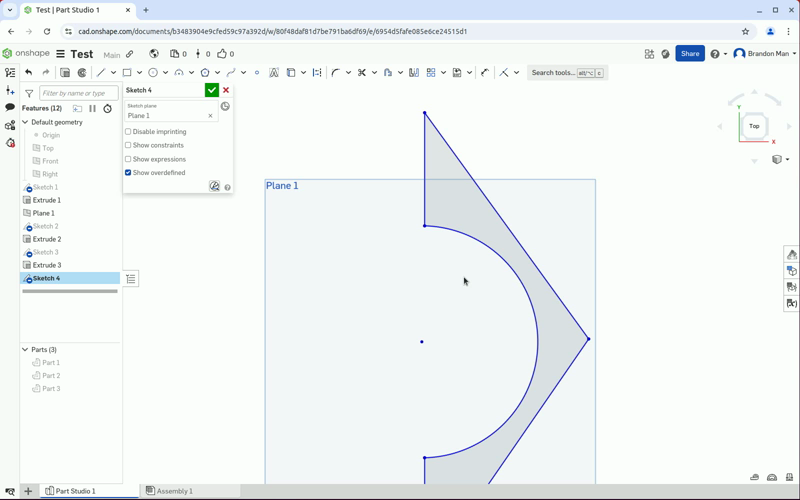
scroll(-6)
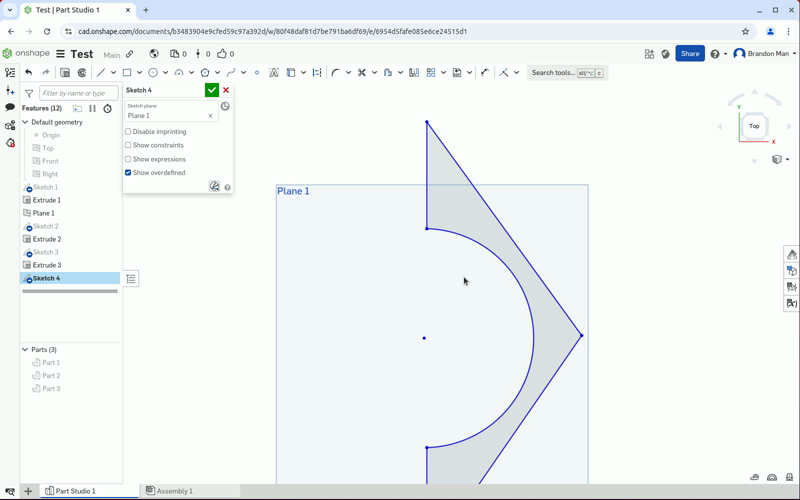
scroll(-6)
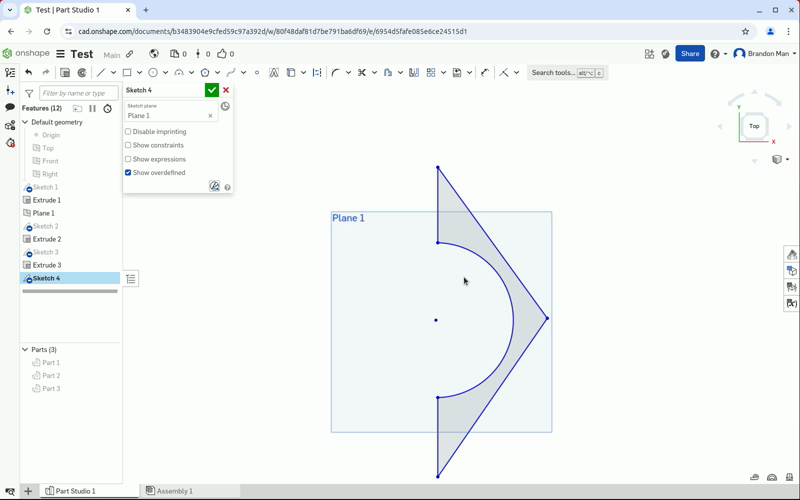
scroll(-6)
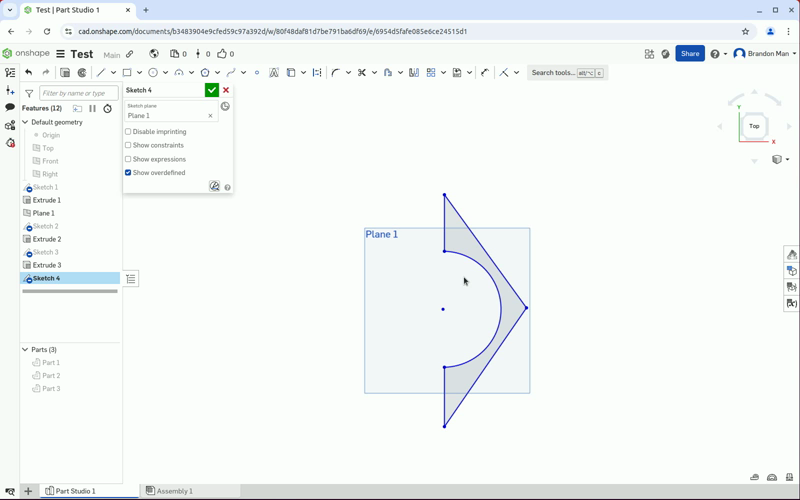
scroll(-6)
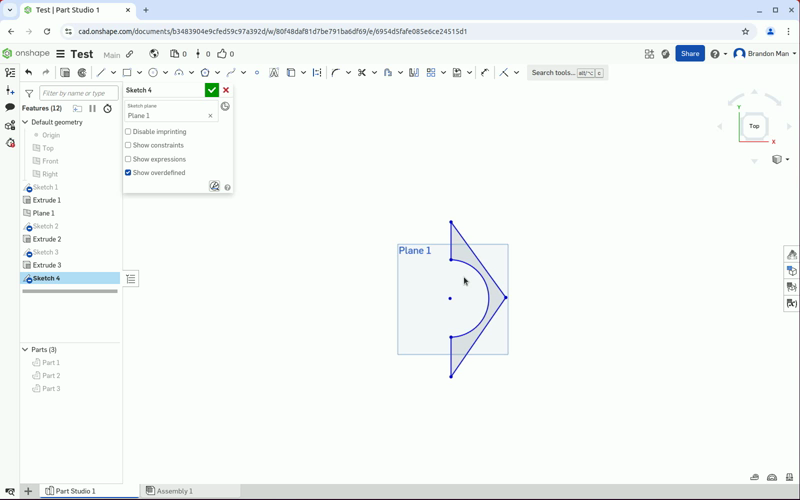
scroll(-6)
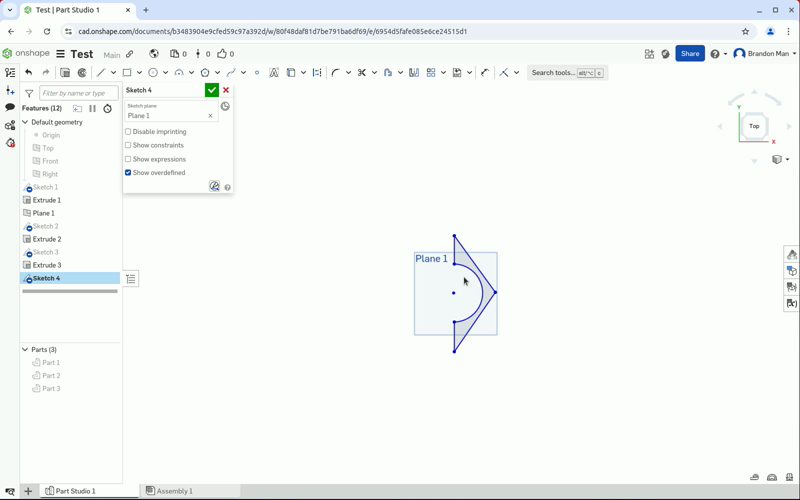
scroll(-6)
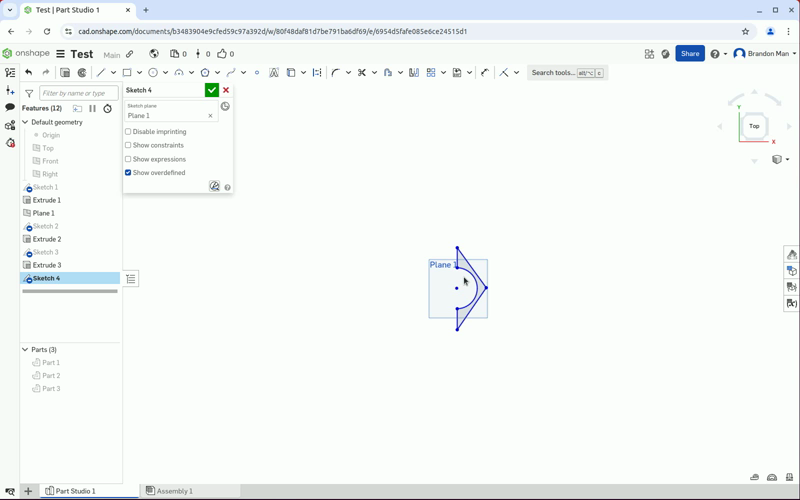
scroll(-6)
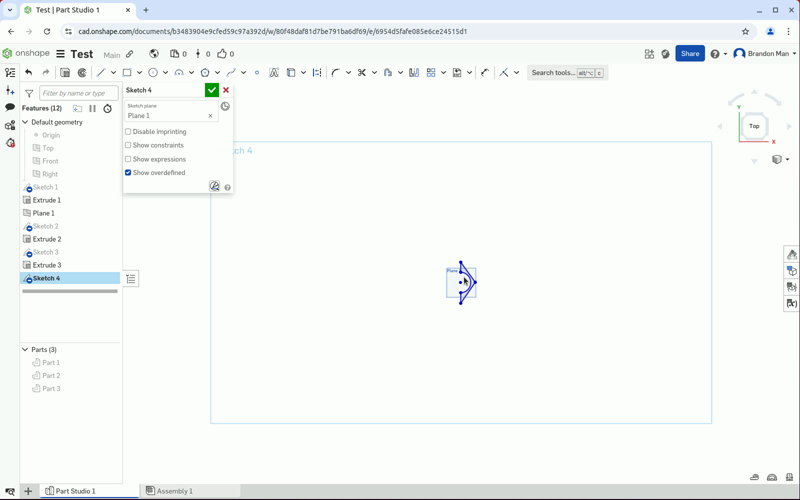
mouse_move(73, 352)
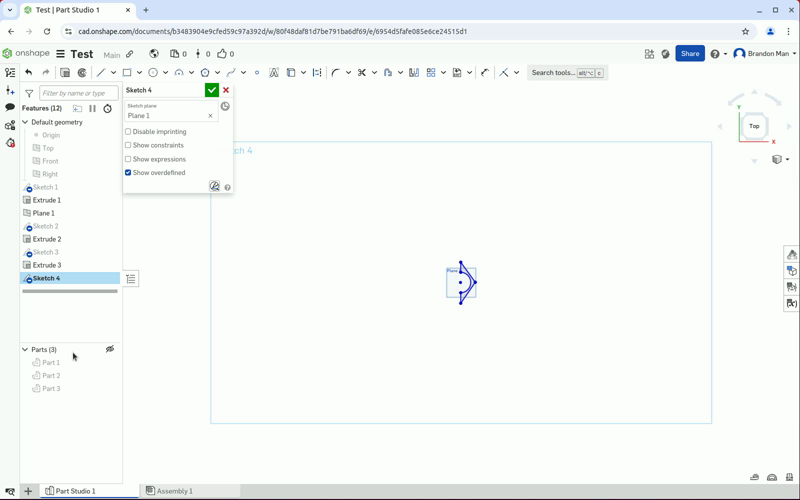
key(shift+y)
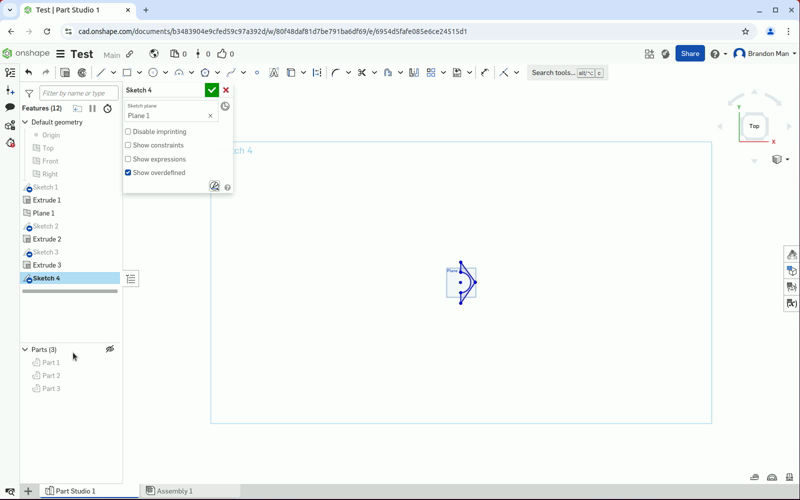
key(shift+e)
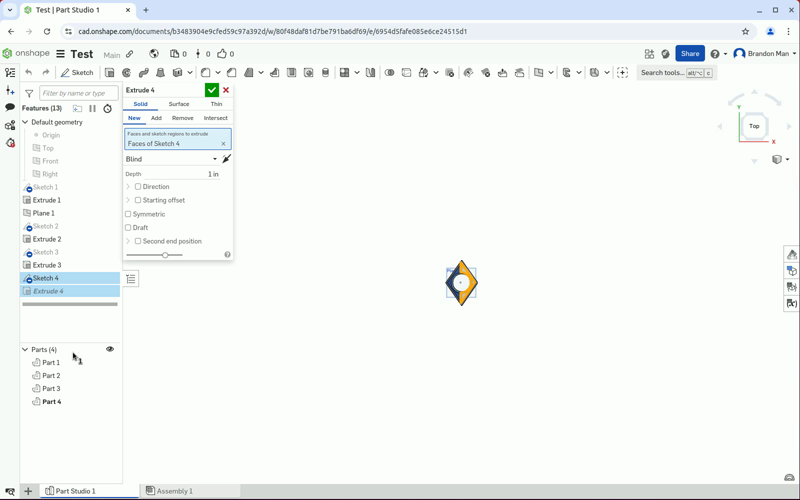
mouse_move(143, 106)
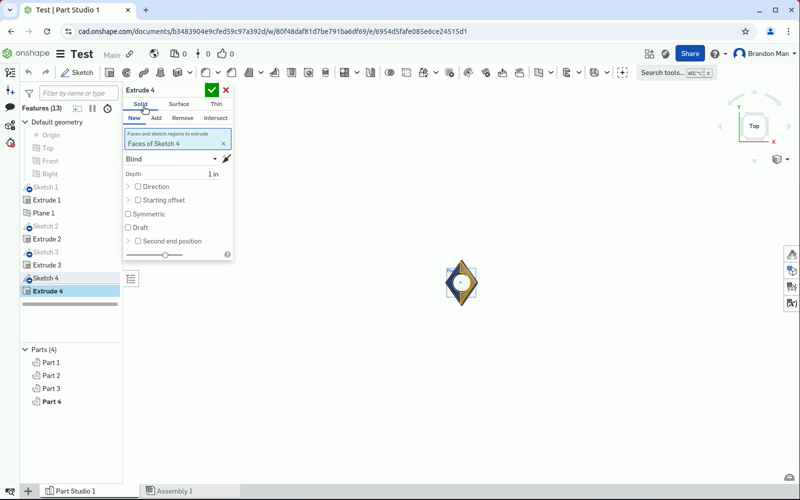
click(143, 106)
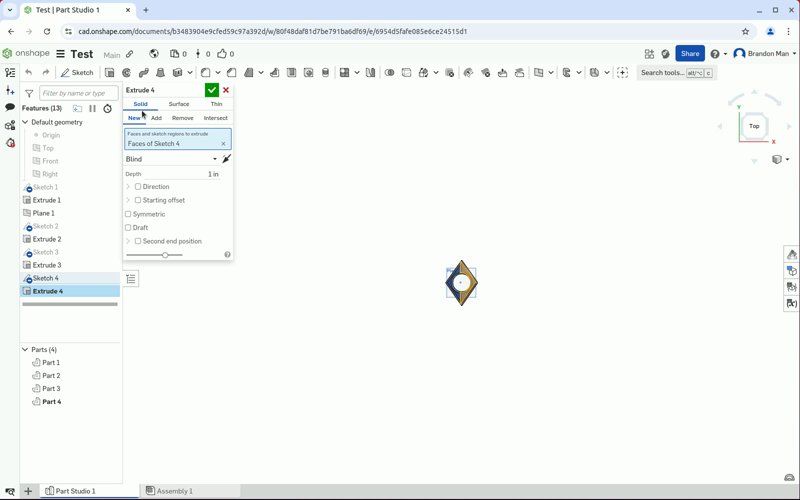
mouse_move(137, 120)
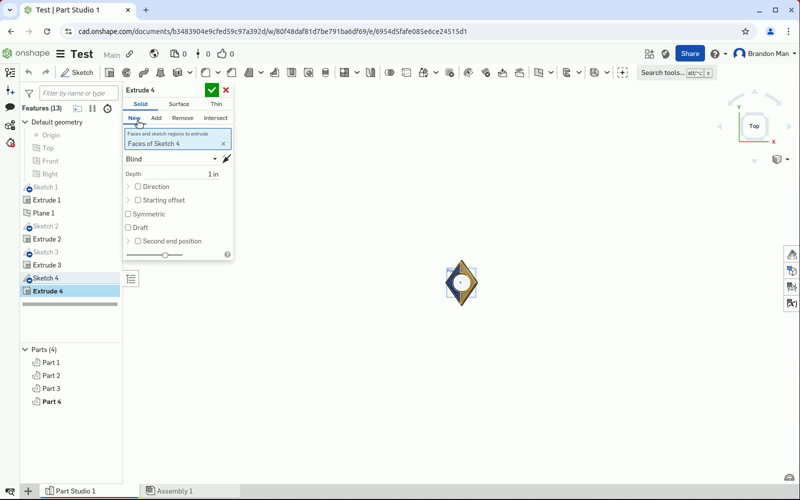
click(137, 120)
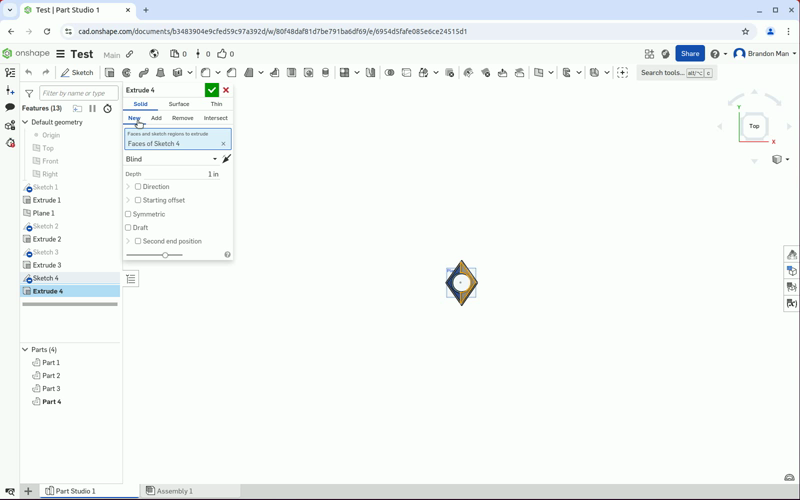
key(tab, 4)
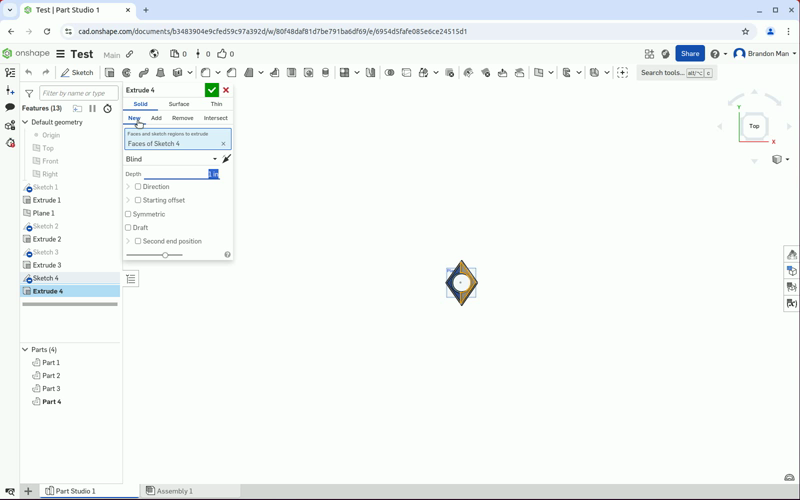
text(0.241)
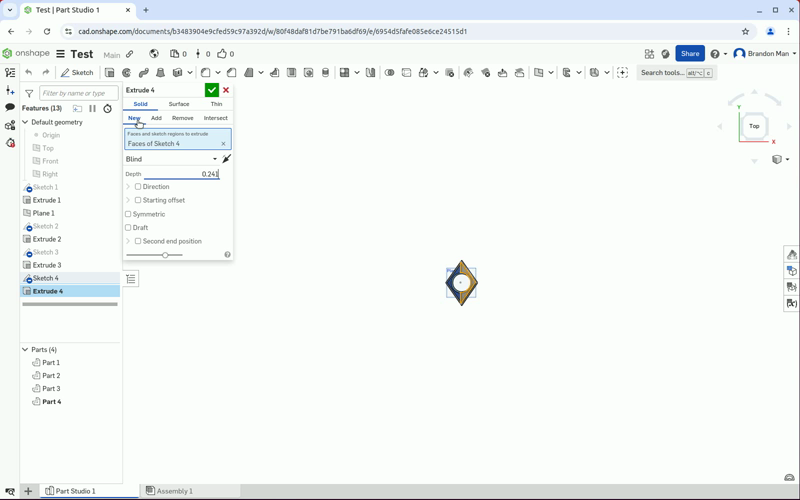
key(enter)
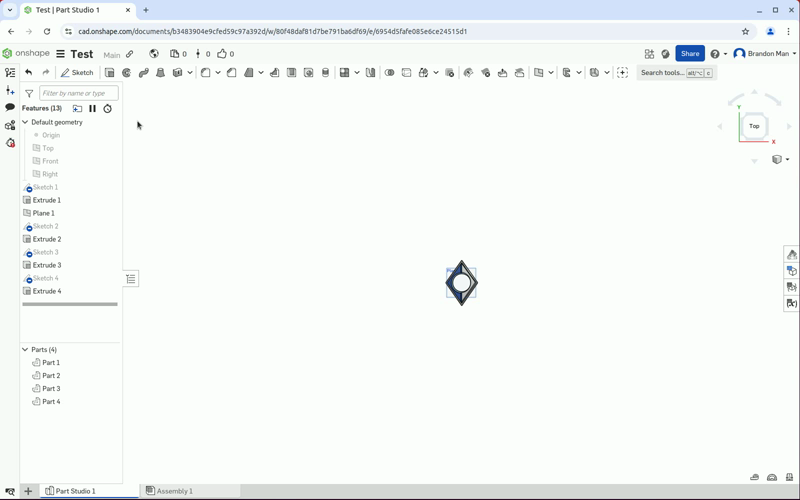
key(shift+h)
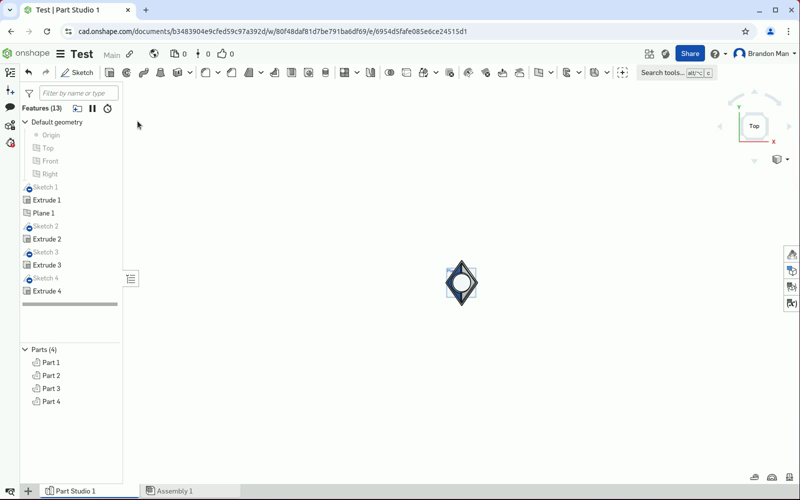
key(shift+h)
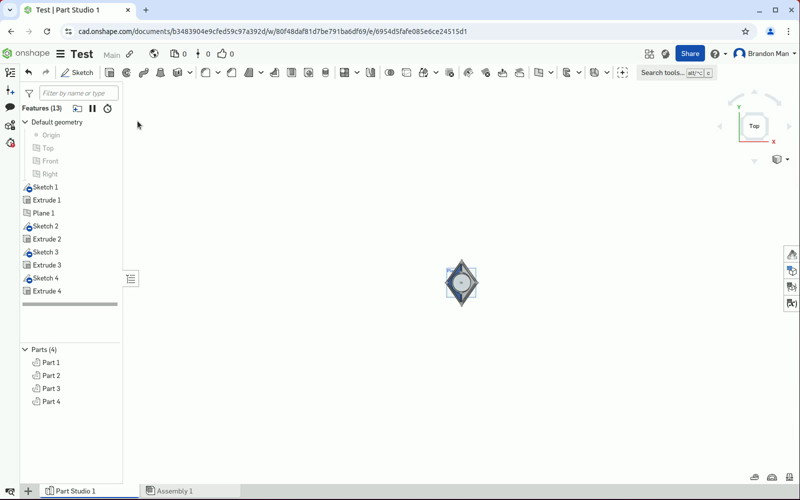
key(shift+7)
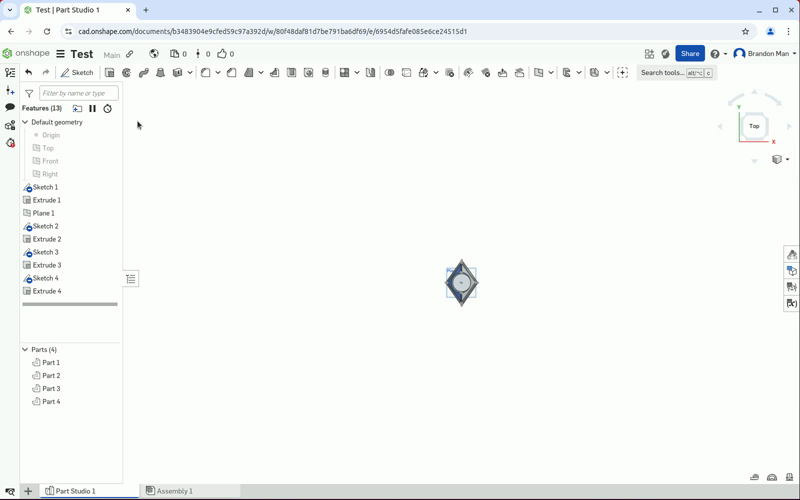
key(up, 3)
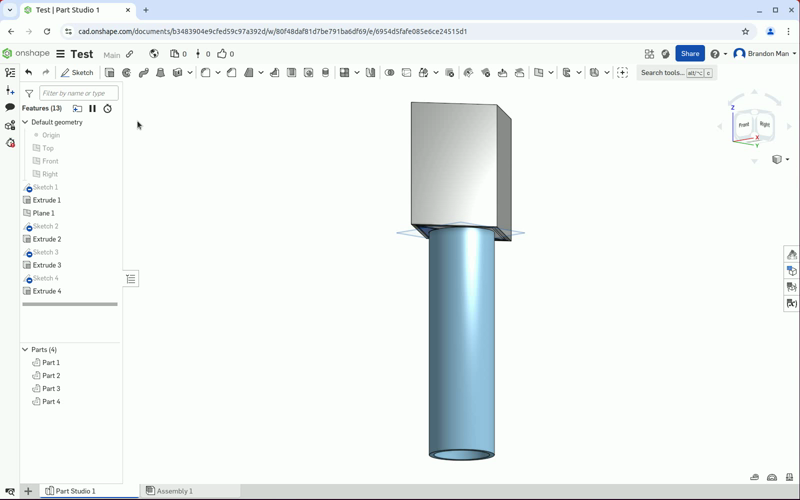
key(left, 3)
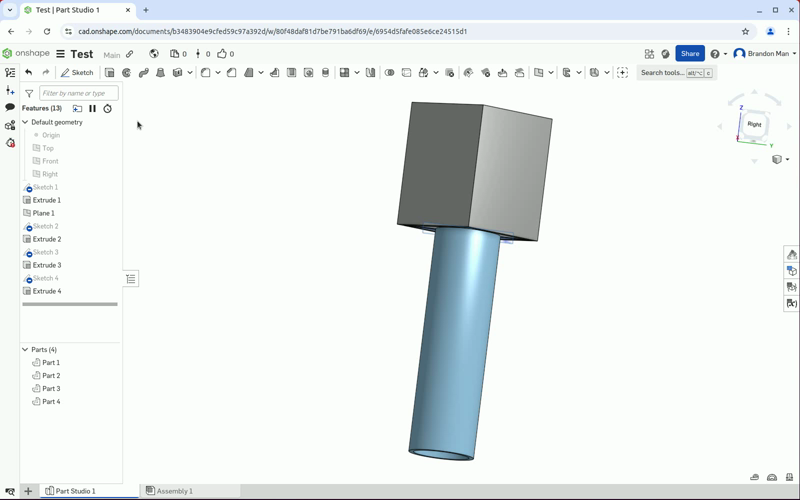
key(right, 3)
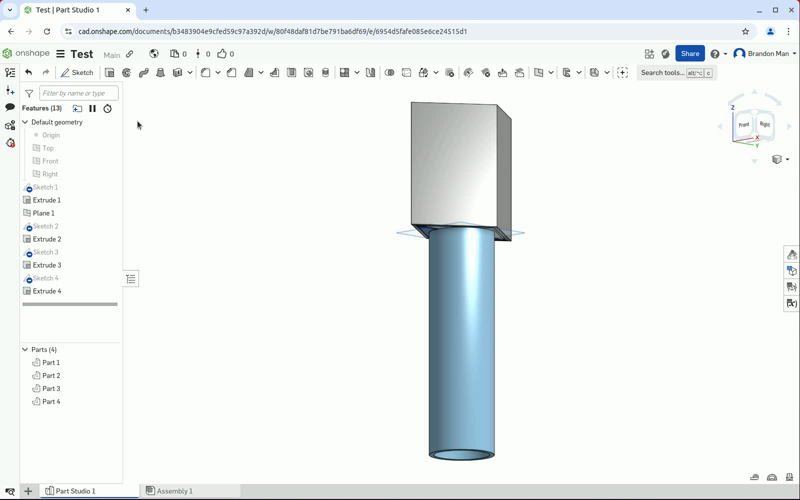
key(down, 3)
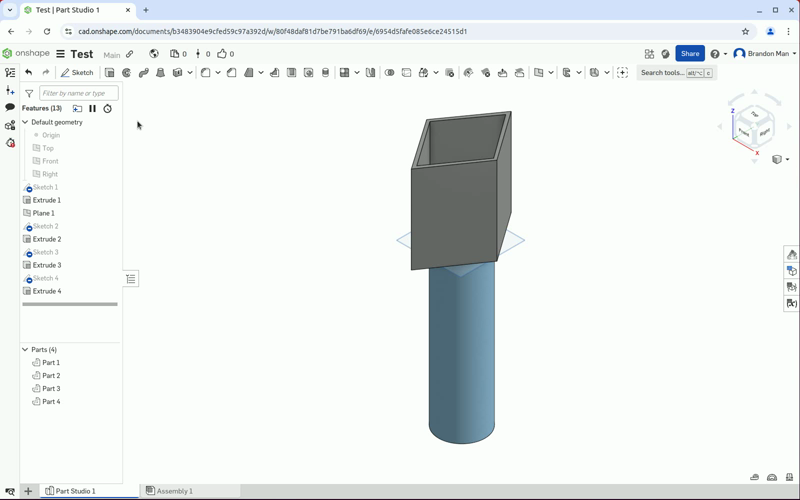
mouse_move(73, 189)
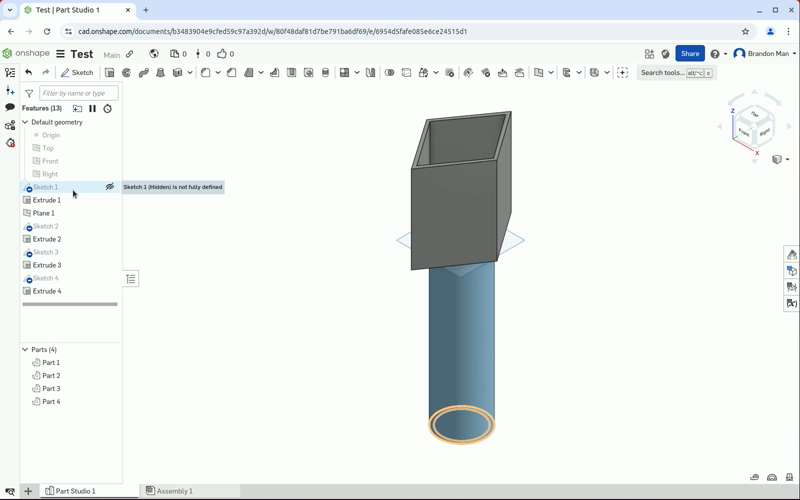
click(73, 189)